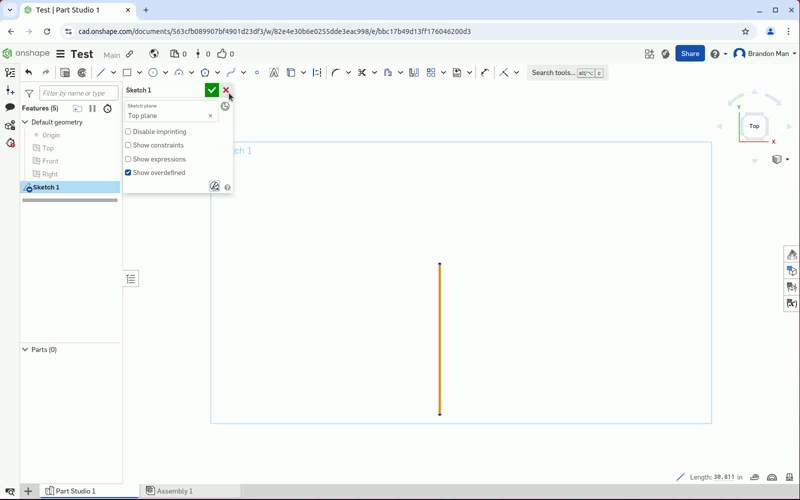
key(shift+h)
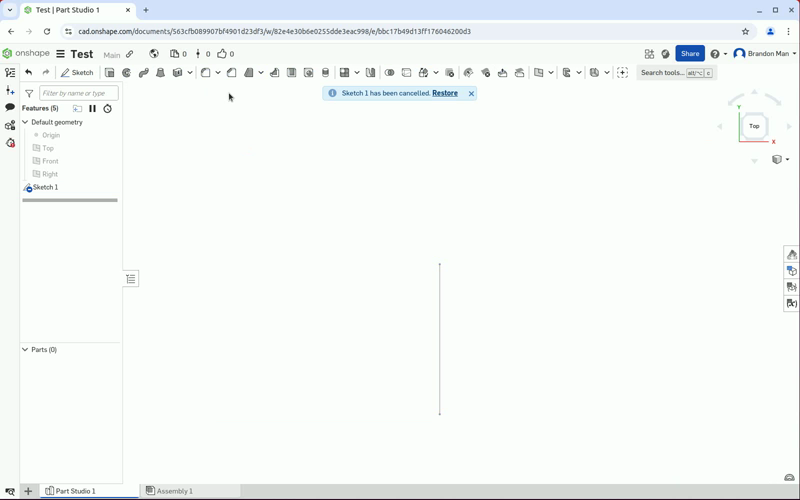
key(shift+s)
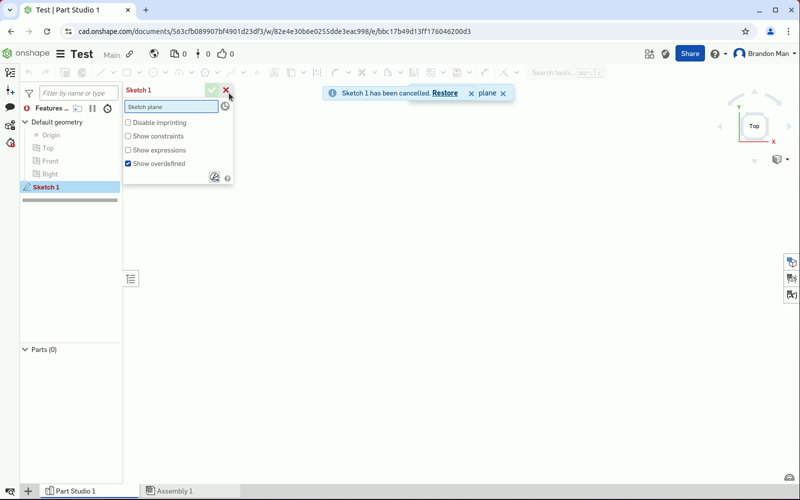
mouse_move(73, 150)
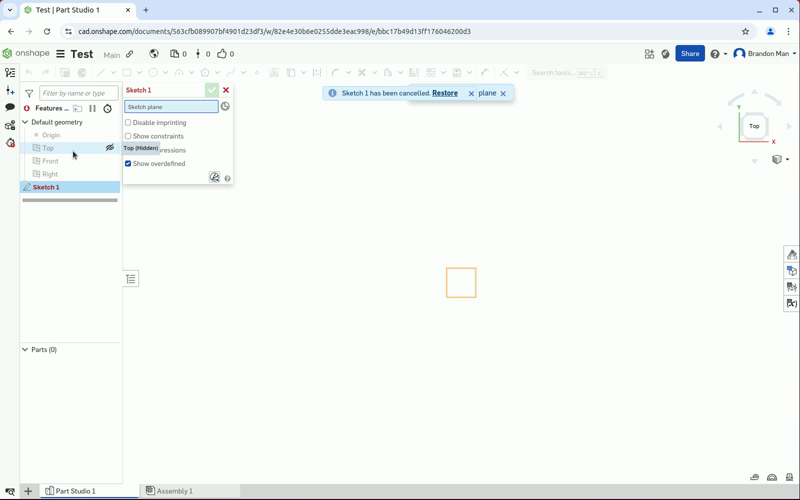
click(73, 150)
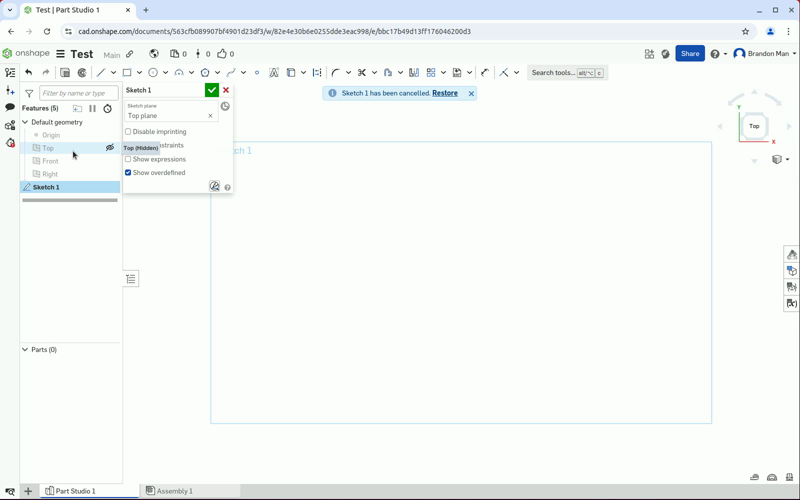
mouse_move(73, 352)
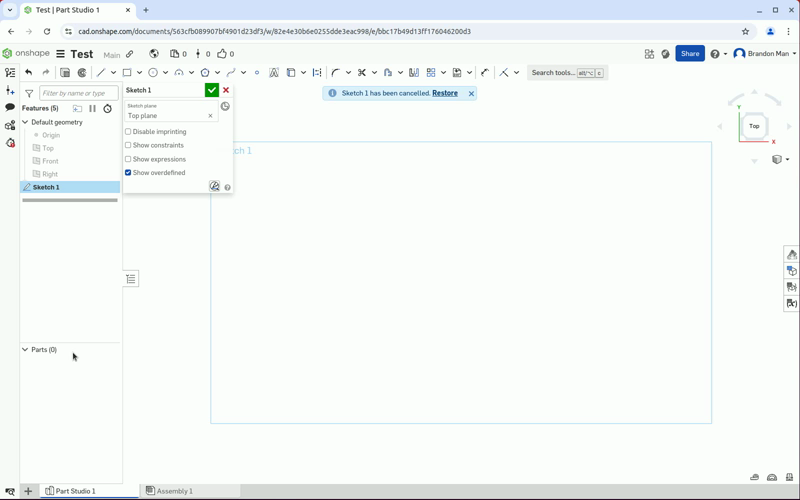
key(y)
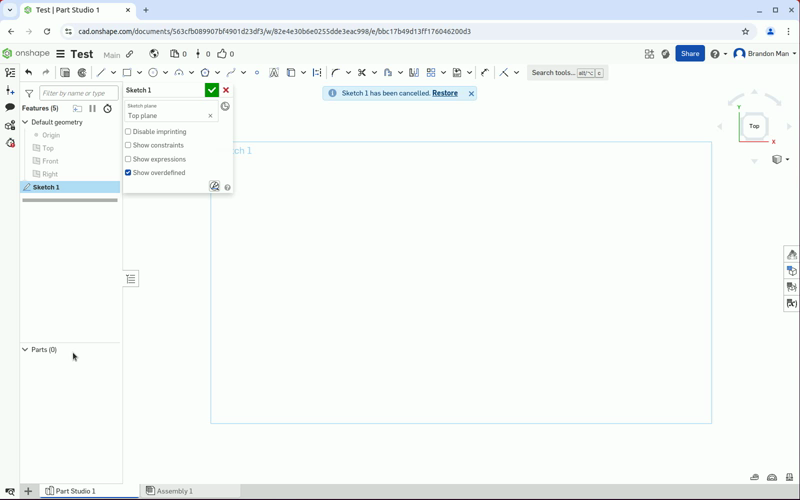
key(l)
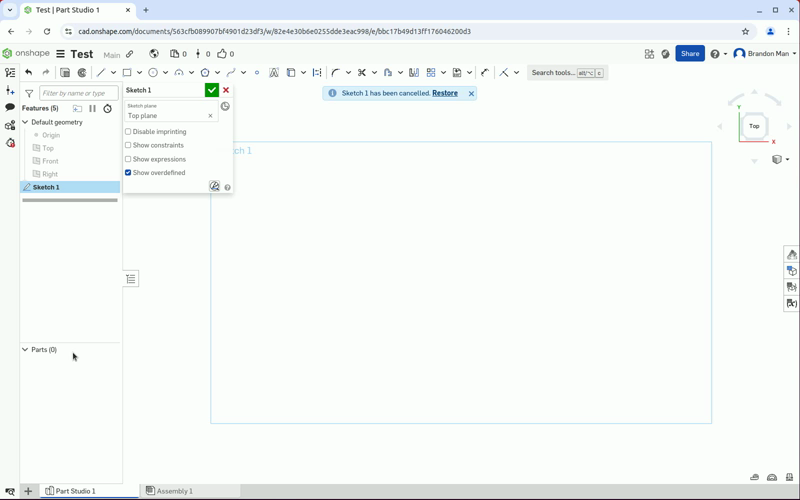
key_down(shift)
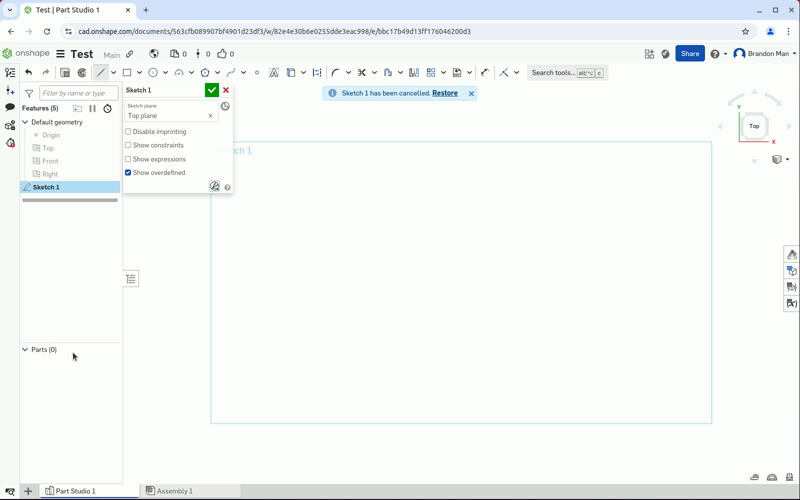
mouse_move(392, 327)
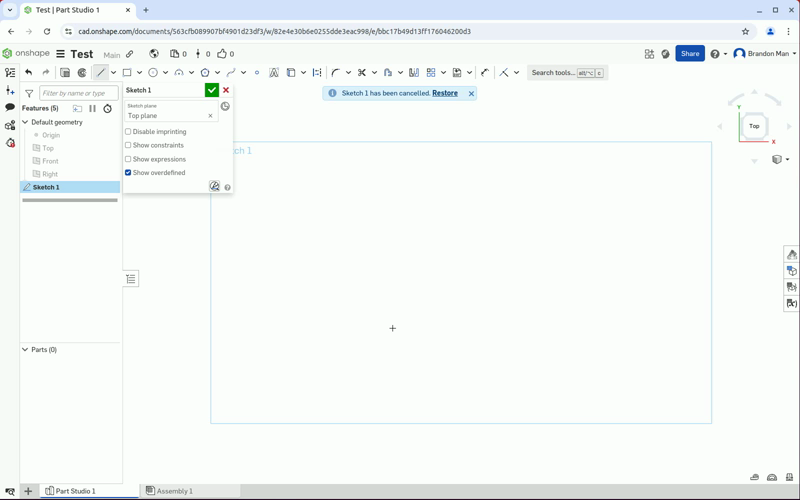
click(392, 327)
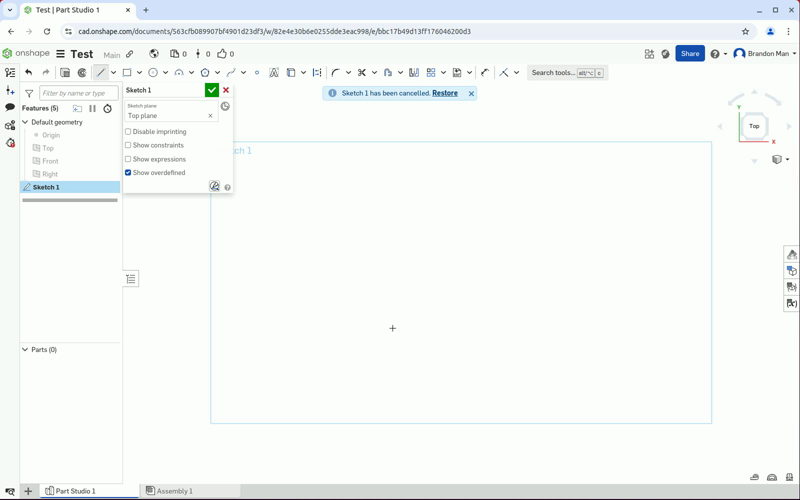
key_up(shift)
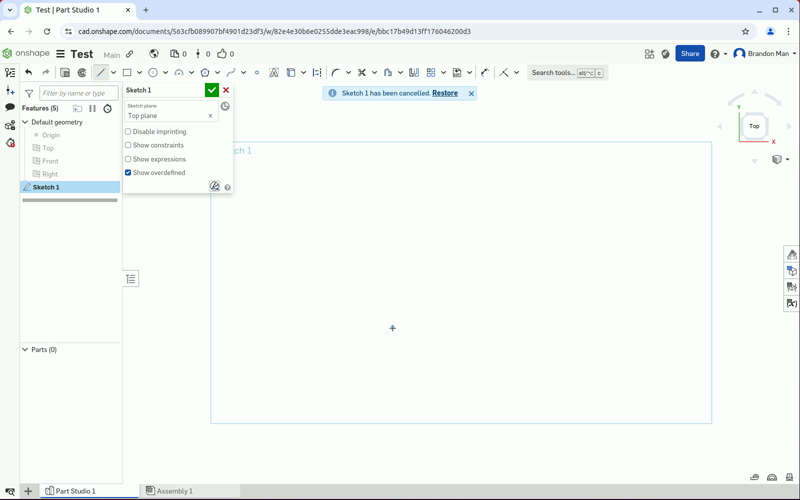
key_down(shift)
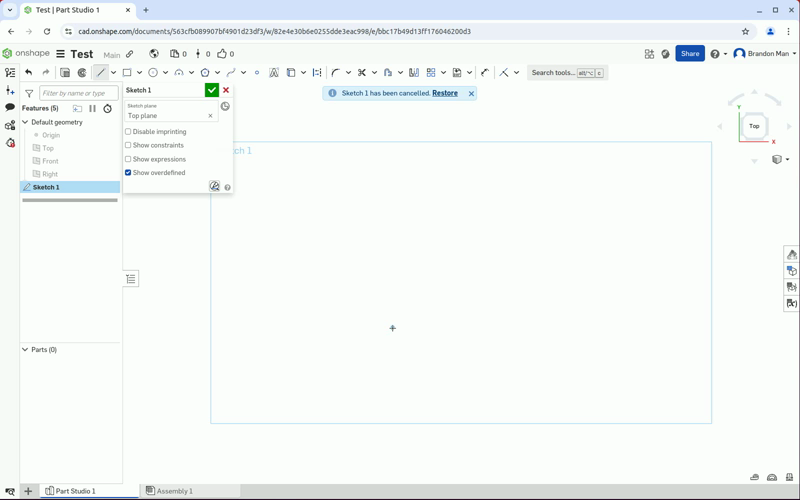
mouse_move(527, 327)
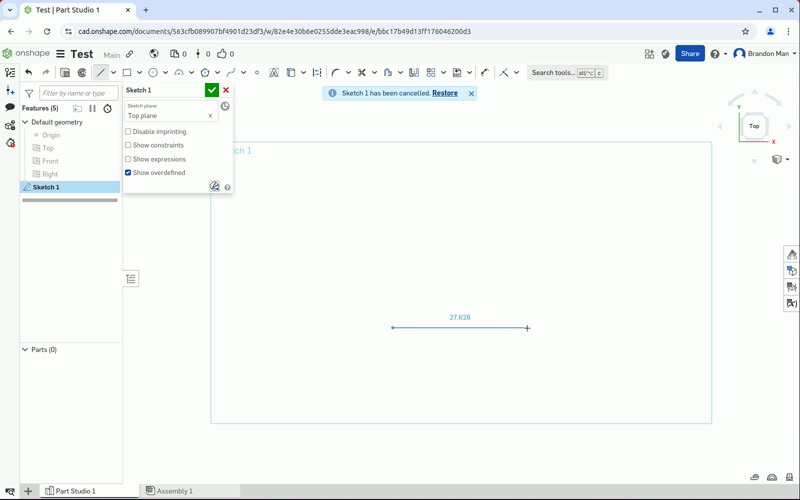
click(527, 327)
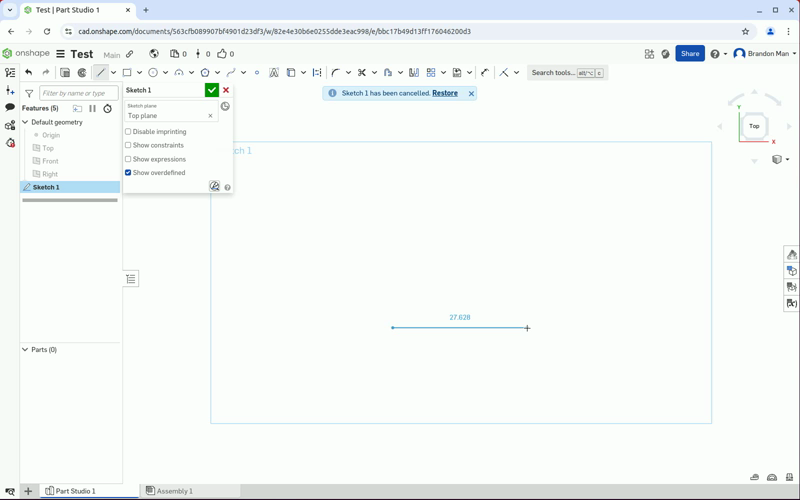
key_up(shift)
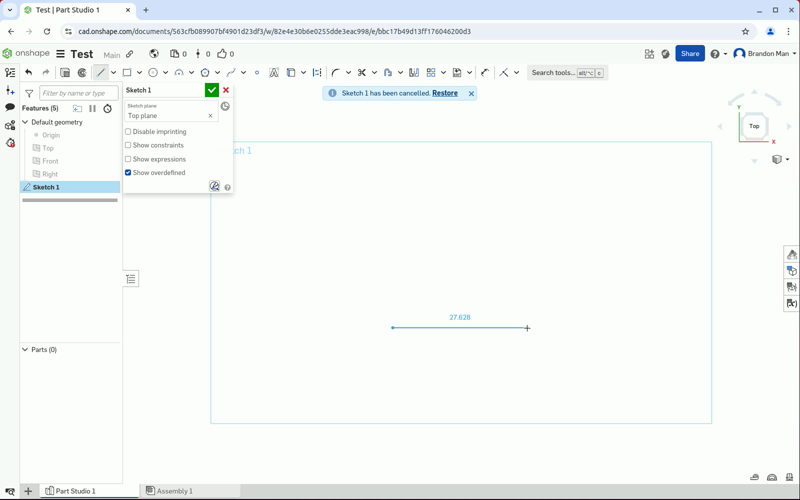
key_down(shift)
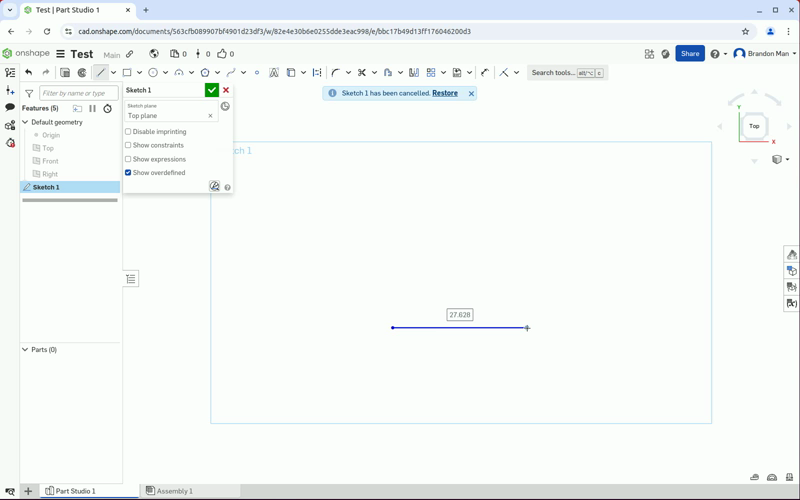
mouse_move(527, 238)
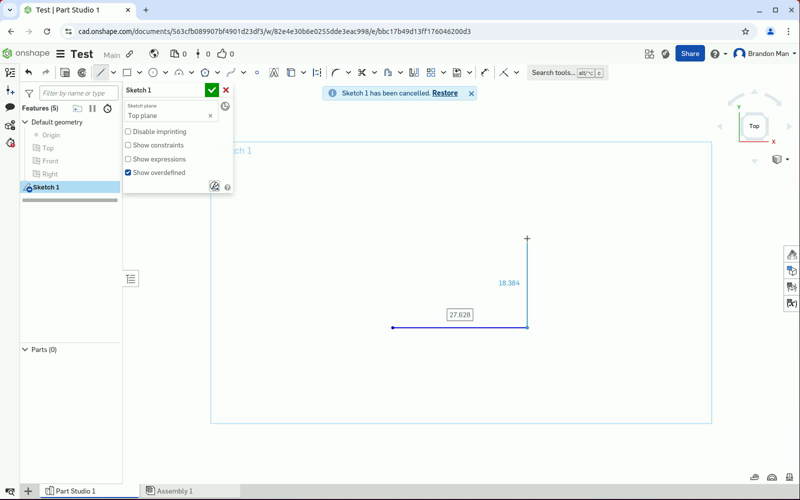
click(527, 238)
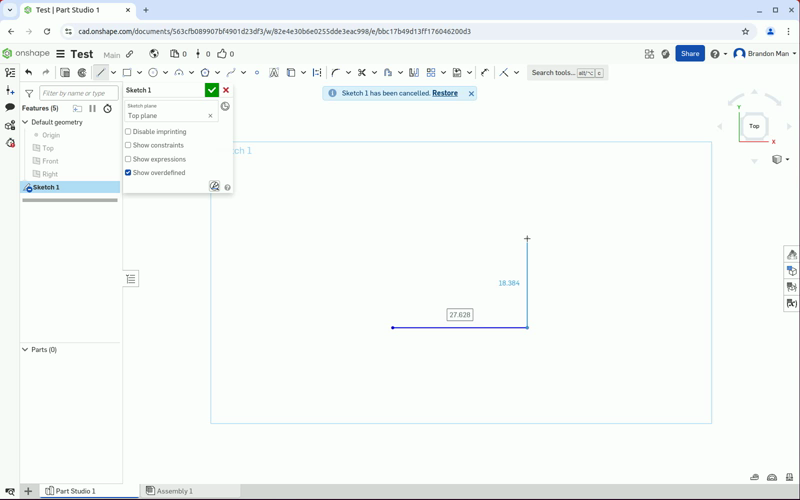
key_up(shift)
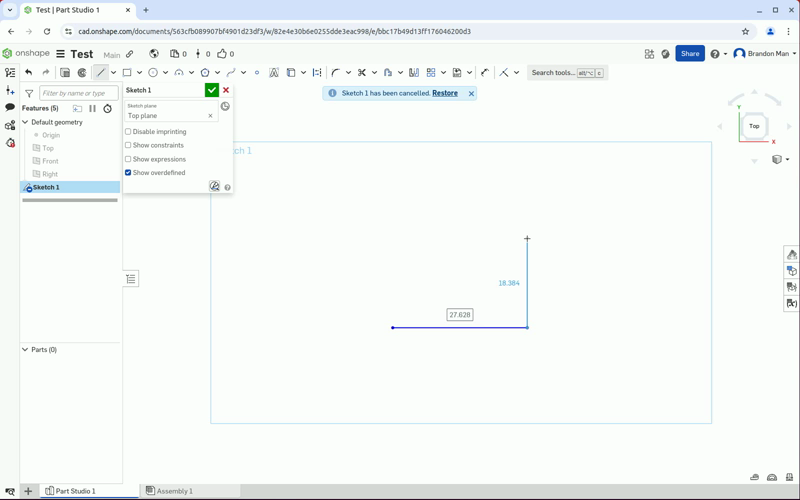
key_down(shift)
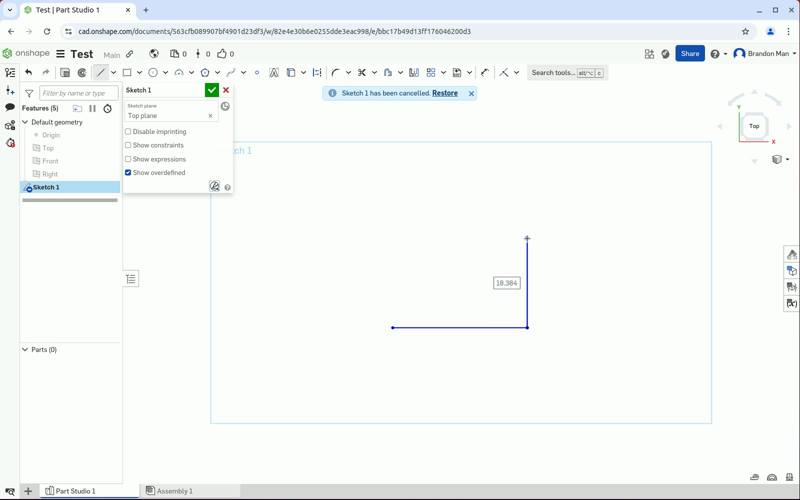
mouse_move(392, 238)
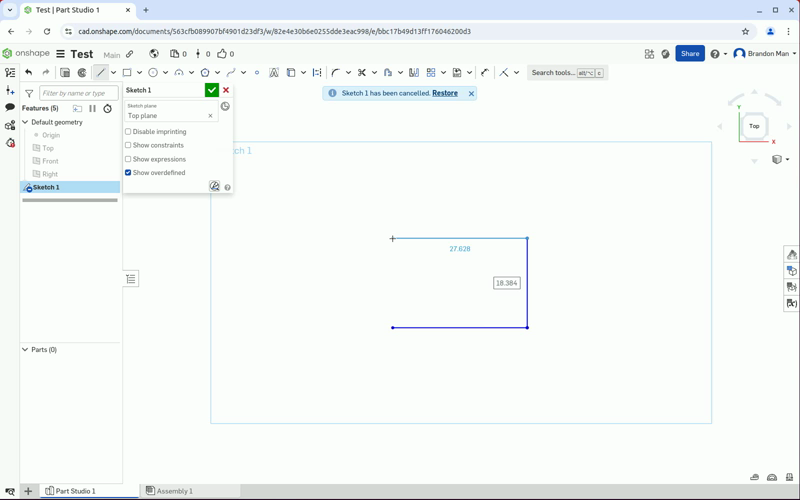
click(392, 238)
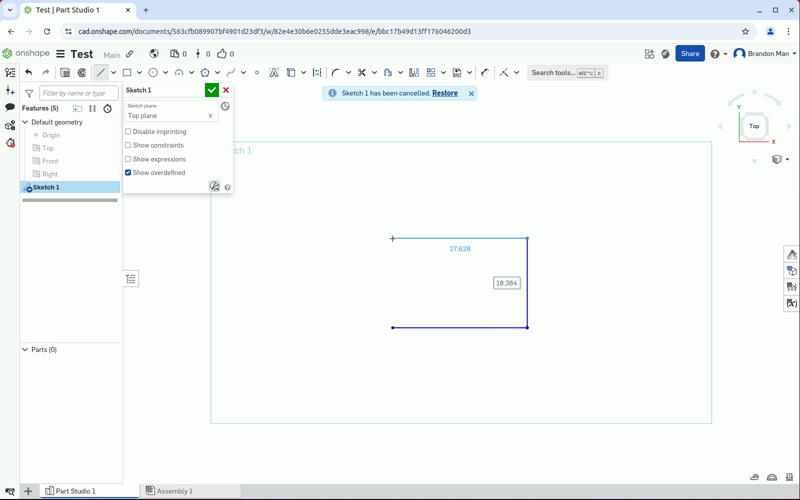
key_up(shift)
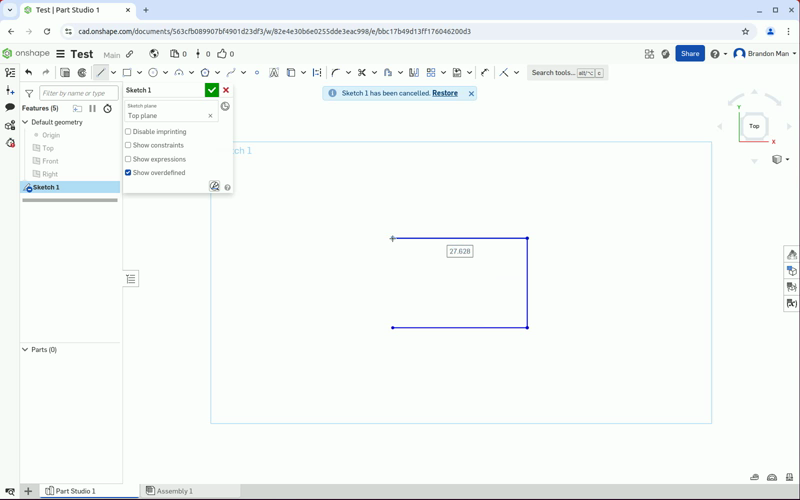
key_down(shift)
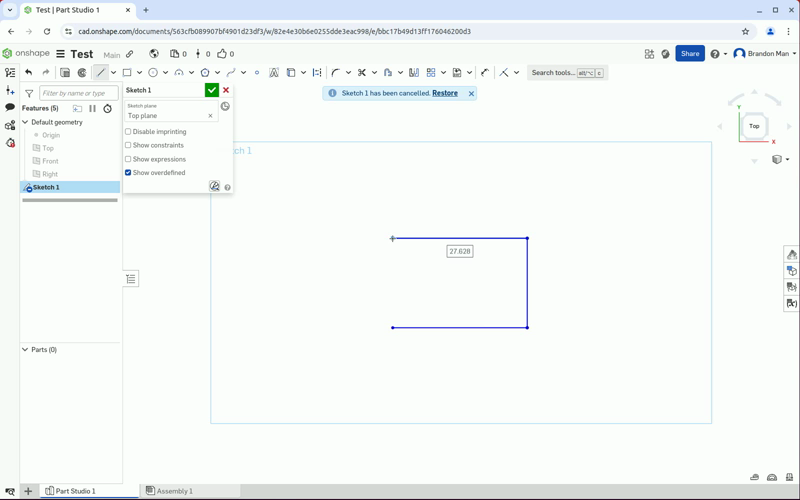
mouse_move(392, 327)
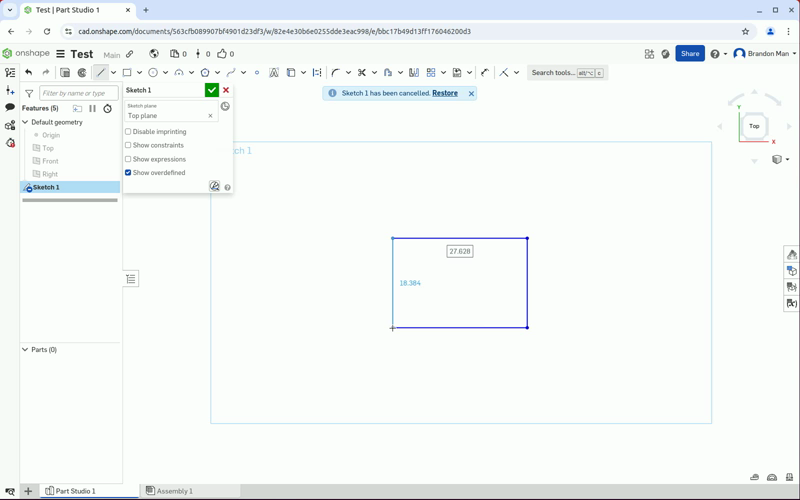
key_up(shift)
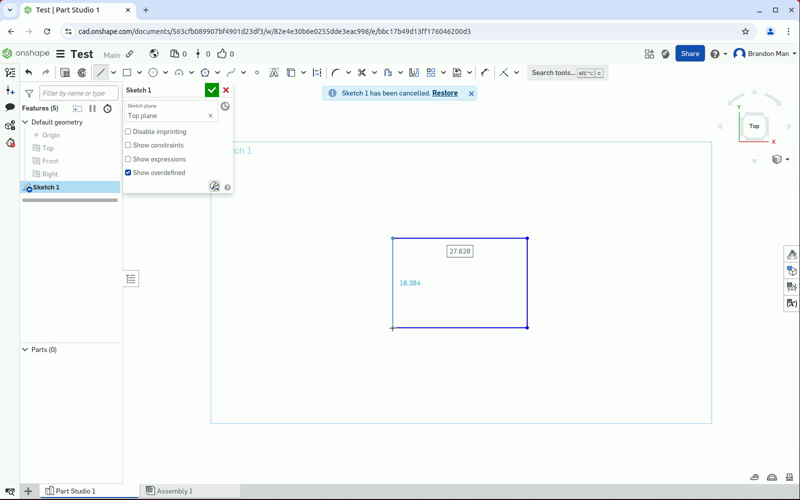
click(392, 327)
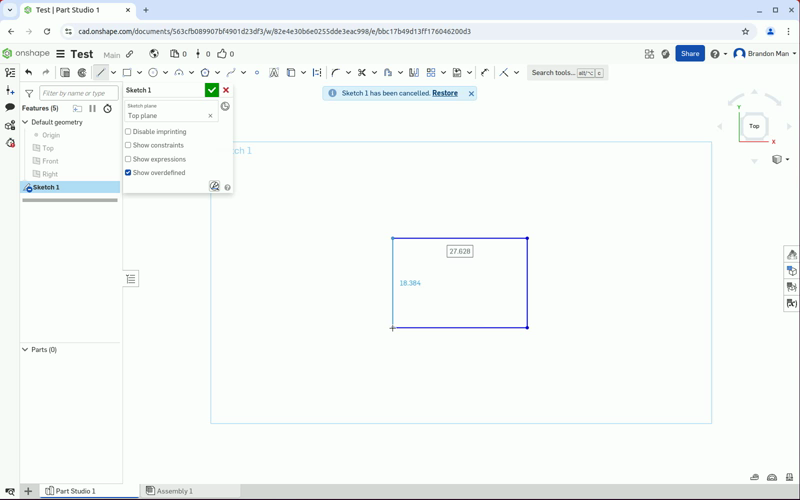
key(esc)
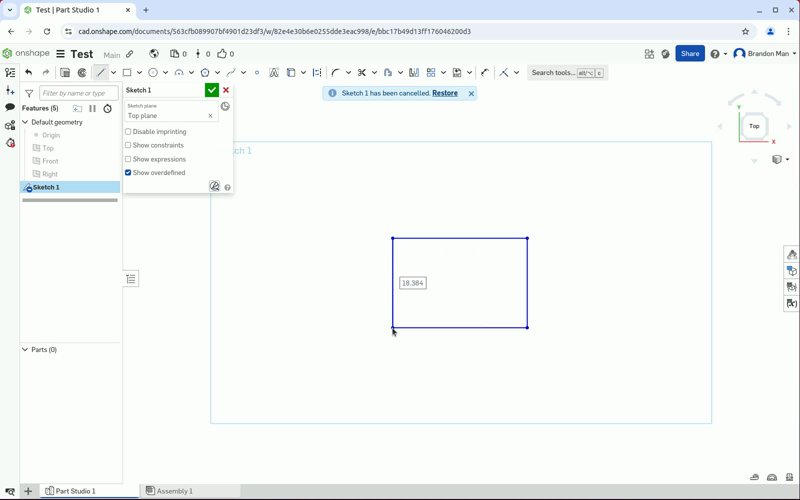
key(c)
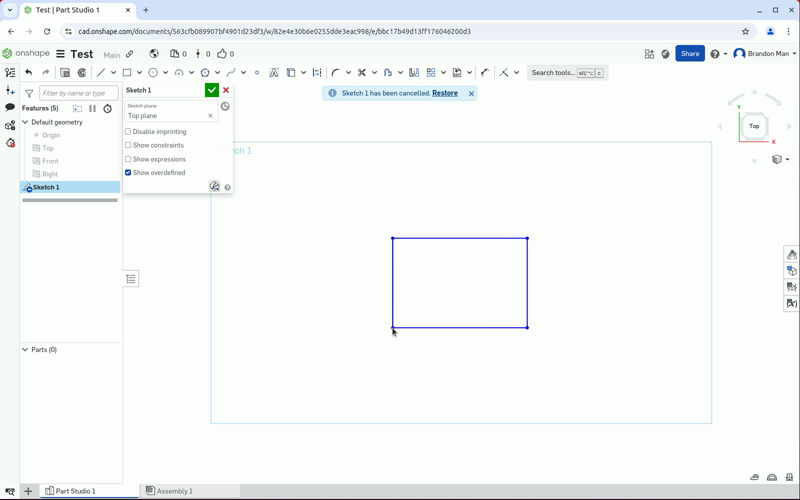
key_down(shift)
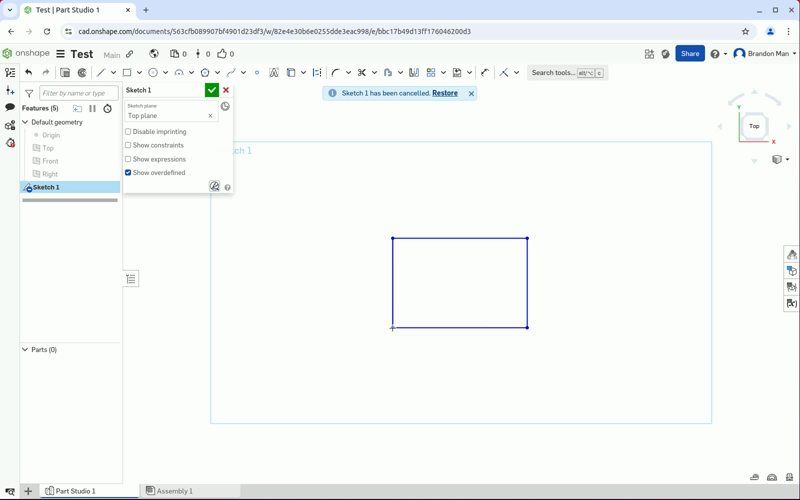
mouse_move(460, 282)
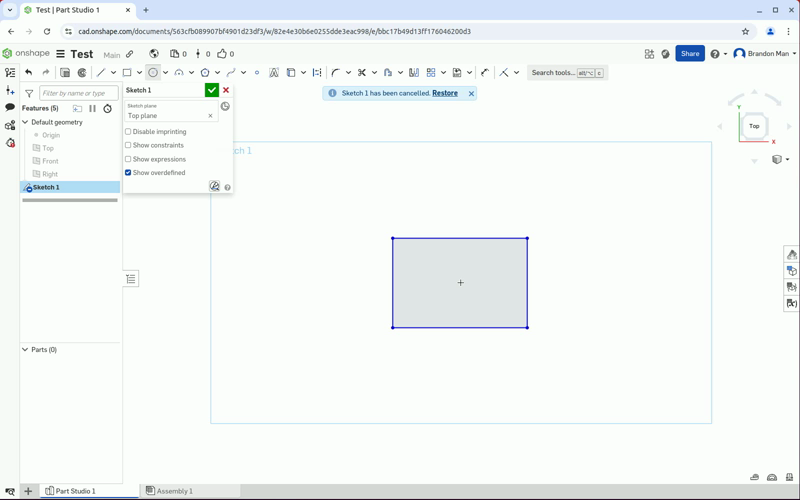
click(460, 282)
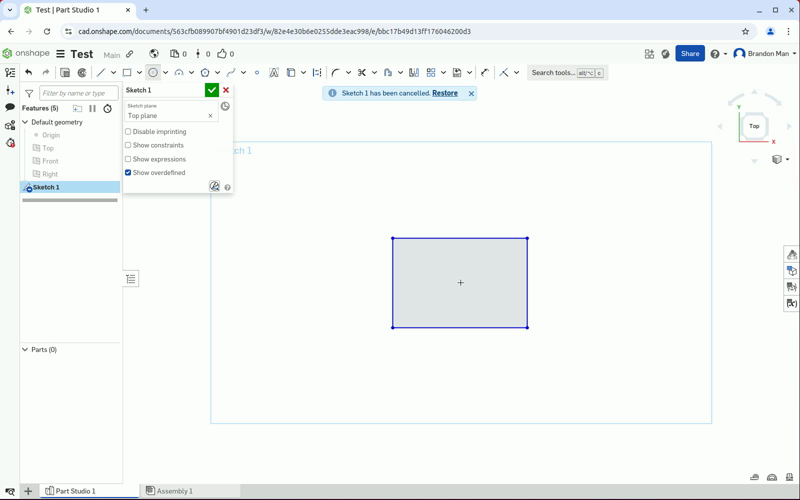
key_up(shift)
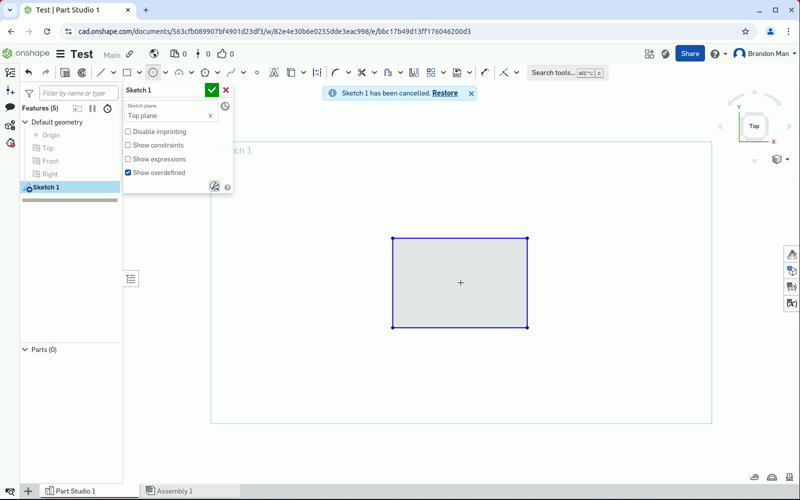
mouse_move(483, 282)
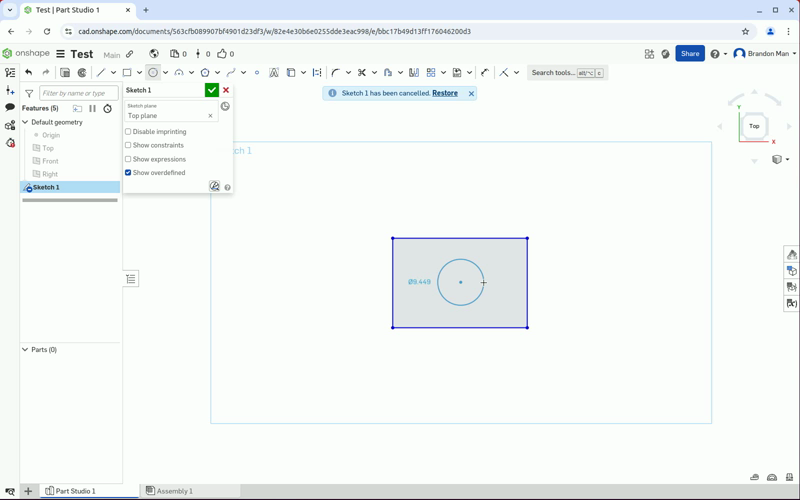
click(483, 282)
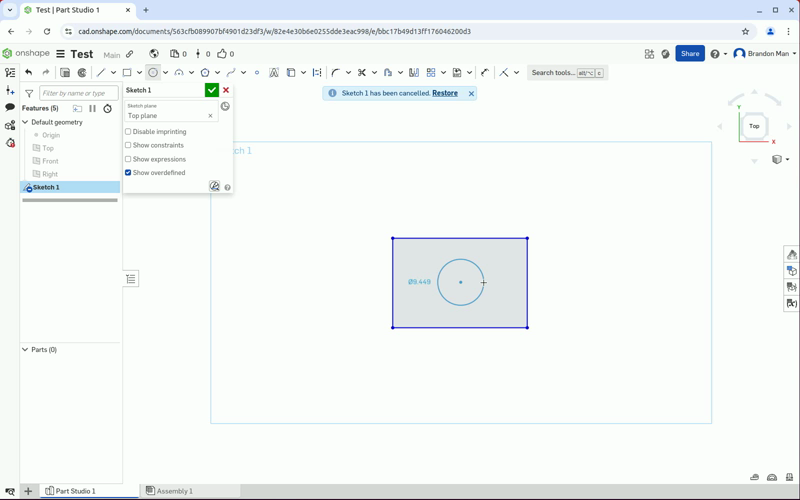
key(esc)
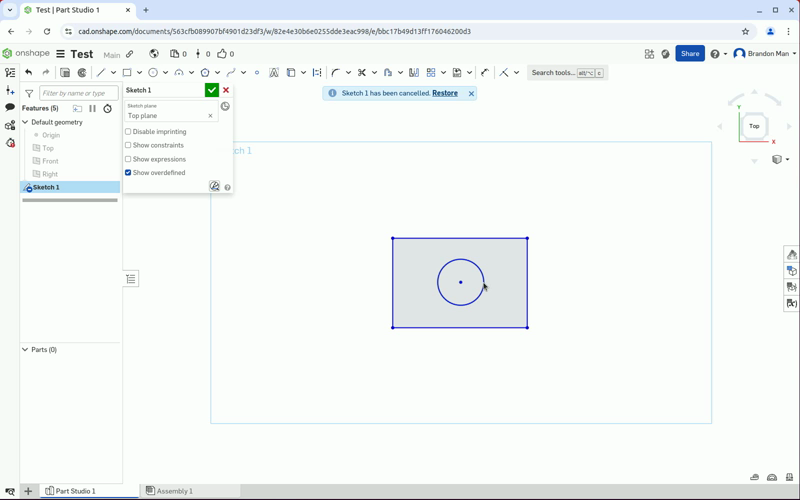
mouse_move(512, 309)
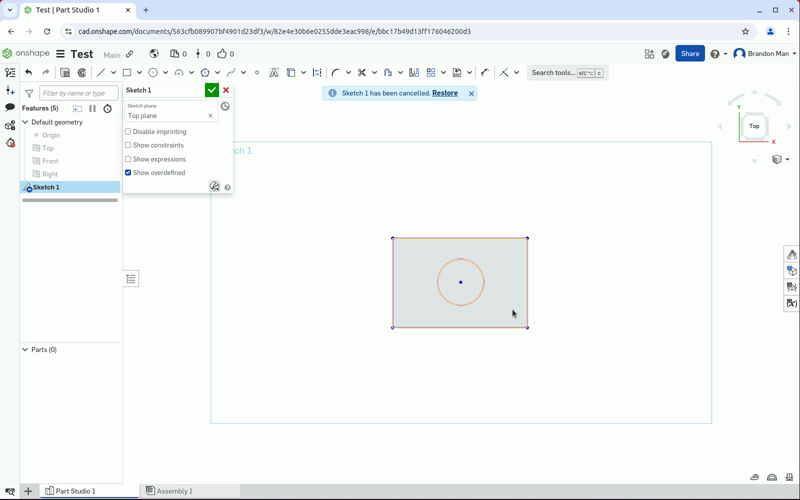
click(512, 309)
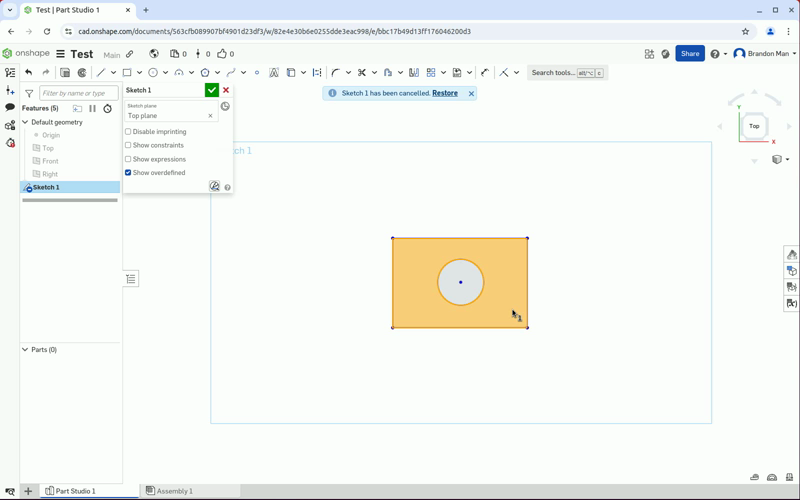
mouse_move(73, 352)
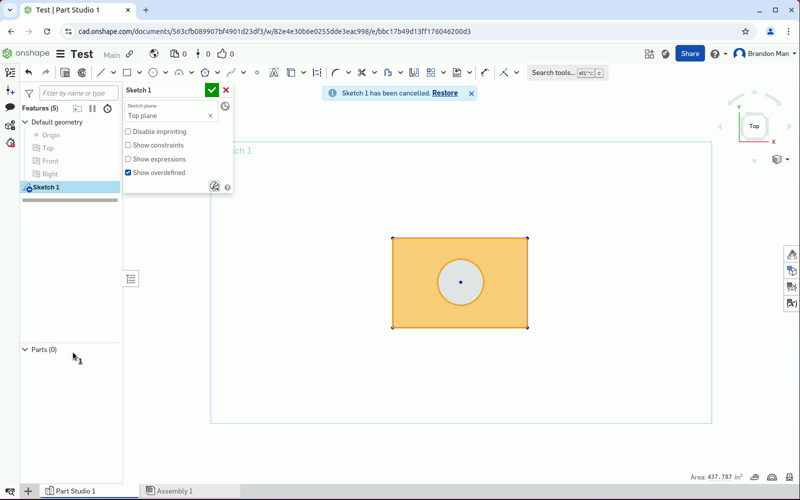
key(shift+y)
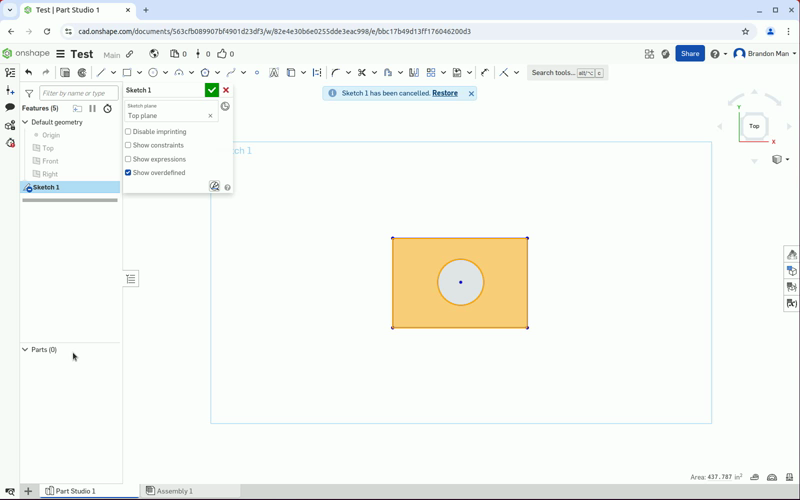
key(shift+e)
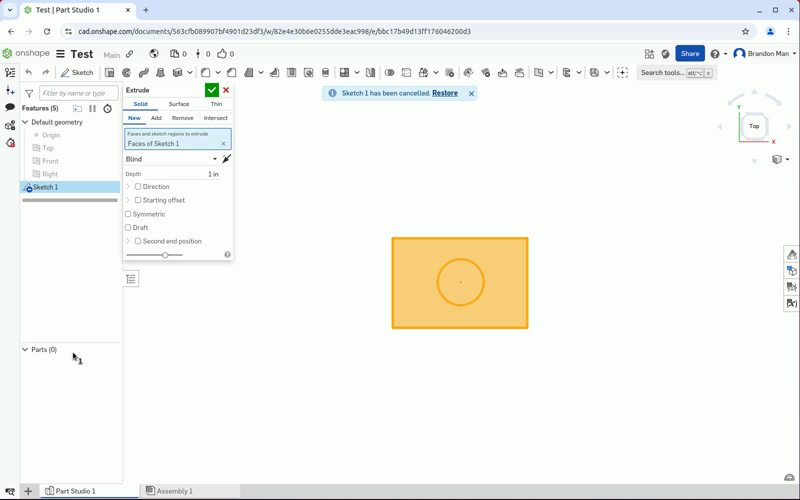
mouse_move(143, 106)
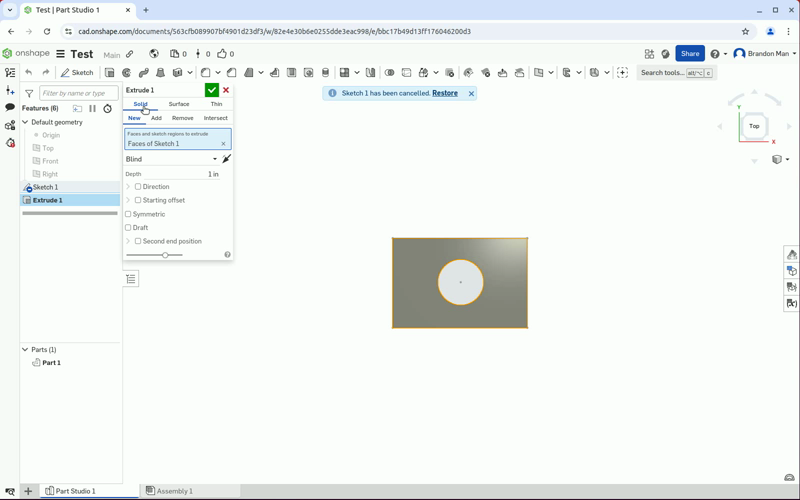
click(143, 106)
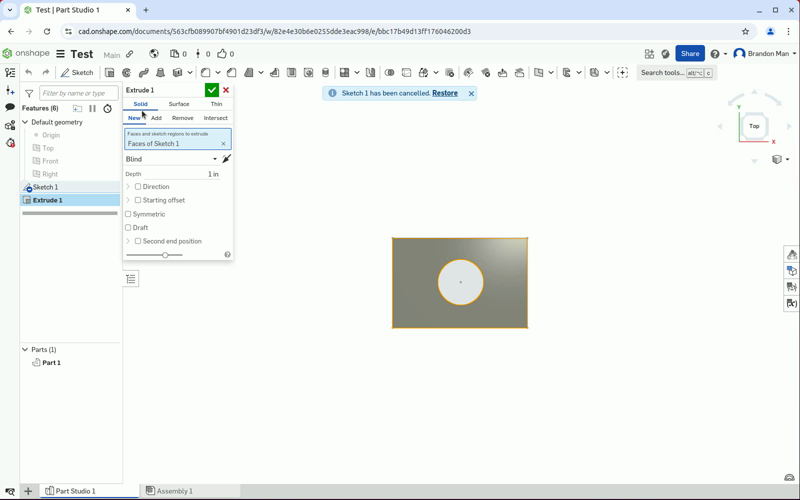
mouse_move(137, 120)
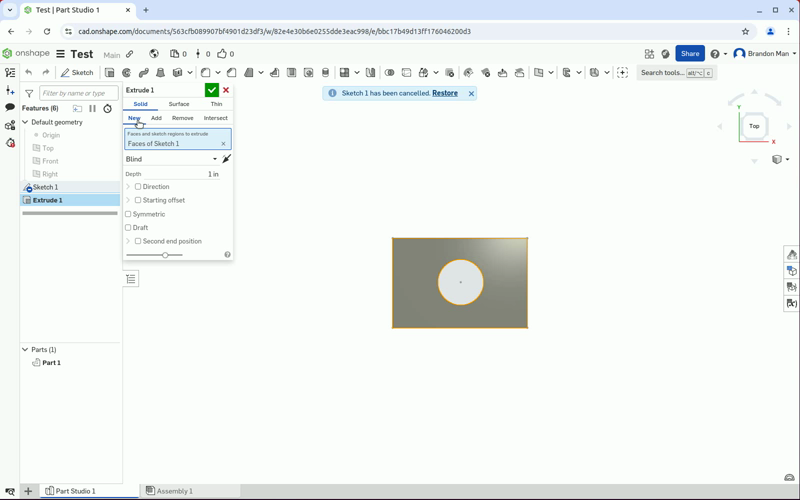
click(137, 120)
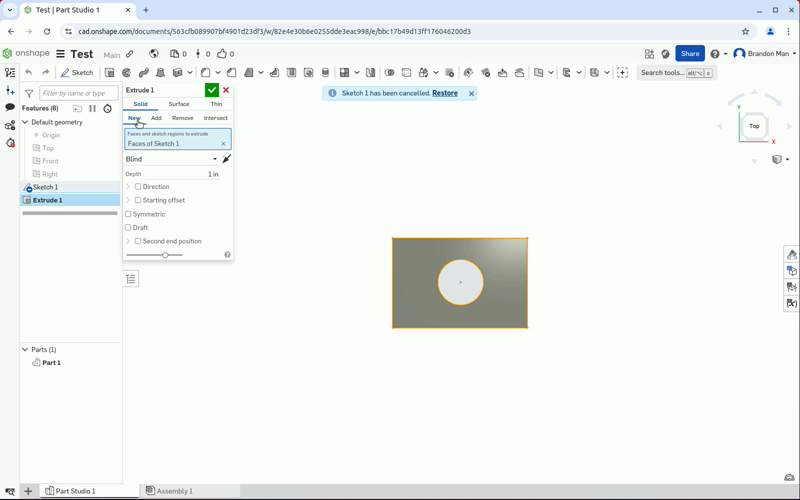
key(tab, 4)
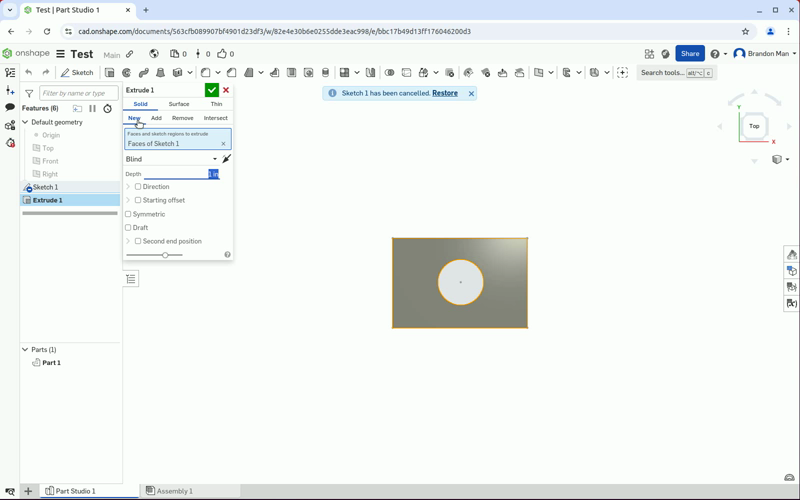
text(4.574)
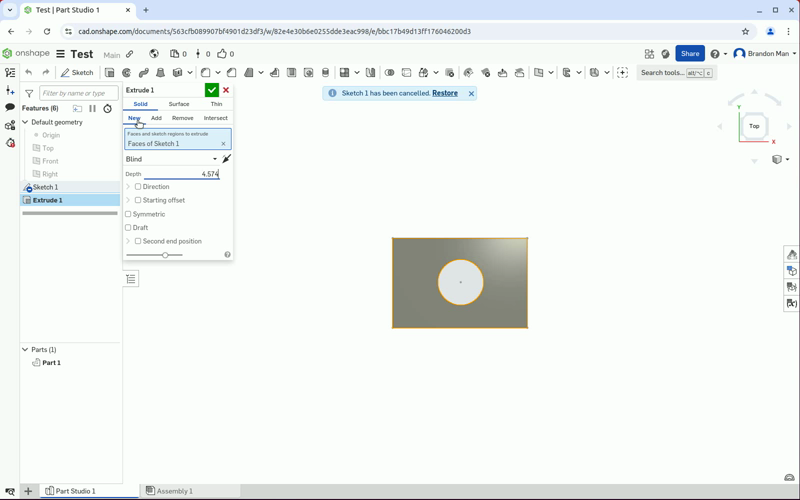
key(enter)
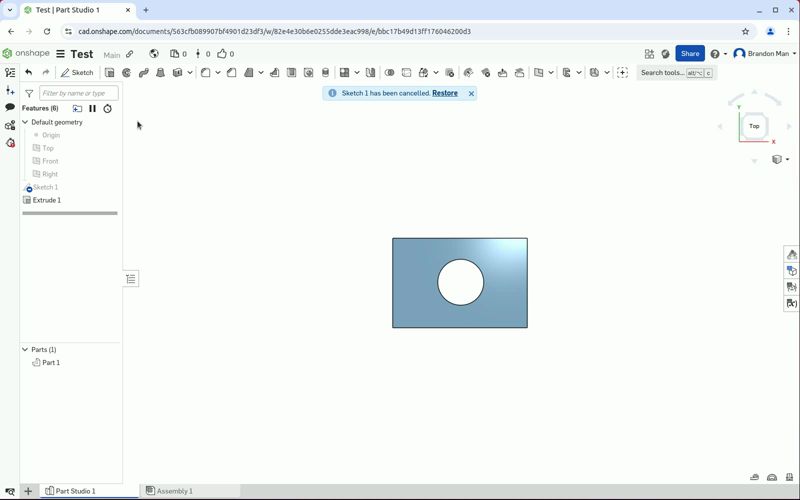
key(shift+h)
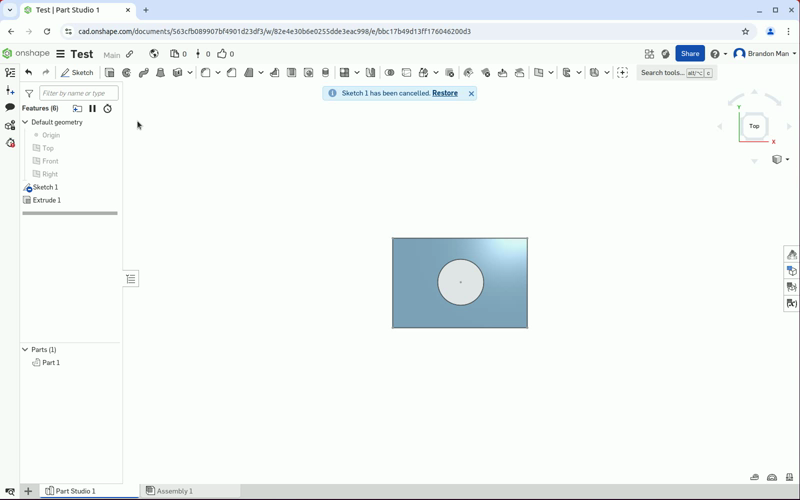
key(shift+h)
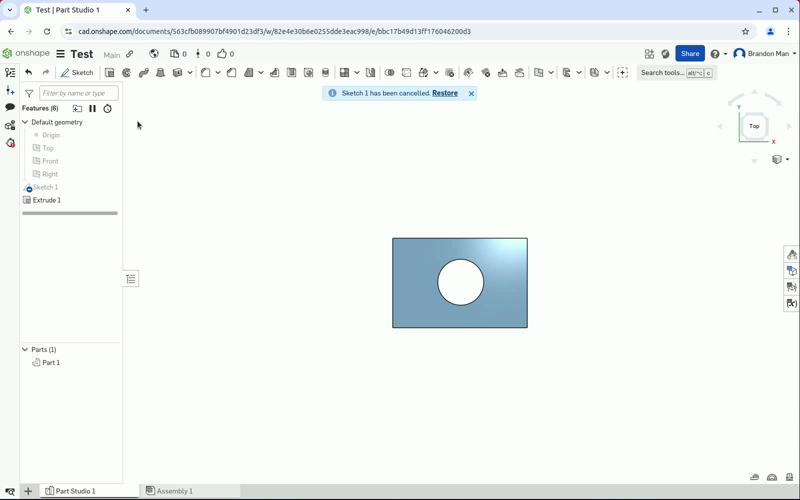
mouse_move(73, 189)
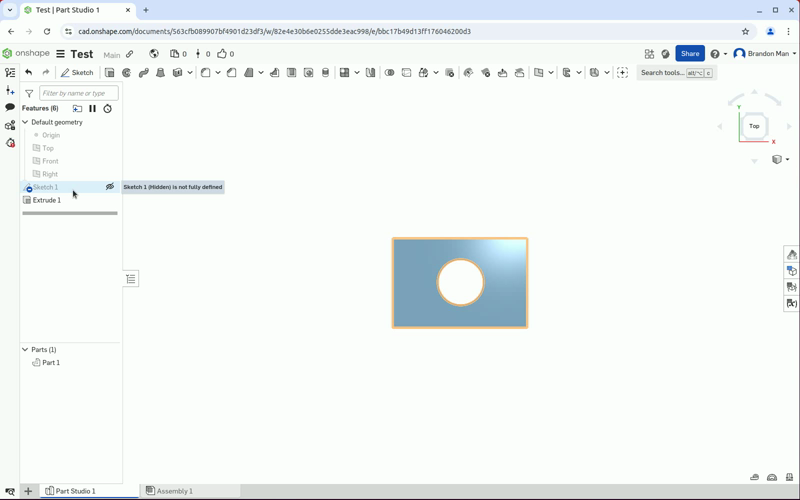
click(73, 189)
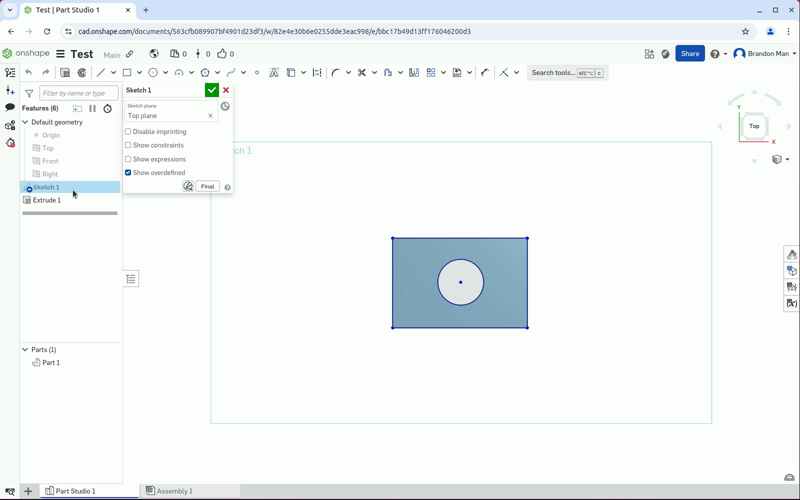
mouse_move(229, 92)
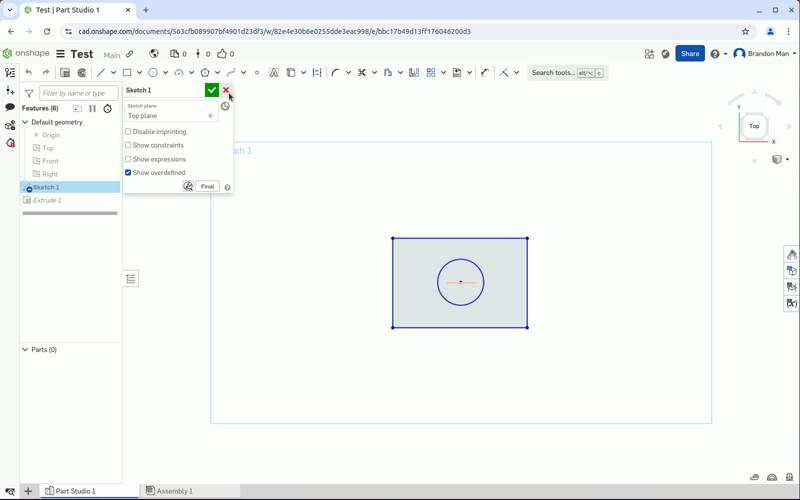
click(229, 92)
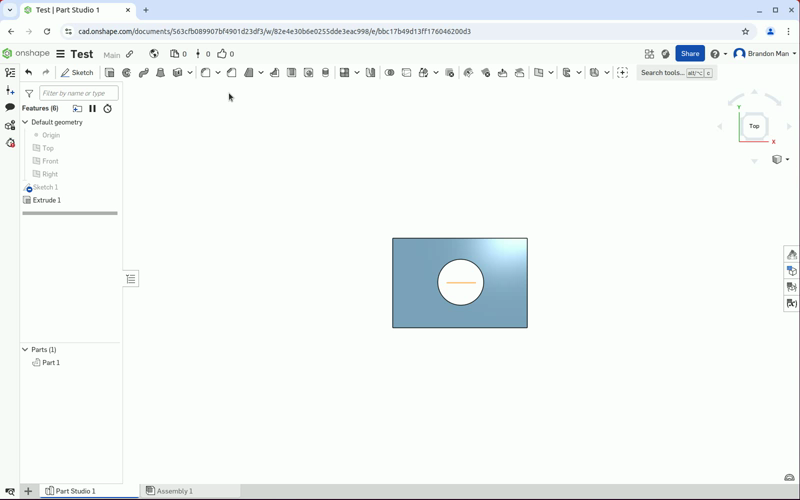
mouse_move(541, 75)
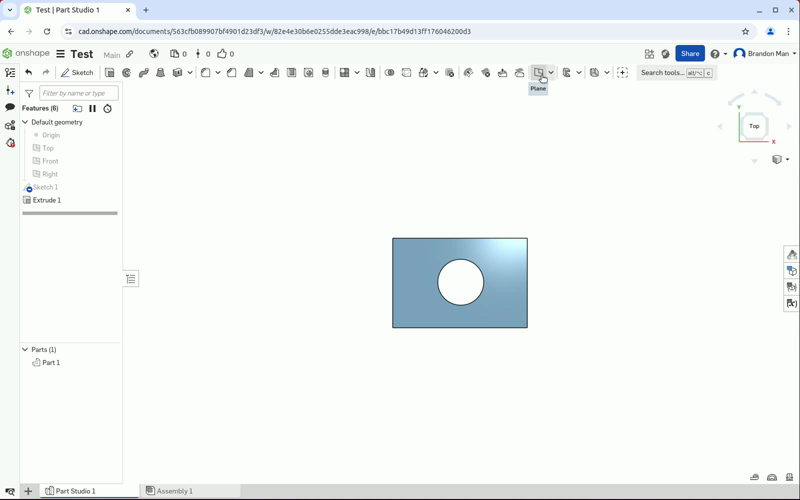
click(541, 75)
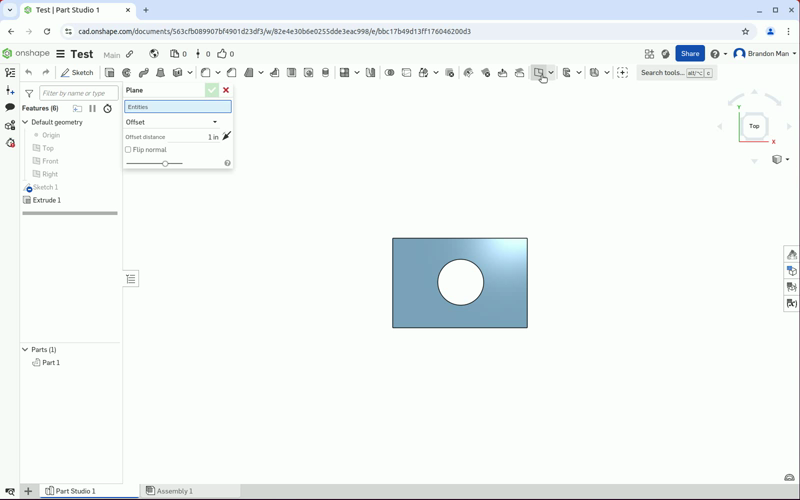
mouse_move(73, 150)
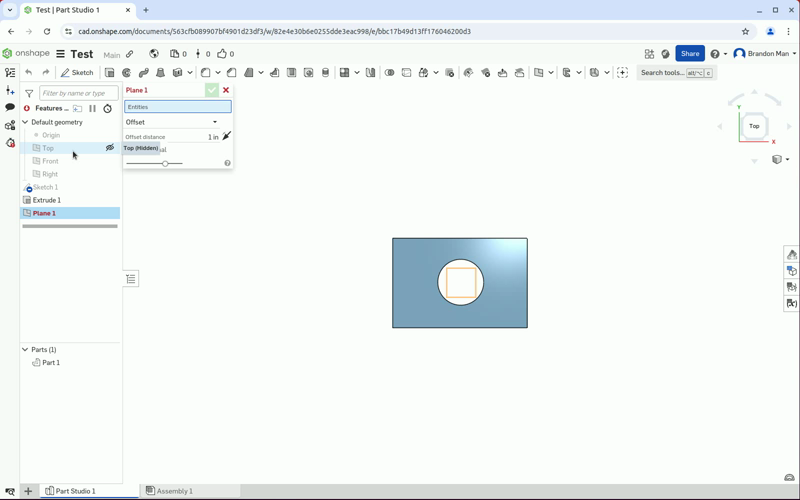
click(73, 150)
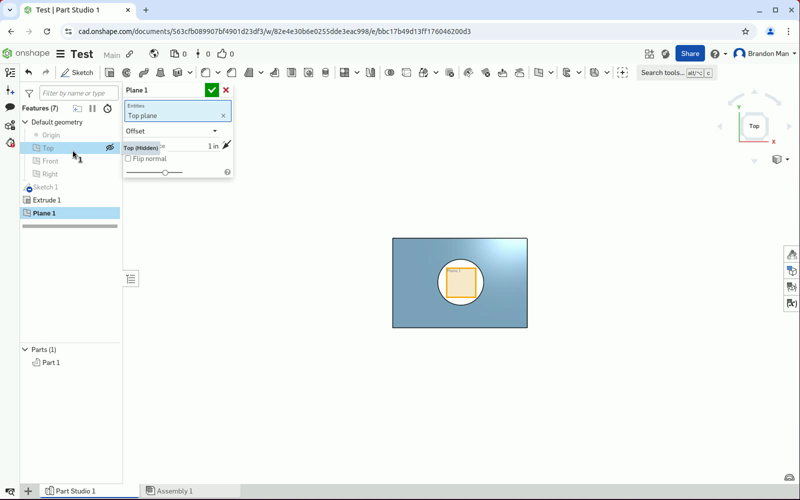
key(tab, 2)
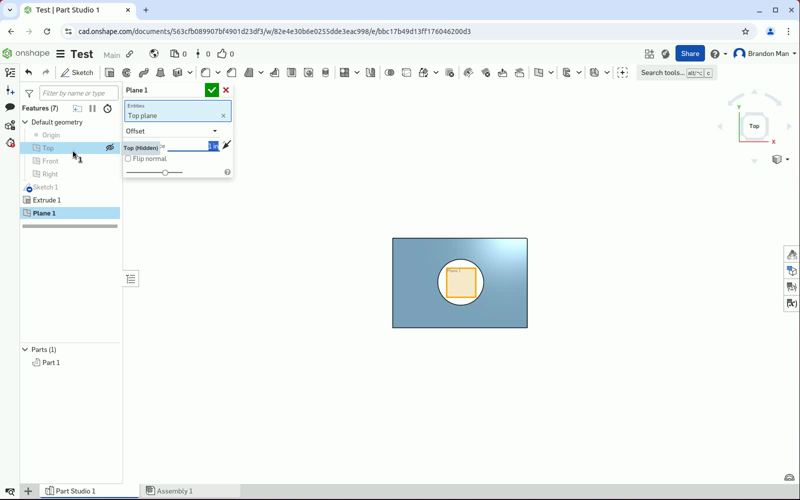
text(4.56)
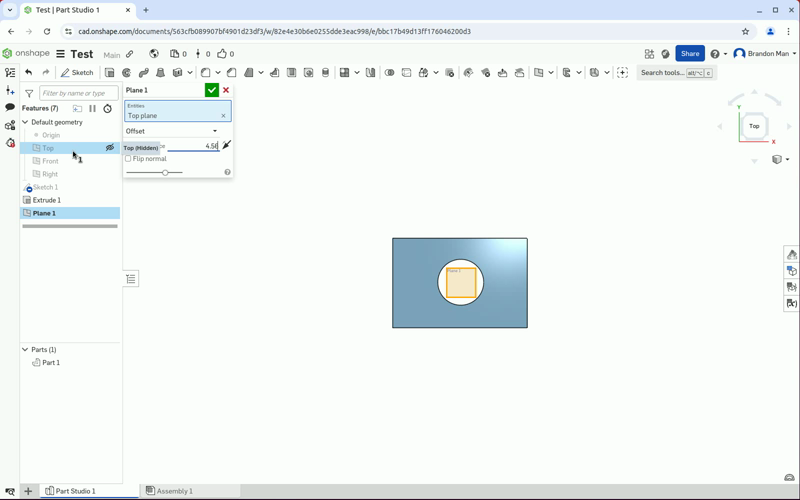
key(enter, 2)
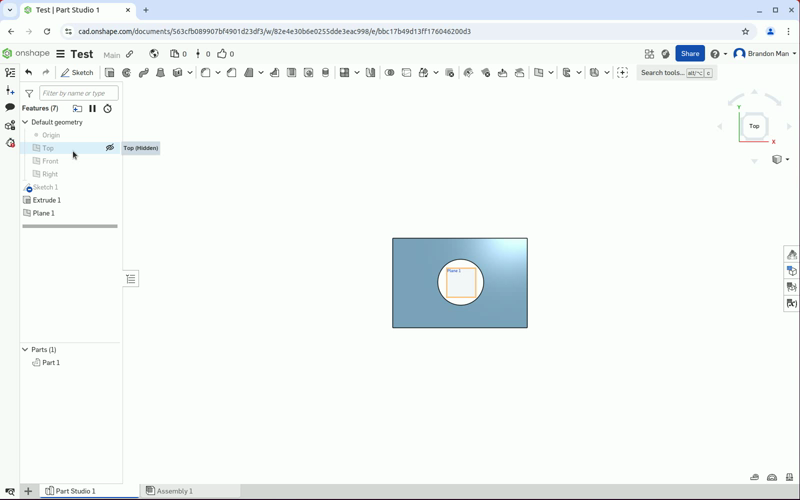
key(shift+s)
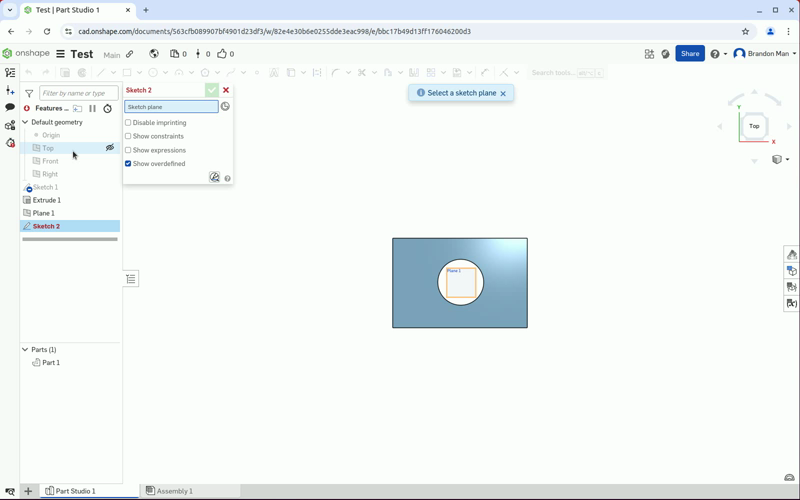
mouse_move(73, 215)
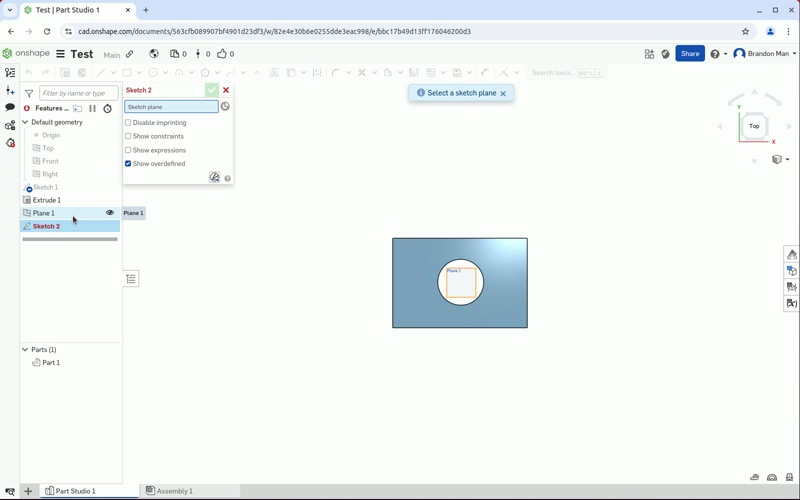
click(73, 215)
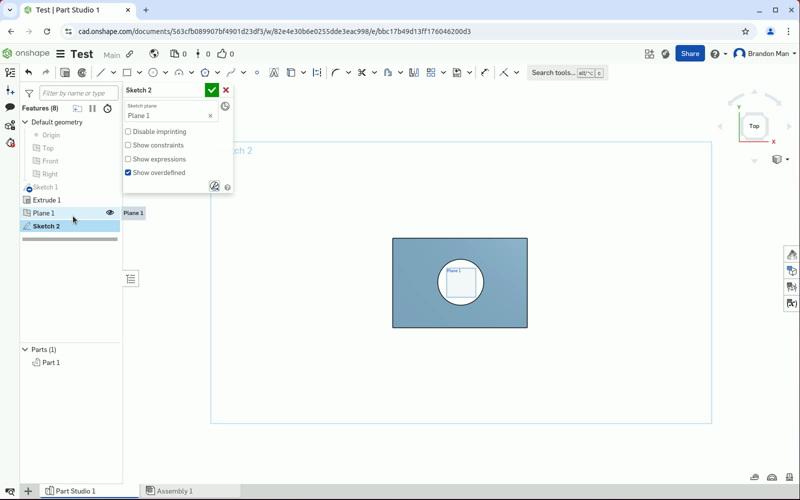
mouse_move(73, 352)
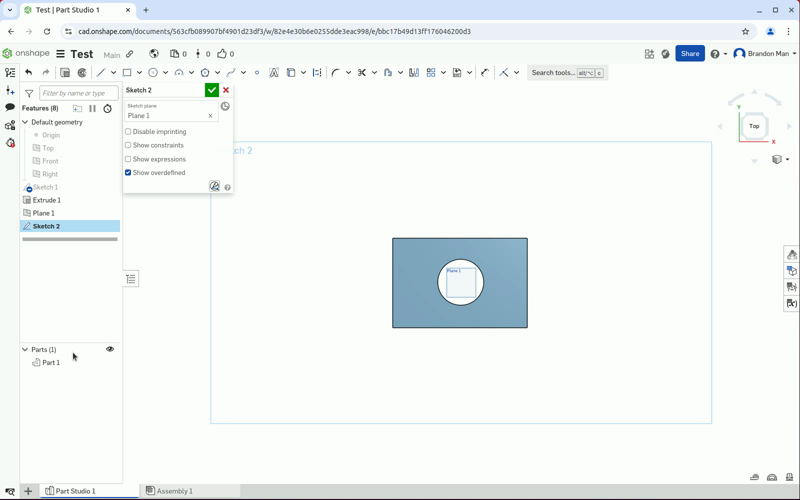
key(y)
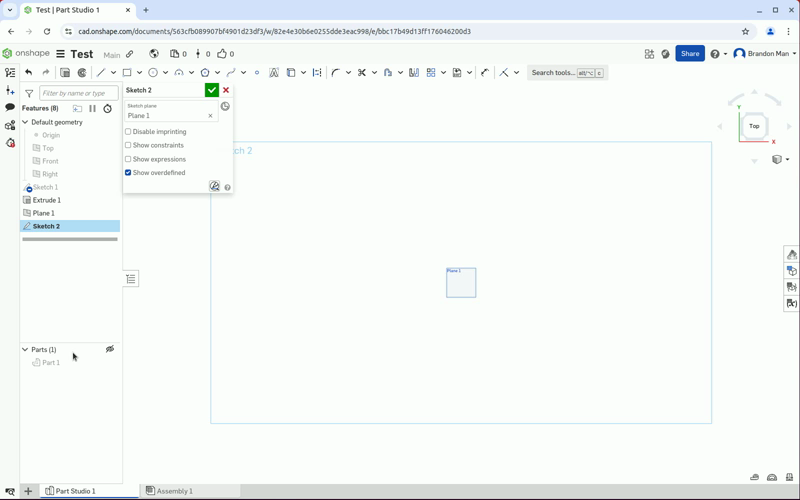
key(l)
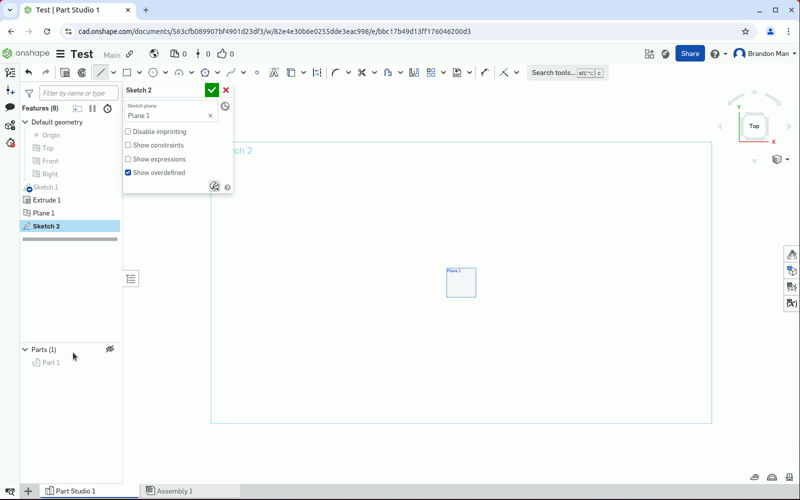
key_down(shift)
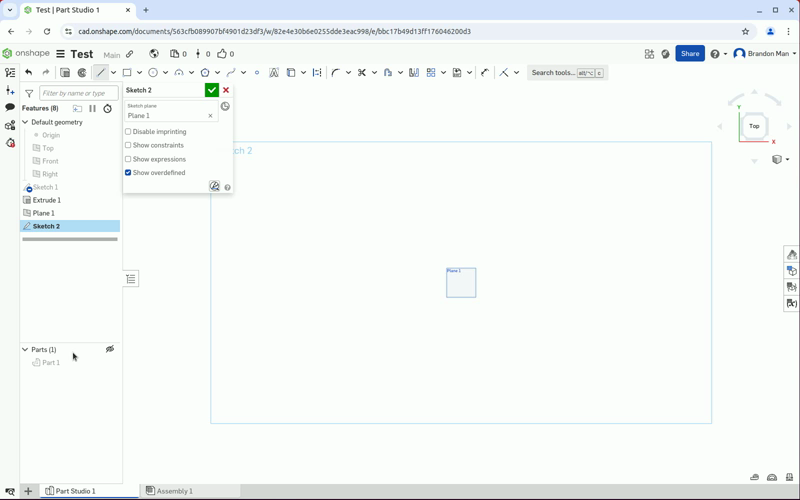
mouse_move(397, 327)
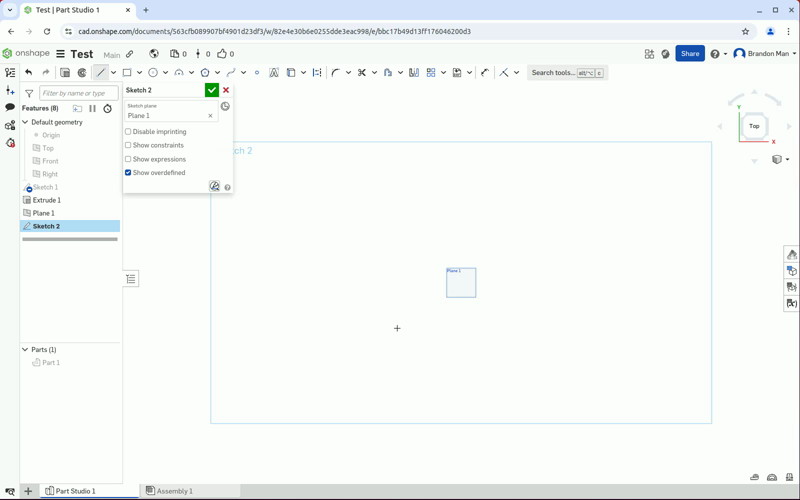
click(397, 327)
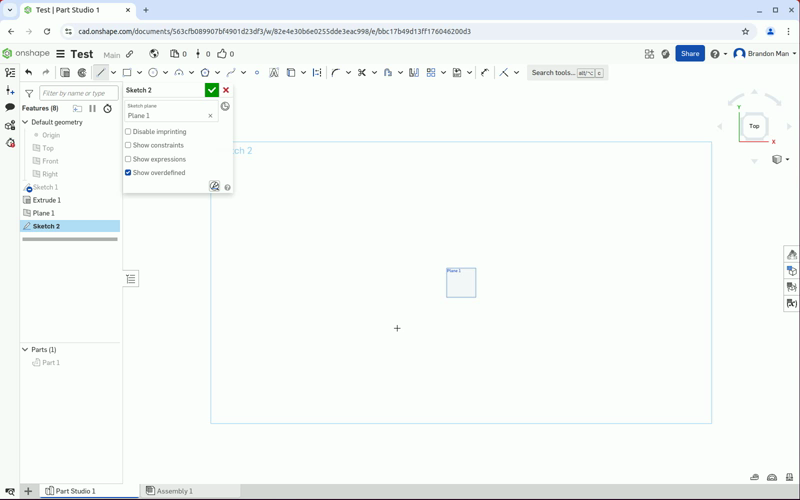
key_up(shift)
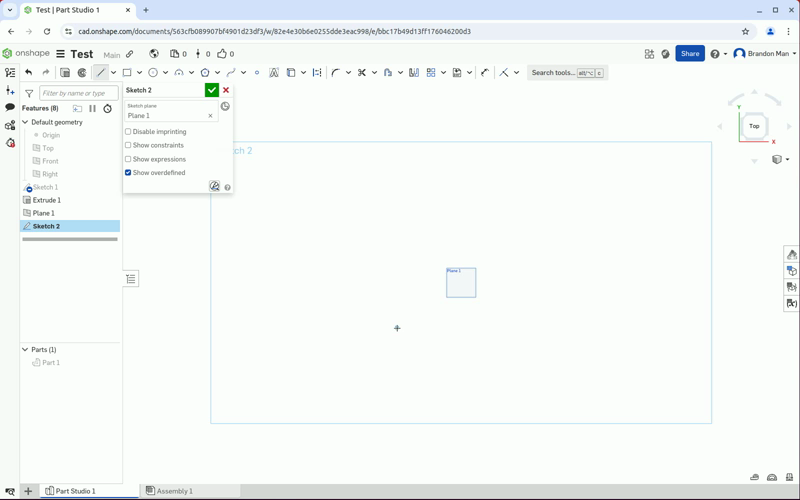
key_down(shift)
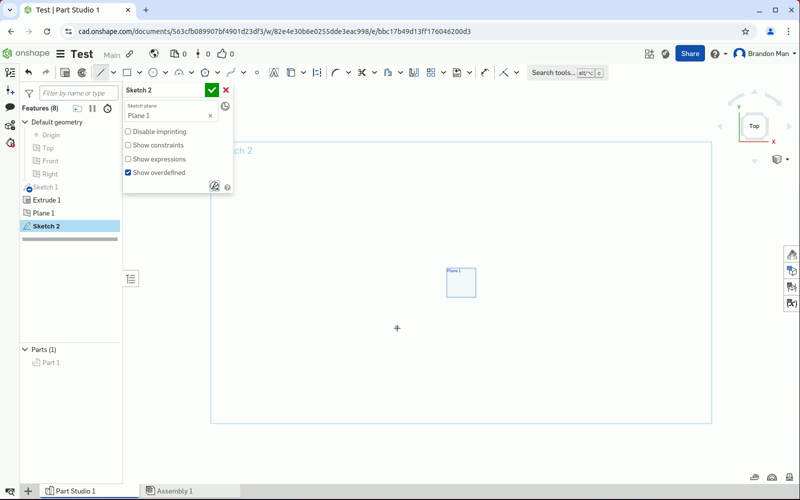
mouse_move(427, 327)
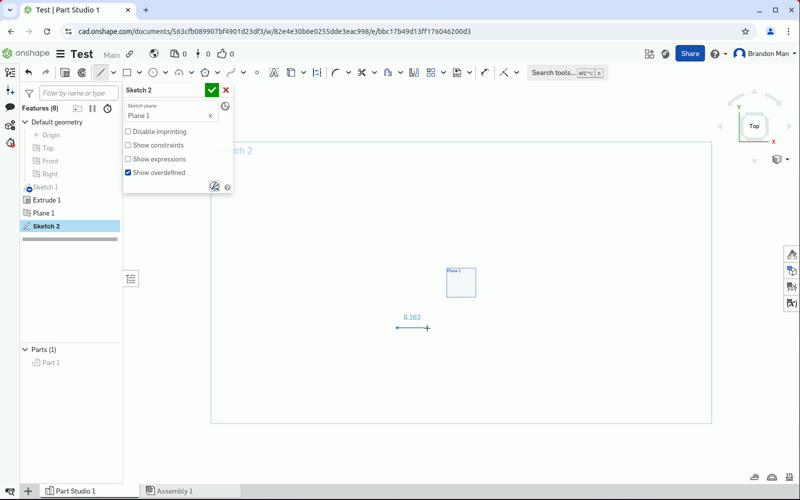
mouse_move(408, 327)
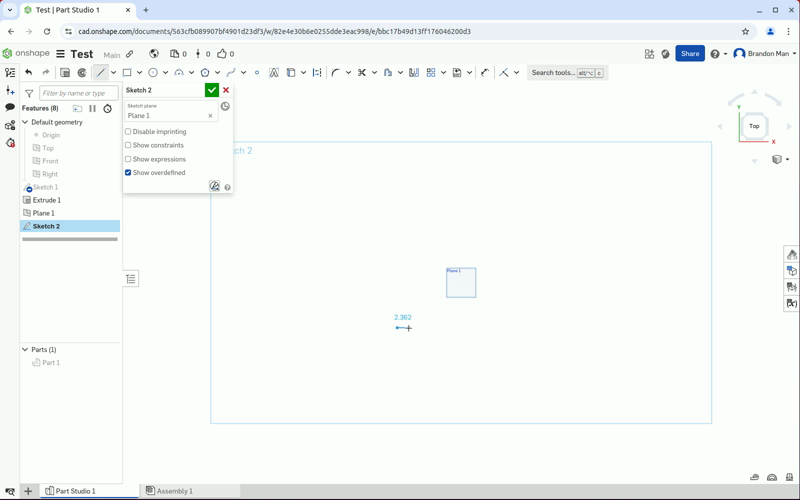
click(408, 327)
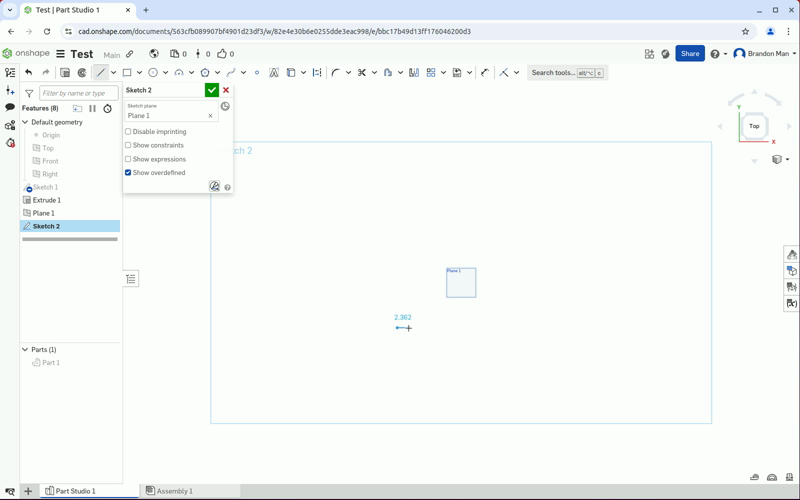
key_up(shift)
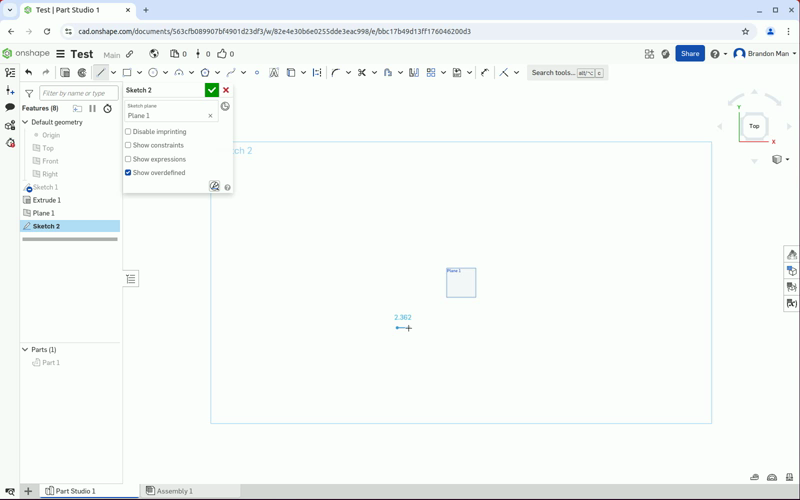
key_down(shift)
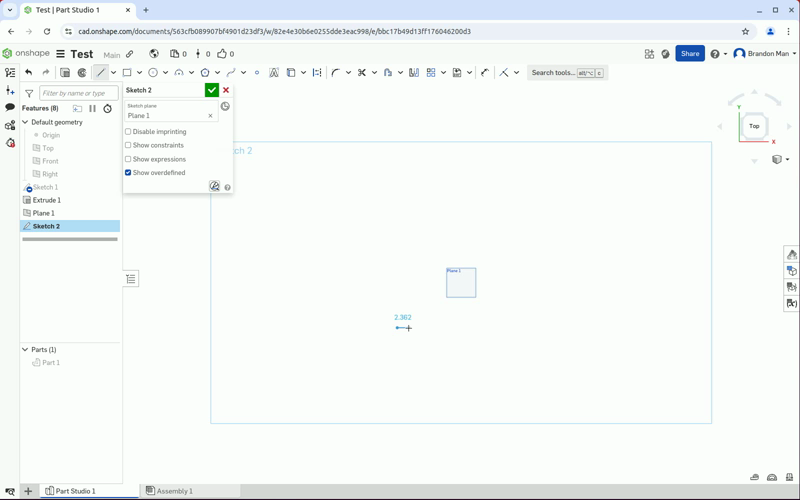
mouse_move(408, 237)
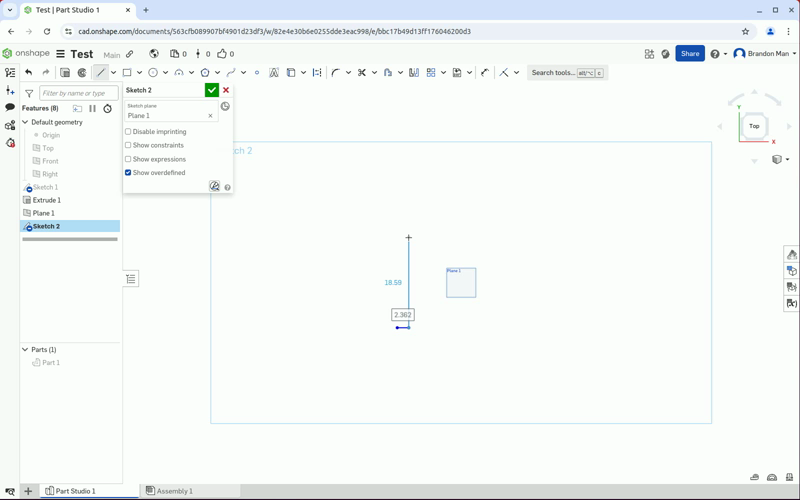
click(408, 237)
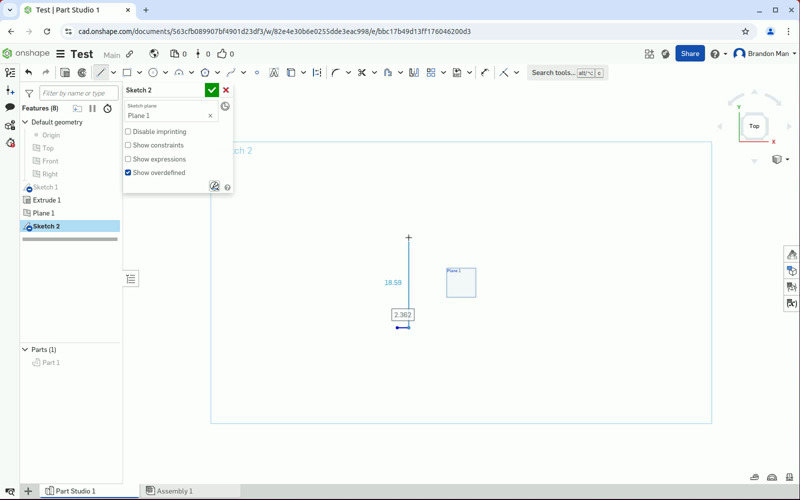
key_up(shift)
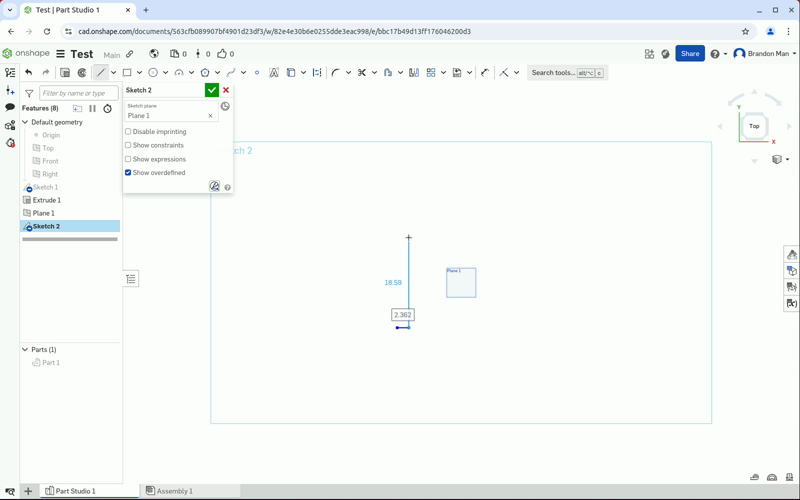
key_down(shift)
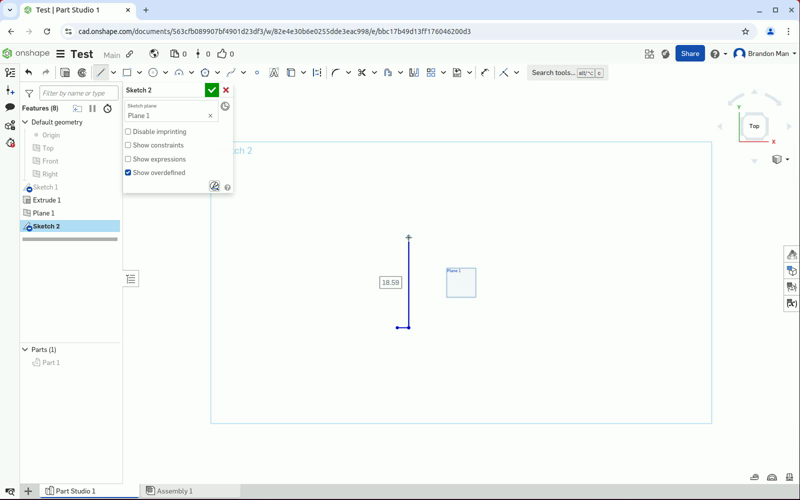
mouse_move(438, 237)
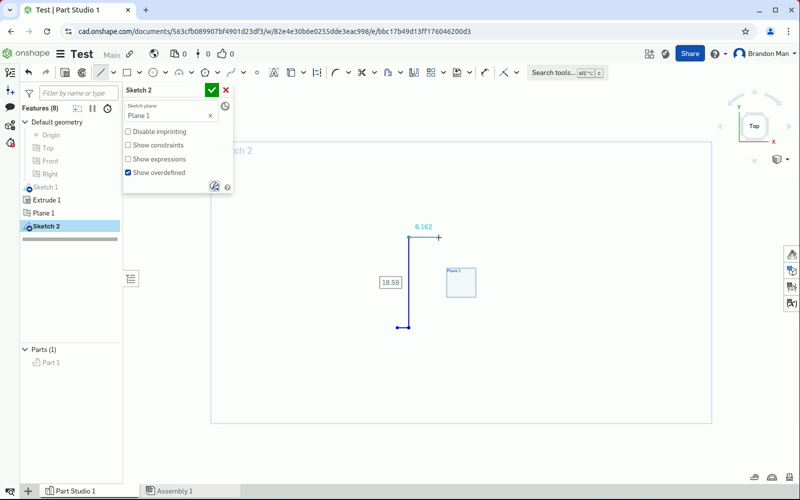
mouse_move(397, 237)
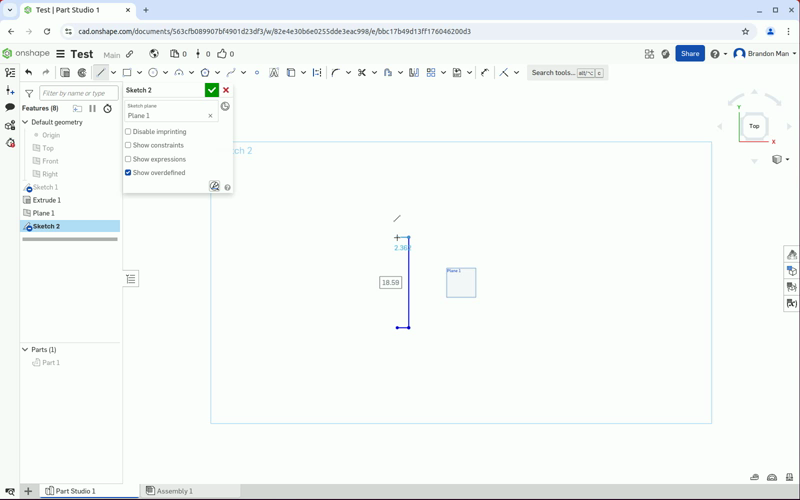
click(397, 237)
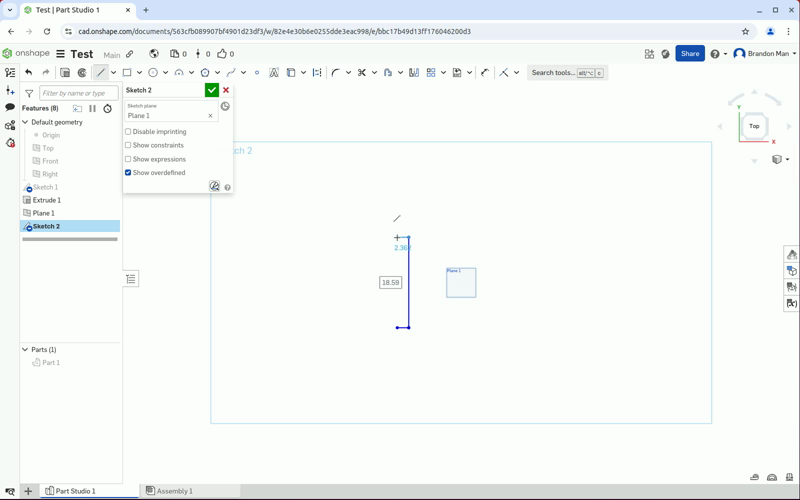
key_up(shift)
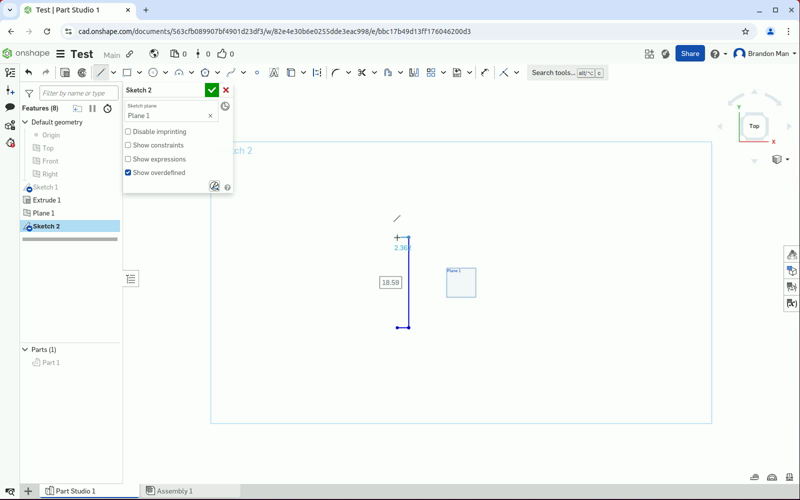
key_down(shift)
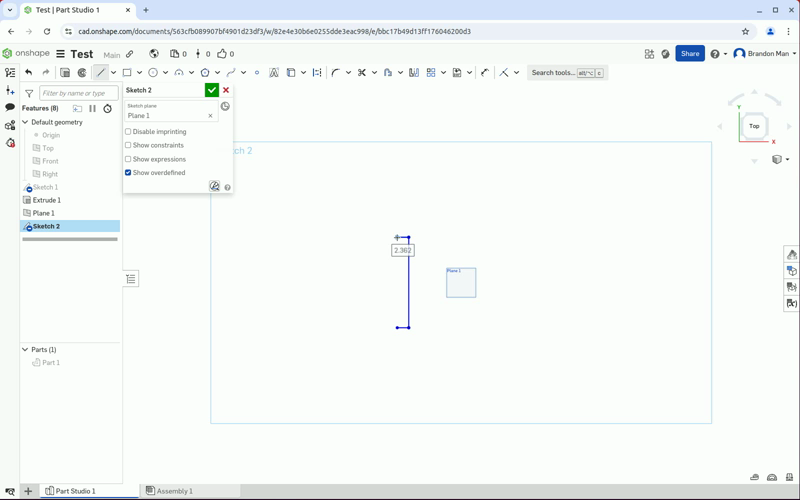
mouse_move(397, 327)
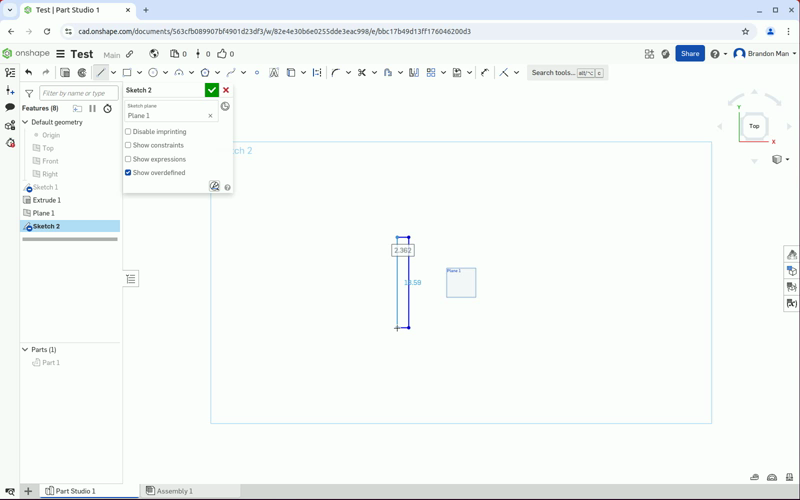
key_up(shift)
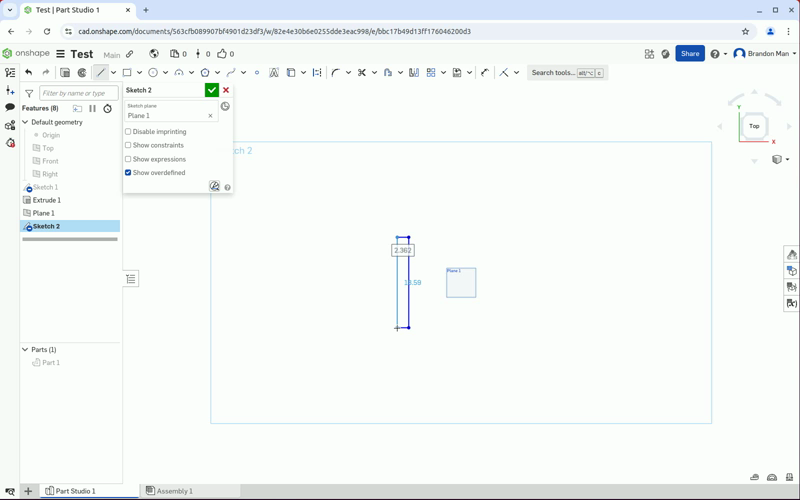
click(397, 327)
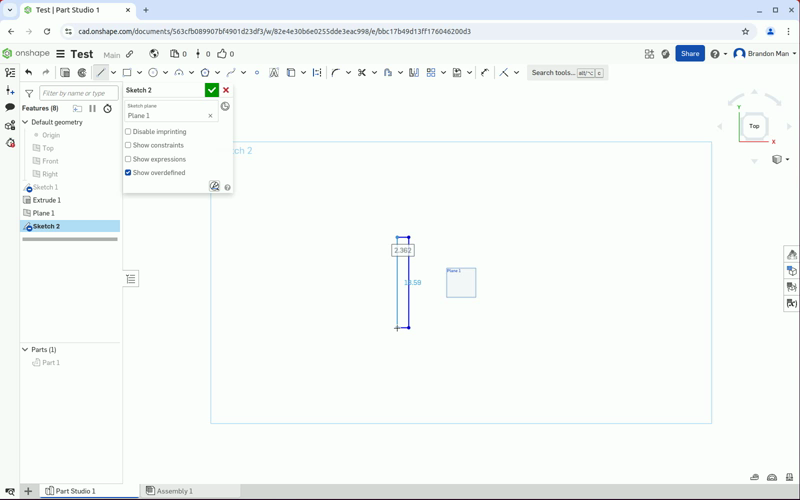
key(esc)
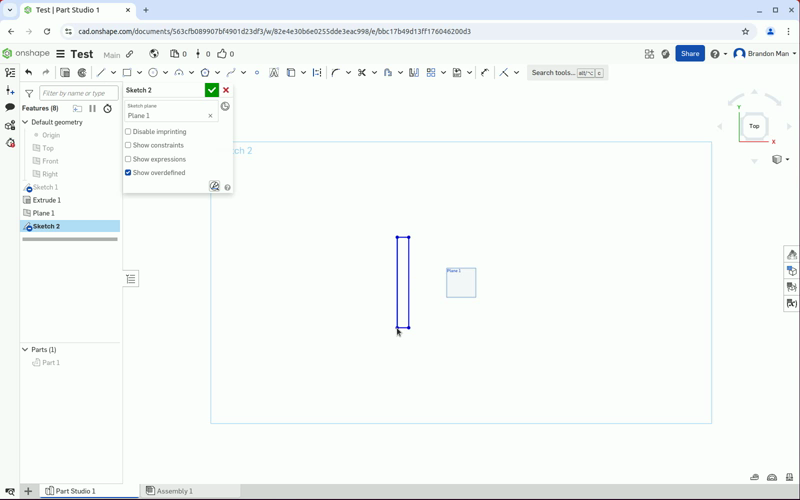
mouse_move(402, 282)
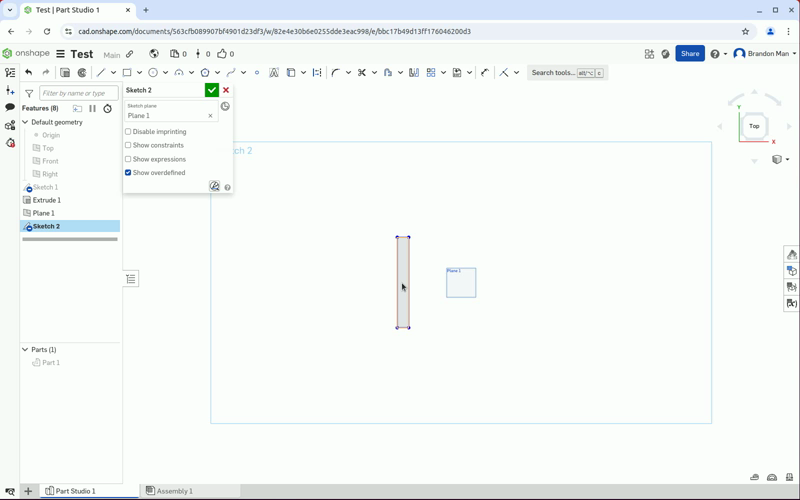
scroll(6)
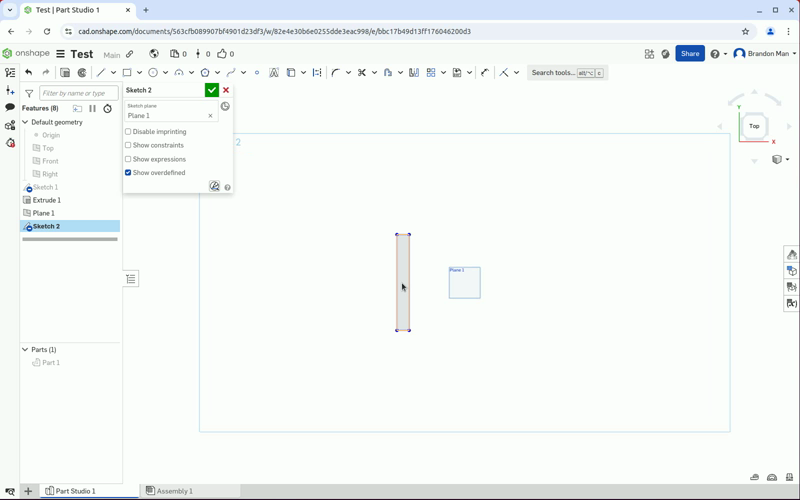
scroll(6)
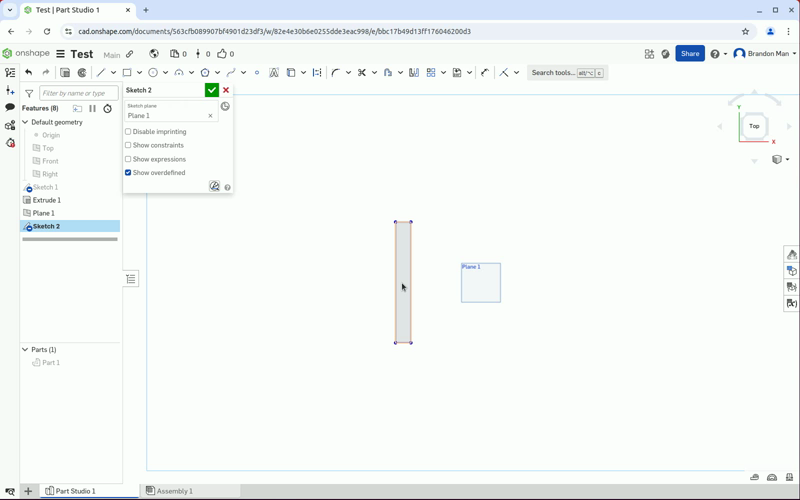
scroll(6)
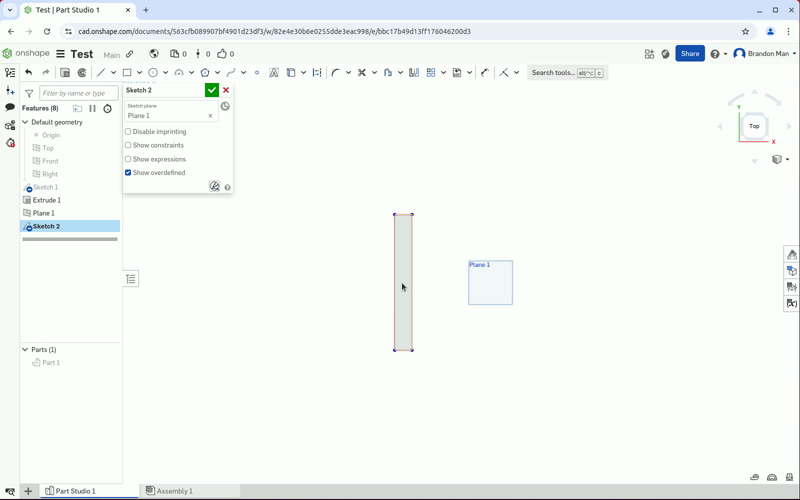
scroll(6)
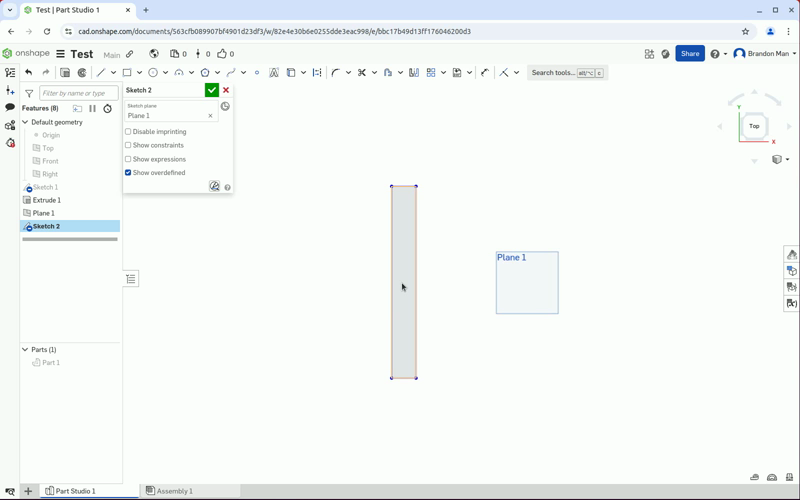
scroll(6)
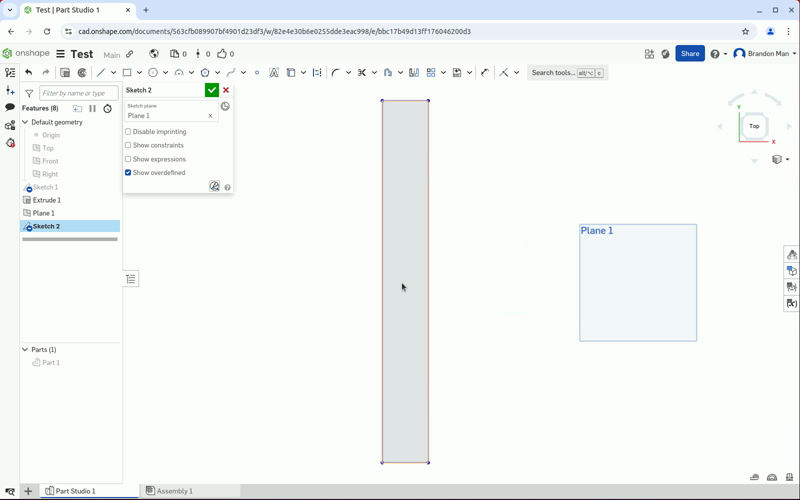
scroll(6)
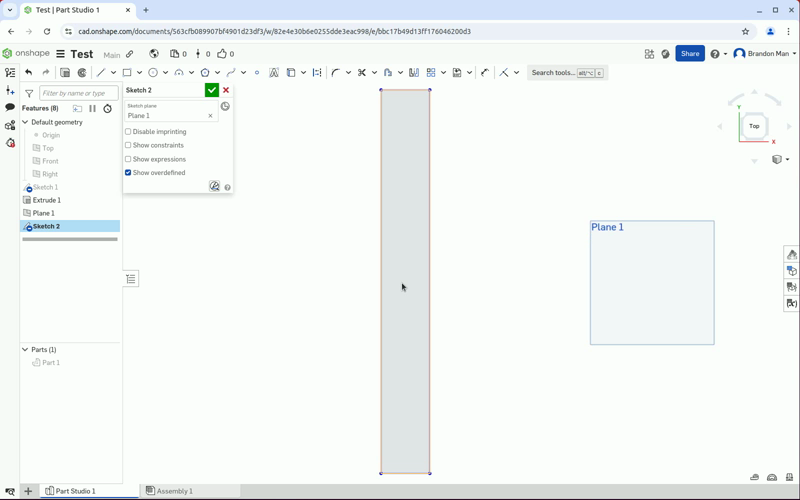
scroll(6)
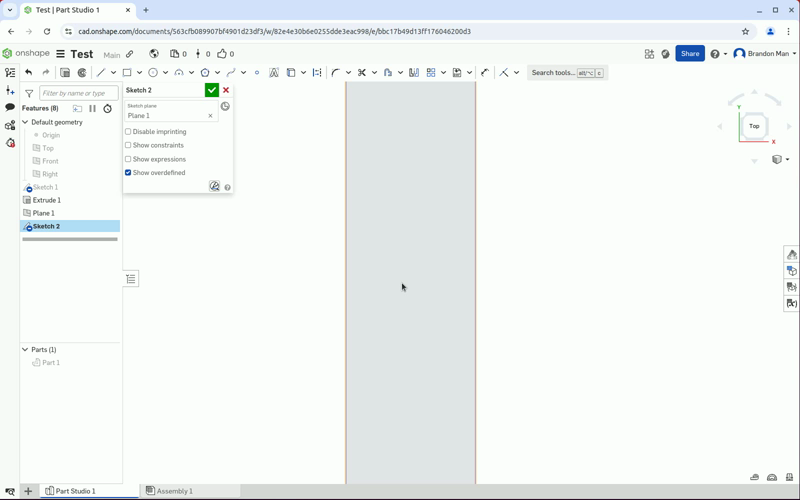
click(402, 282)
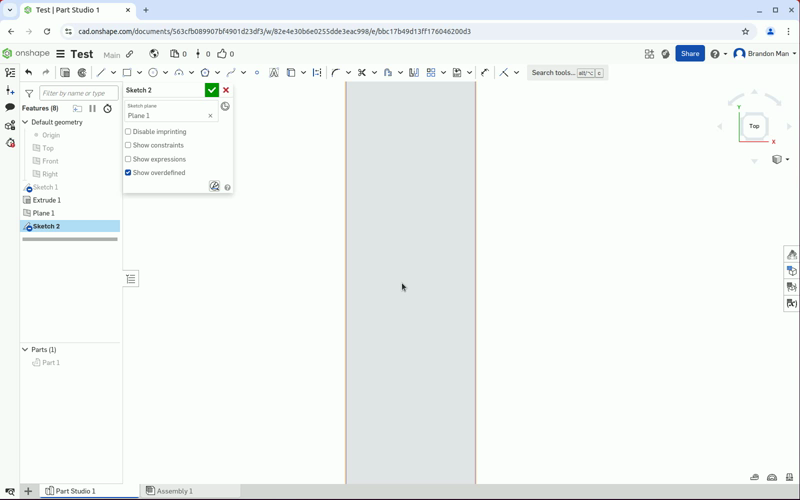
scroll(-6)
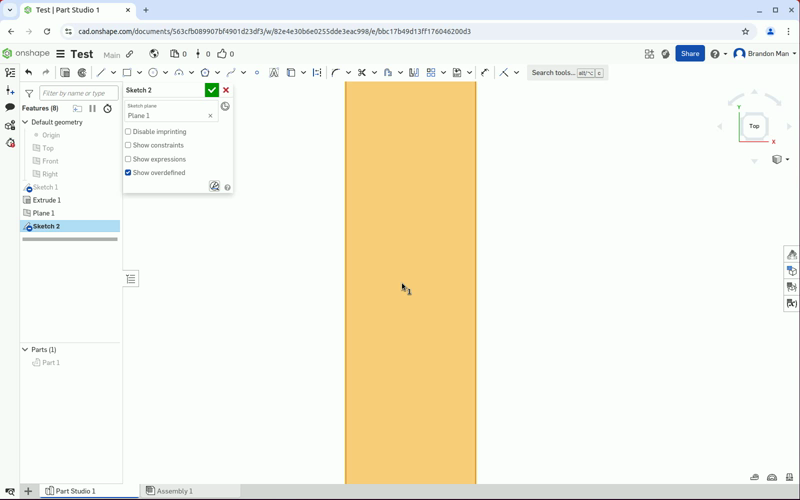
scroll(-6)
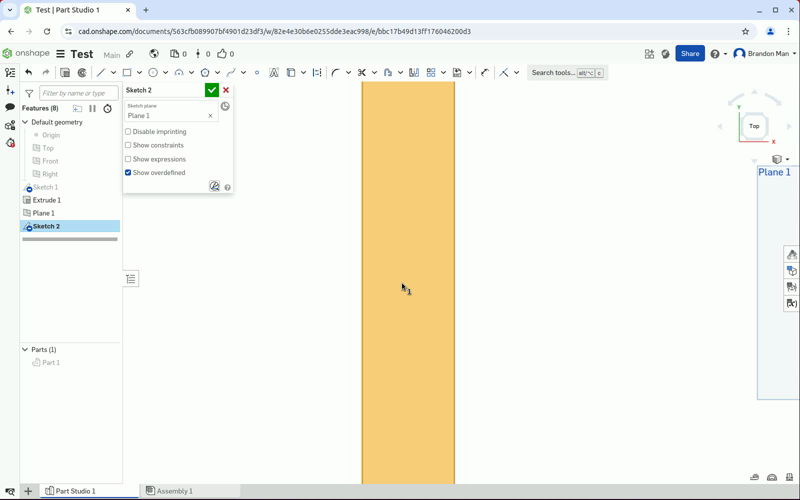
scroll(-6)
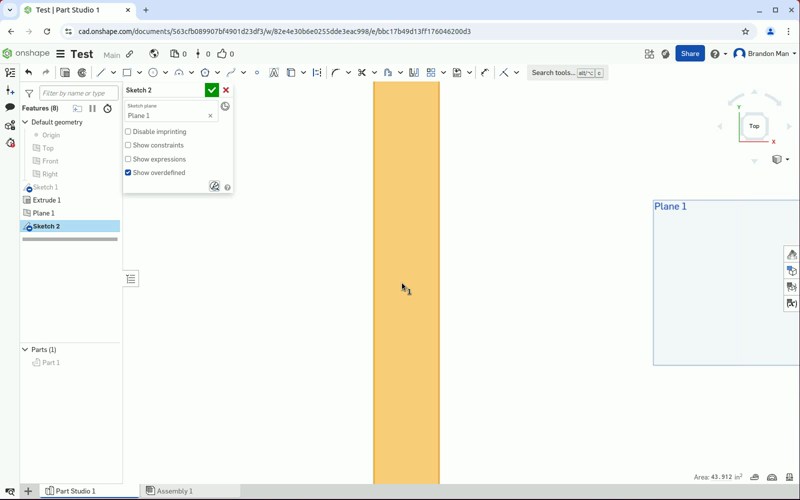
scroll(-6)
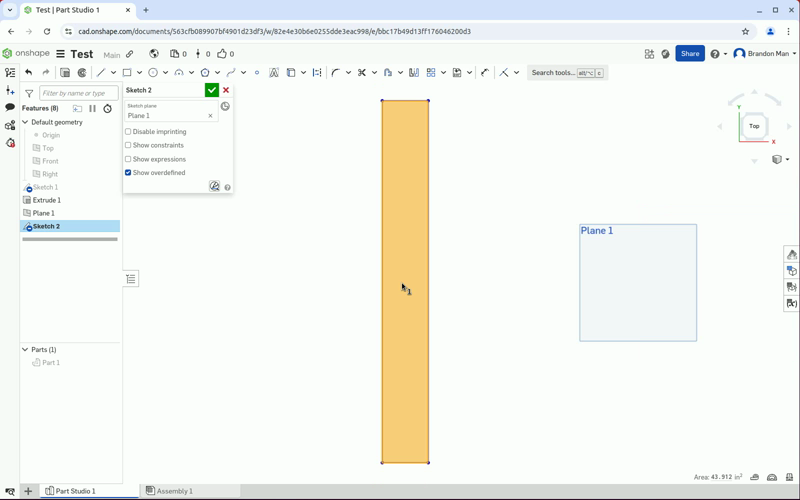
scroll(-6)
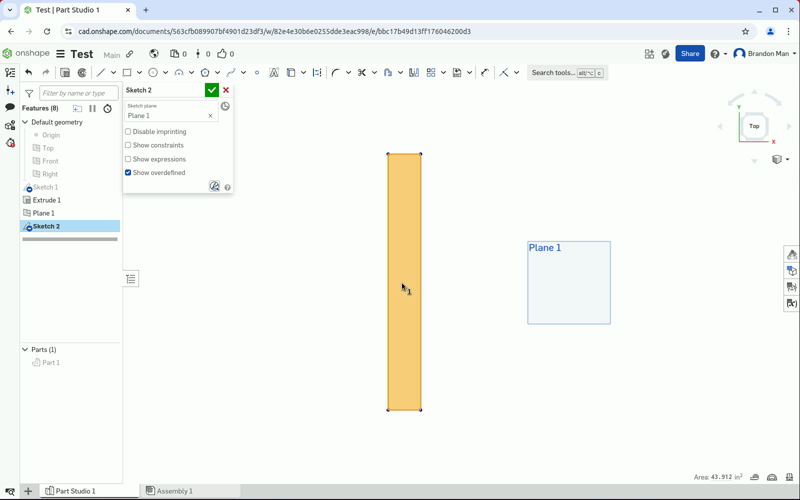
scroll(-6)
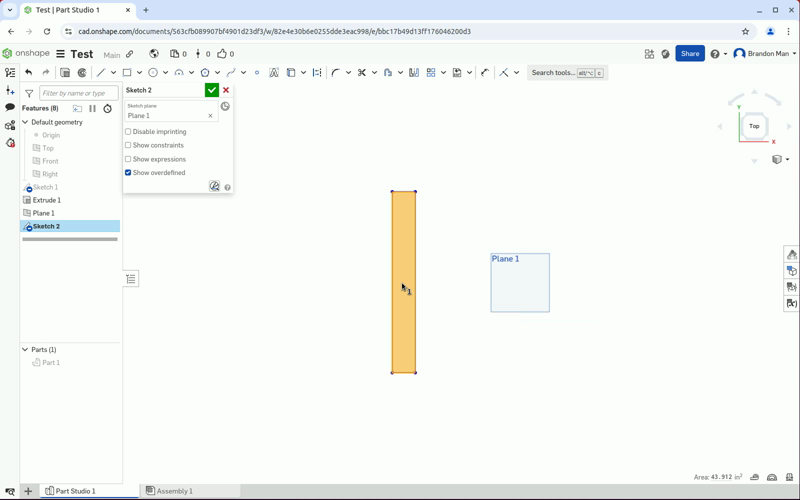
scroll(-6)
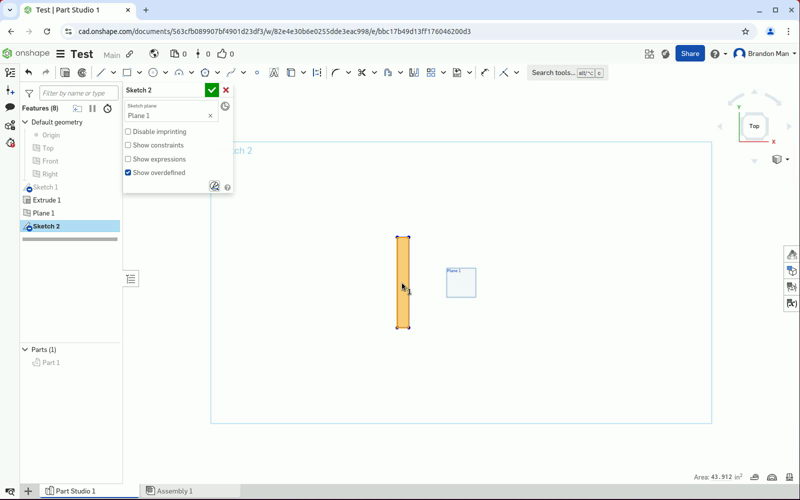
mouse_move(73, 352)
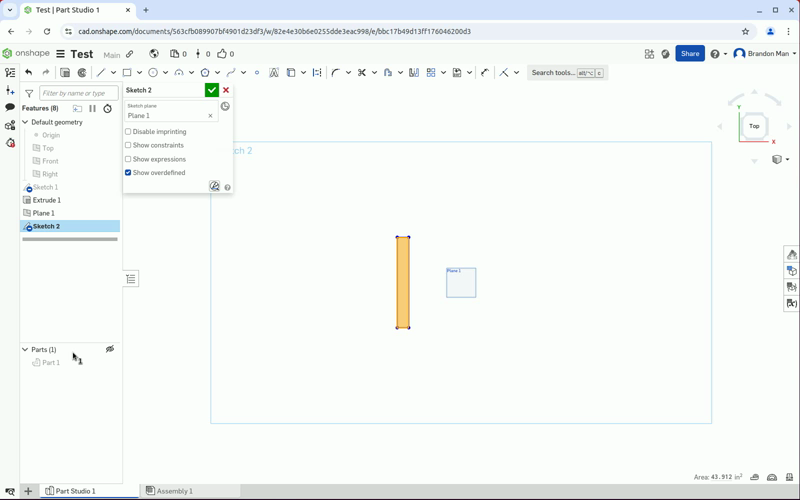
key(shift+y)
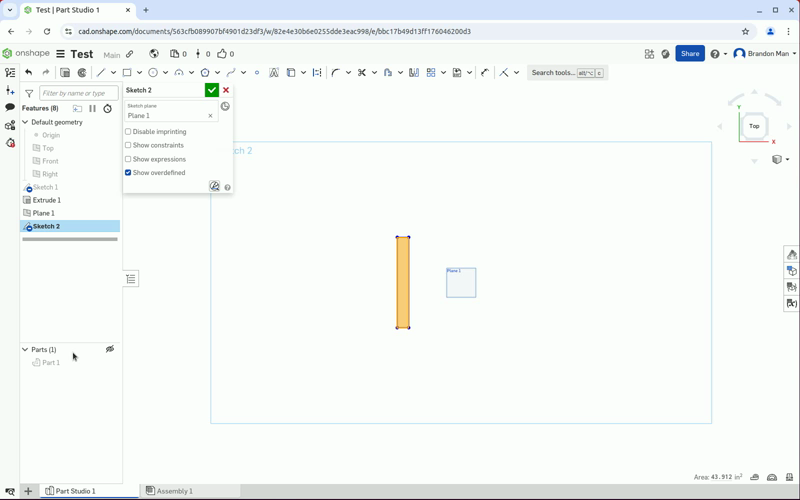
key(shift+e)
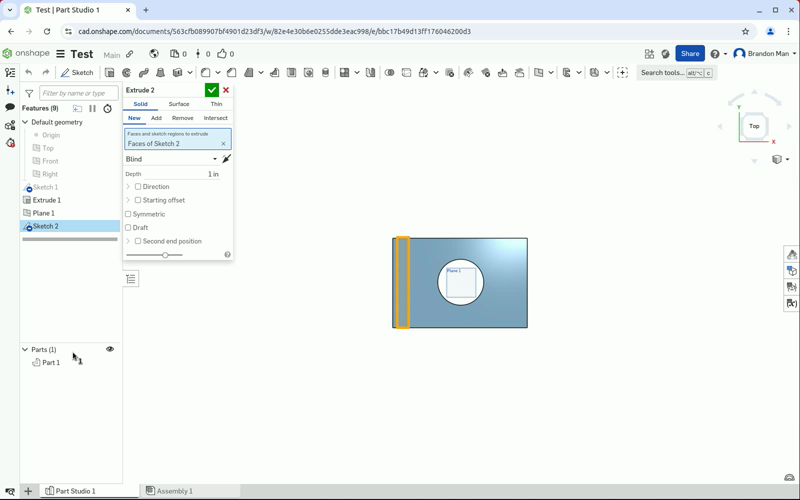
mouse_move(143, 106)
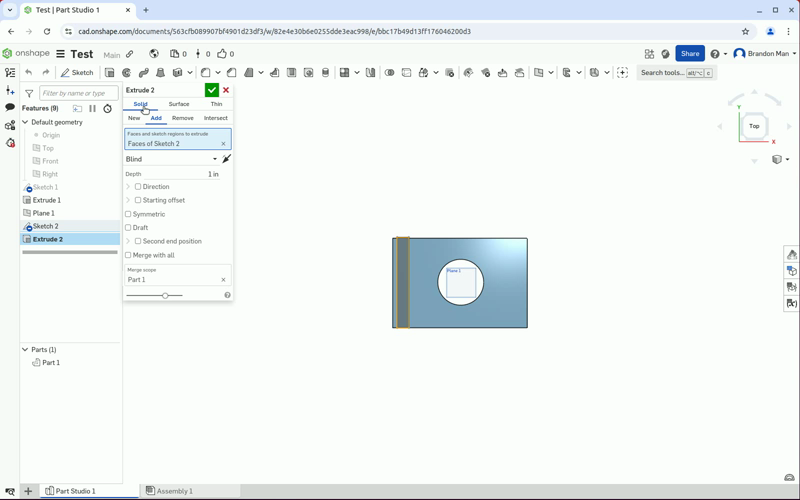
click(143, 106)
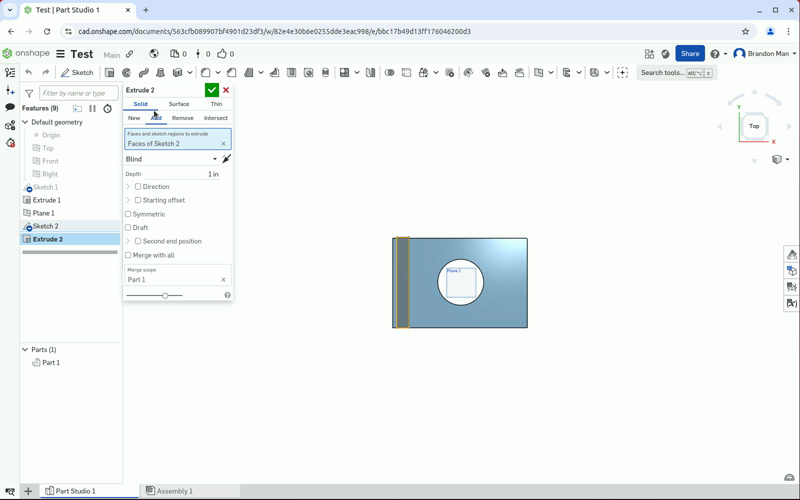
mouse_move(186, 120)
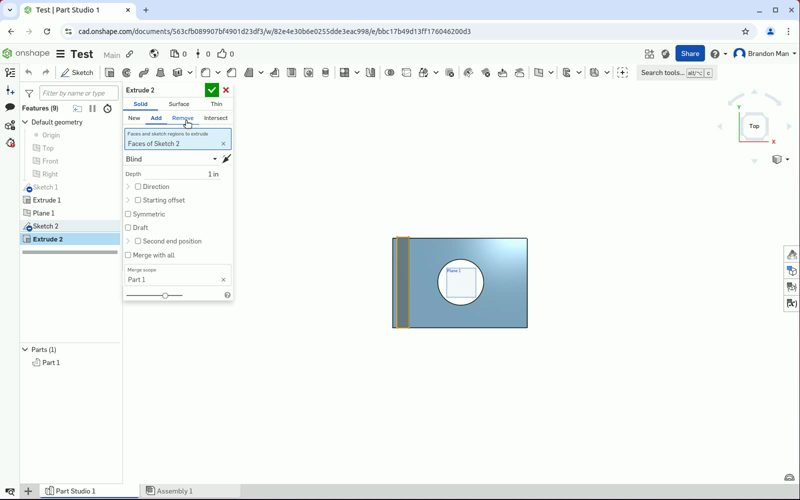
click(186, 120)
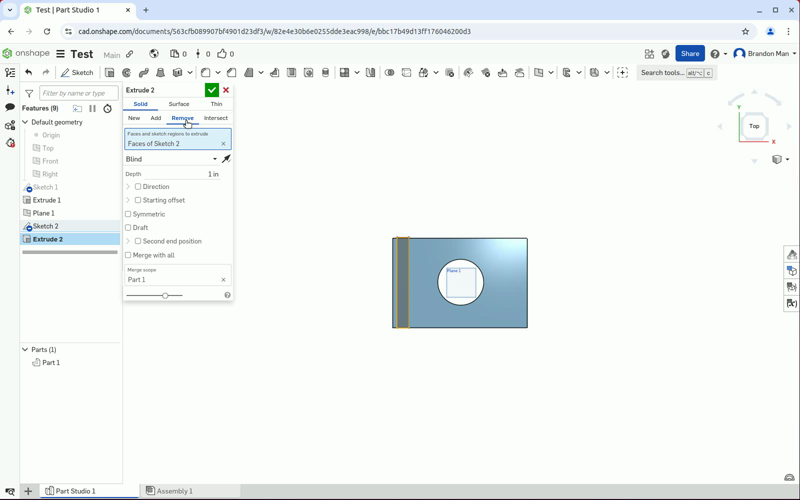
key(tab, 4)
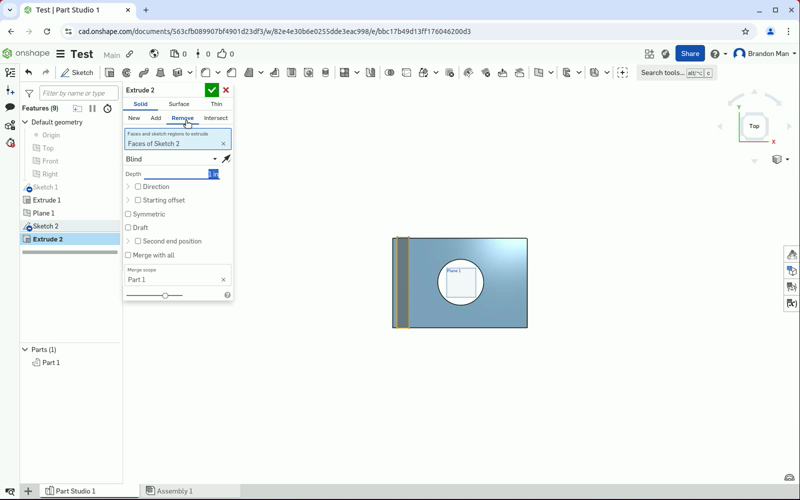
text(0.963)
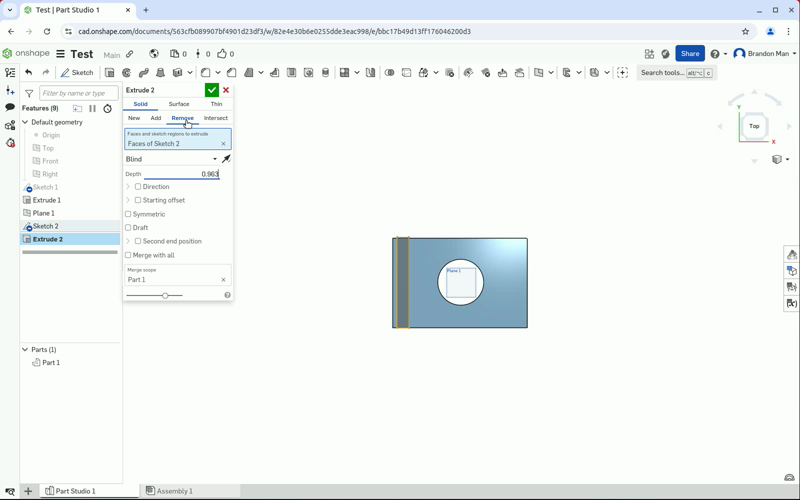
key(tab, 6)
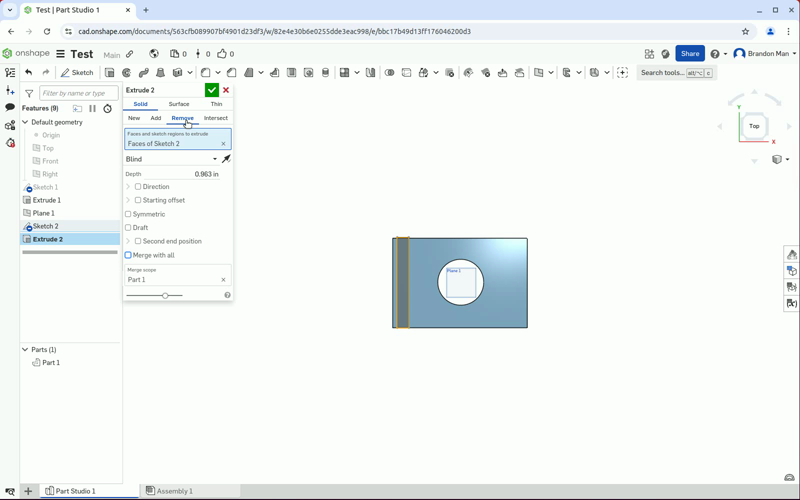
key(space)
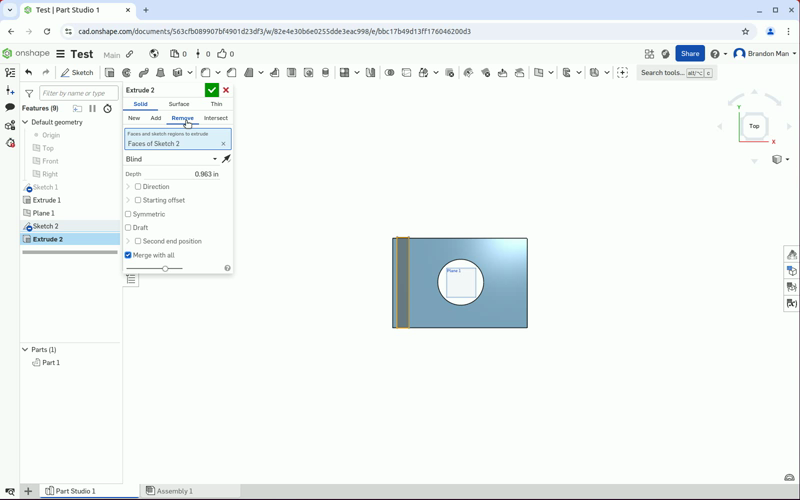
key(enter)
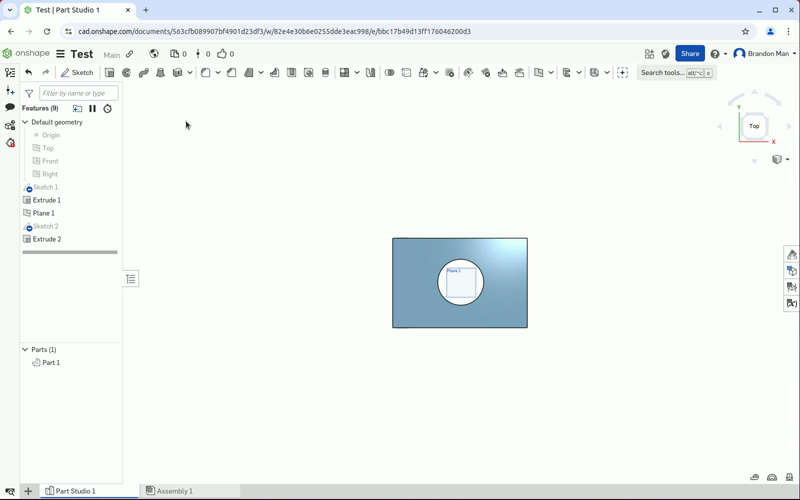
key(shift+h)
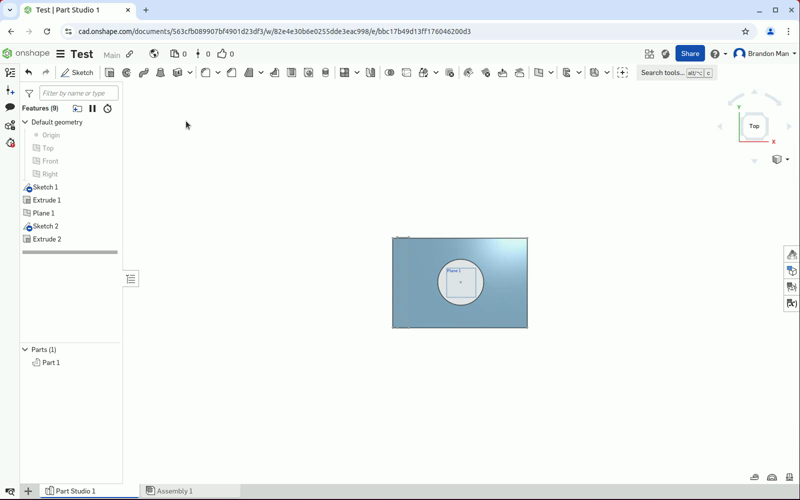
key(shift+h)
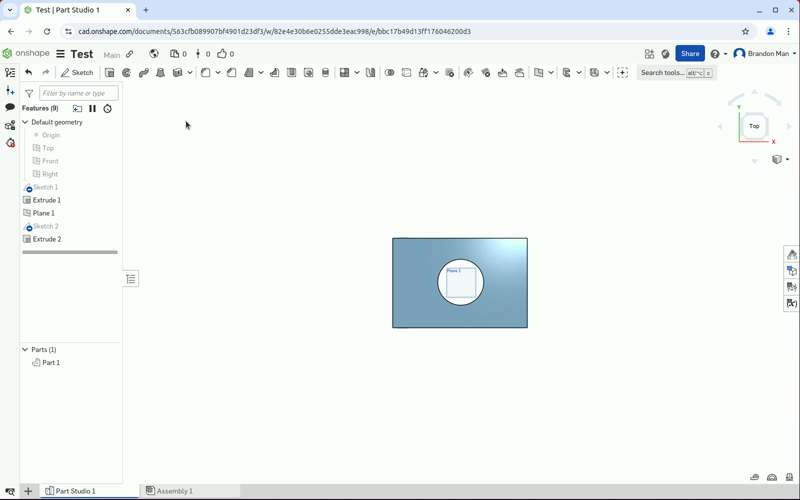
mouse_move(73, 189)
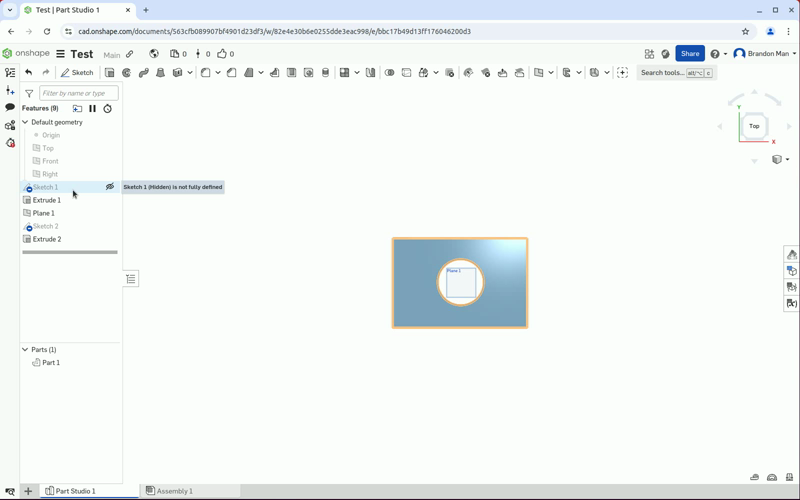
click(73, 189)
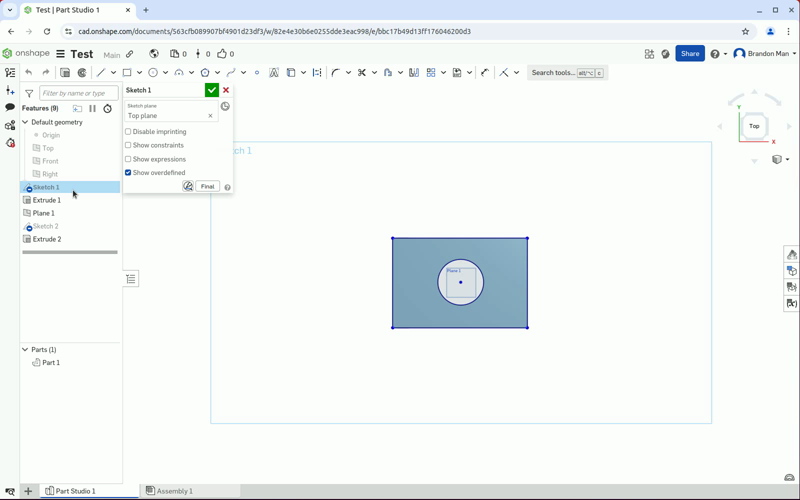
mouse_move(229, 92)
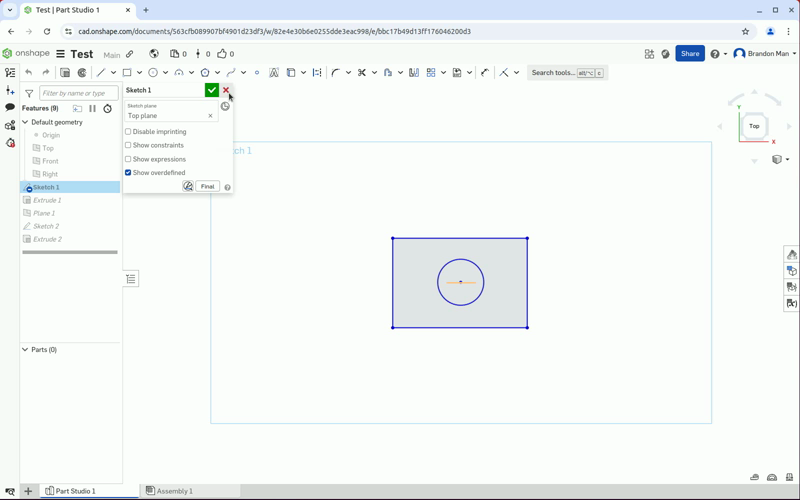
click(229, 92)
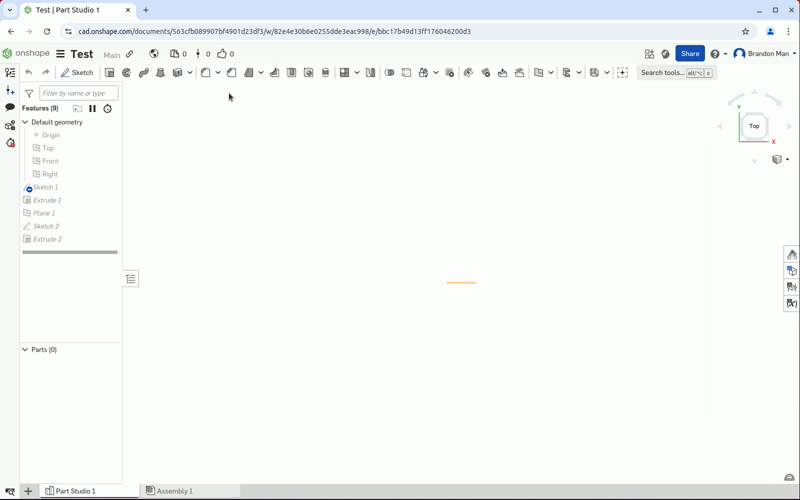
key(shift+s)
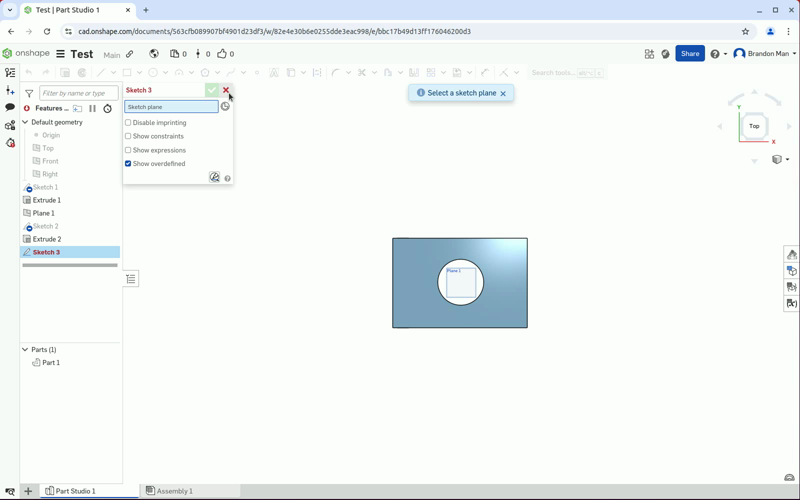
mouse_move(73, 215)
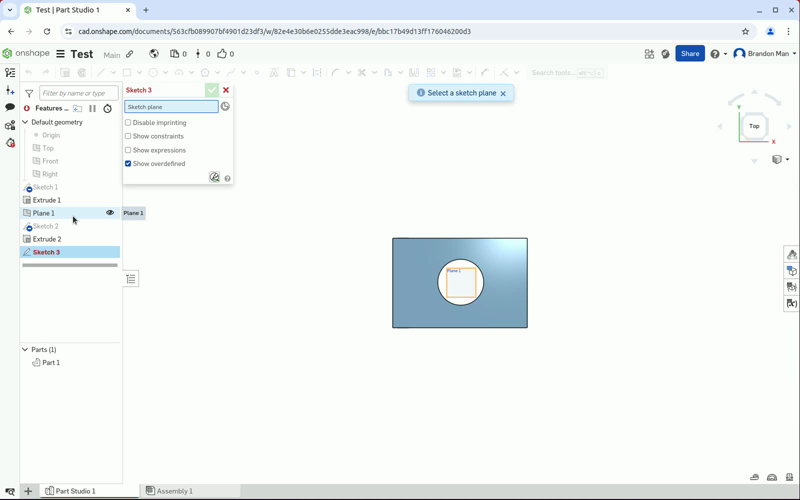
click(73, 215)
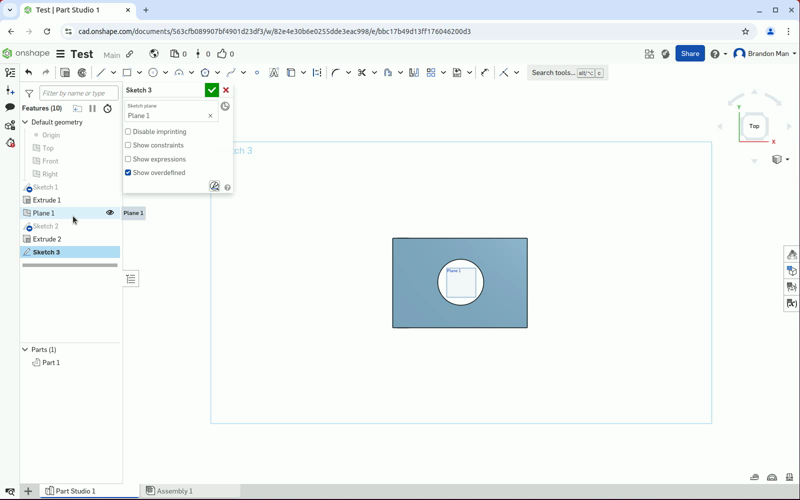
mouse_move(73, 352)
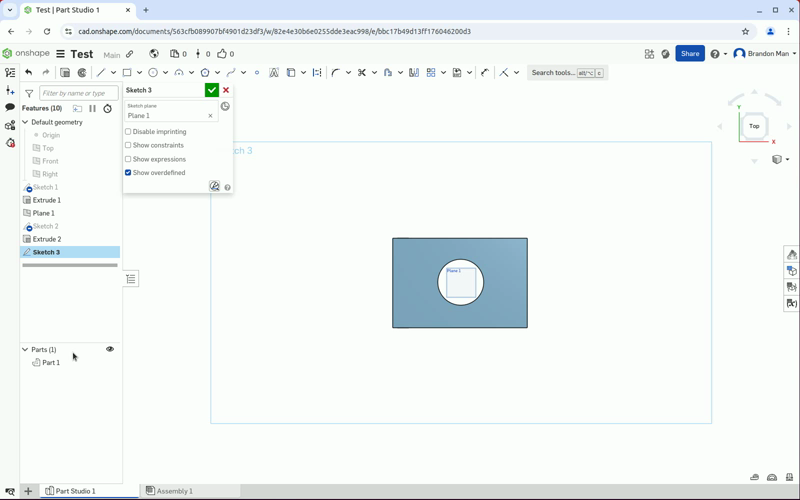
key(y)
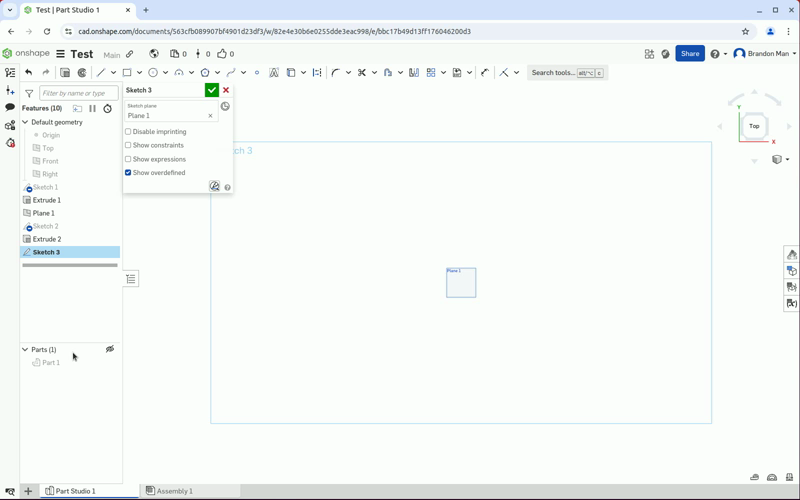
key(a)
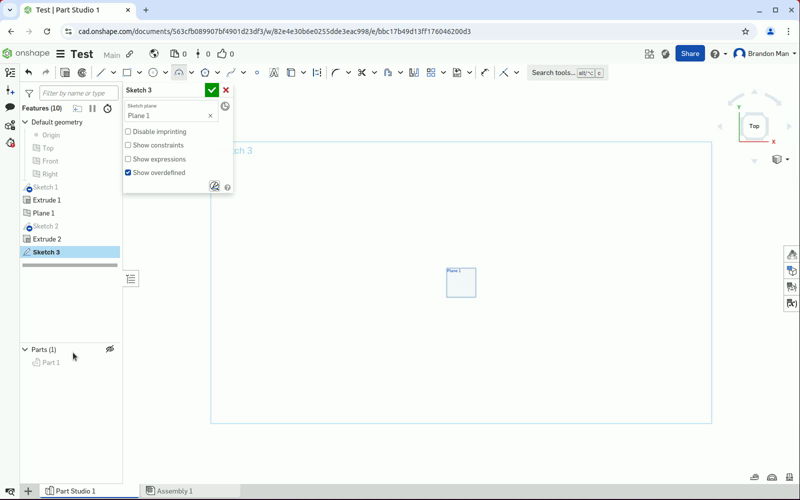
key_down(shift)
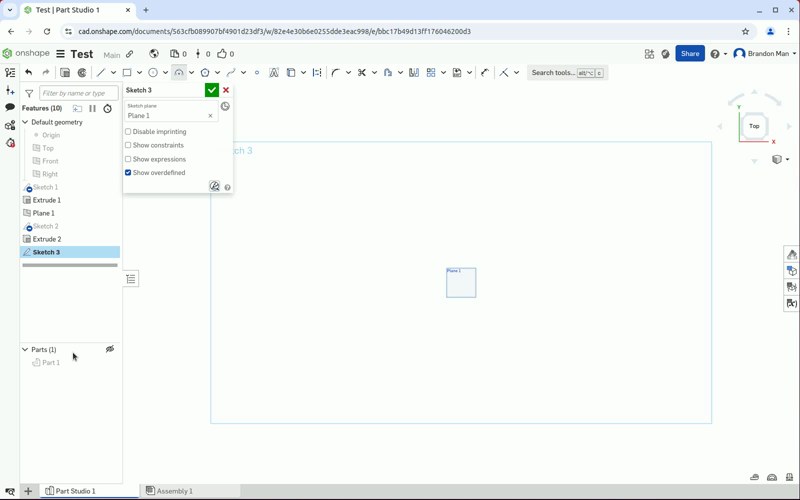
mouse_move(449, 262)
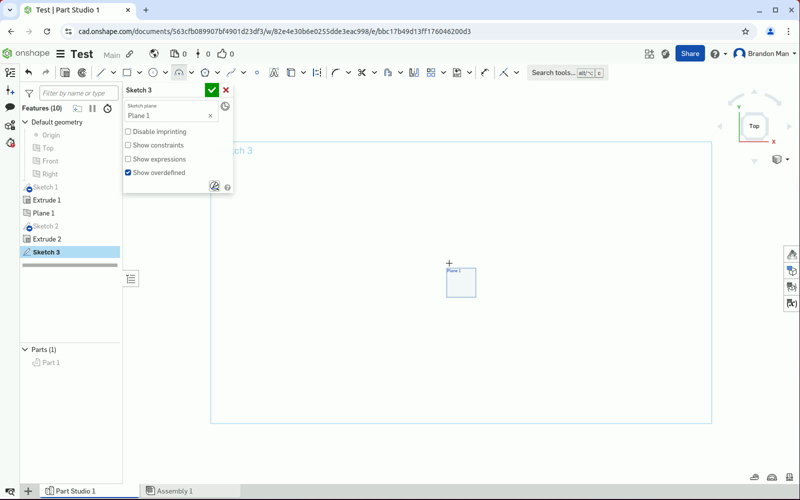
click(449, 262)
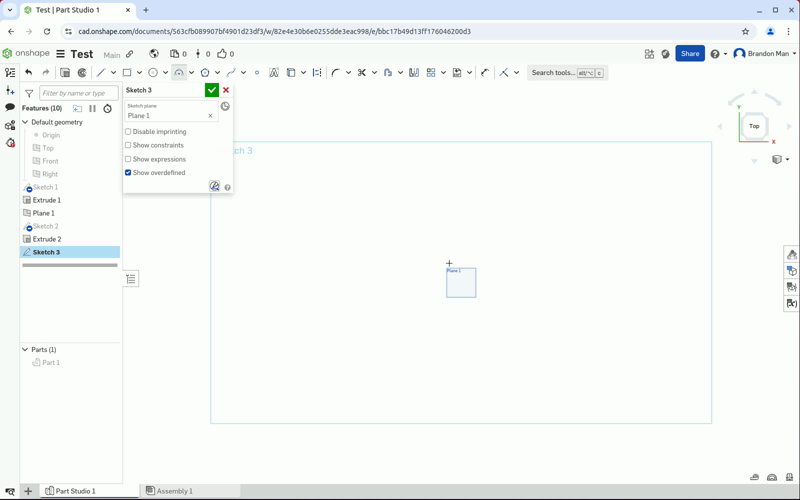
key_up(shift)
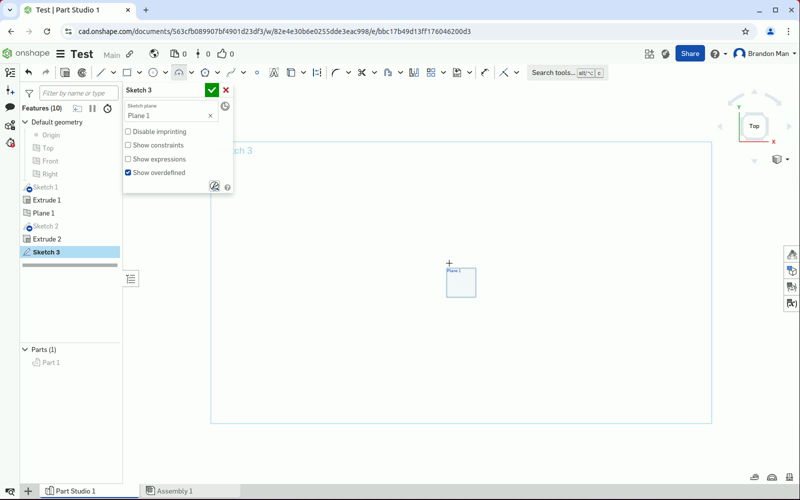
key_down(shift)
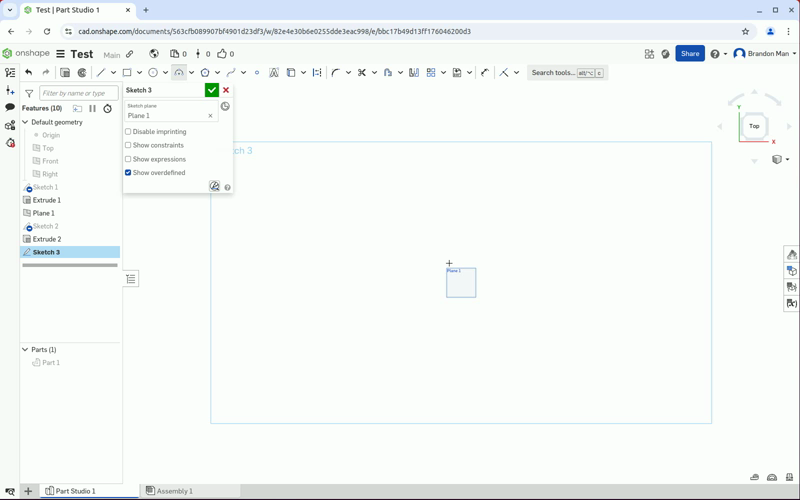
mouse_move(472, 262)
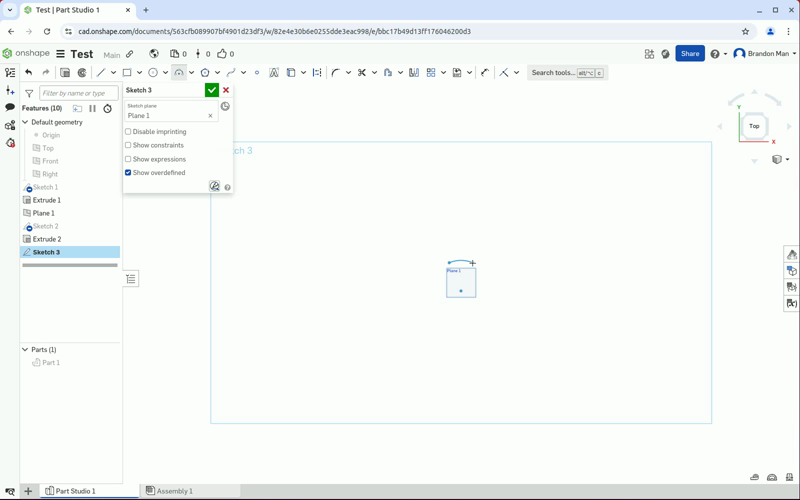
click(472, 262)
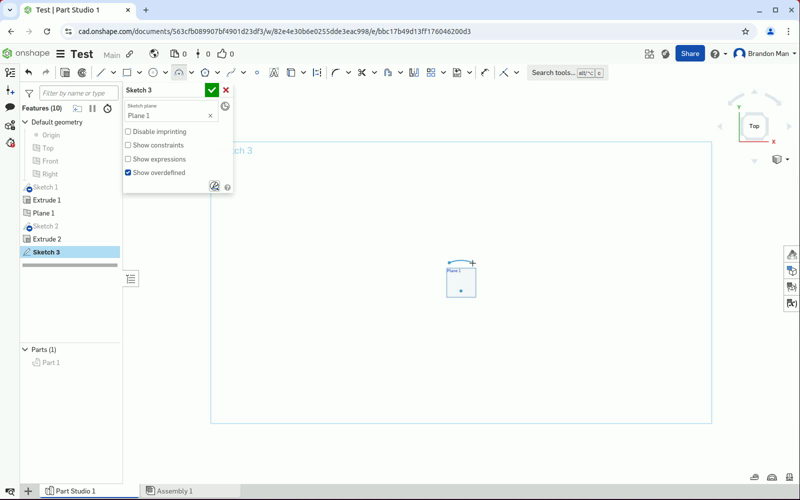
mouse_move(460, 259)
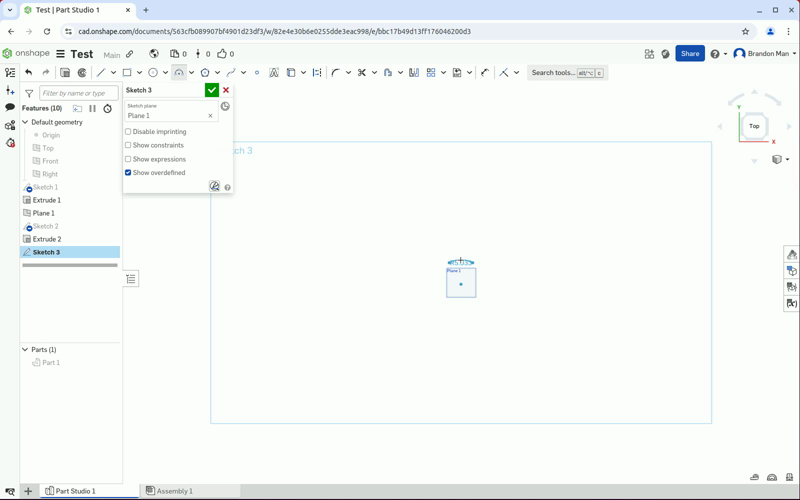
click(460, 259)
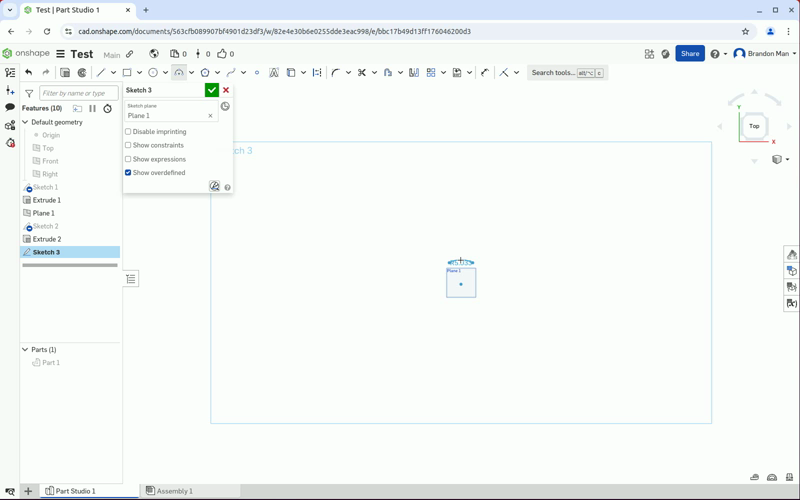
key_up(shift)
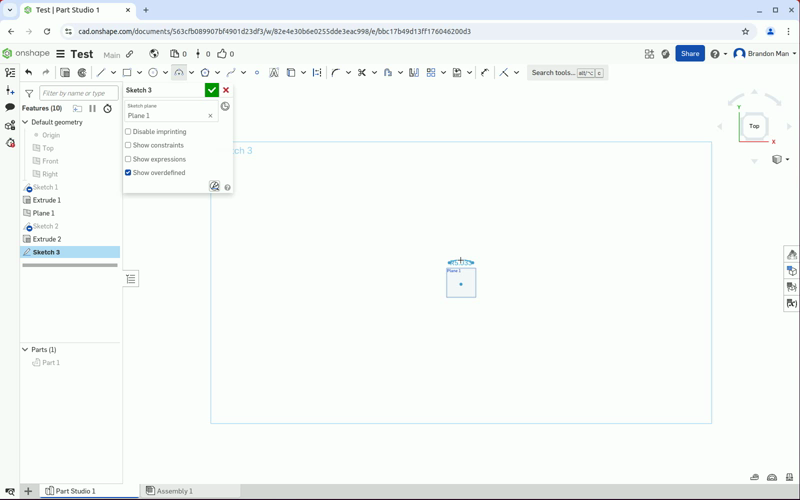
key(esc)
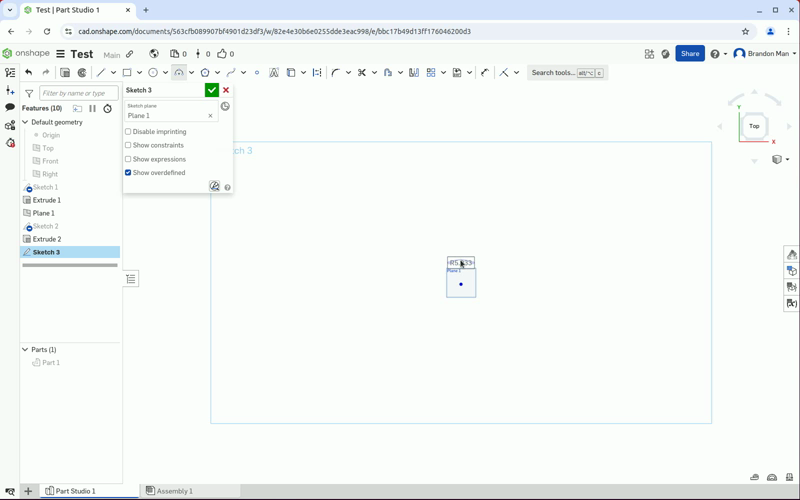
key(l)
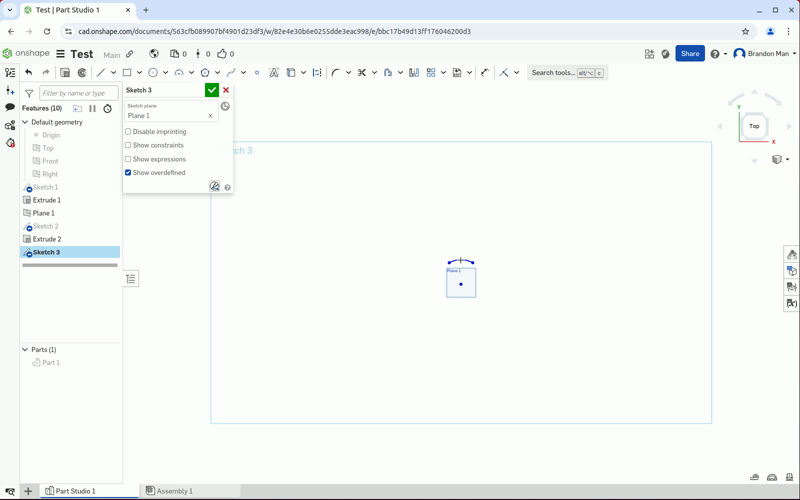
mouse_move(472, 262)
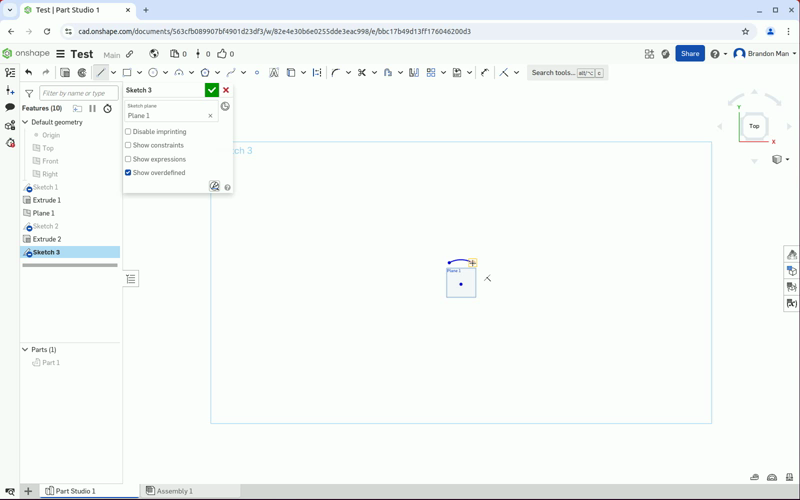
click(472, 262)
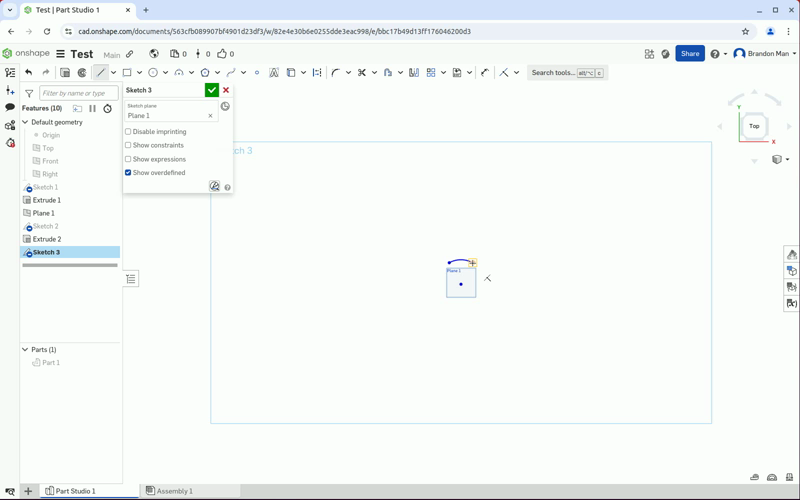
key_down(shift)
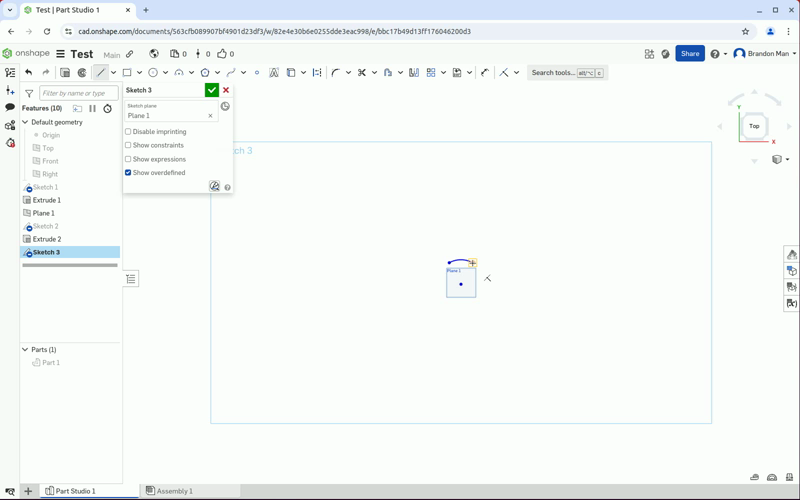
mouse_move(502, 262)
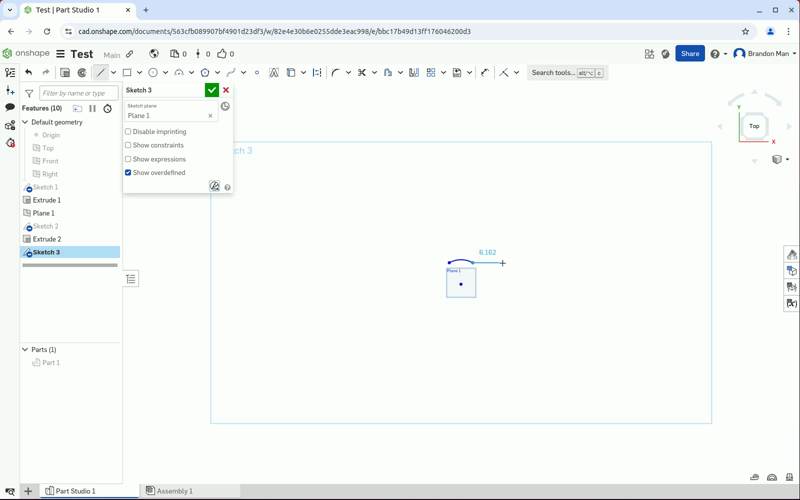
mouse_move(472, 236)
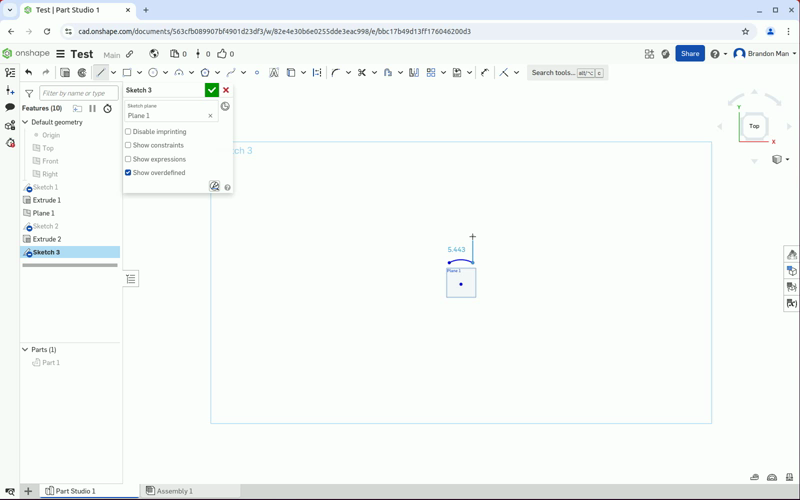
click(472, 236)
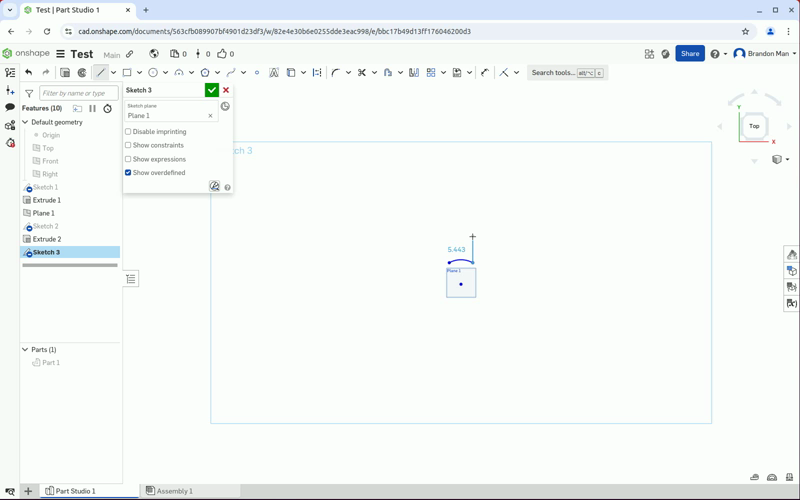
key_up(shift)
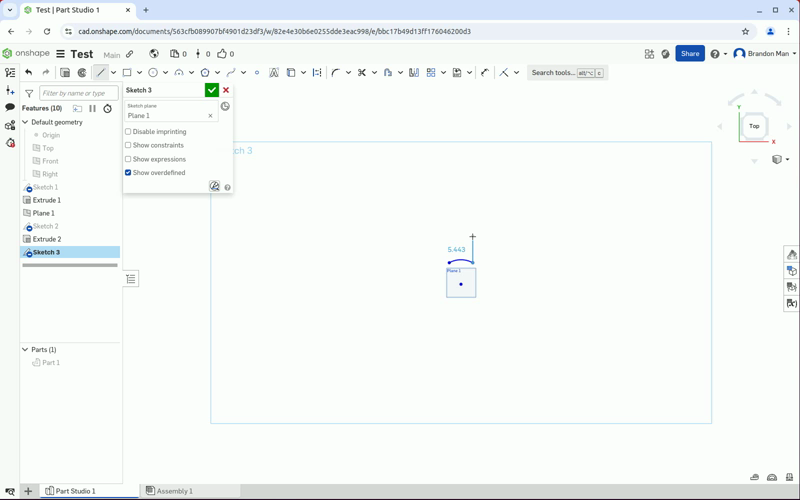
key_down(shift)
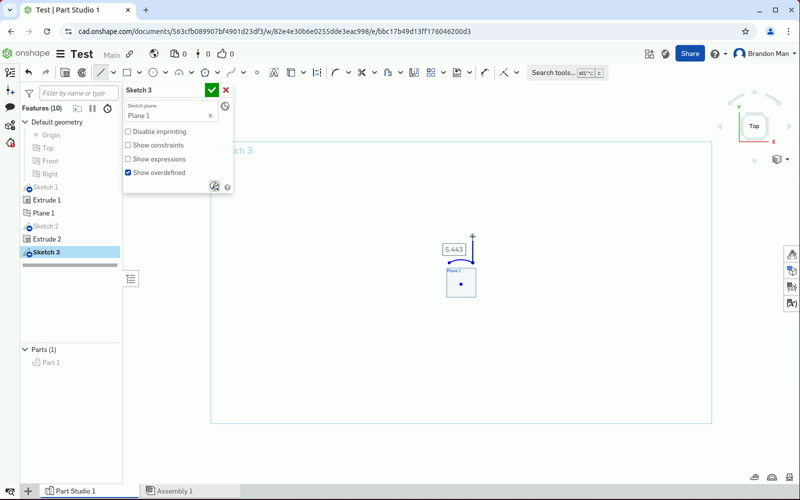
mouse_move(502, 236)
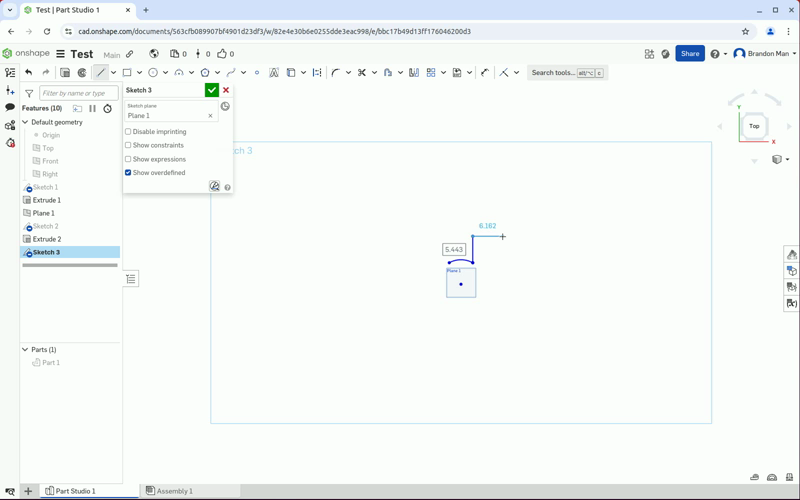
mouse_move(449, 236)
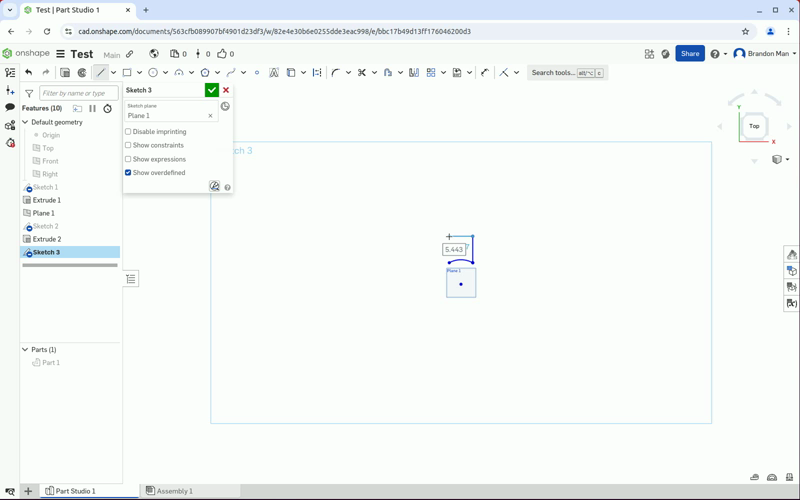
click(449, 236)
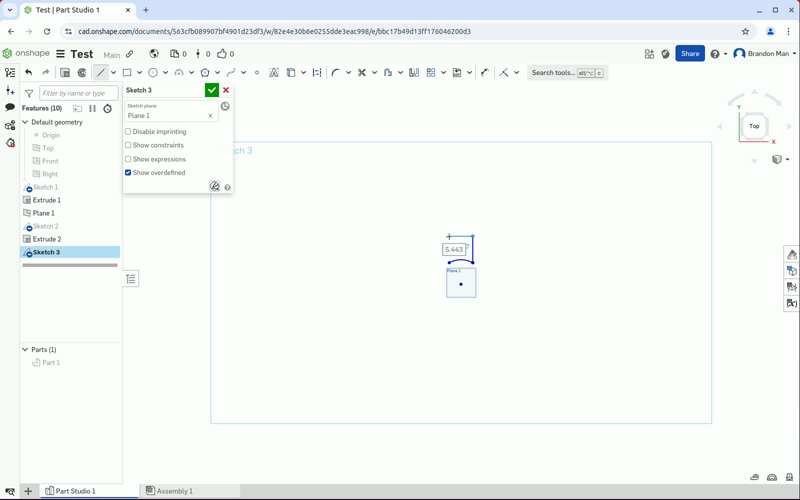
key_up(shift)
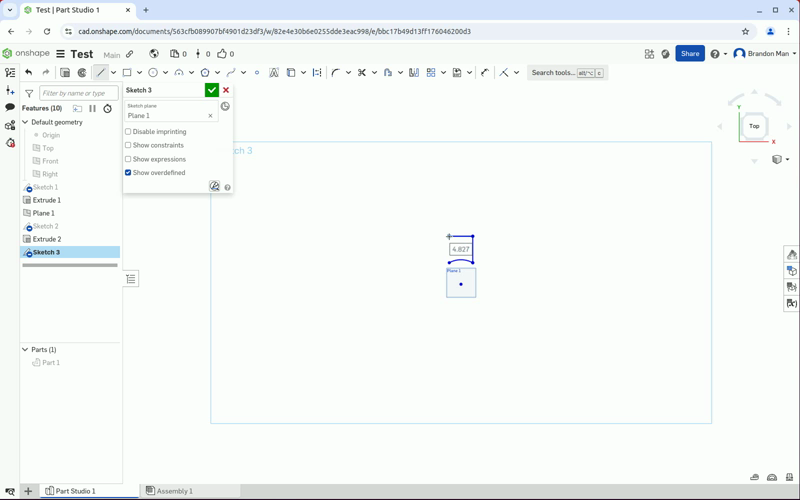
mouse_move(479, 236)
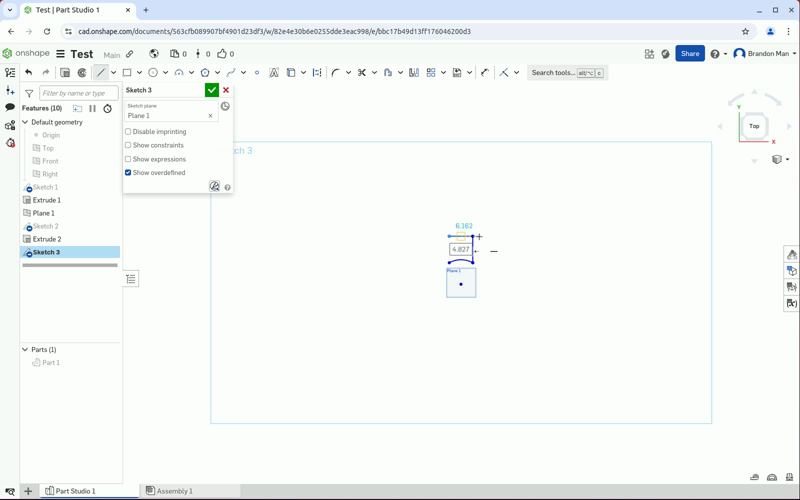
key_down(shift)
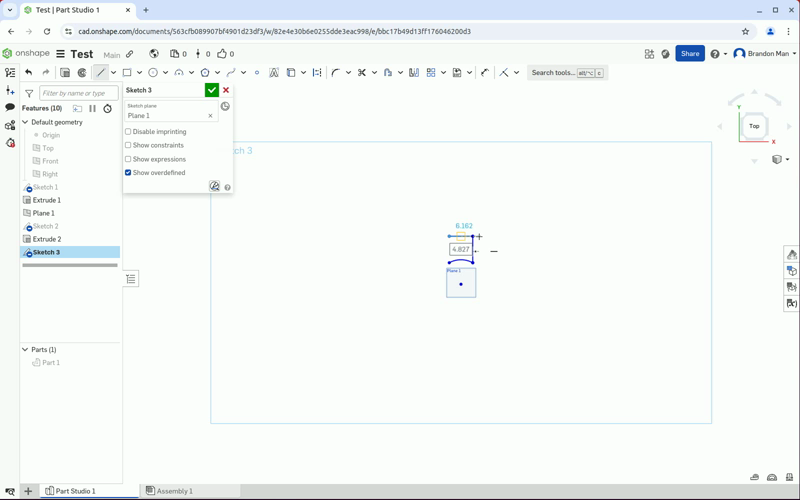
mouse_move(449, 262)
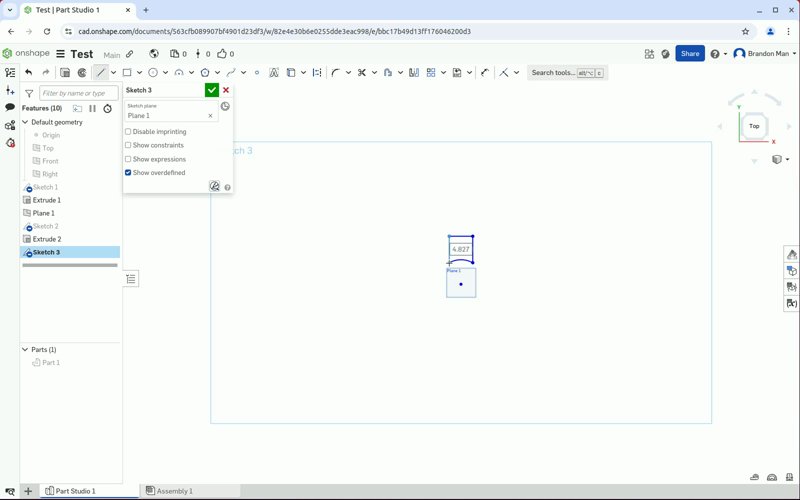
key_up(shift)
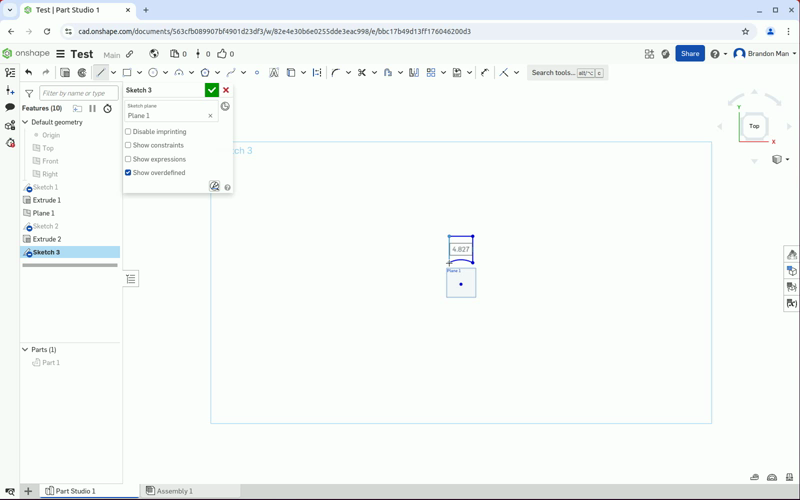
click(449, 262)
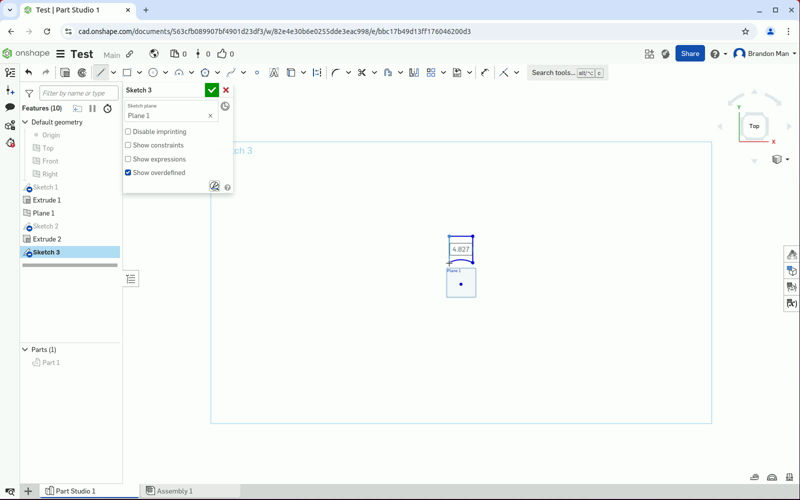
key(esc)
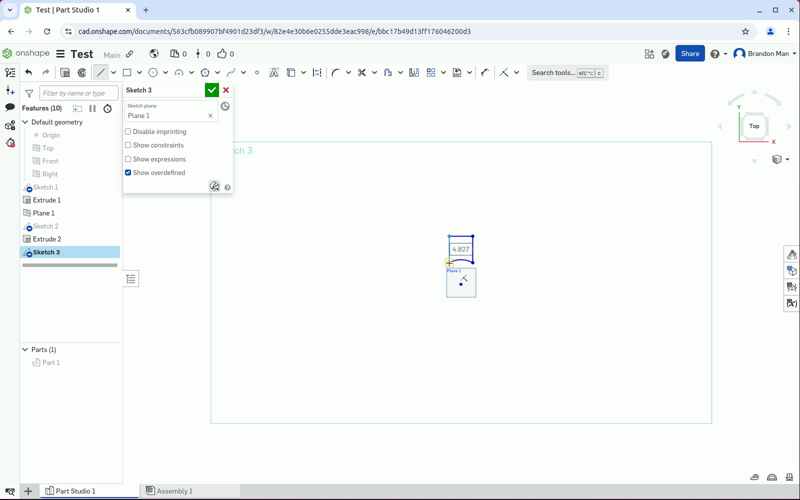
mouse_move(452, 256)
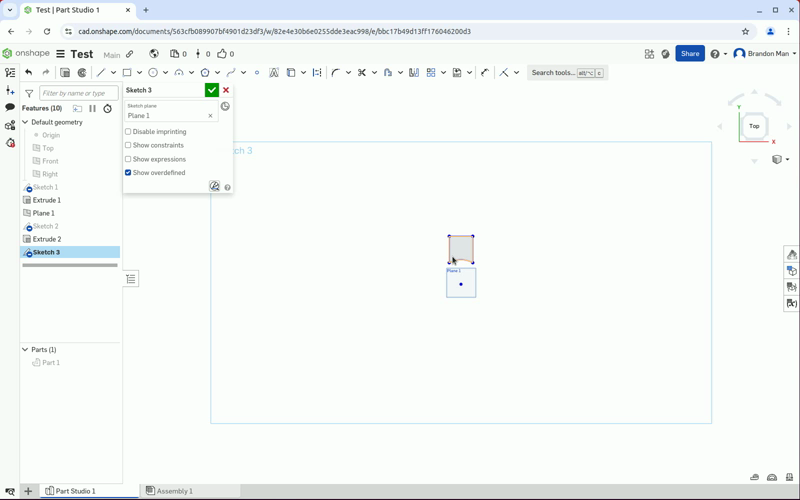
scroll(6)
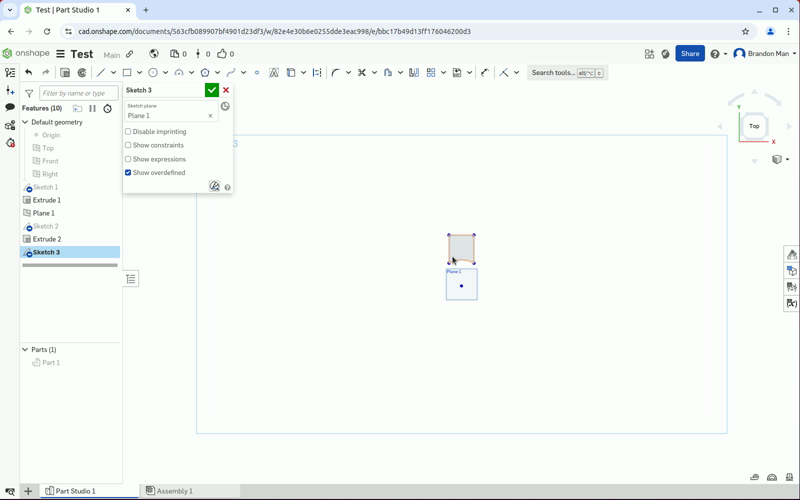
scroll(6)
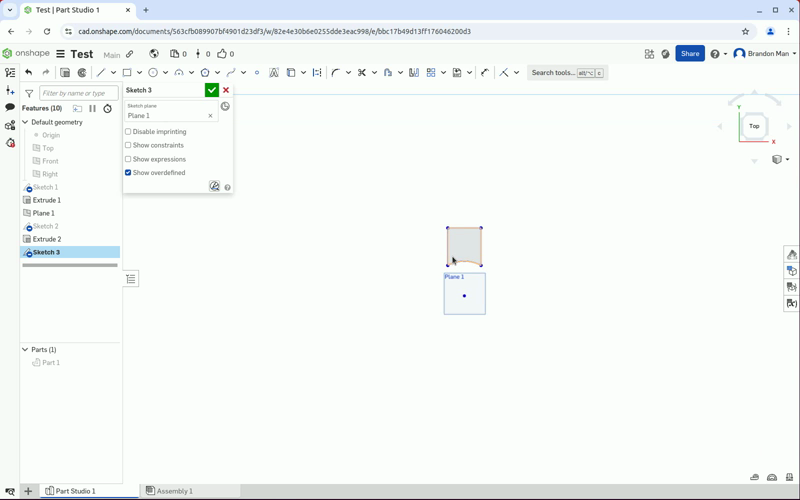
scroll(6)
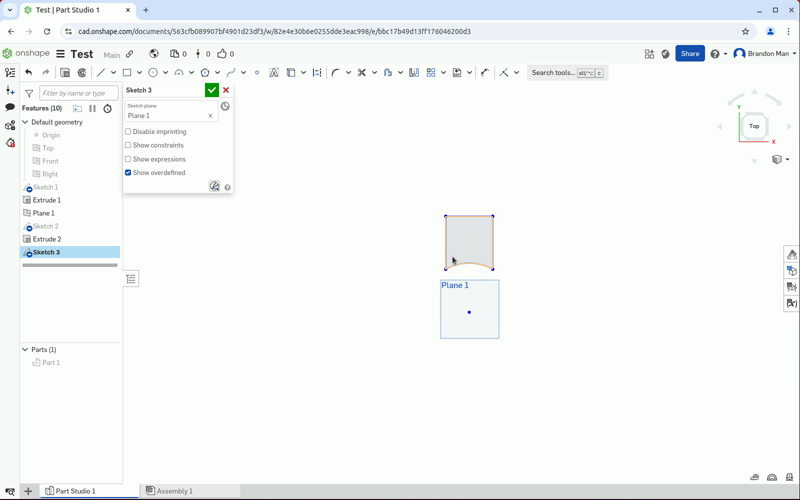
scroll(6)
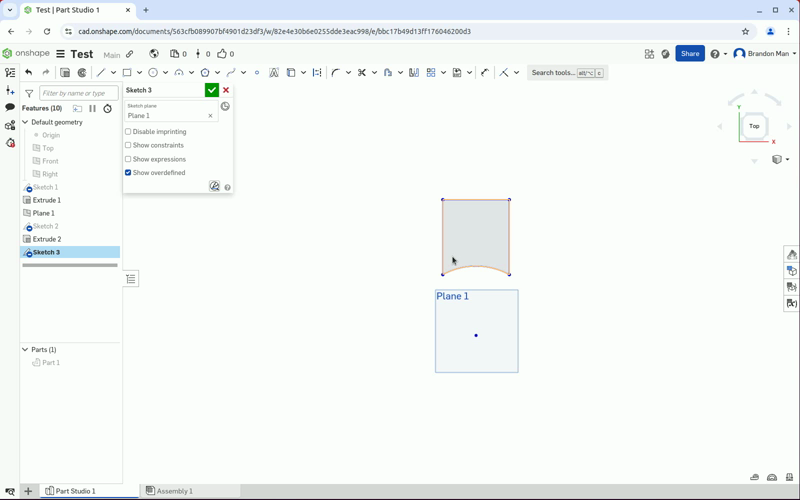
scroll(6)
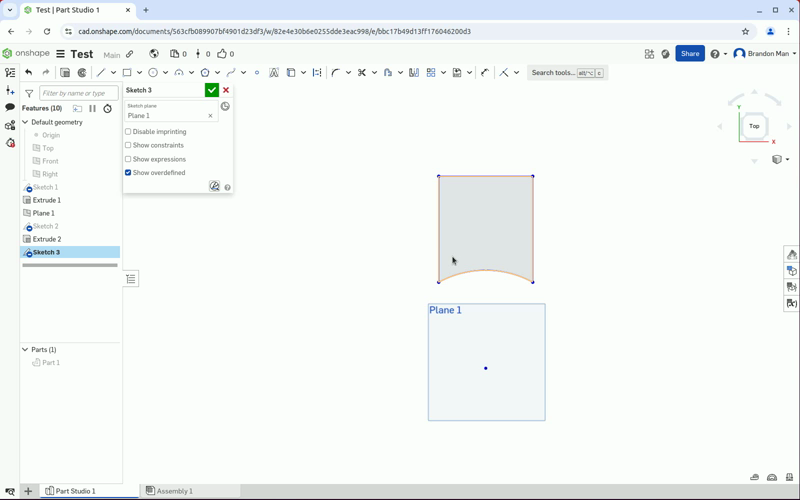
scroll(6)
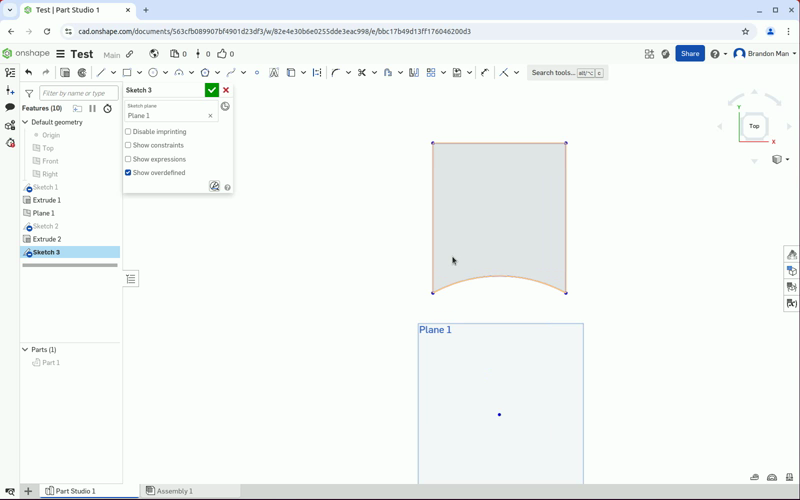
scroll(6)
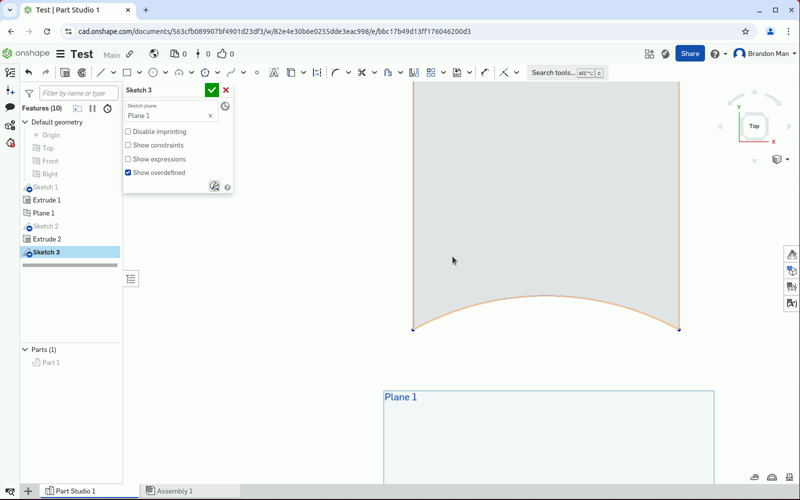
click(452, 256)
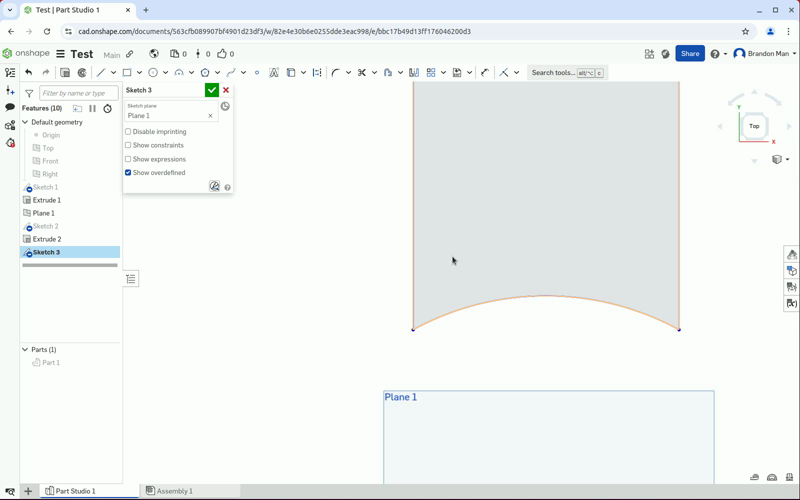
scroll(-6)
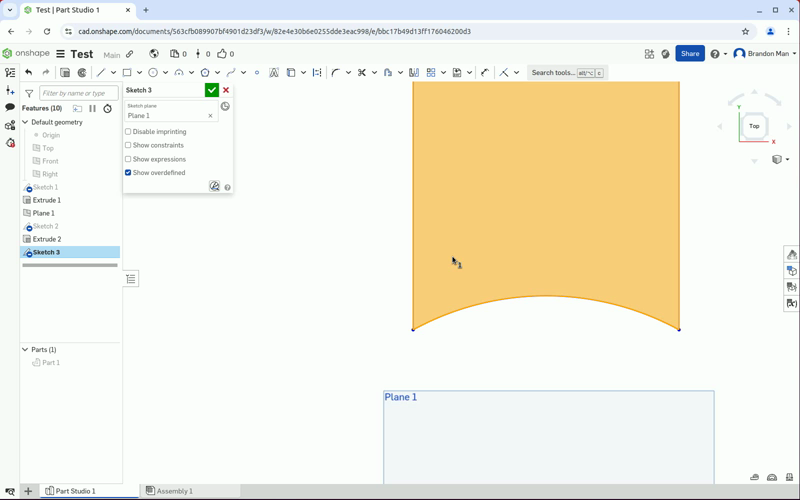
scroll(-6)
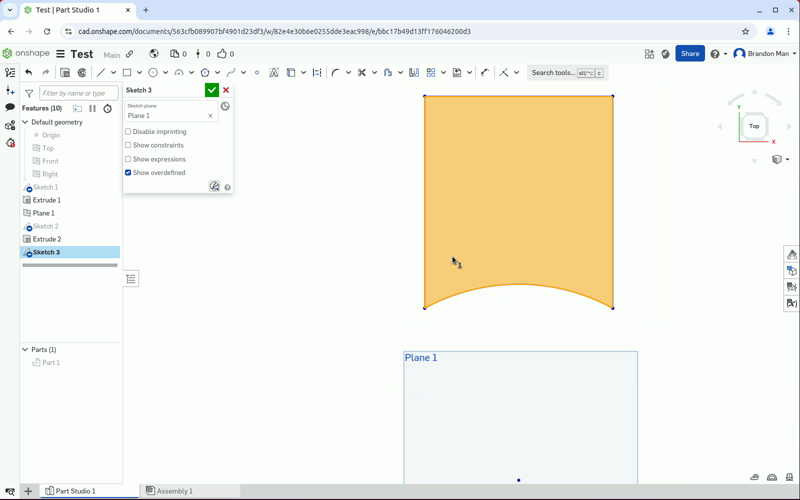
scroll(-6)
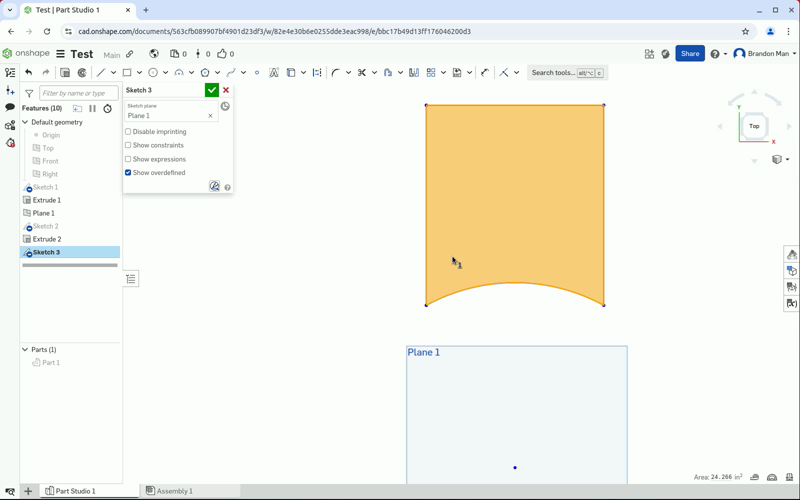
scroll(-6)
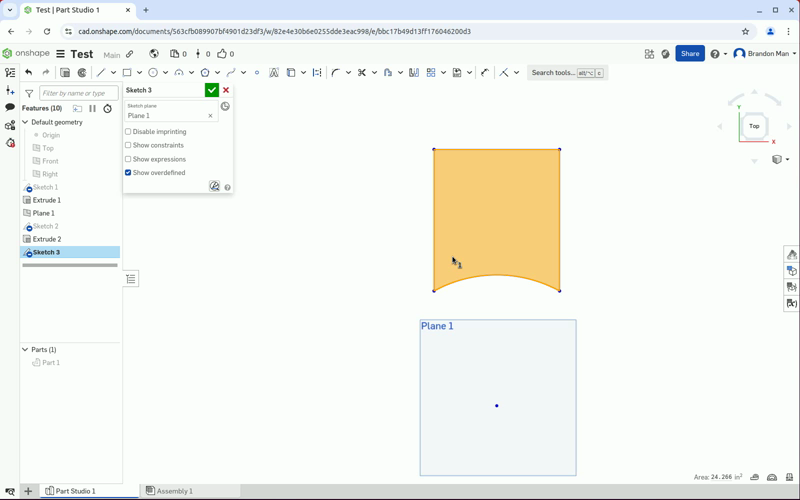
scroll(-6)
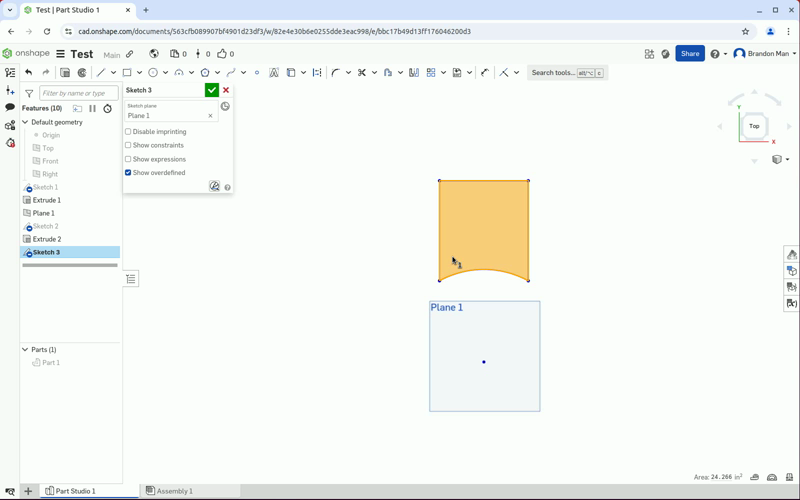
scroll(-6)
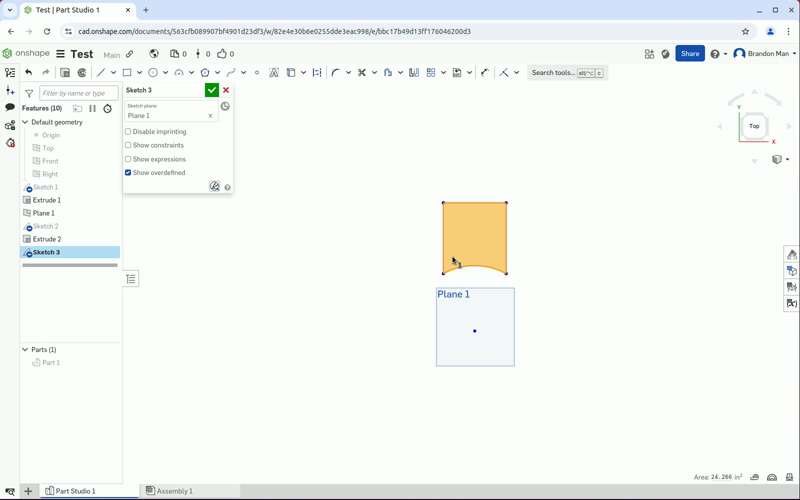
scroll(-6)
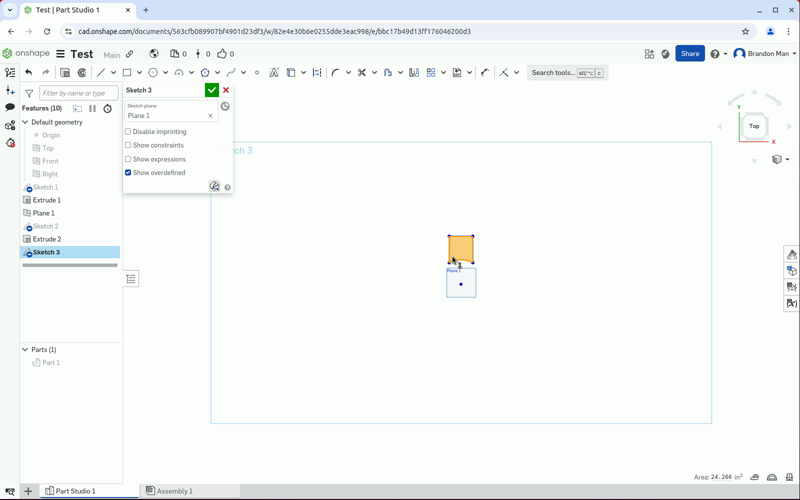
mouse_move(73, 352)
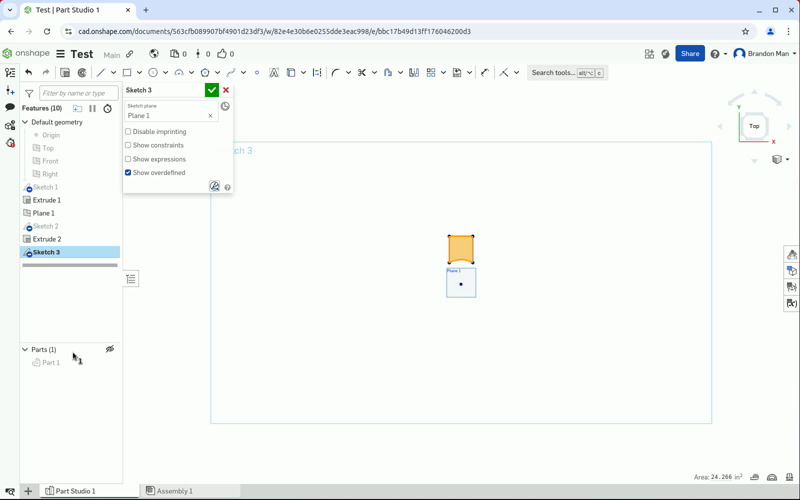
key(shift+y)
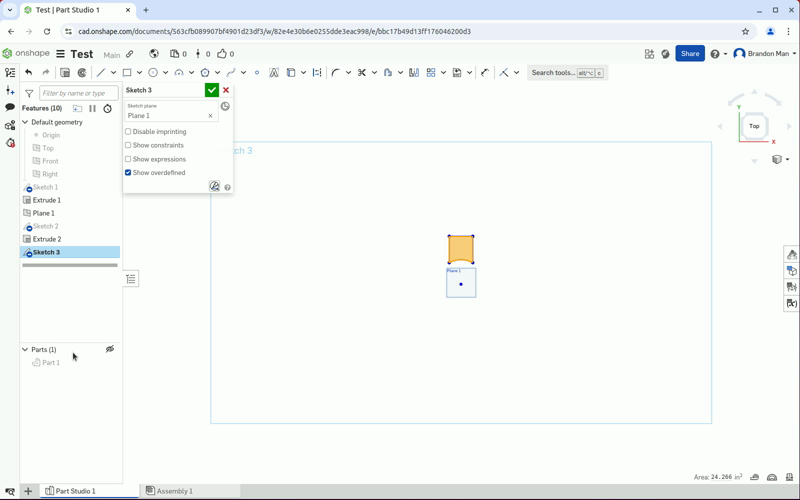
key(shift+e)
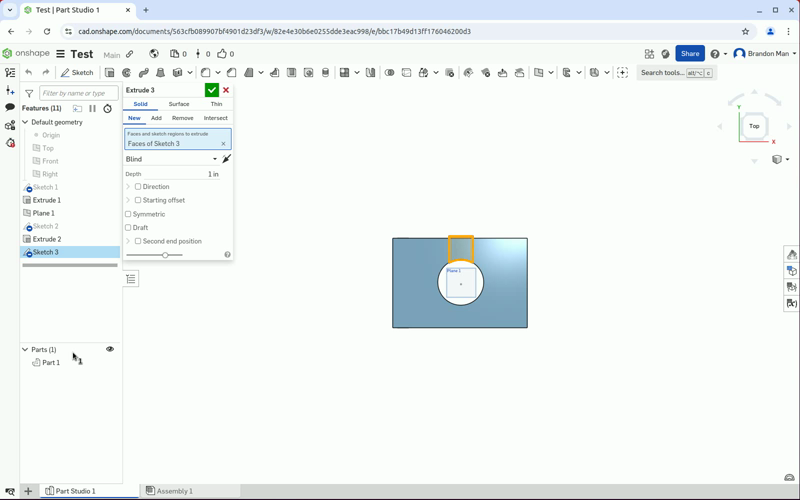
mouse_move(143, 106)
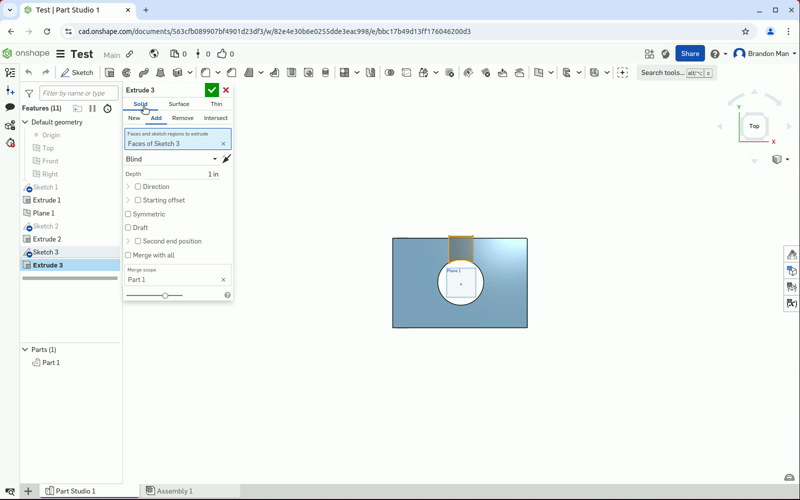
click(143, 106)
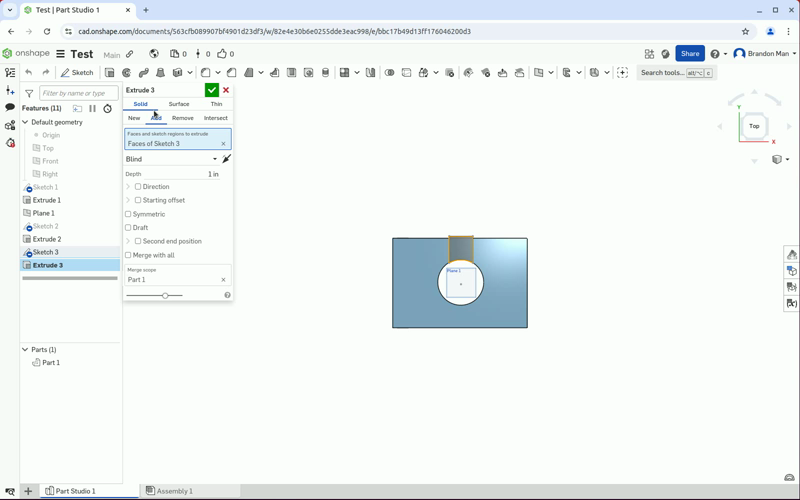
mouse_move(186, 120)
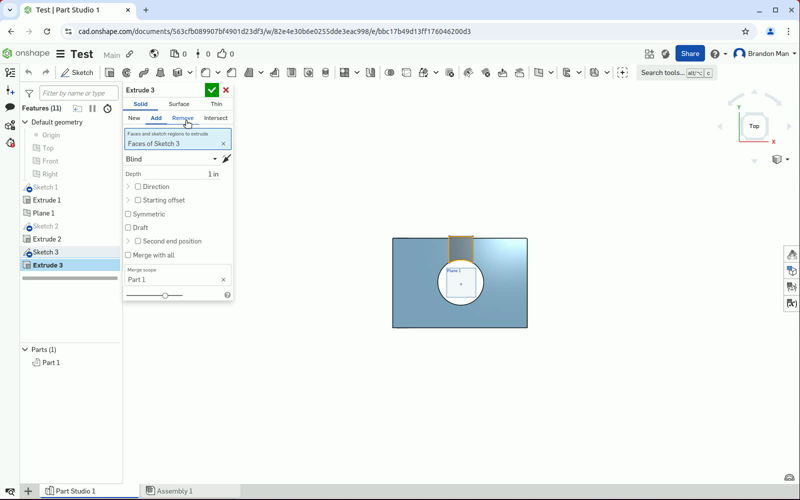
click(186, 120)
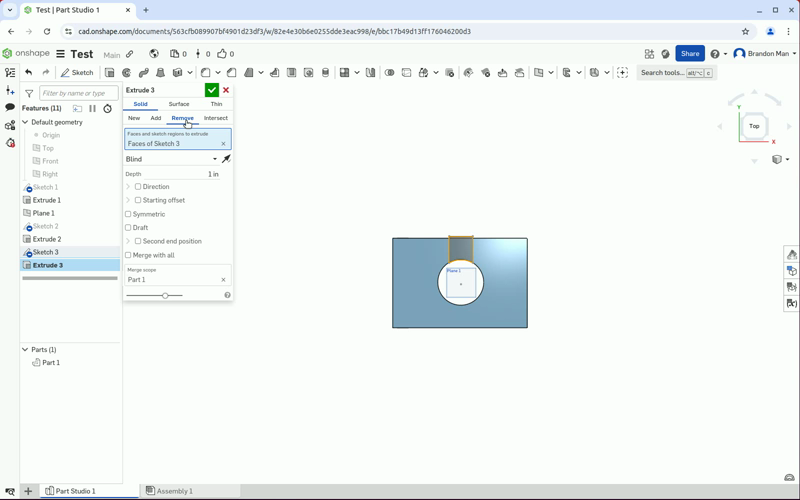
key(tab, 4)
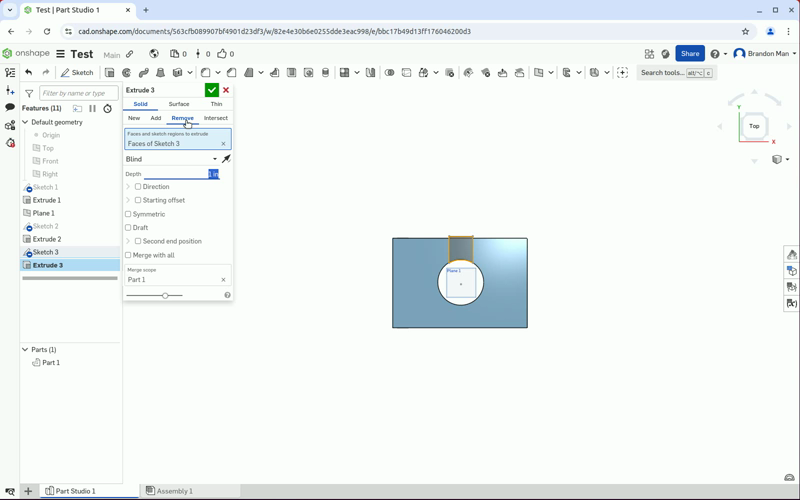
text(0.963)
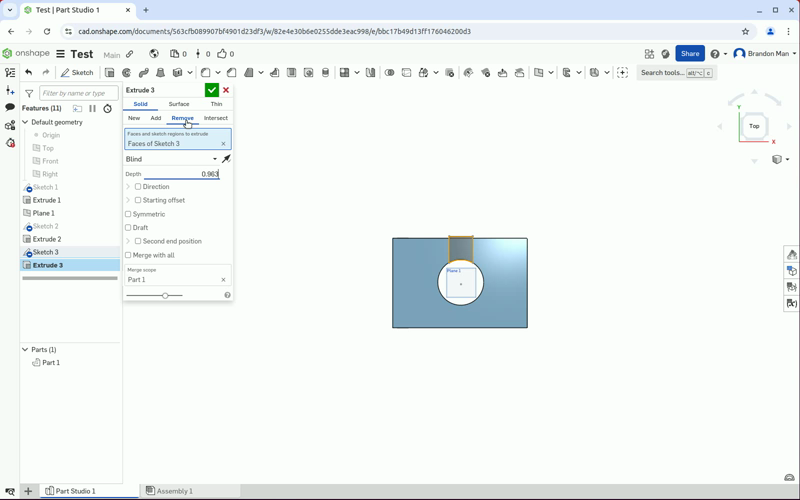
key(tab, 6)
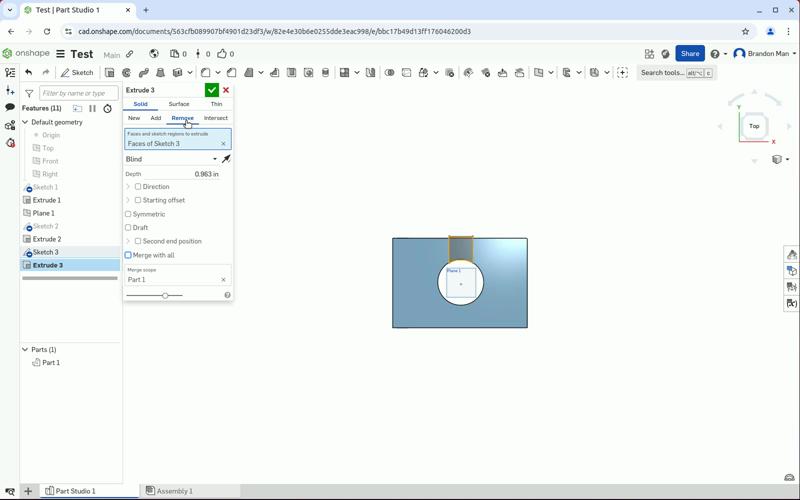
key(space)
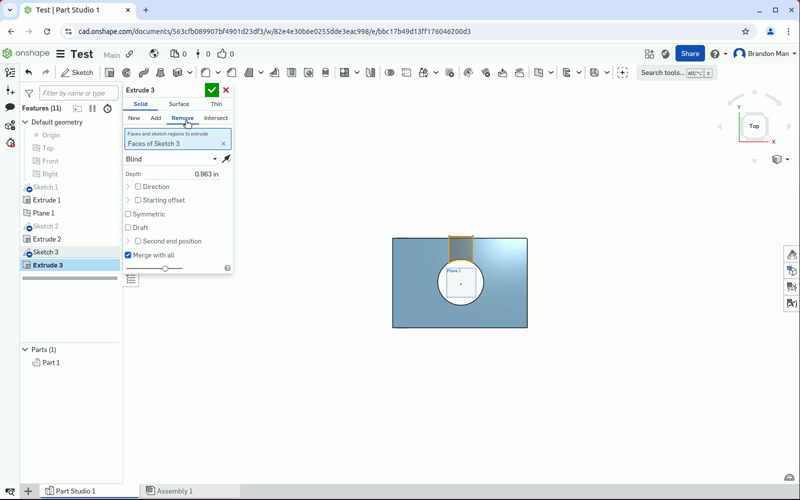
key(enter)
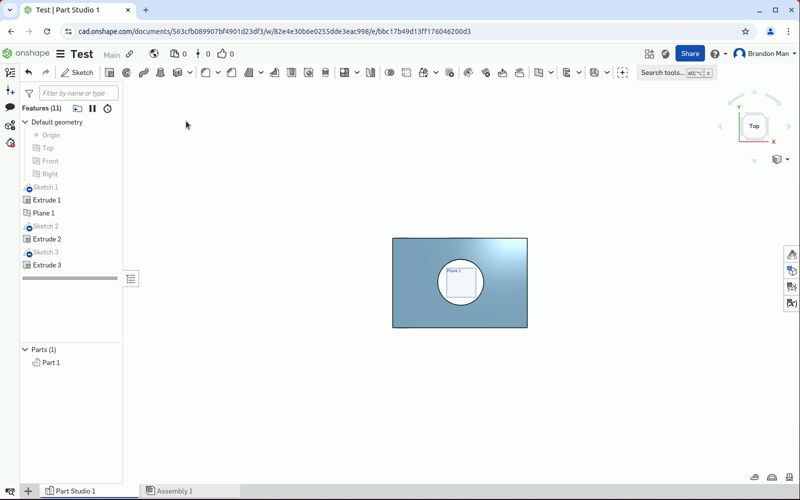
key(shift+h)
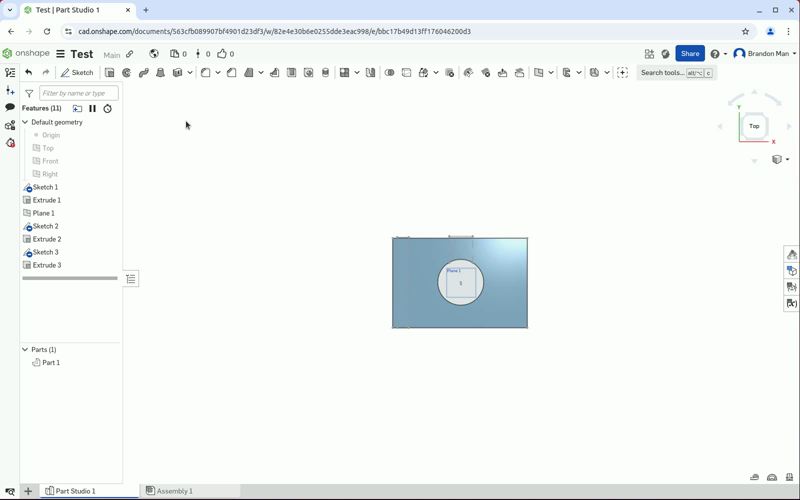
key(shift+h)
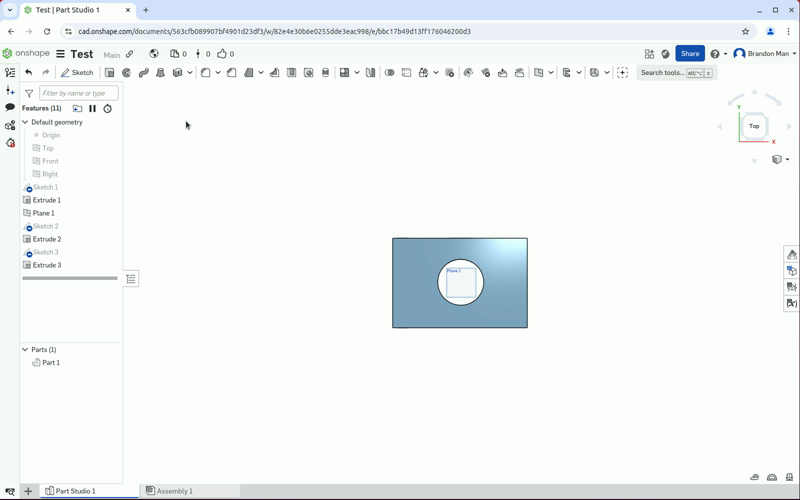
mouse_move(73, 189)
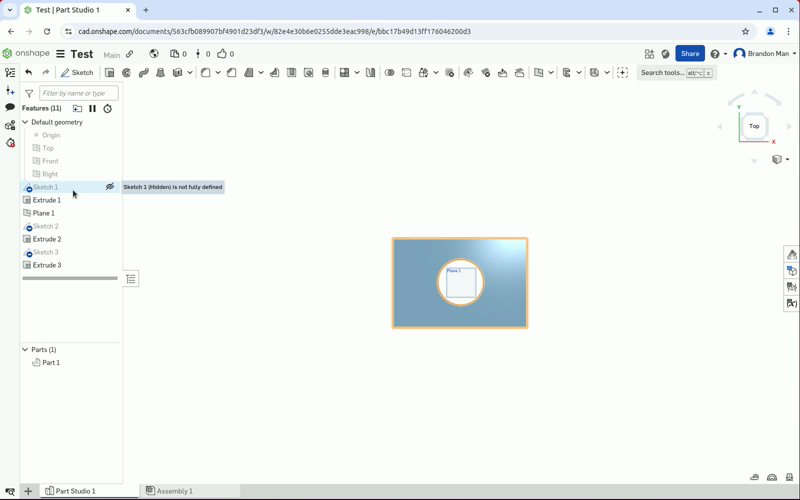
click(73, 189)
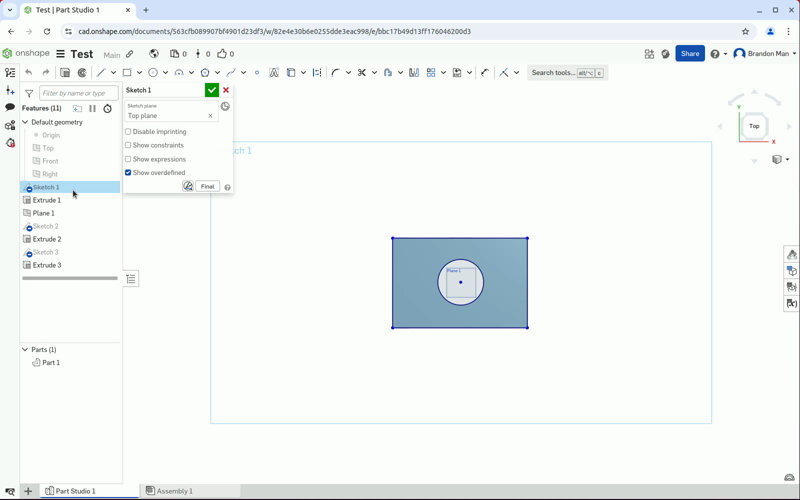
mouse_move(229, 92)
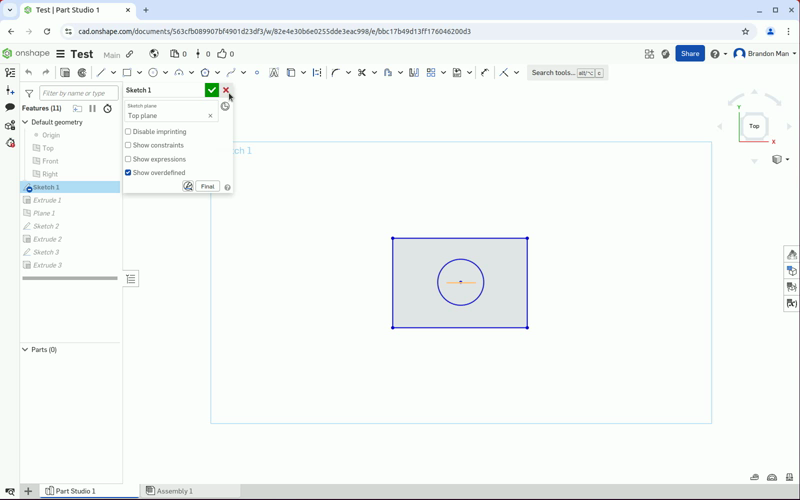
click(229, 92)
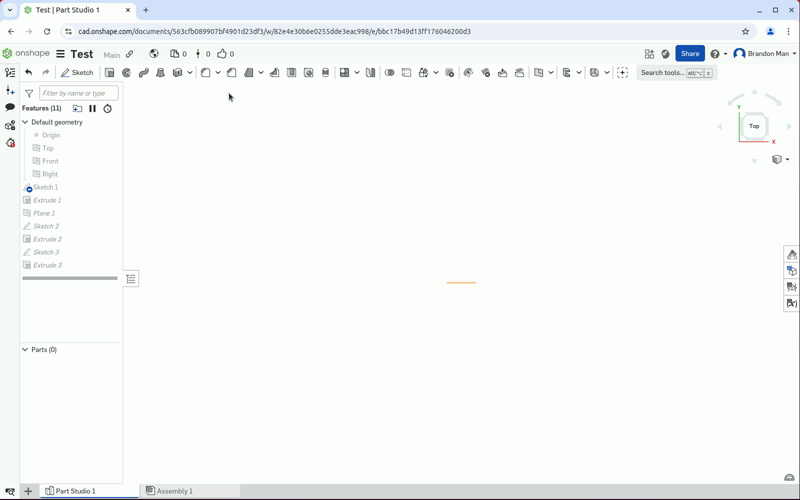
key(shift+s)
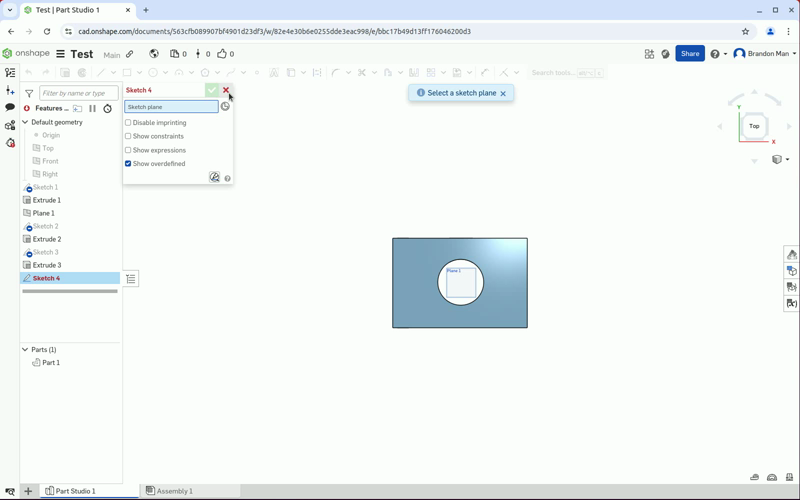
mouse_move(73, 215)
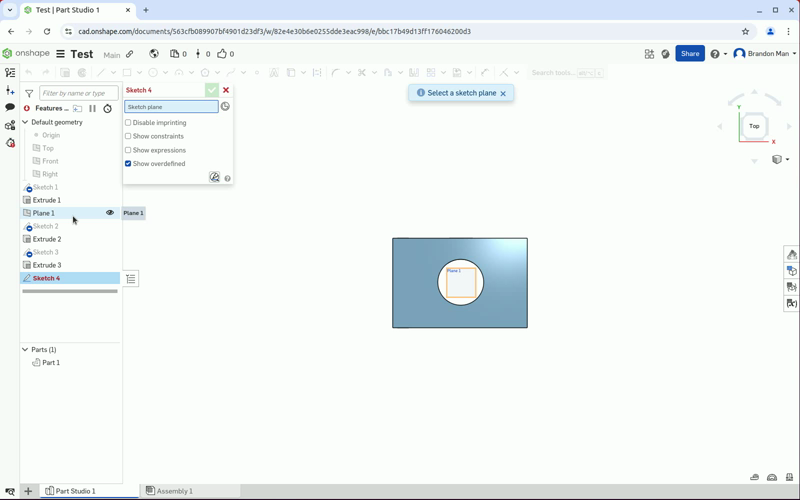
click(73, 215)
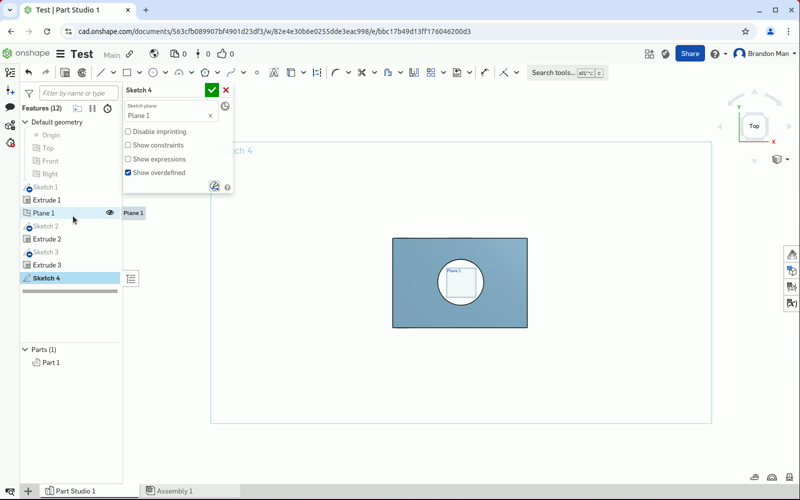
mouse_move(73, 352)
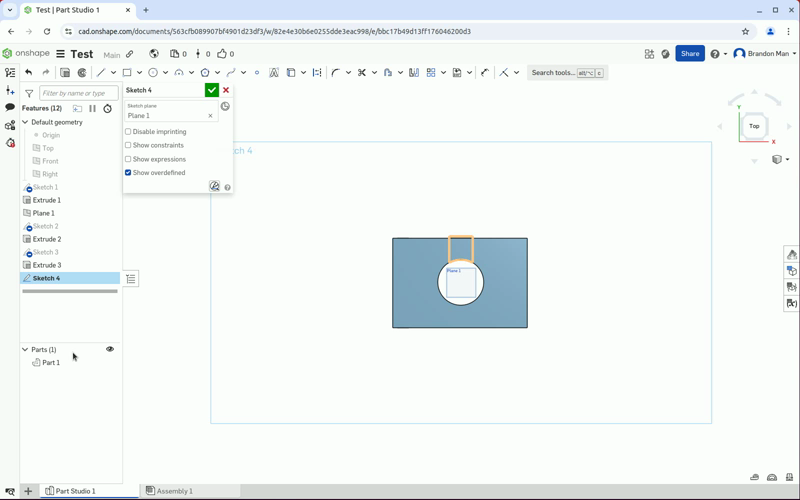
key(y)
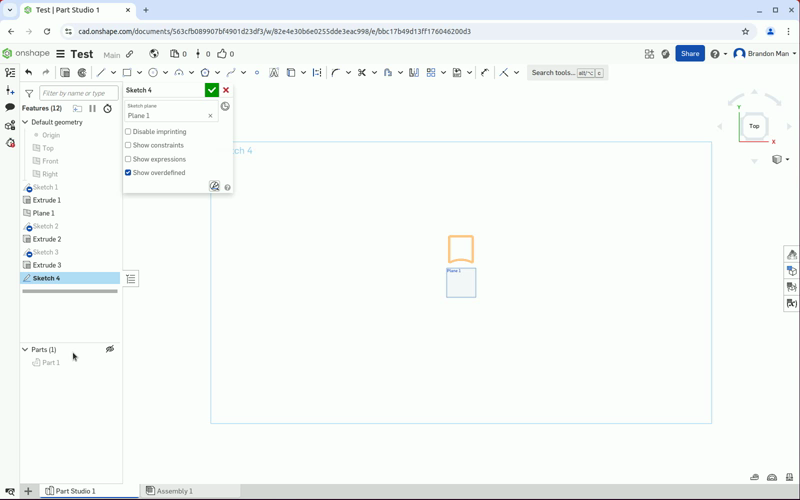
key(a)
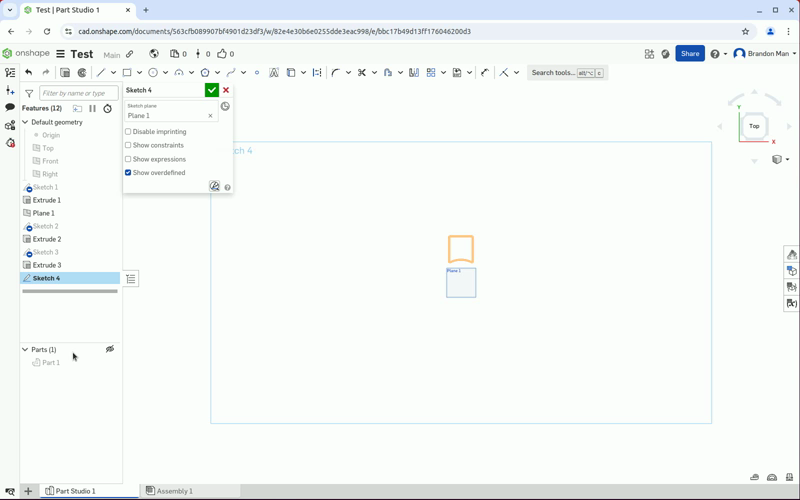
key_down(shift)
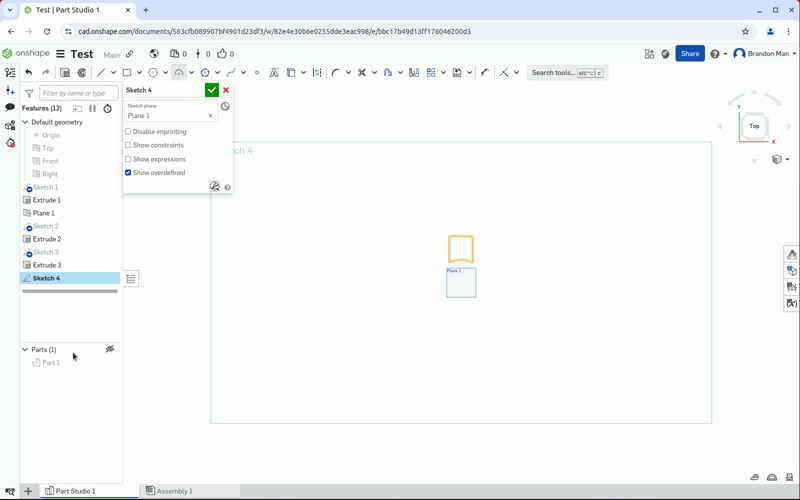
mouse_move(449, 303)
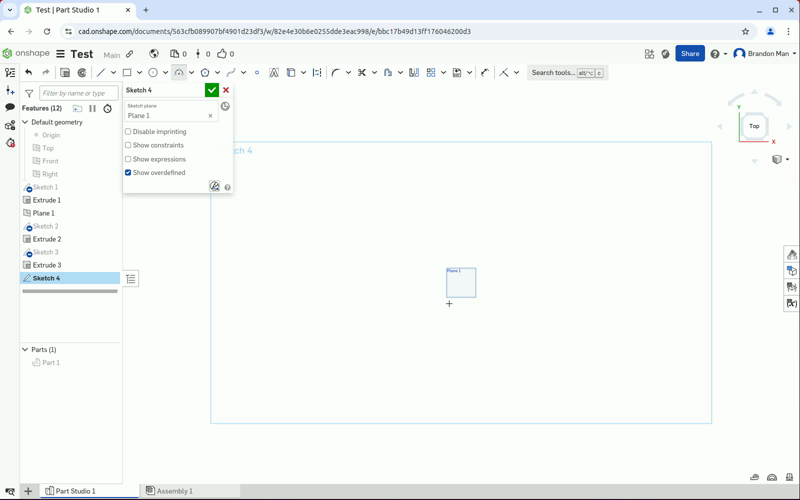
click(449, 303)
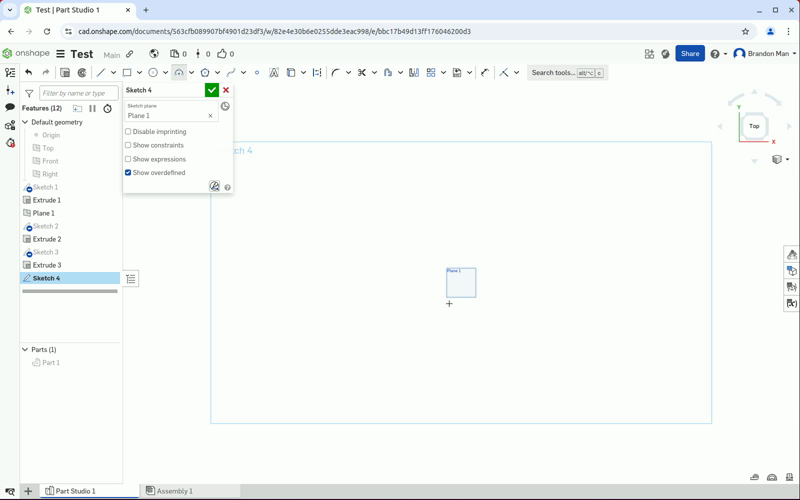
key_up(shift)
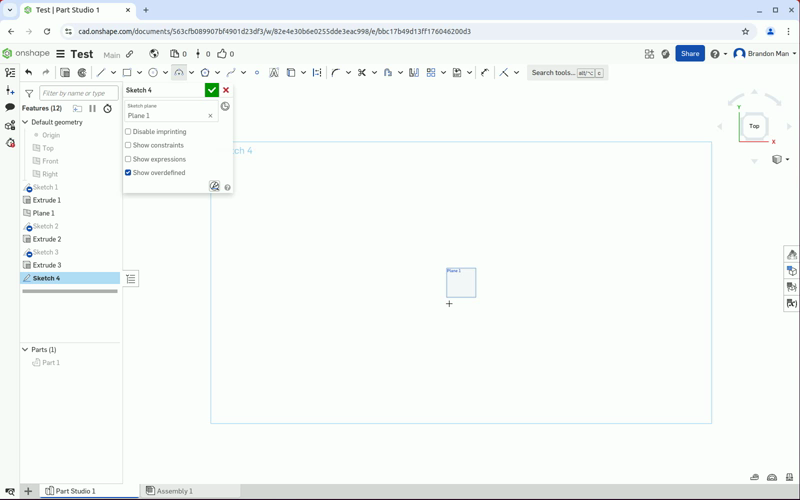
key_down(shift)
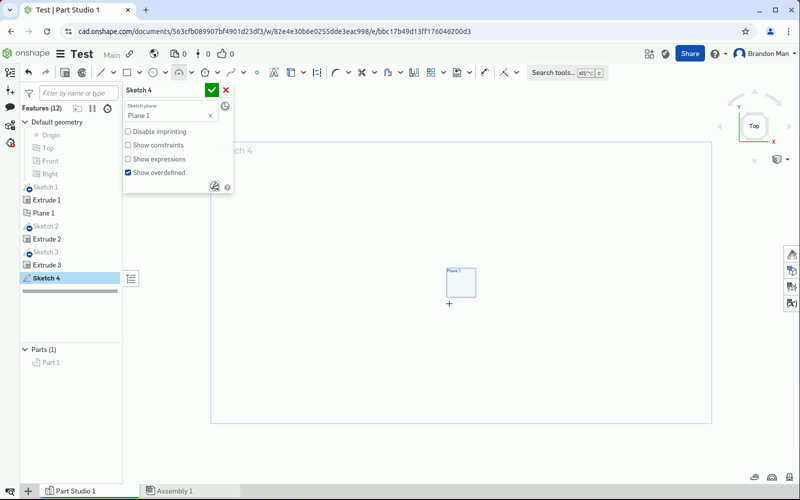
mouse_move(472, 303)
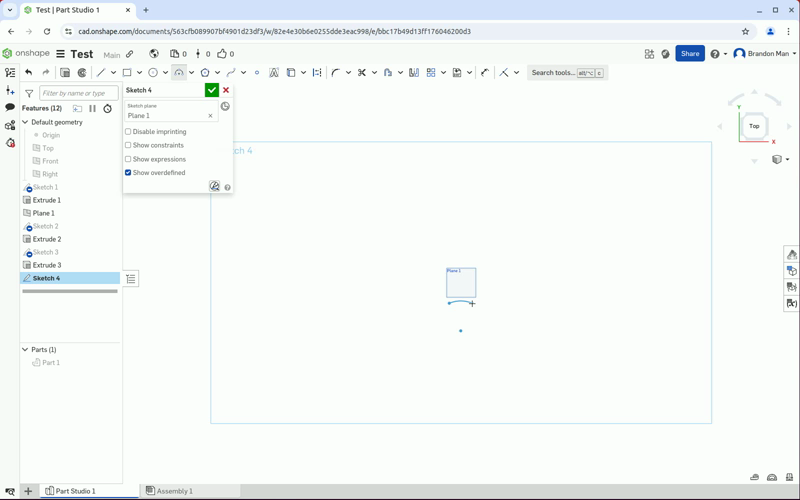
click(472, 303)
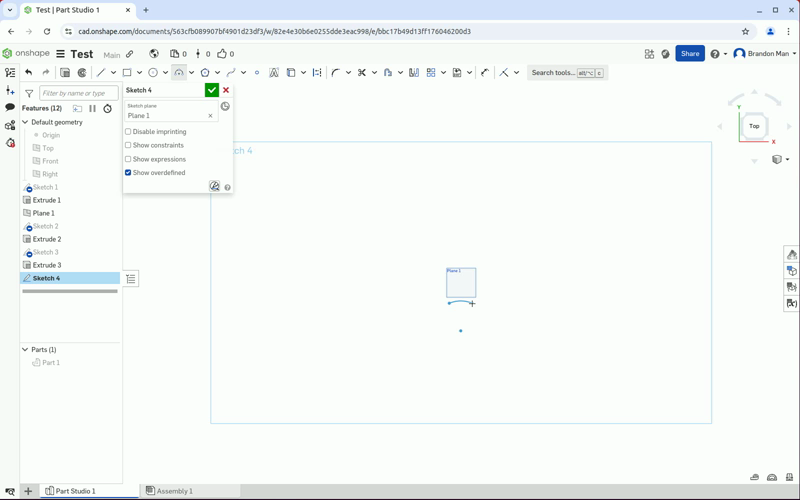
mouse_move(460, 306)
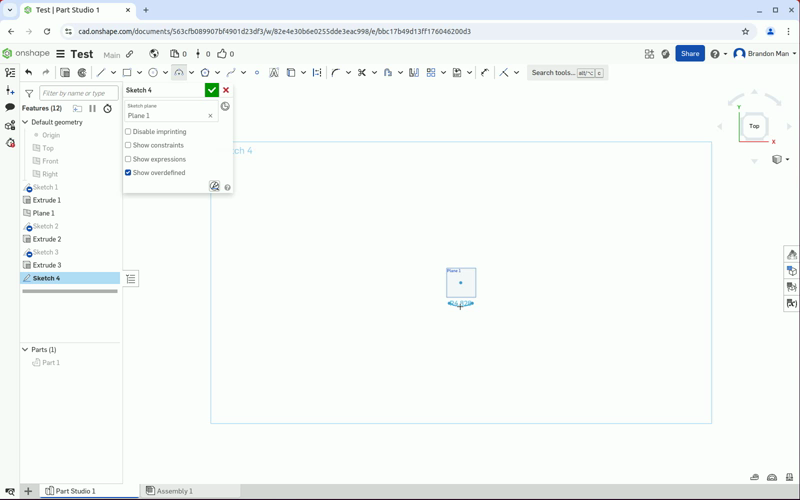
click(460, 306)
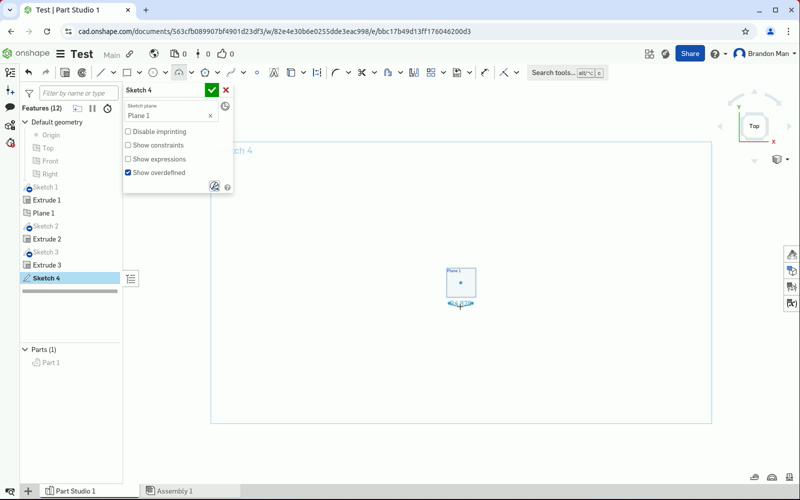
key_up(shift)
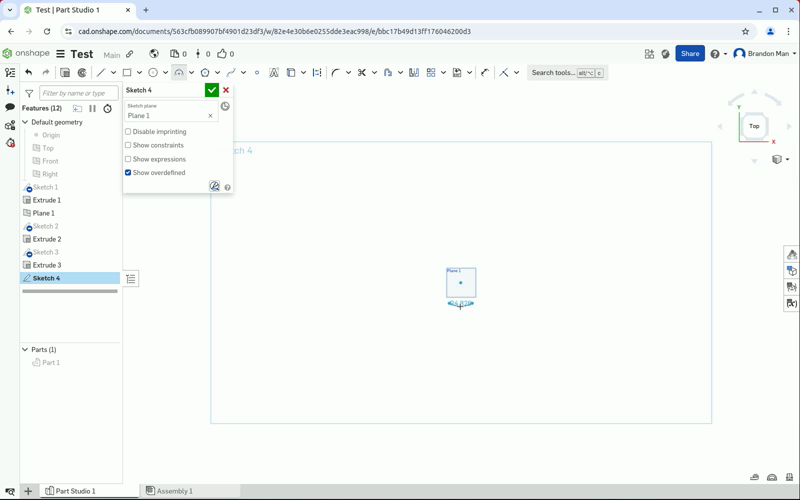
key(esc)
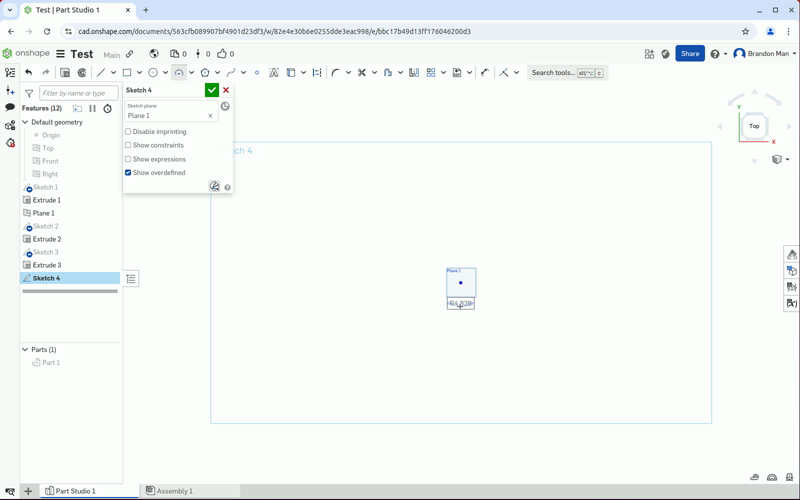
key(l)
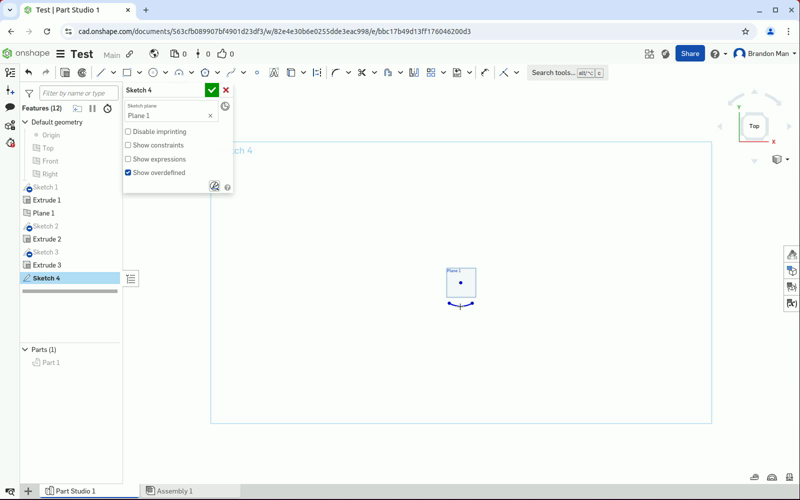
mouse_move(472, 303)
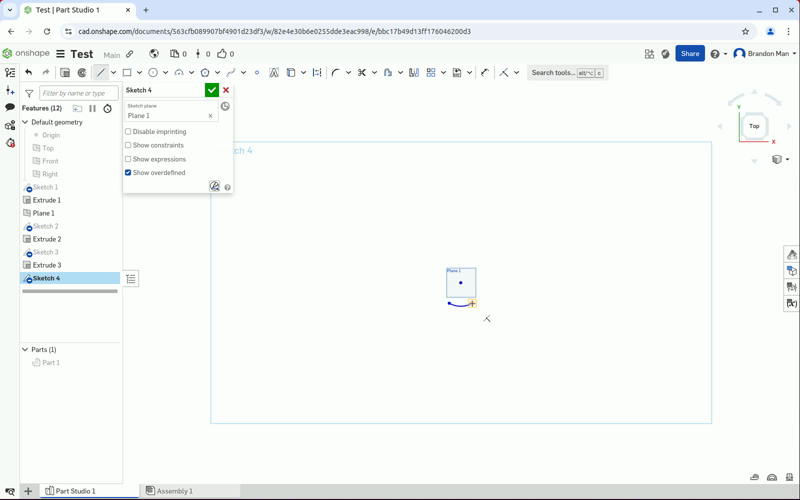
click(472, 303)
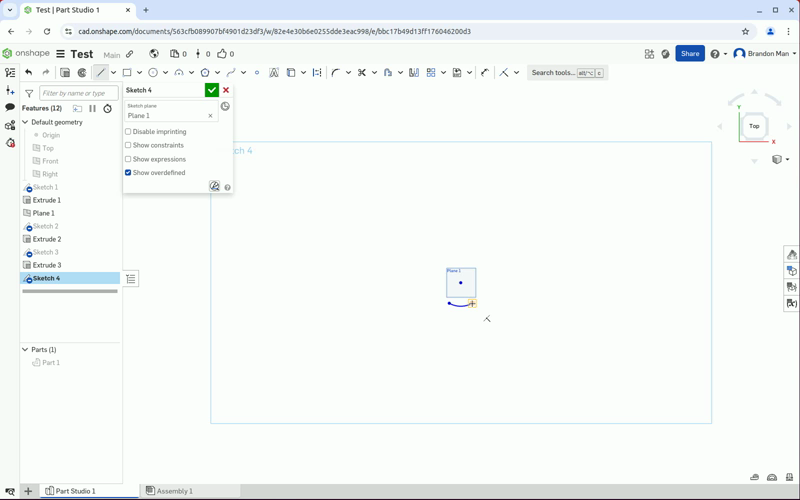
key_down(shift)
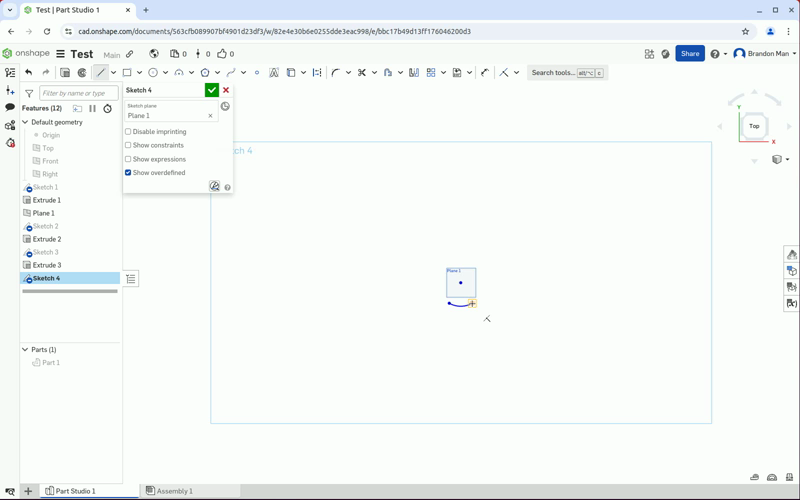
mouse_move(502, 303)
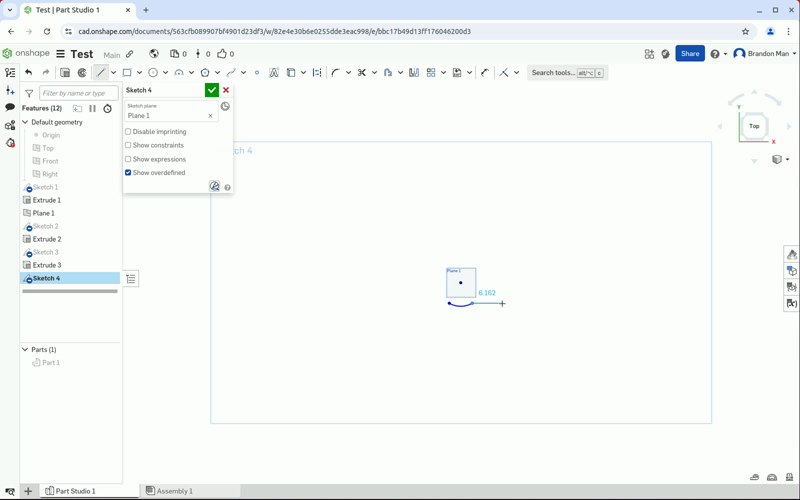
mouse_move(472, 263)
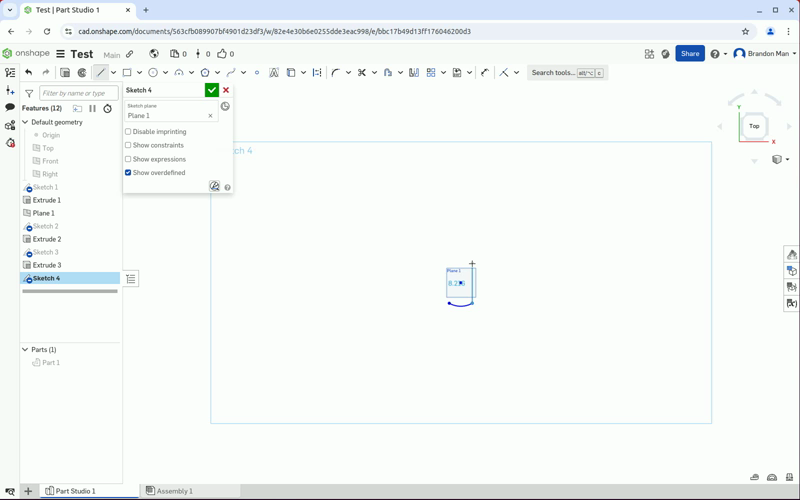
click(472, 263)
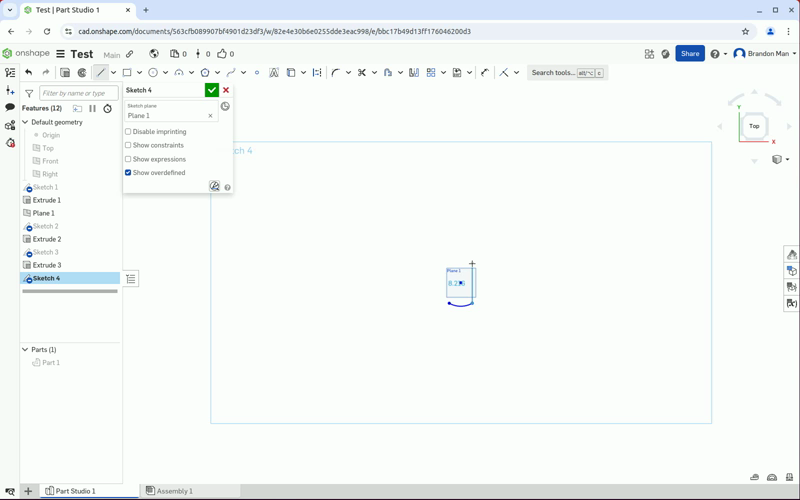
key_up(shift)
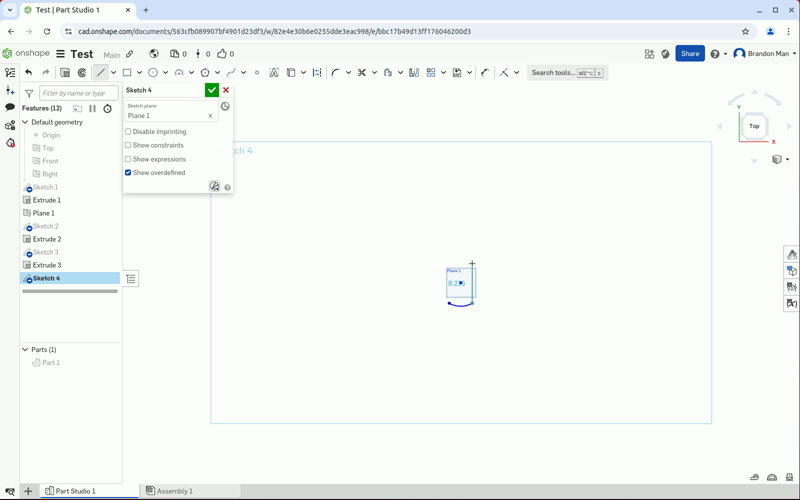
key(esc)
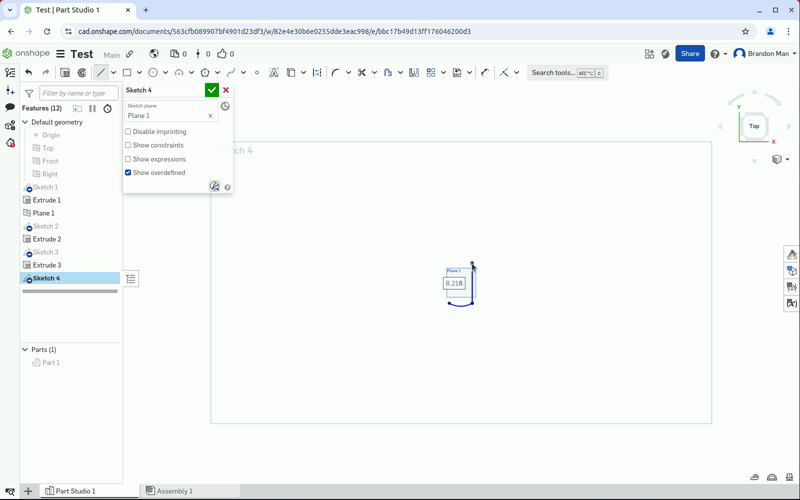
key(a)
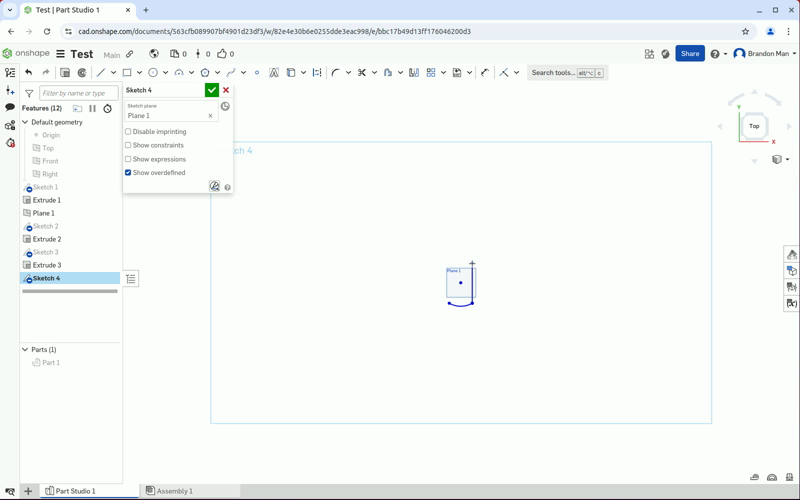
mouse_move(472, 263)
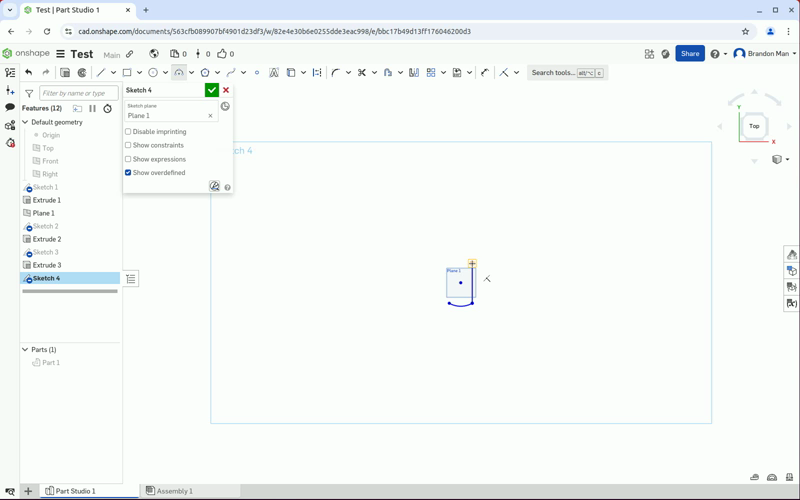
click(472, 263)
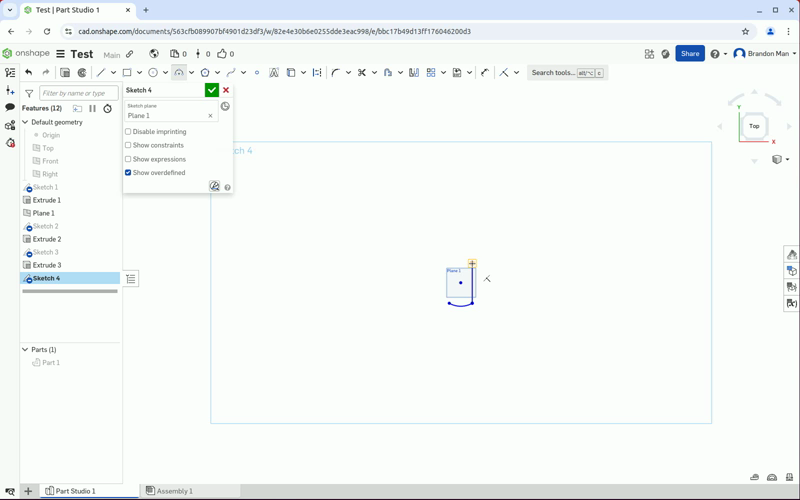
key_down(shift)
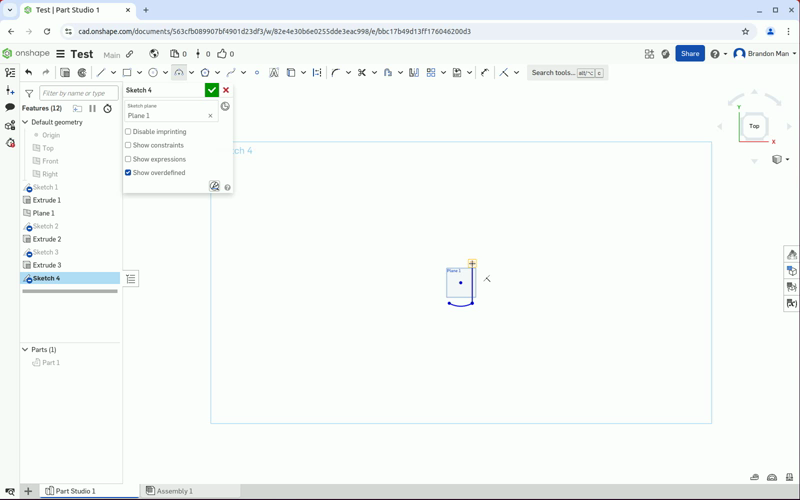
mouse_move(449, 263)
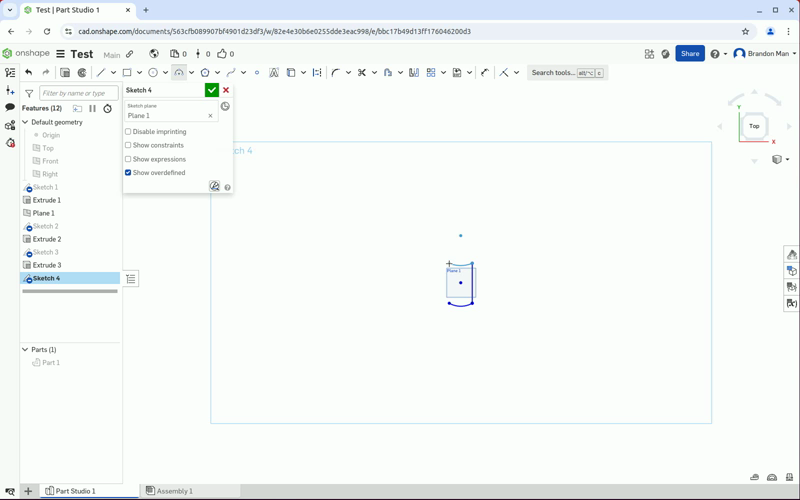
click(449, 263)
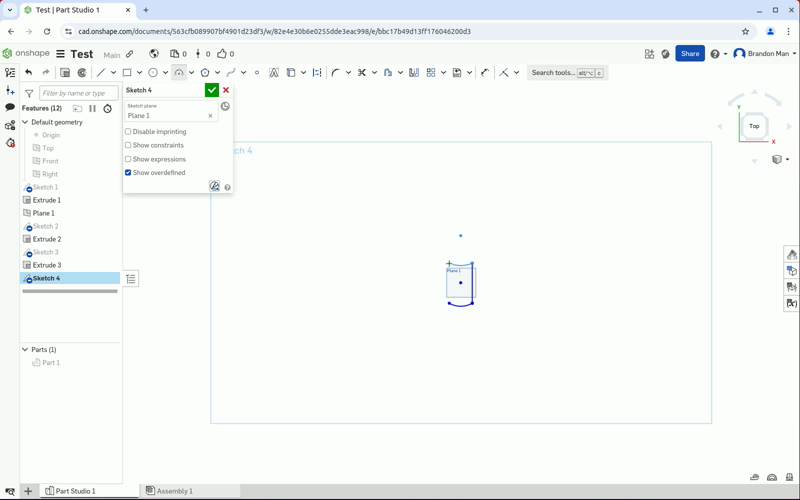
mouse_move(460, 260)
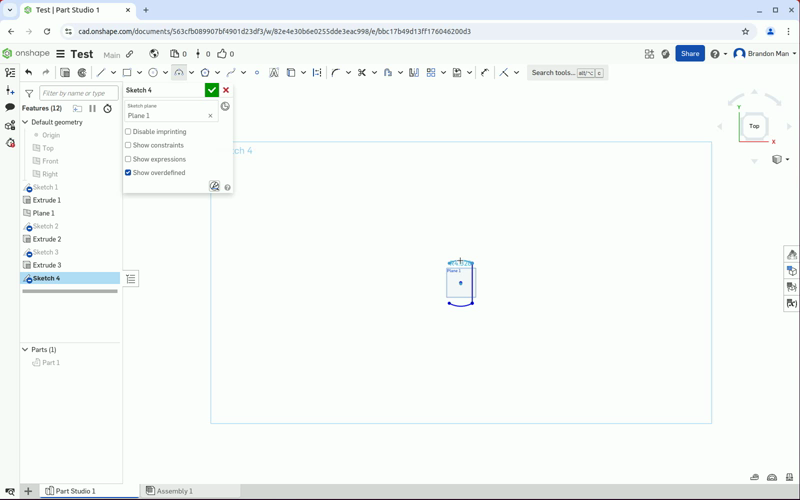
click(460, 260)
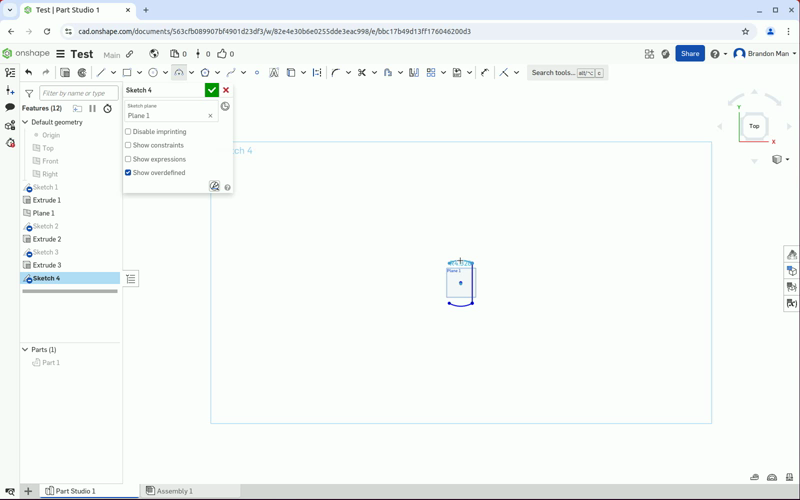
key_up(shift)
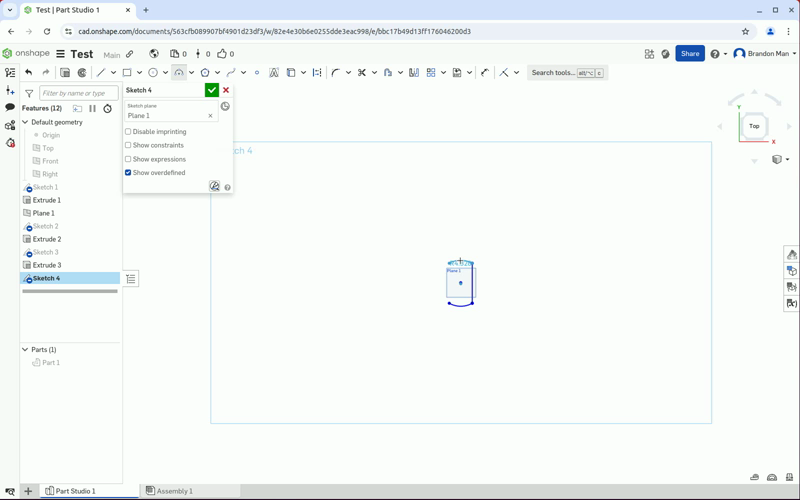
key(esc)
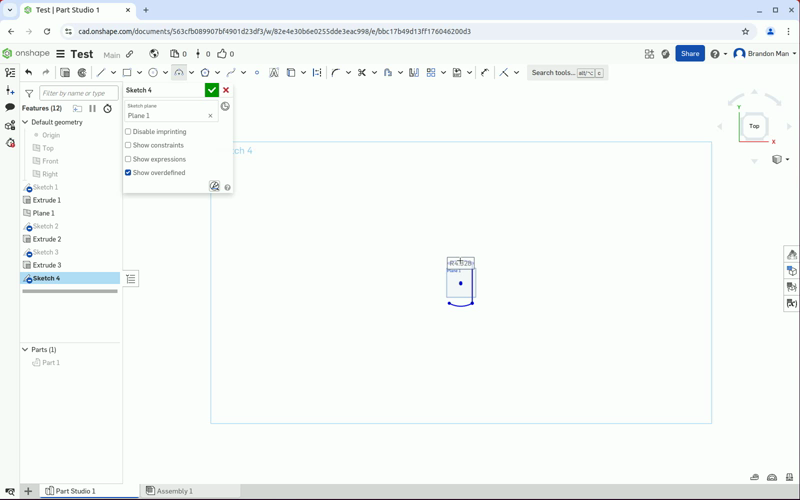
key(l)
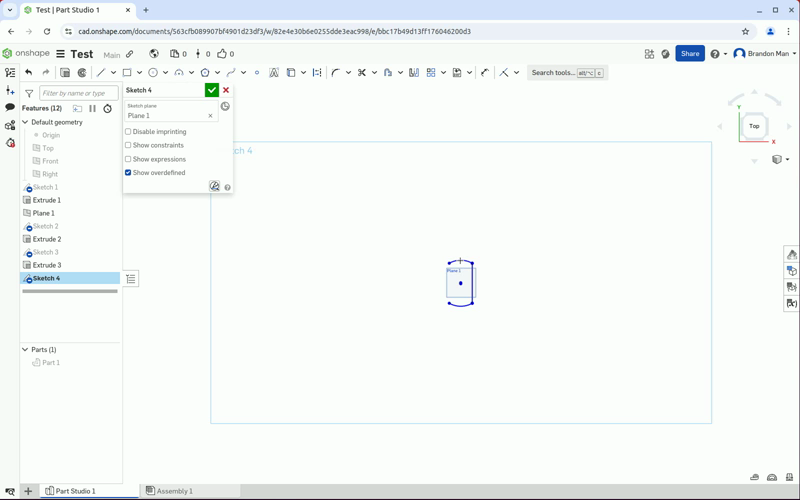
mouse_move(449, 263)
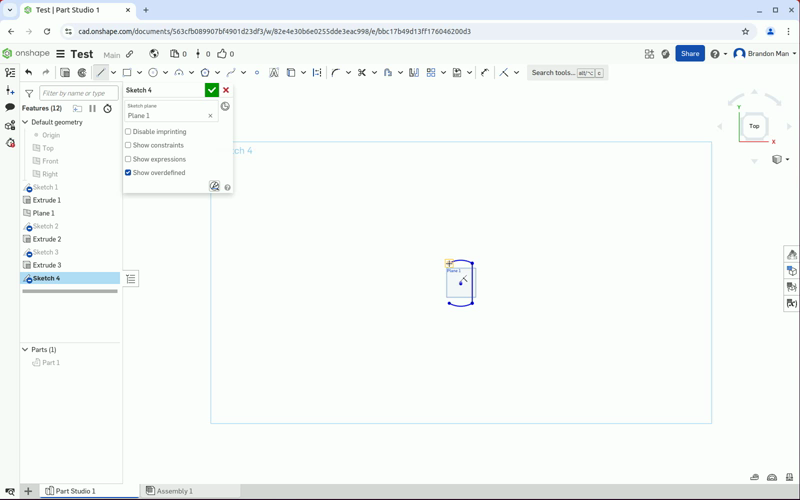
click(449, 263)
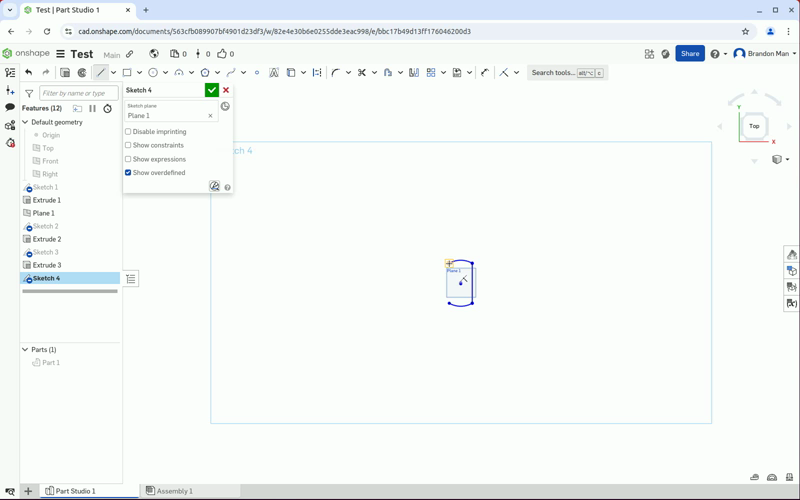
mouse_move(479, 263)
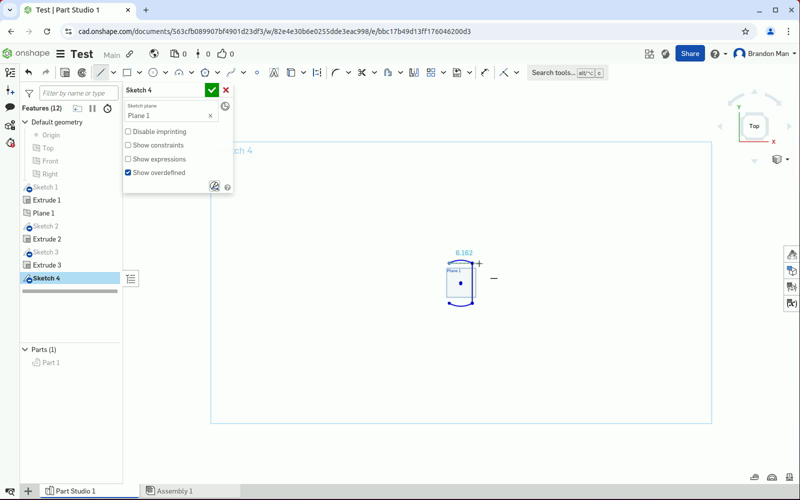
key_down(shift)
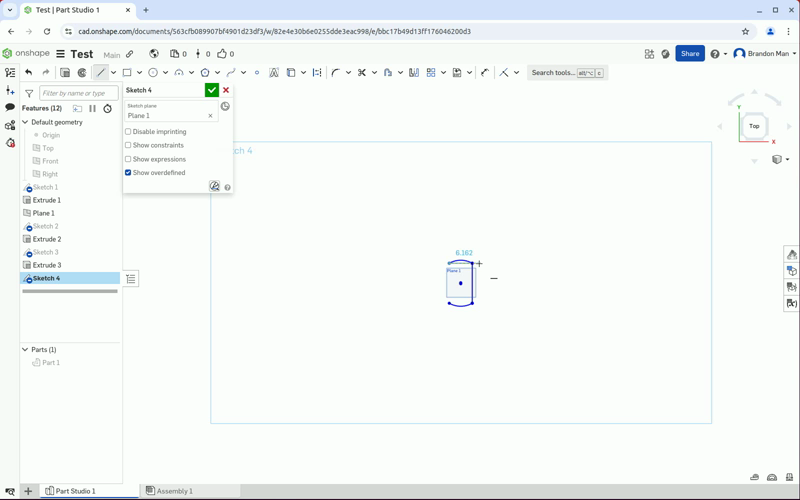
mouse_move(449, 303)
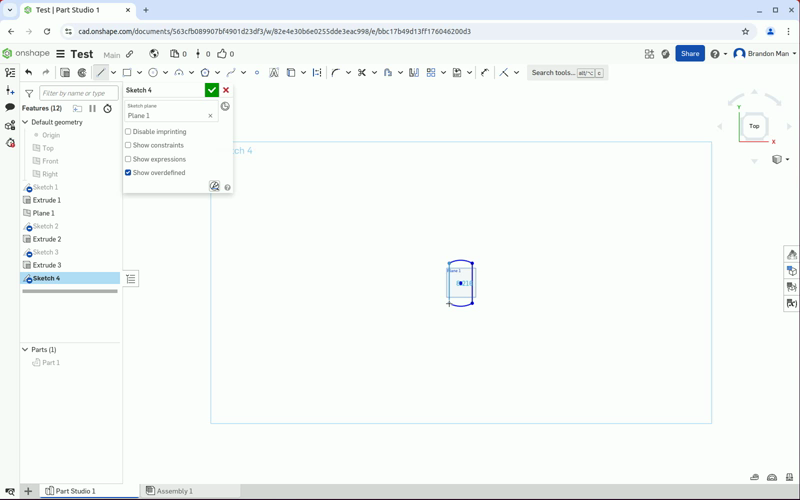
key_up(shift)
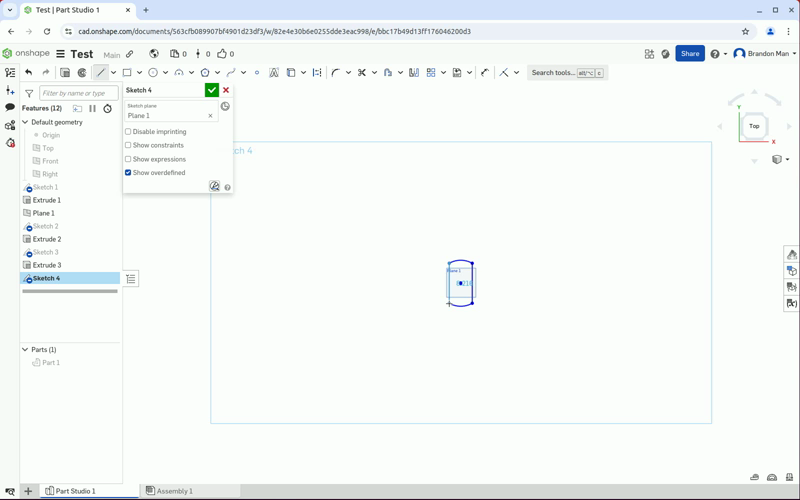
click(449, 303)
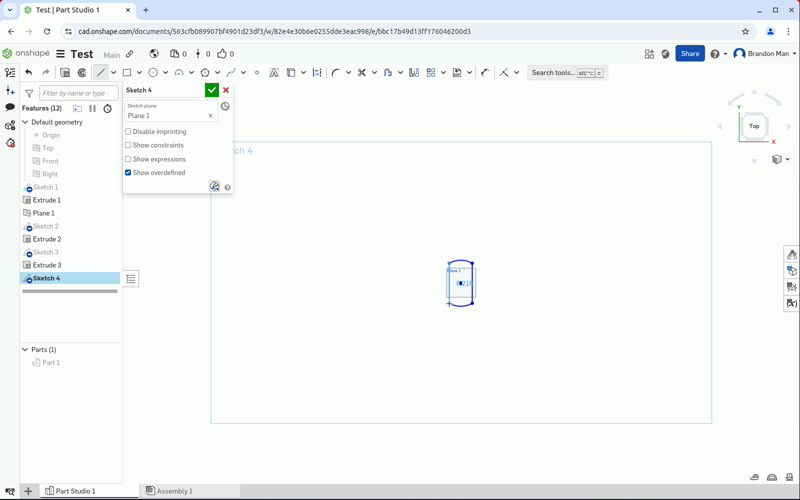
key(esc)
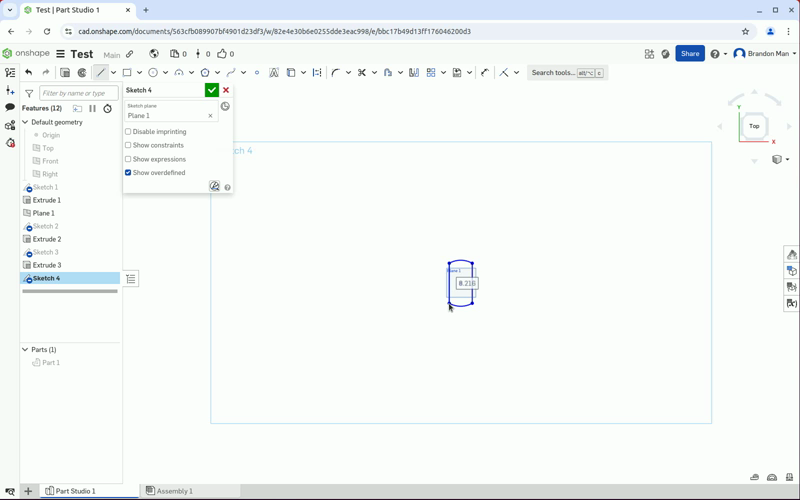
mouse_move(452, 278)
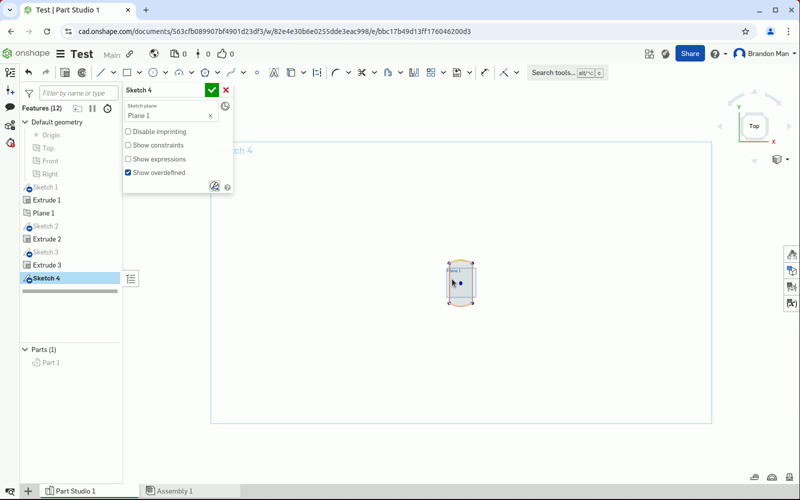
scroll(6)
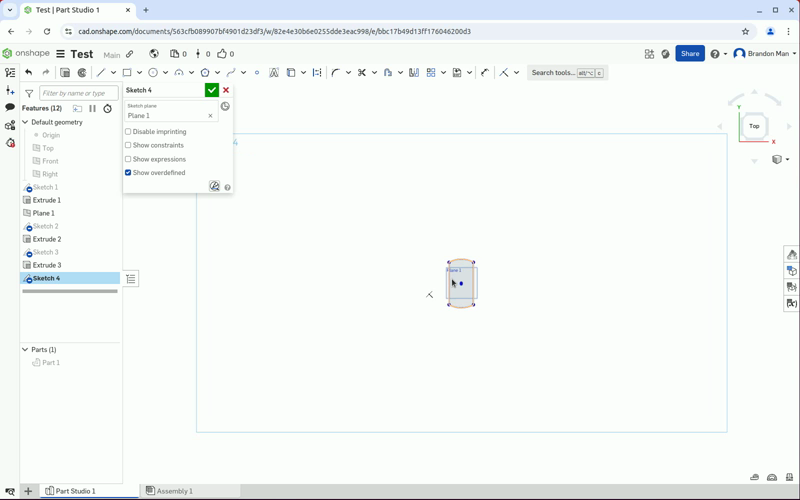
scroll(6)
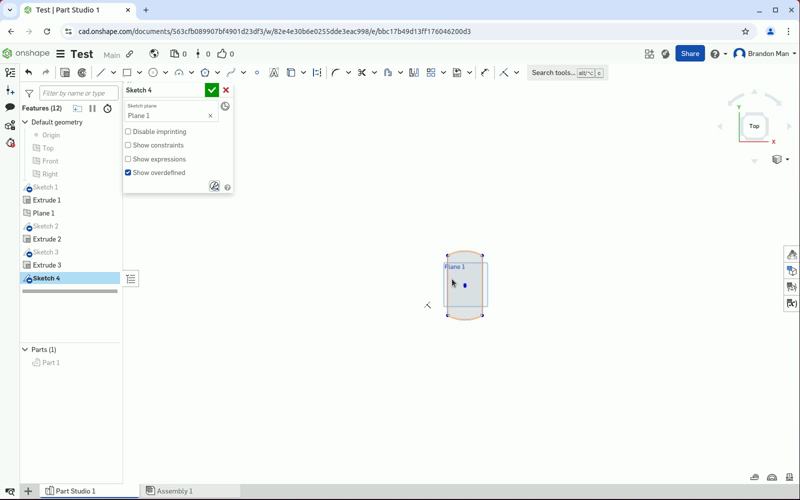
scroll(6)
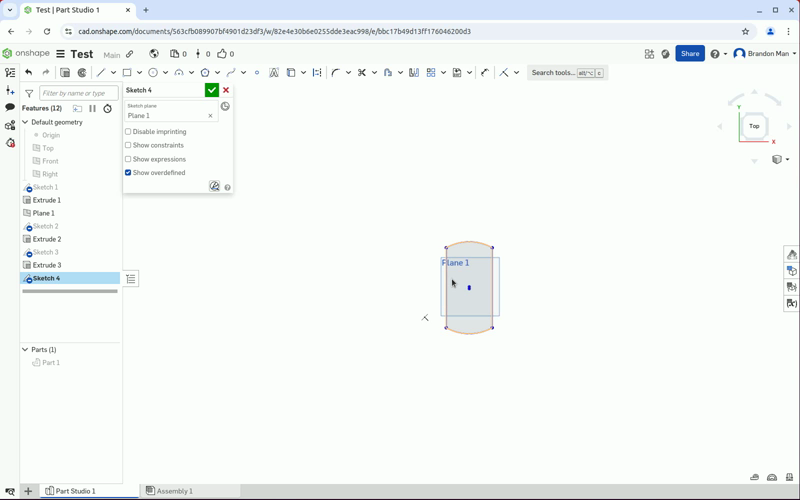
scroll(6)
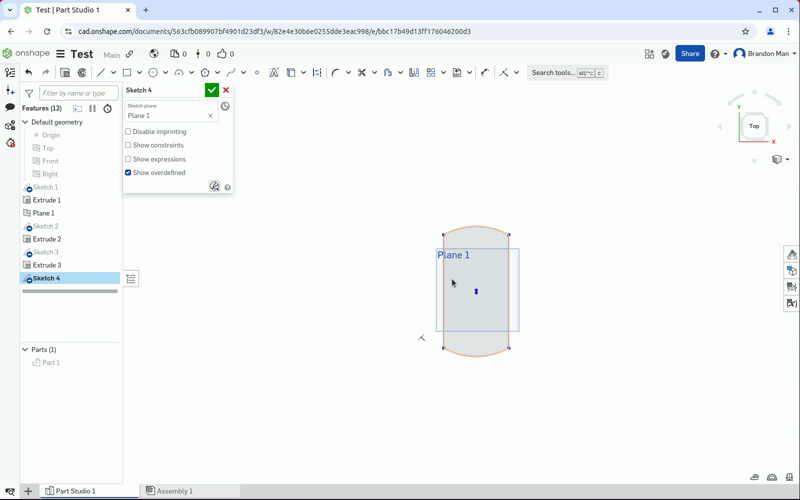
scroll(6)
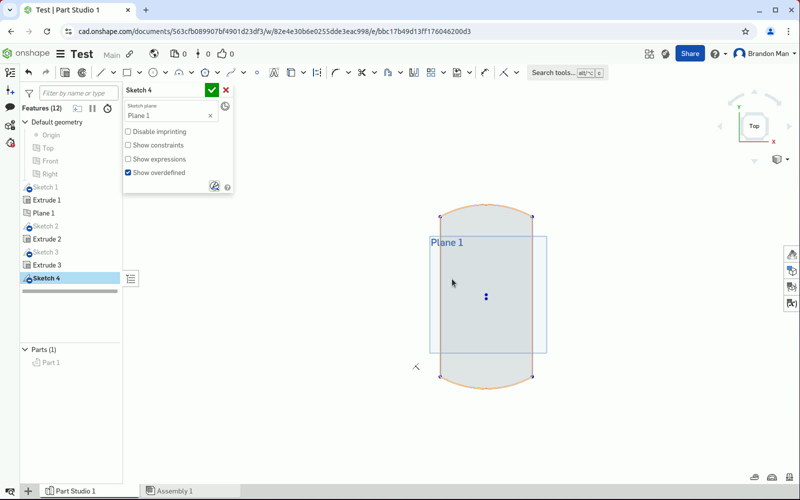
scroll(6)
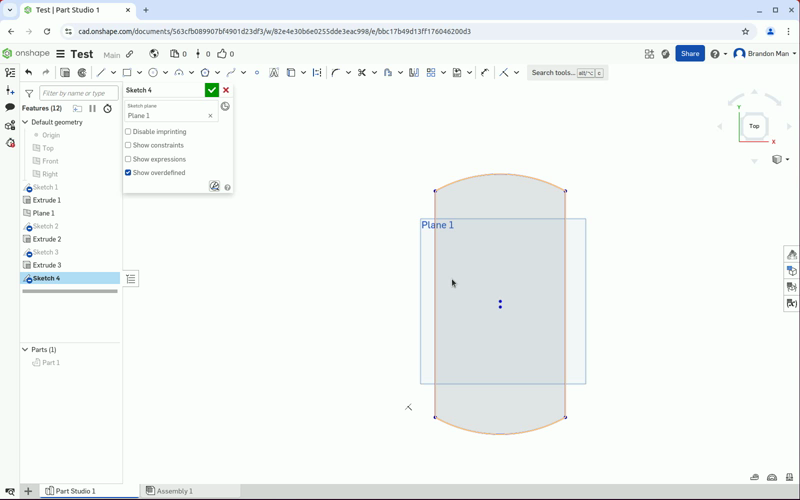
scroll(6)
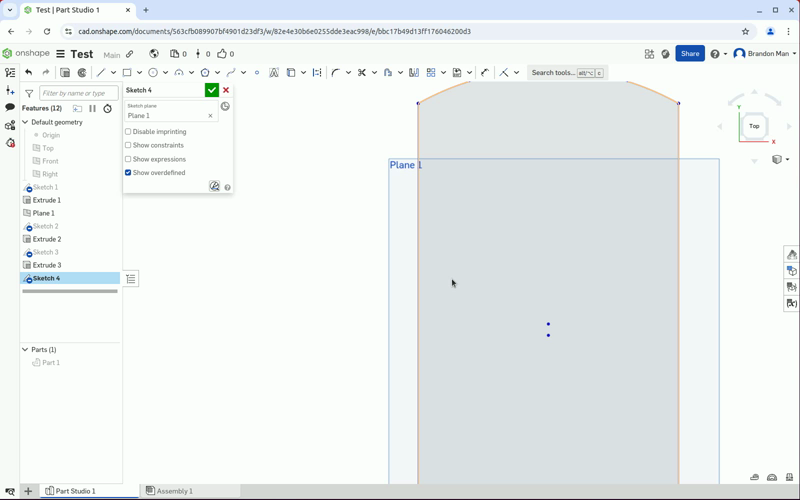
click(452, 278)
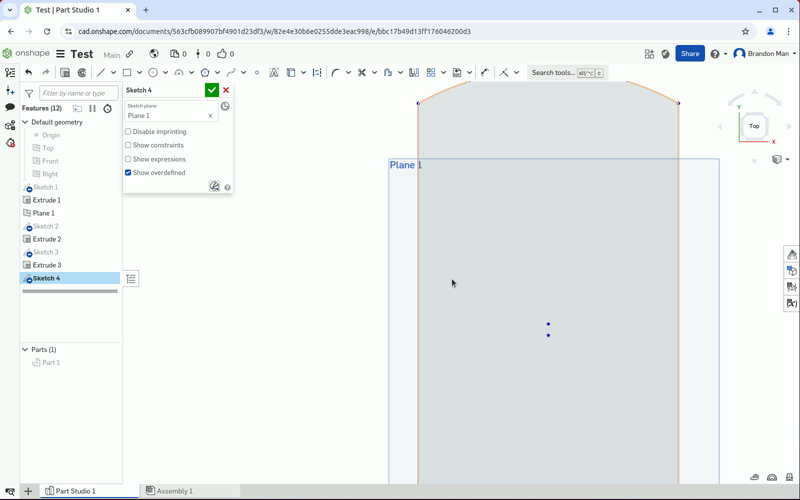
scroll(-6)
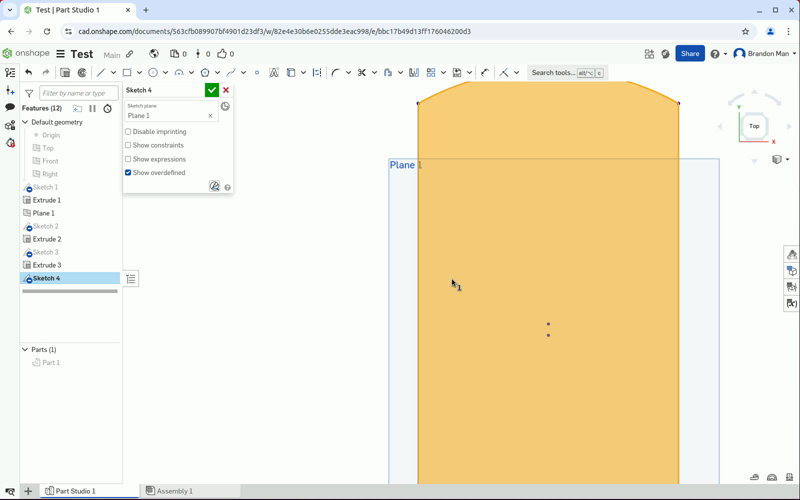
scroll(-6)
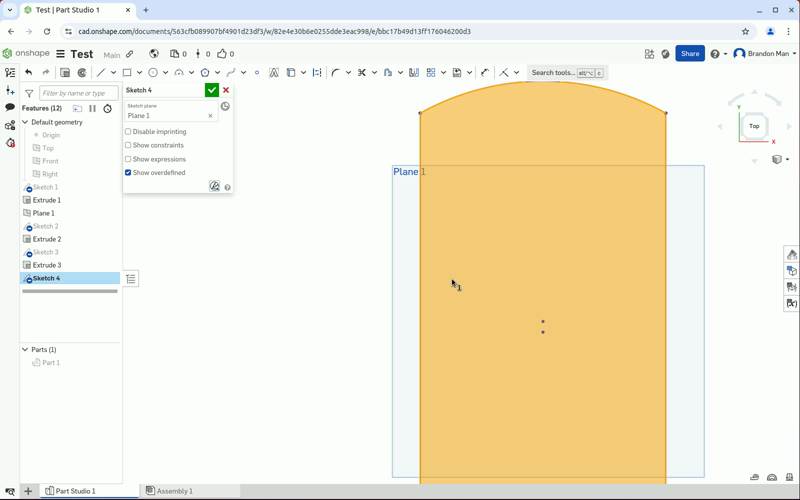
scroll(-6)
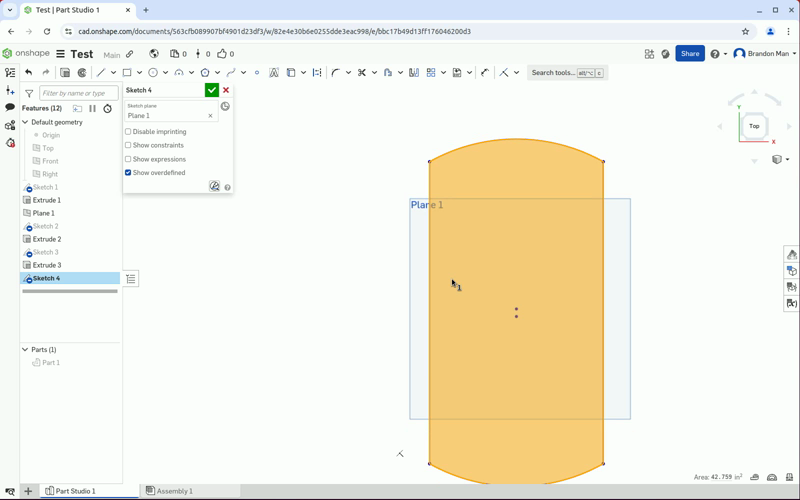
scroll(-6)
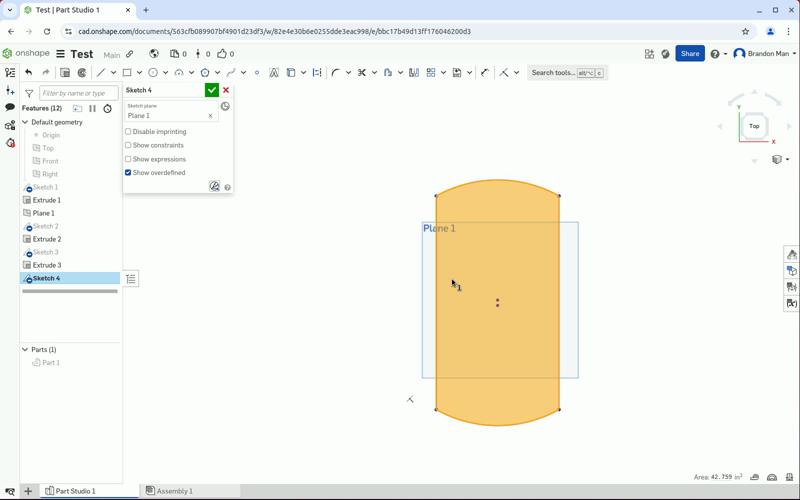
scroll(-6)
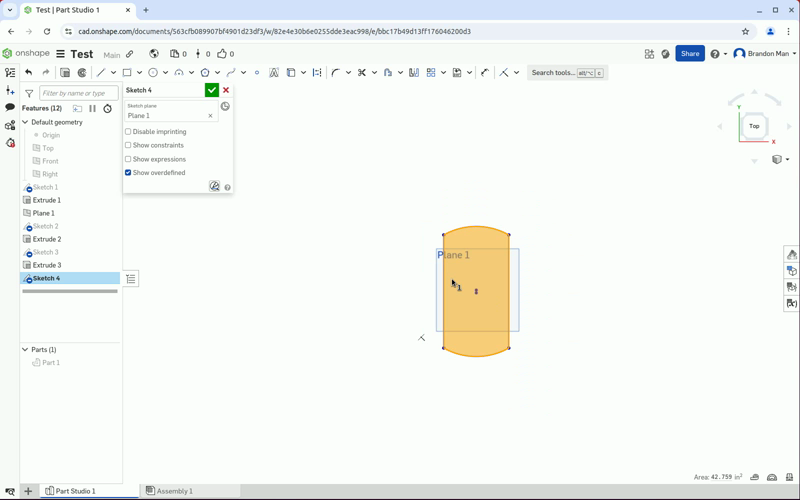
scroll(-6)
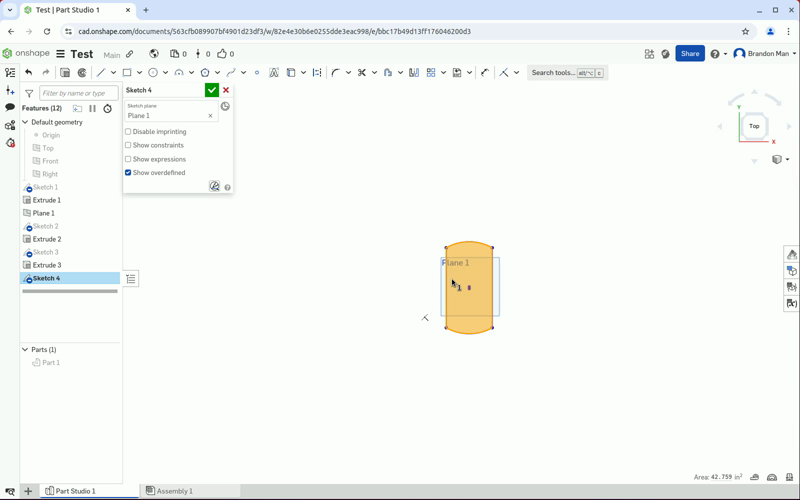
scroll(-6)
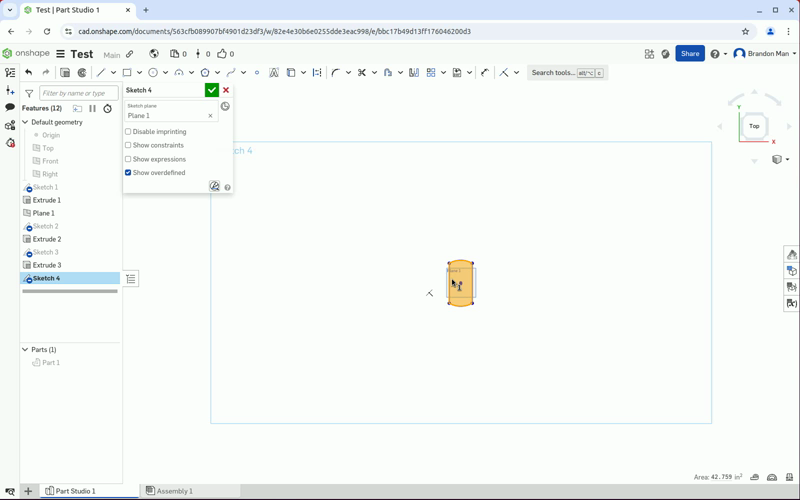
mouse_move(73, 352)
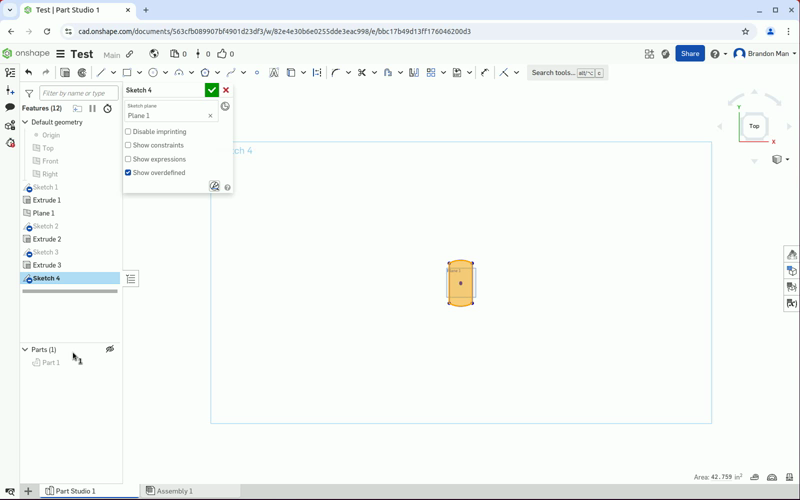
key(shift+y)
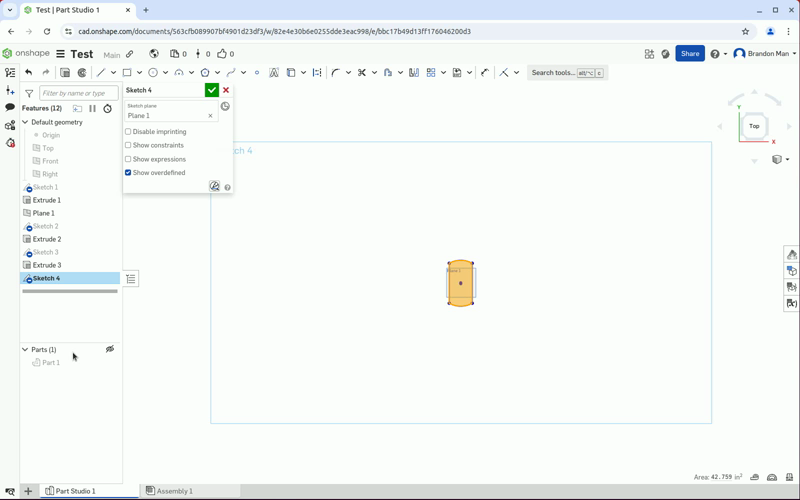
key(shift+e)
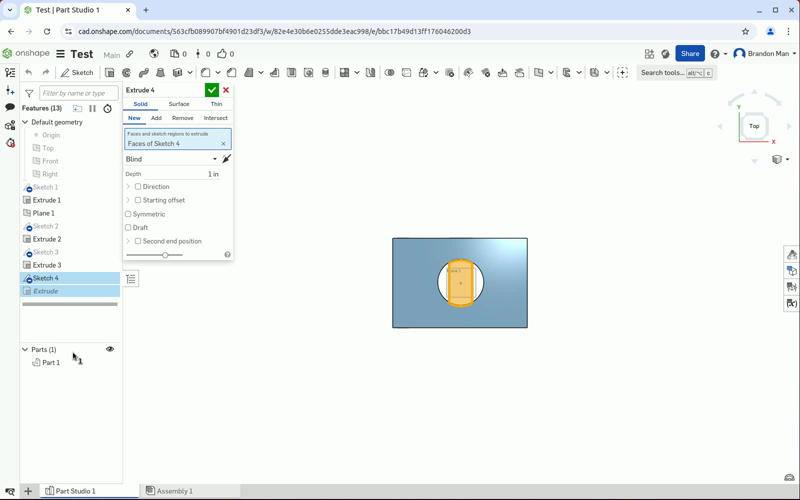
mouse_move(143, 106)
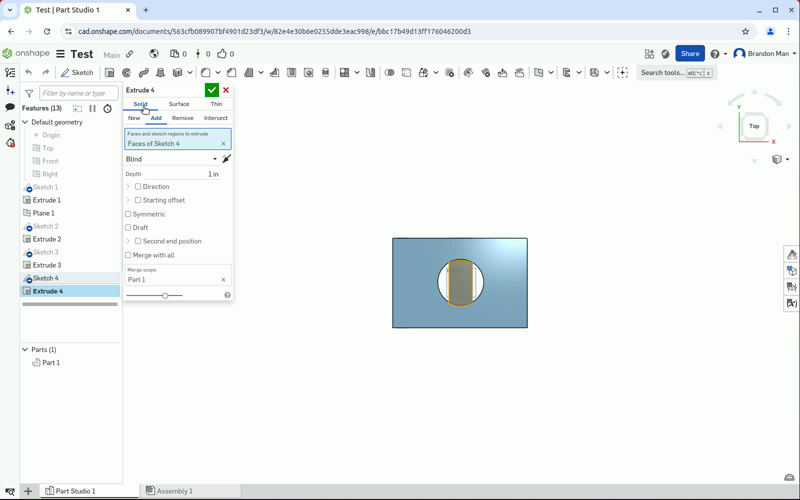
click(143, 106)
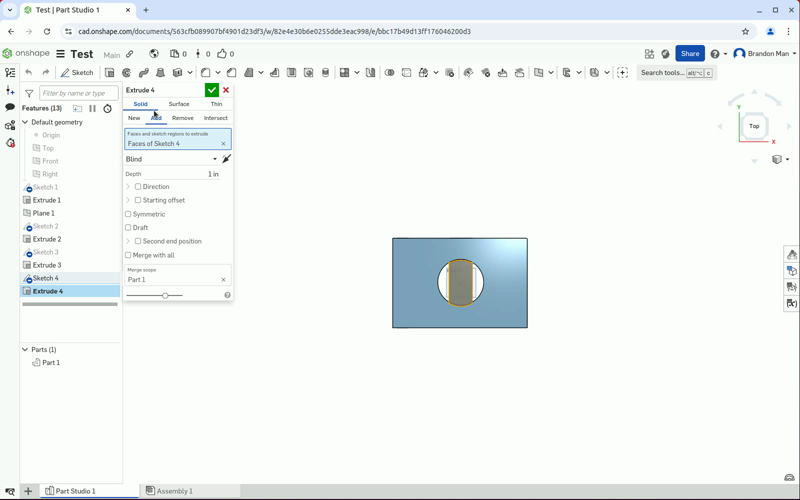
mouse_move(186, 120)
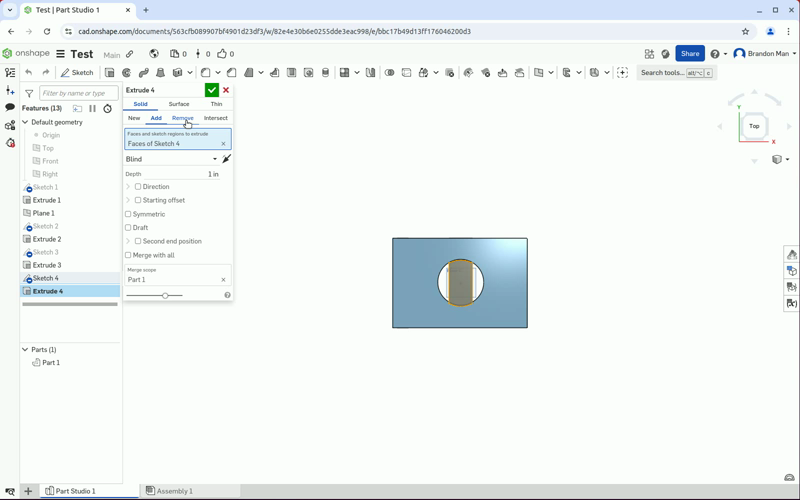
click(186, 120)
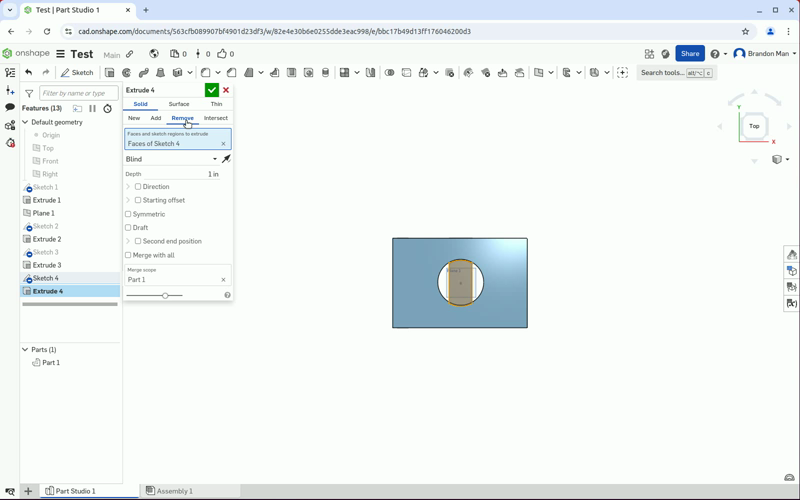
key(tab, 4)
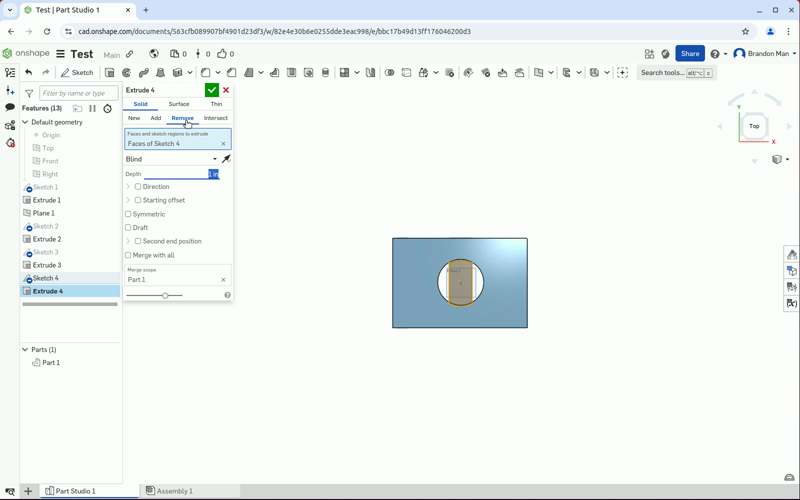
text(0.963)
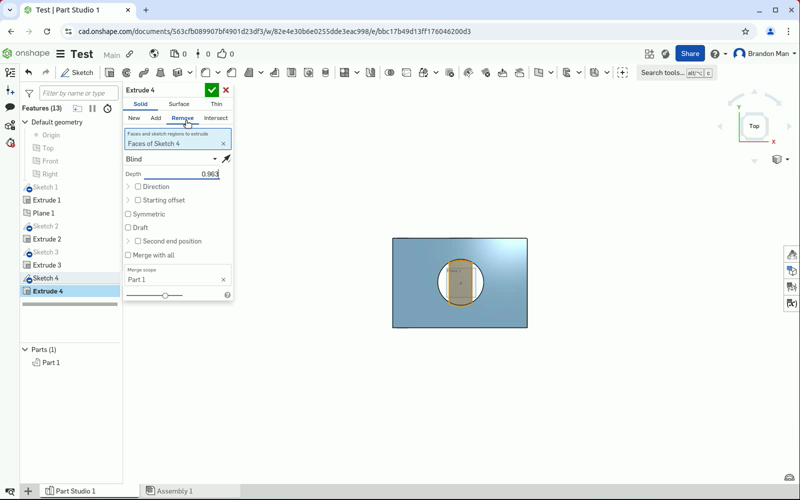
key(tab, 6)
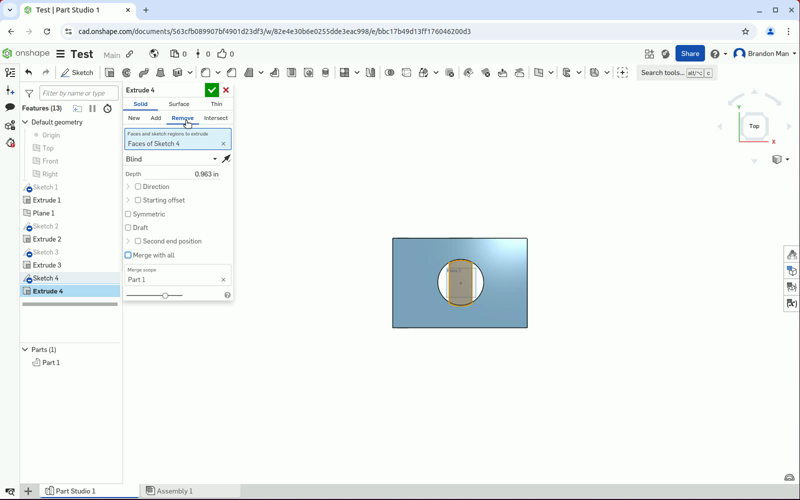
key(space)
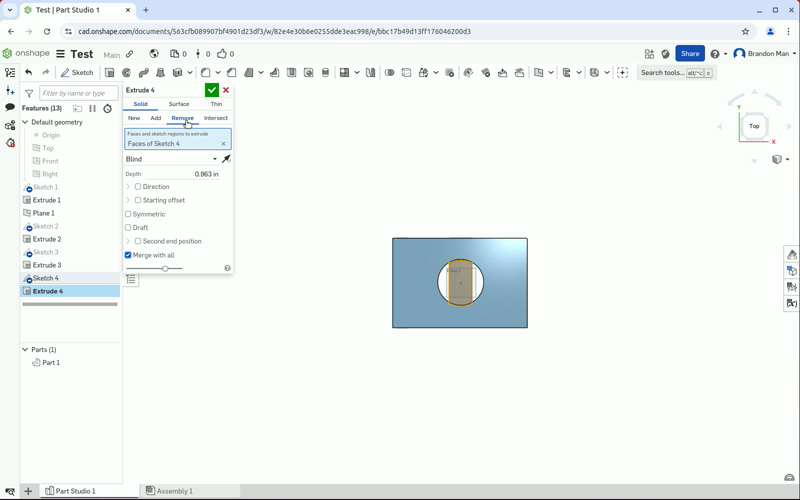
key(enter)
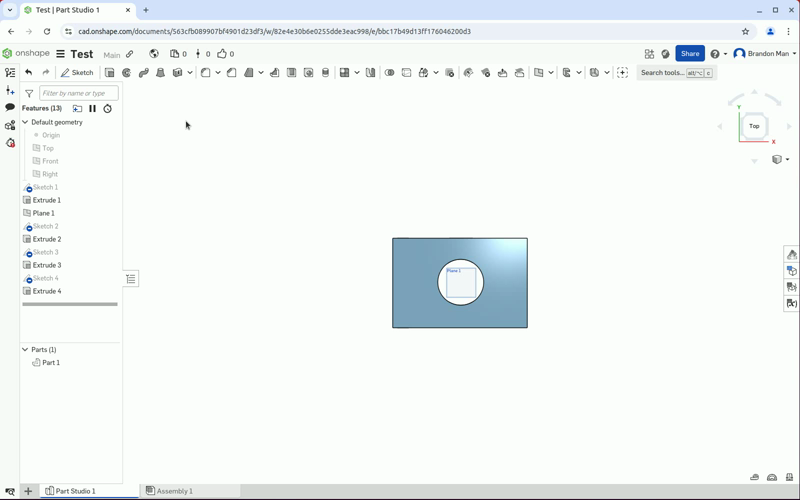
key(shift+h)
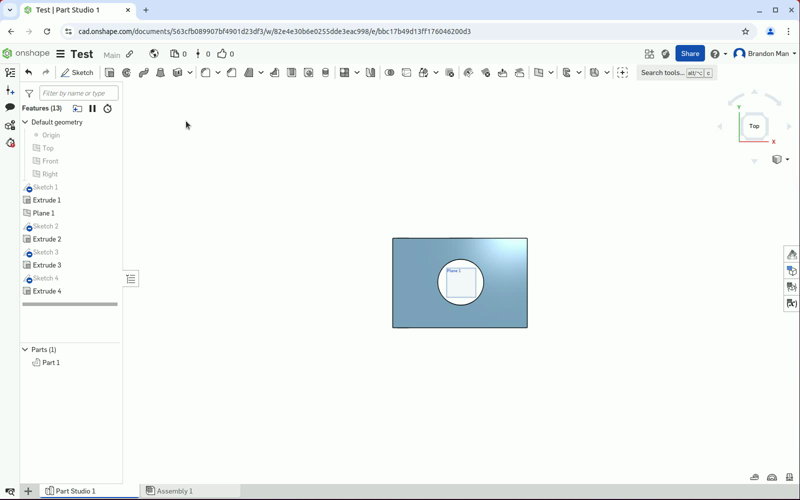
key(shift+h)
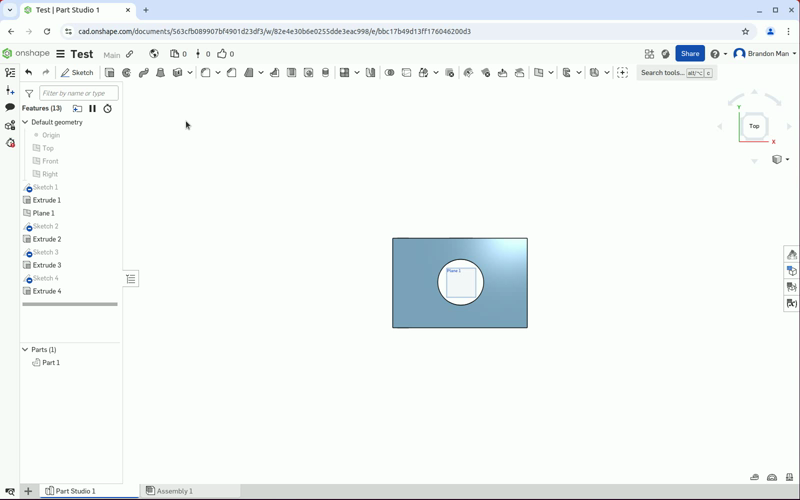
mouse_move(73, 189)
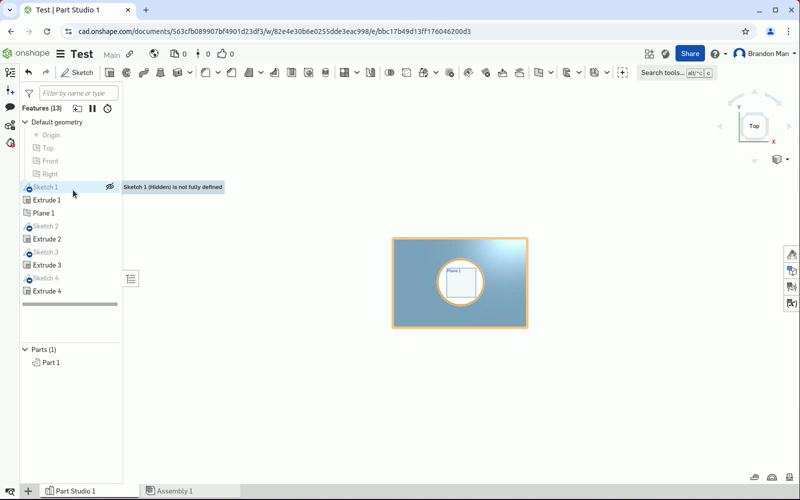
click(73, 189)
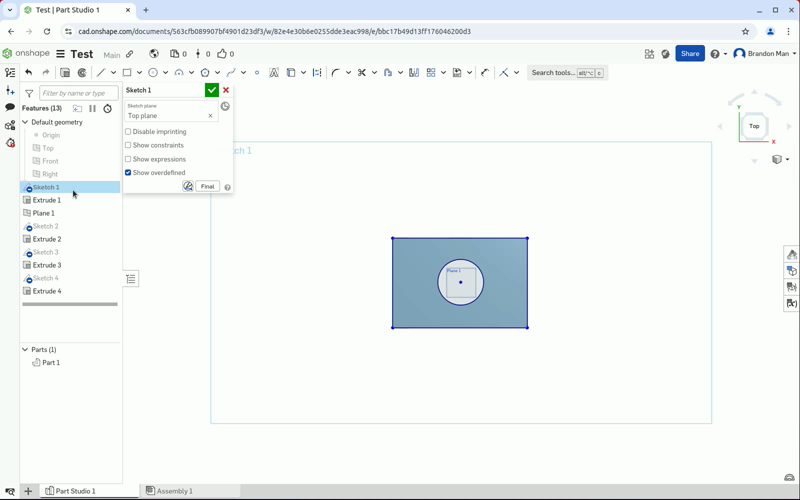
mouse_move(229, 92)
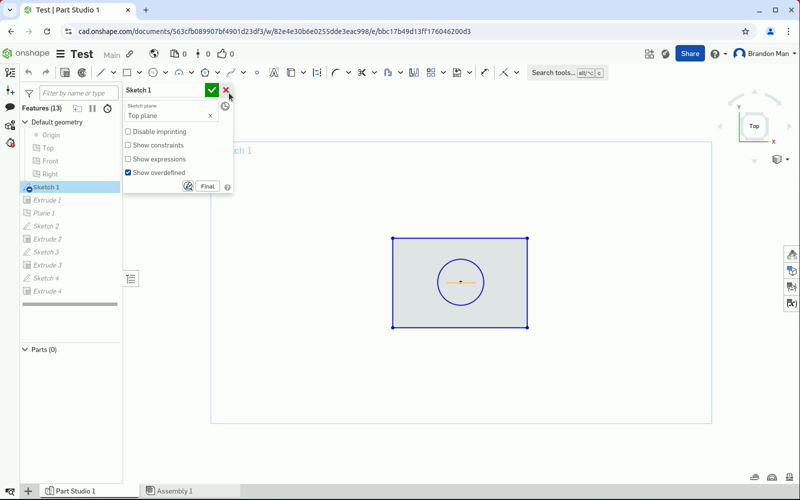
click(229, 92)
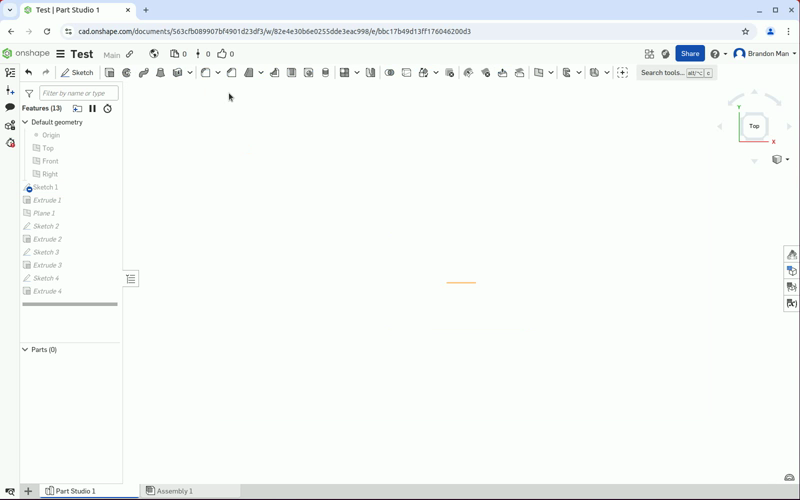
key(shift+s)
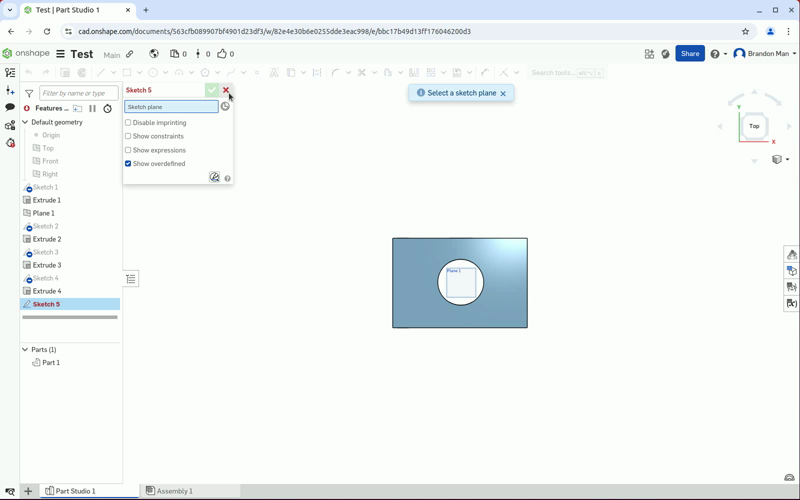
mouse_move(73, 215)
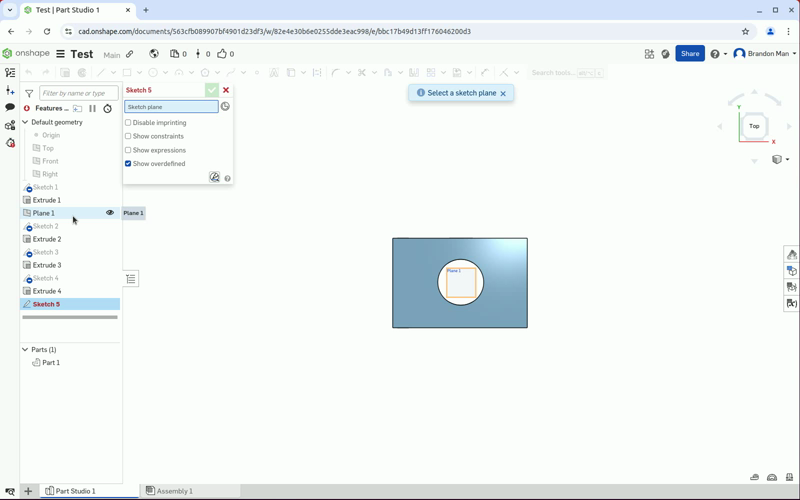
click(73, 215)
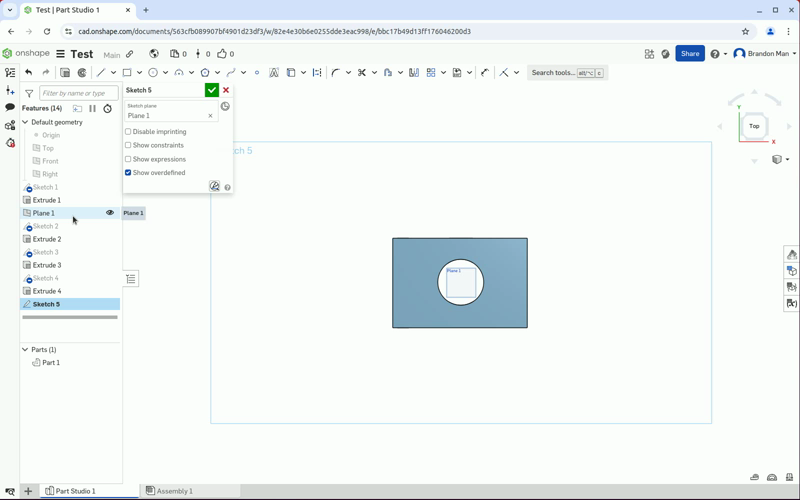
mouse_move(73, 352)
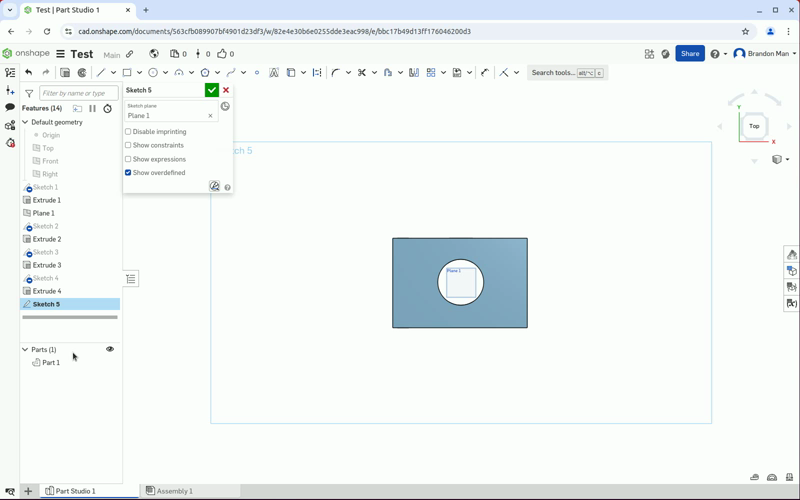
key(y)
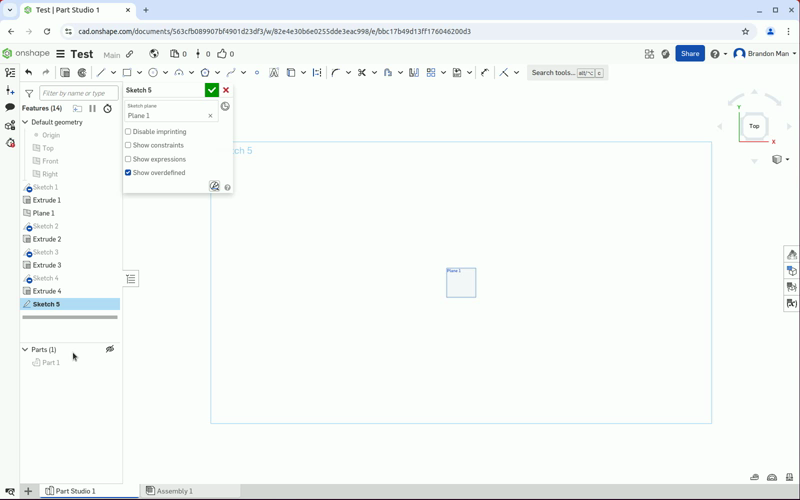
key(l)
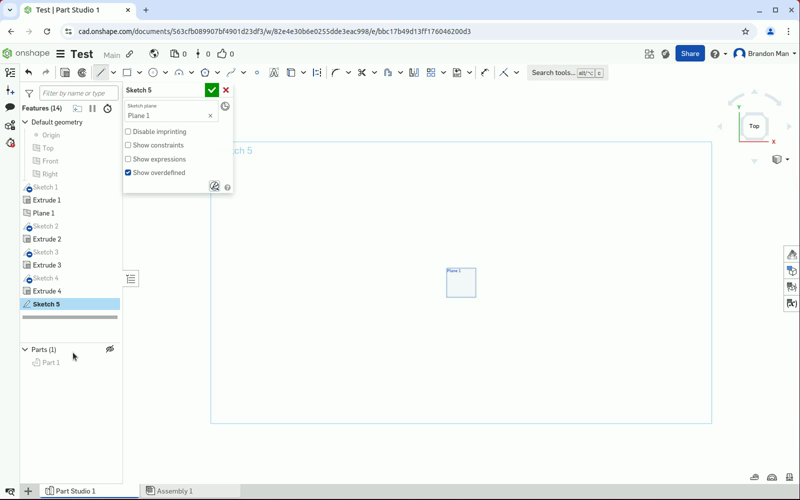
key_down(shift)
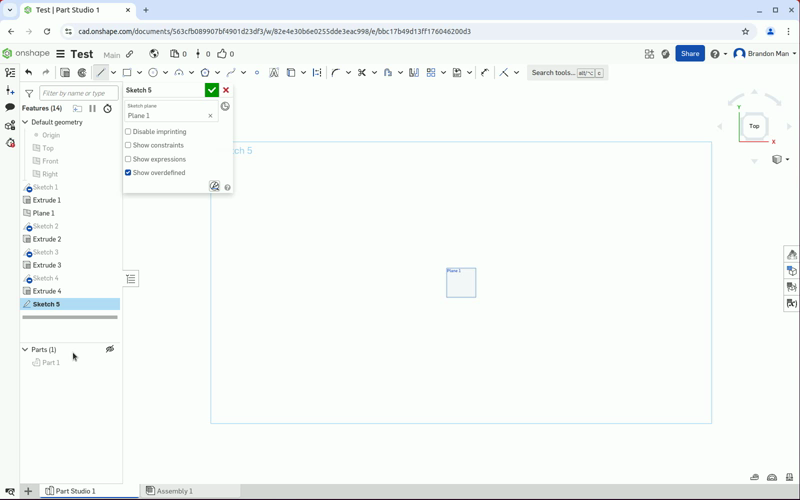
mouse_move(449, 327)
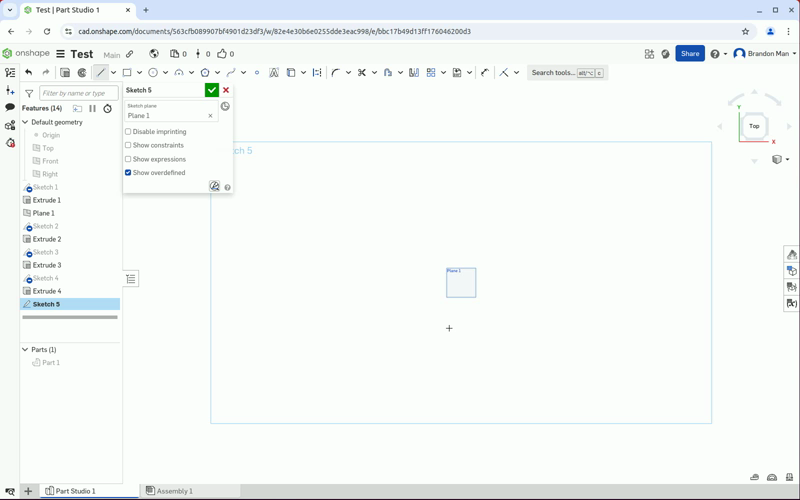
click(449, 327)
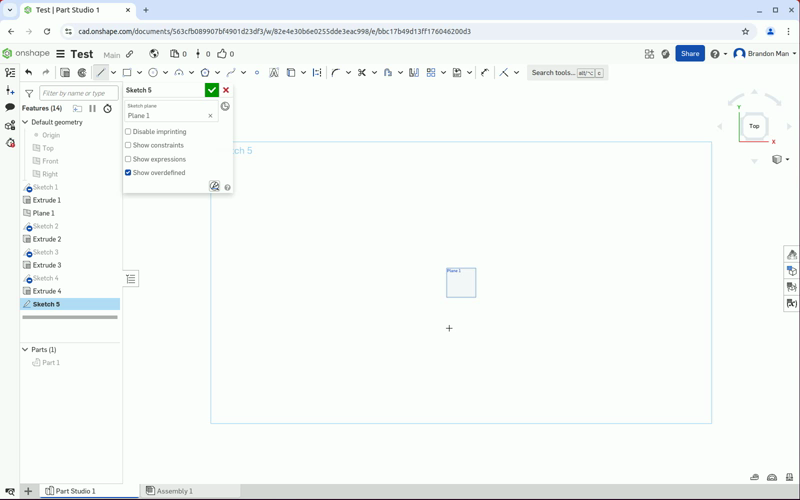
key_up(shift)
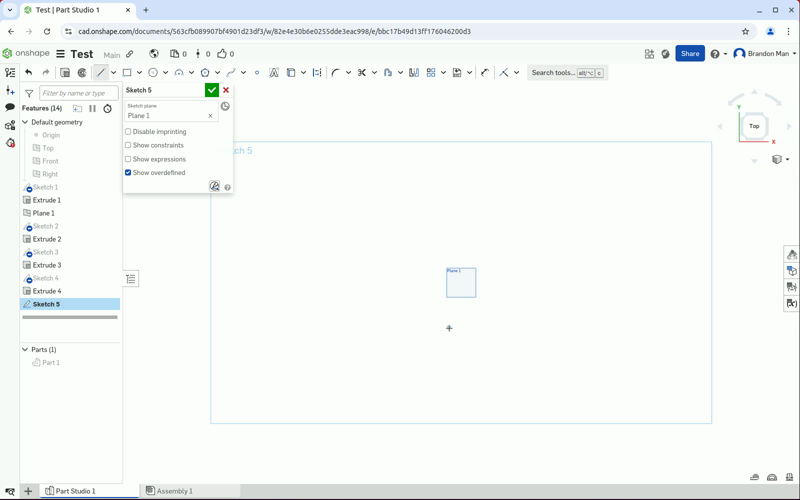
key_down(shift)
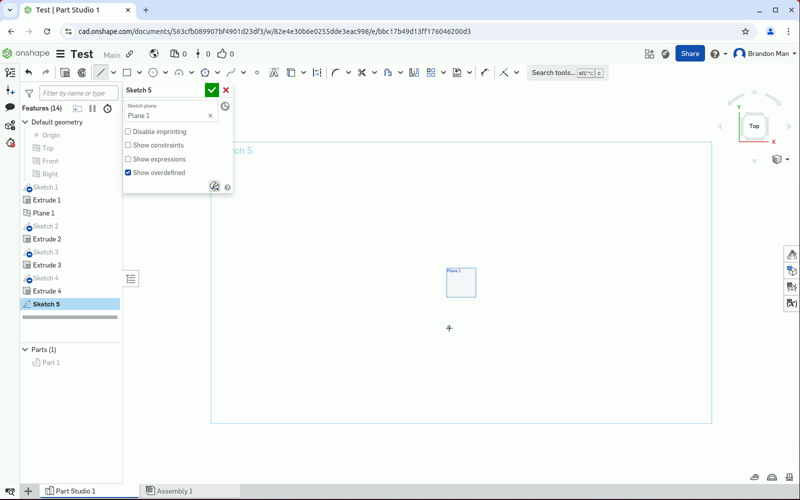
mouse_move(479, 327)
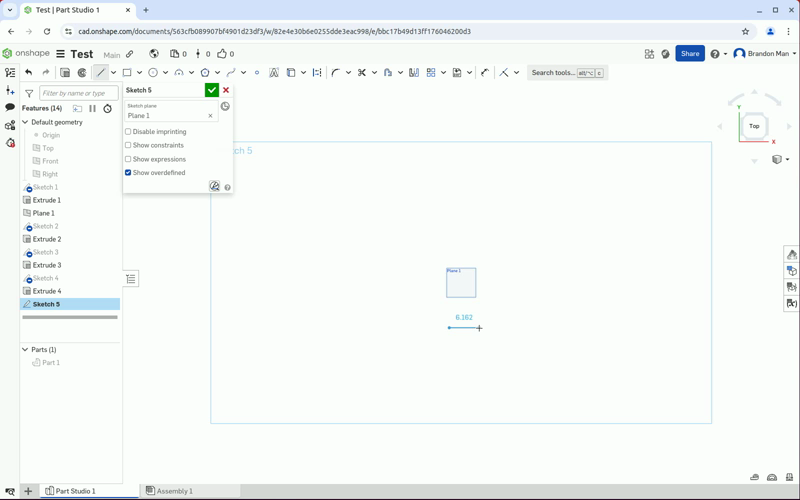
mouse_move(472, 327)
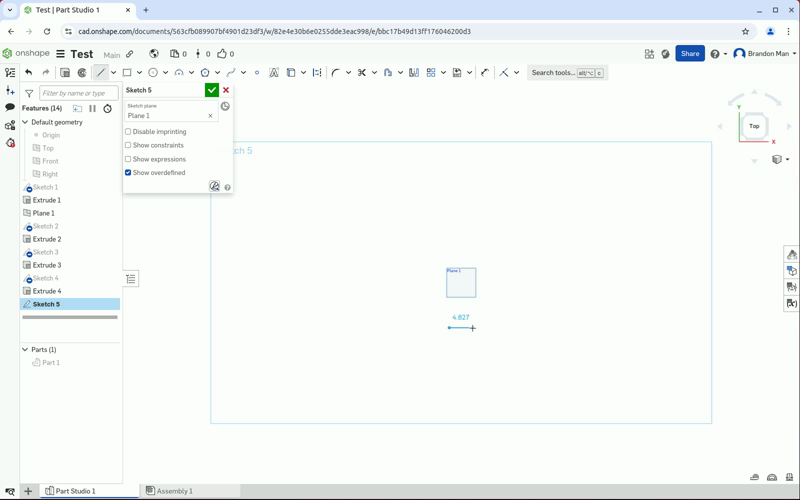
click(472, 327)
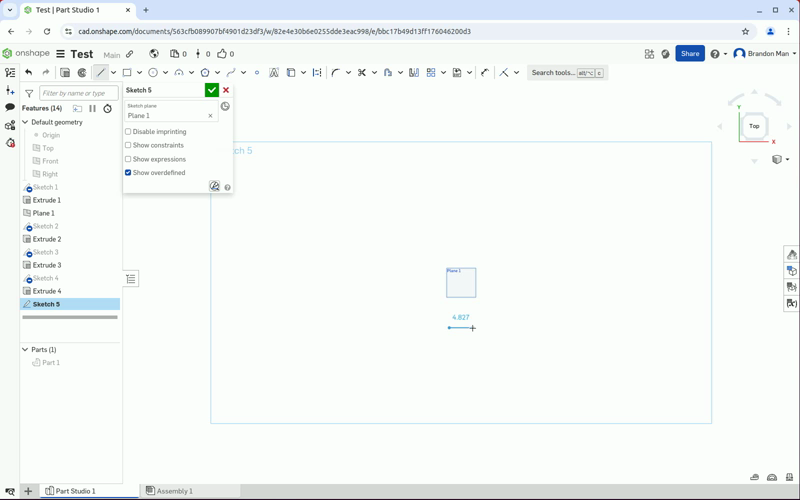
key_up(shift)
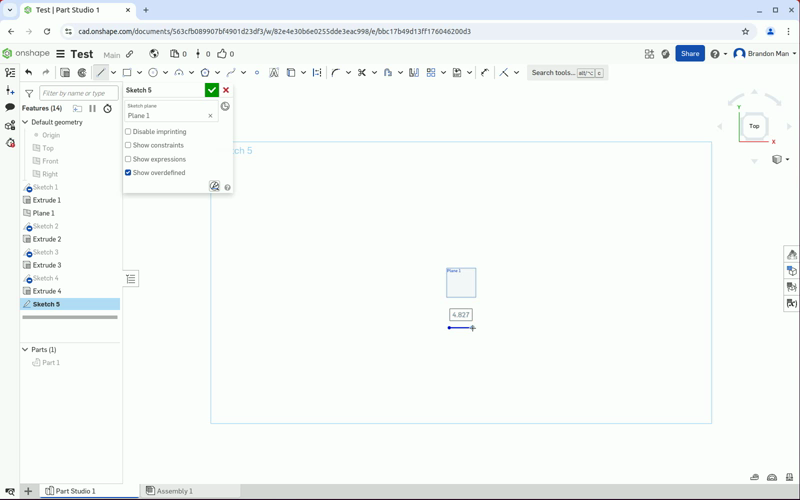
key_down(shift)
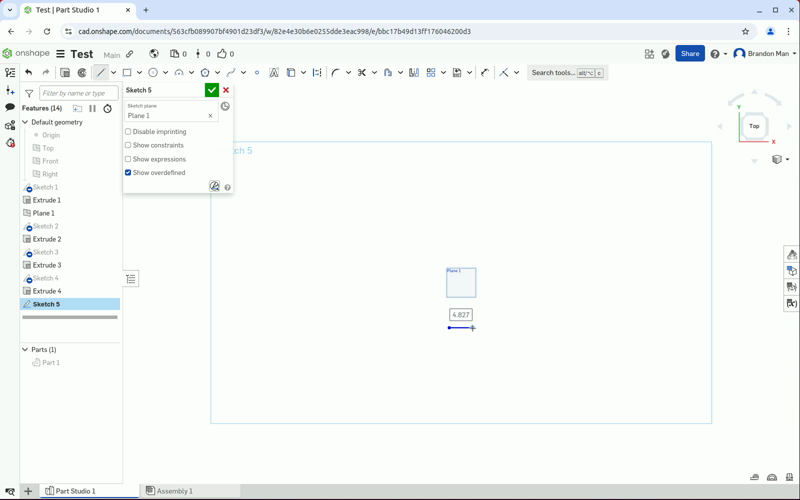
mouse_move(502, 327)
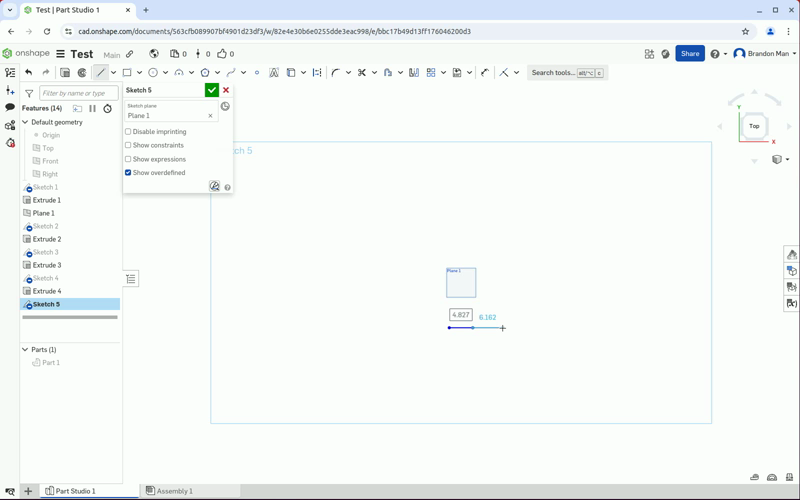
mouse_move(472, 300)
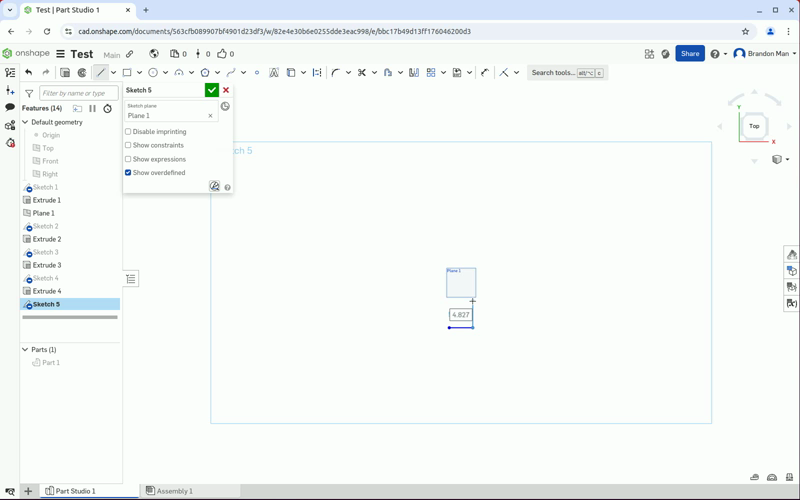
click(472, 300)
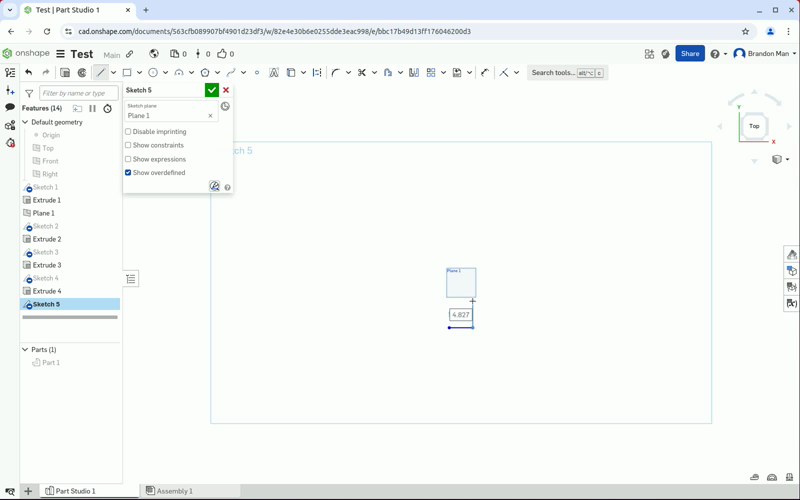
key_up(shift)
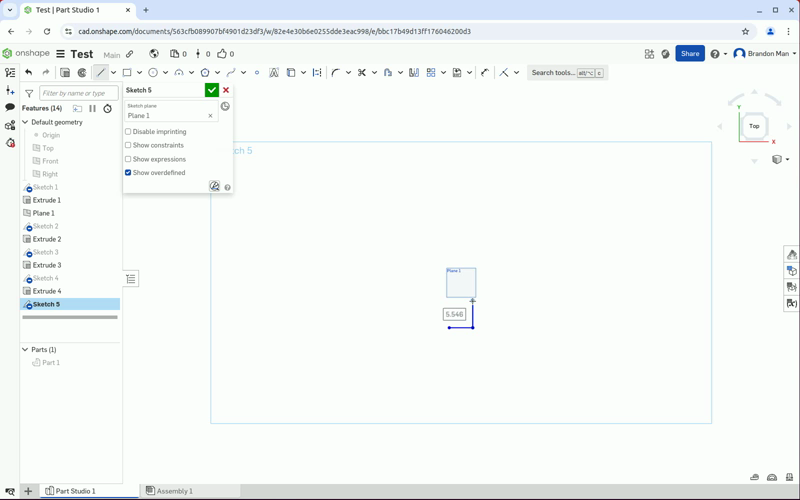
key(esc)
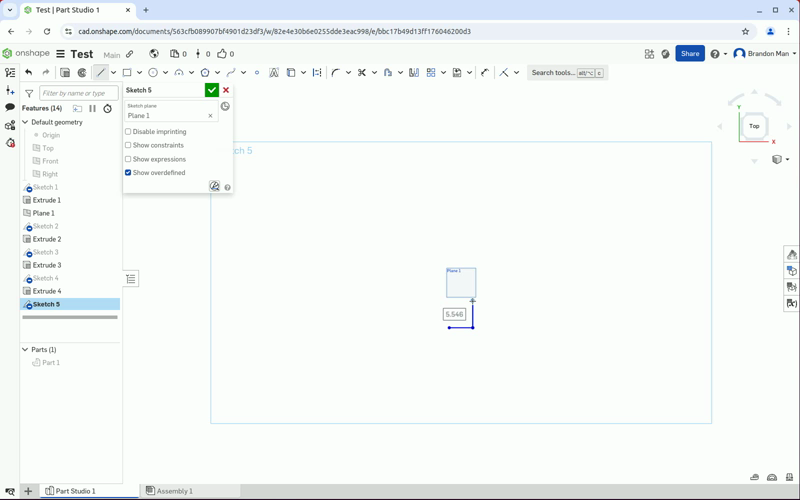
key(a)
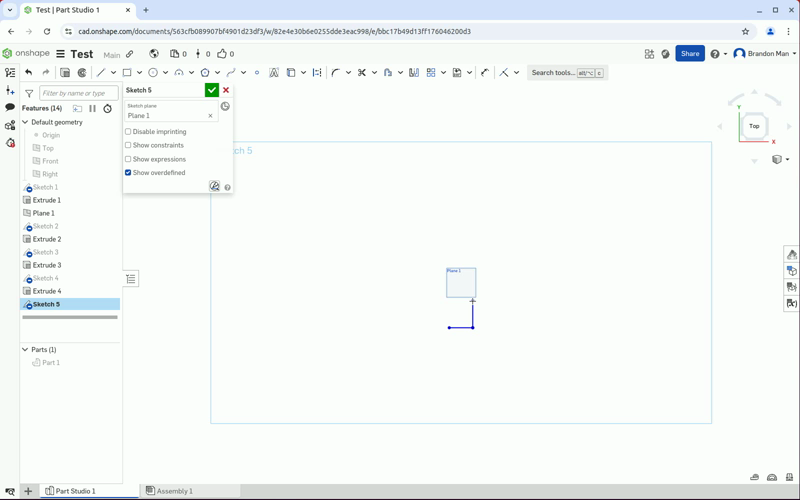
mouse_move(472, 300)
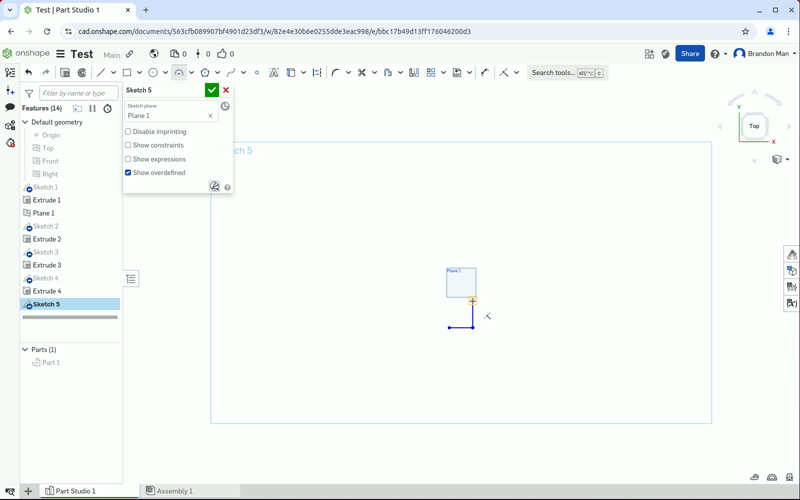
click(472, 300)
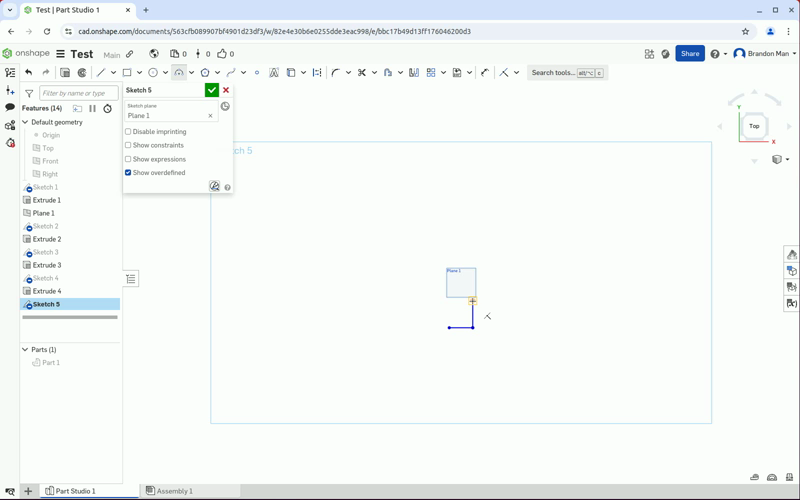
key_down(shift)
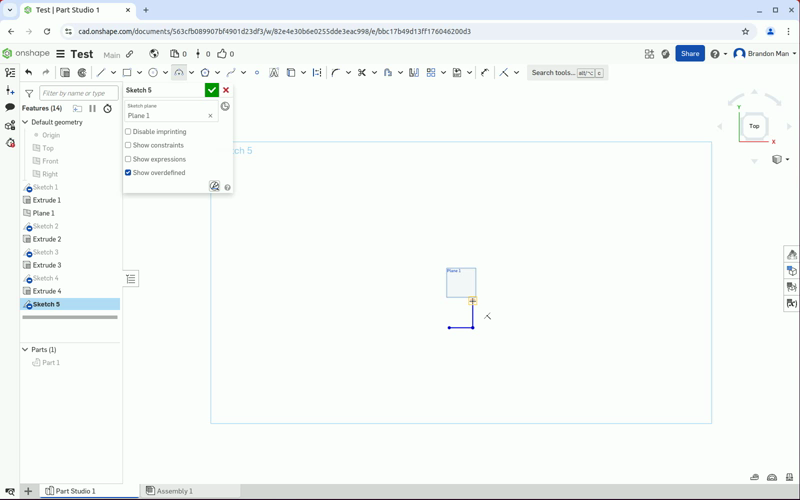
mouse_move(449, 300)
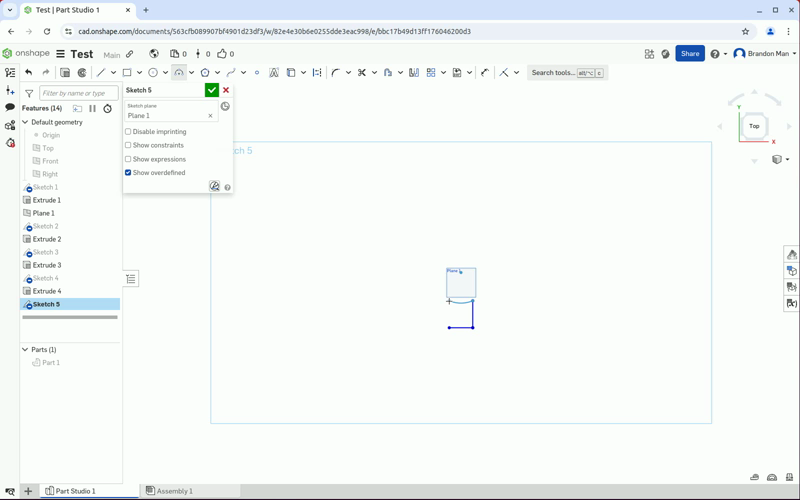
click(449, 300)
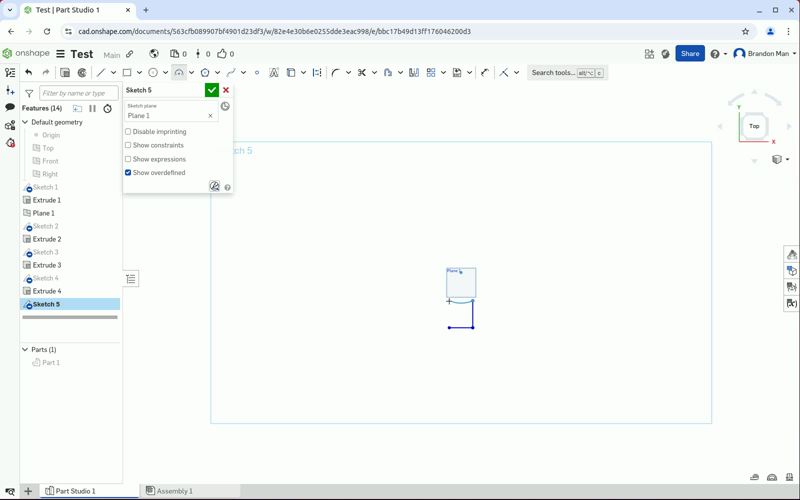
mouse_move(460, 303)
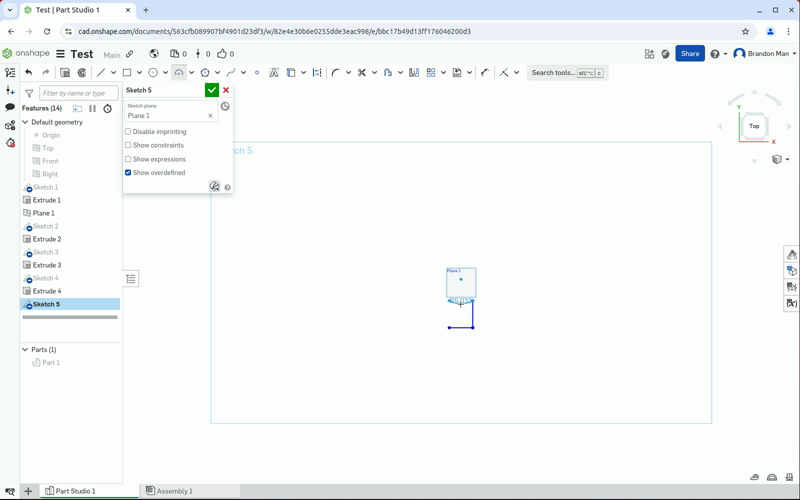
click(460, 303)
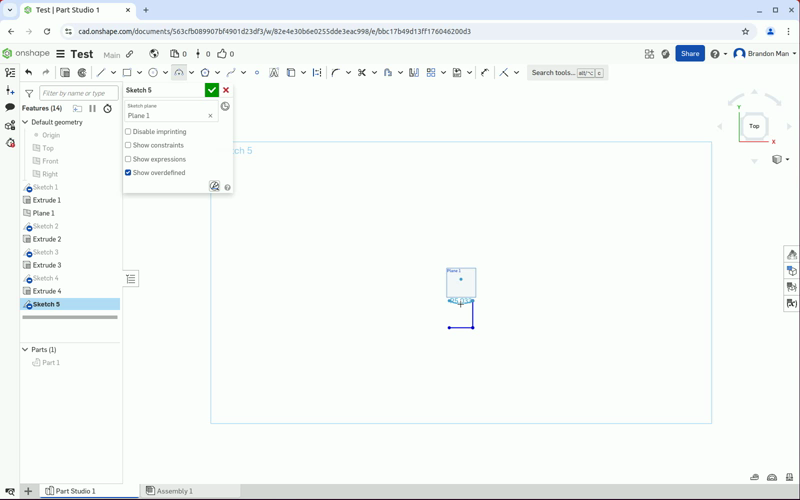
key_up(shift)
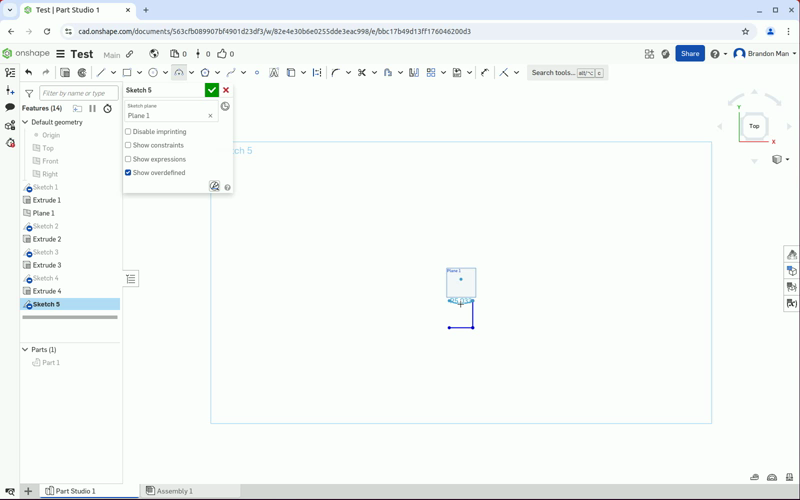
key(esc)
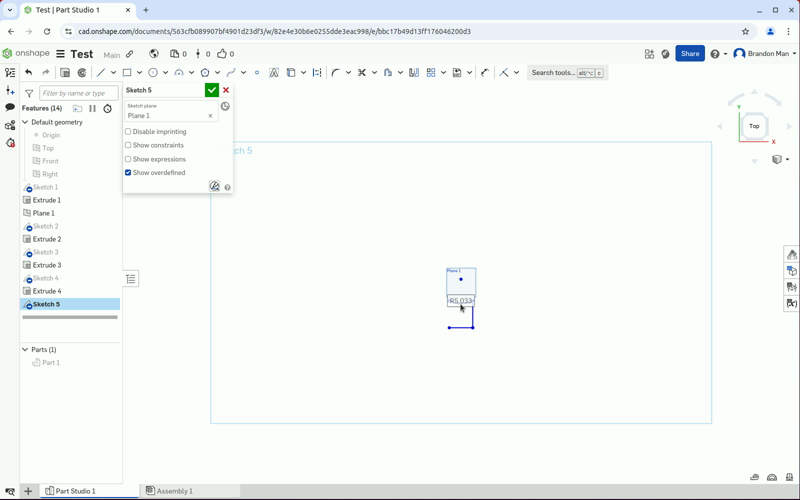
key(l)
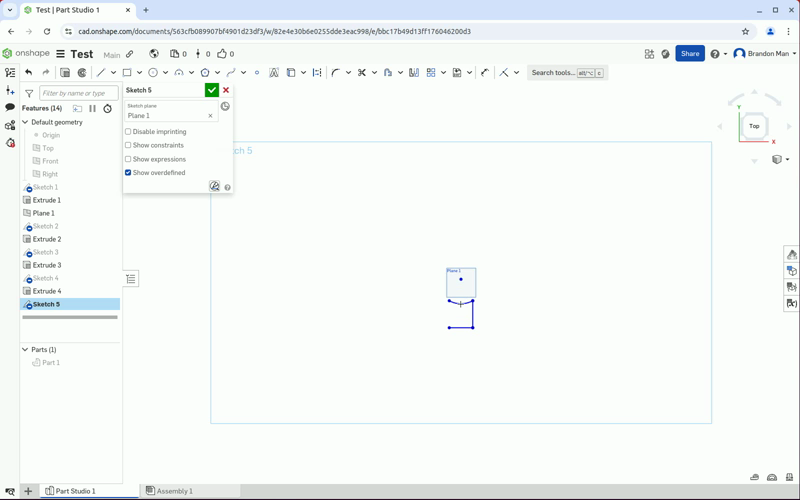
mouse_move(449, 300)
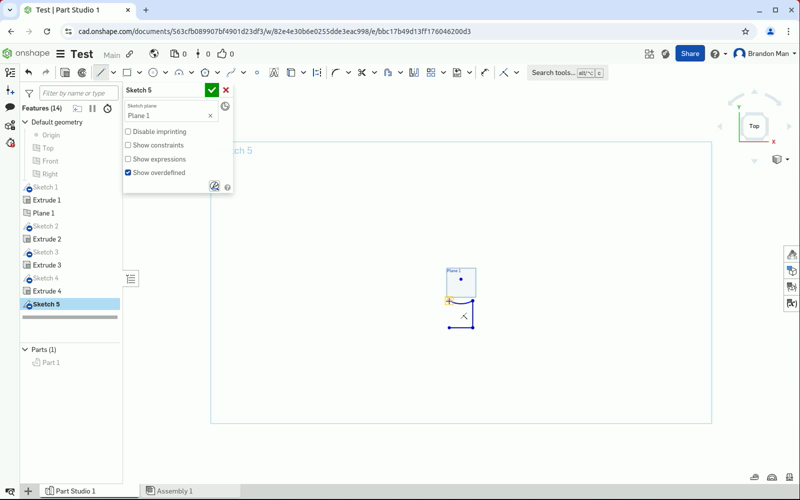
click(449, 300)
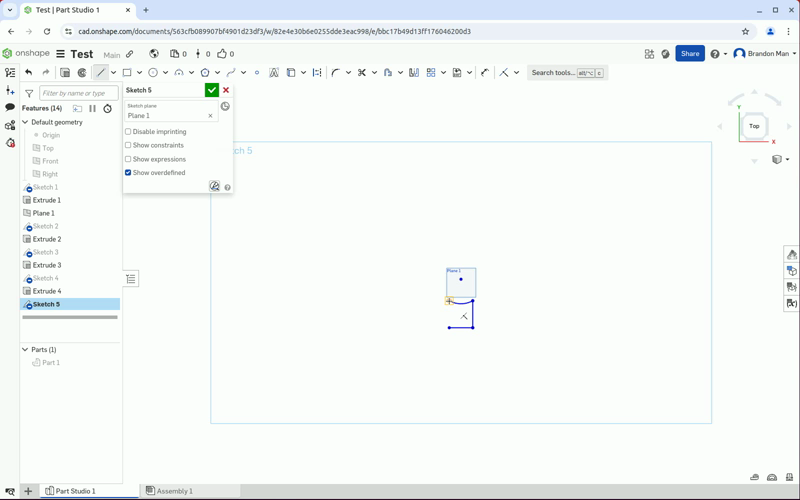
mouse_move(479, 300)
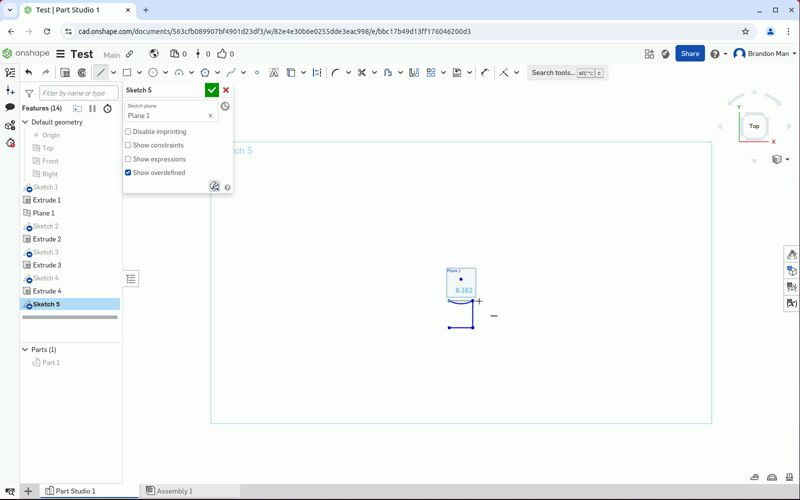
key_down(shift)
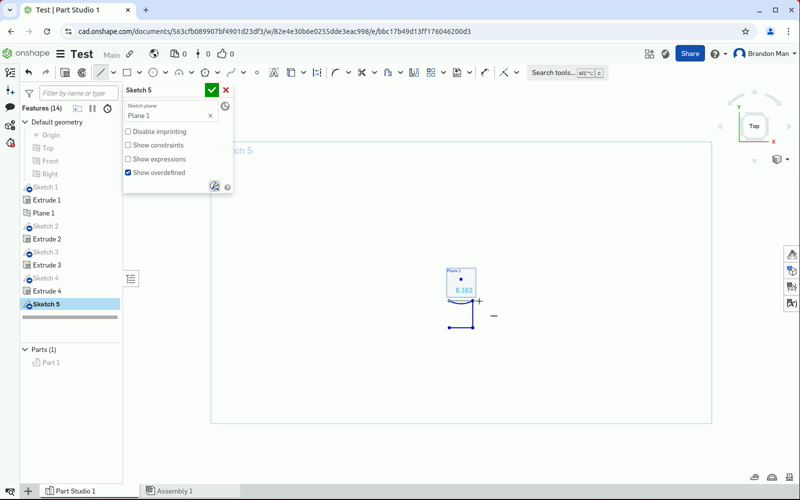
mouse_move(449, 327)
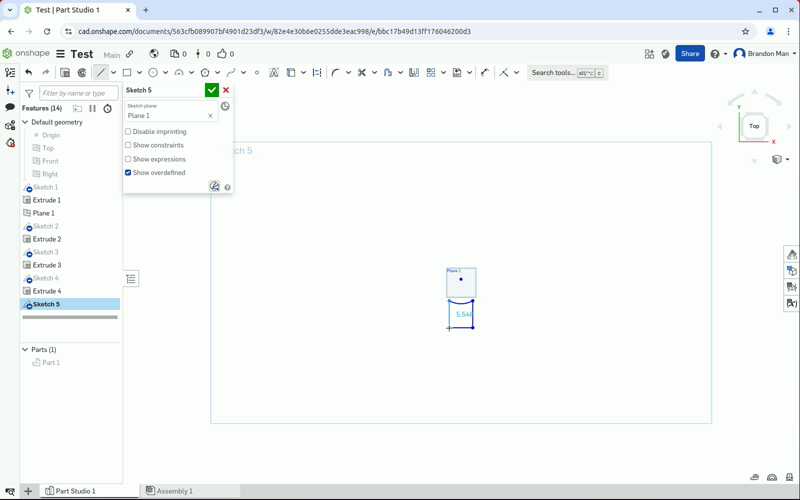
key_up(shift)
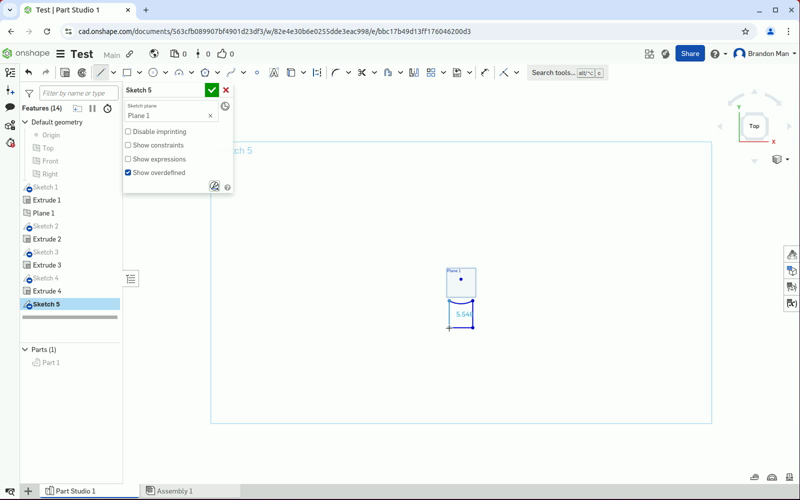
click(449, 327)
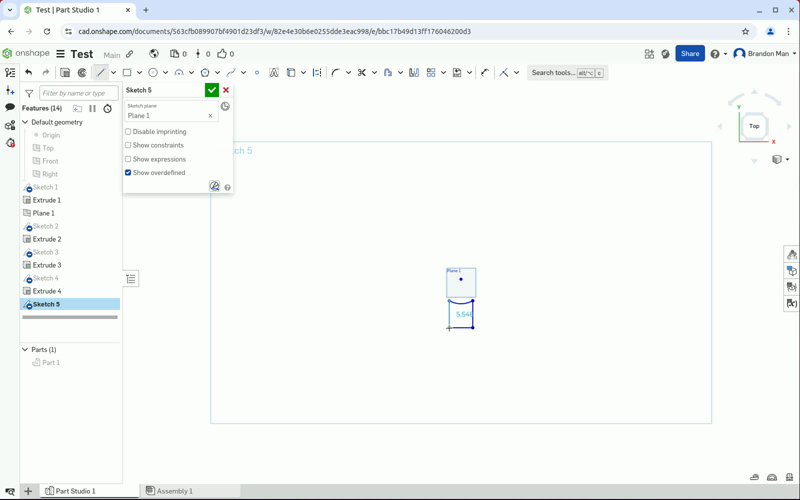
key(esc)
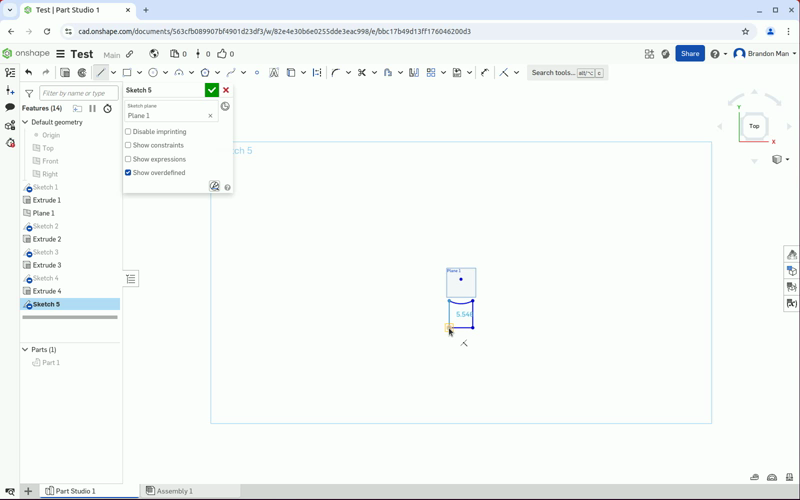
mouse_move(468, 323)
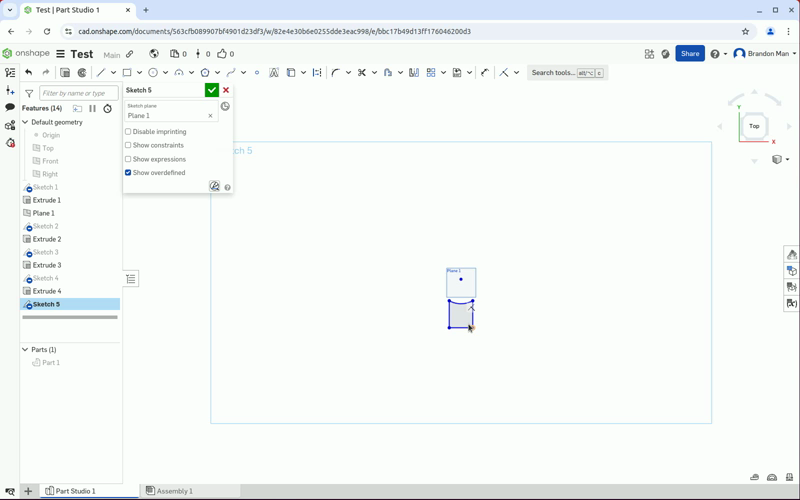
scroll(6)
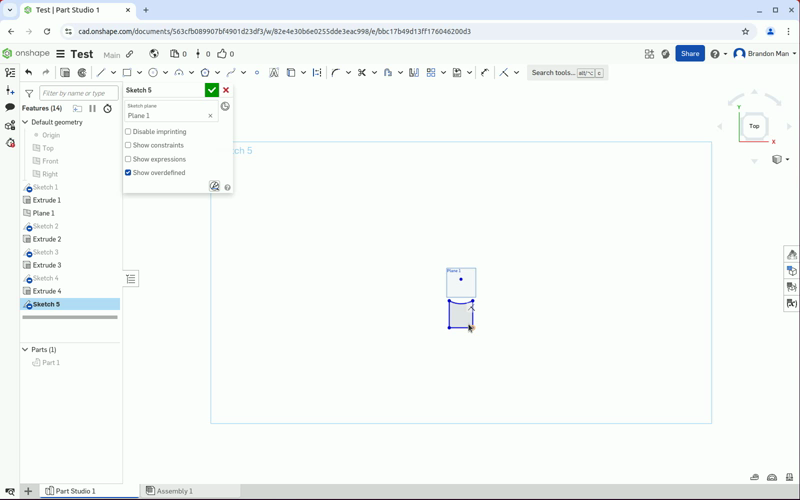
scroll(6)
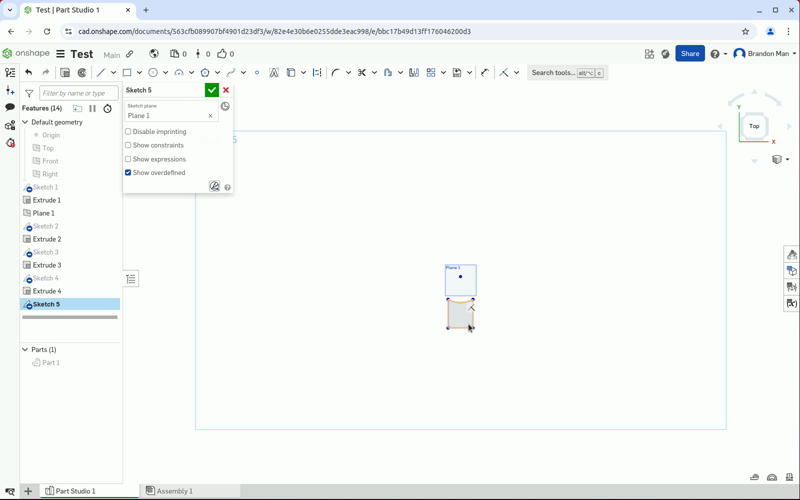
scroll(6)
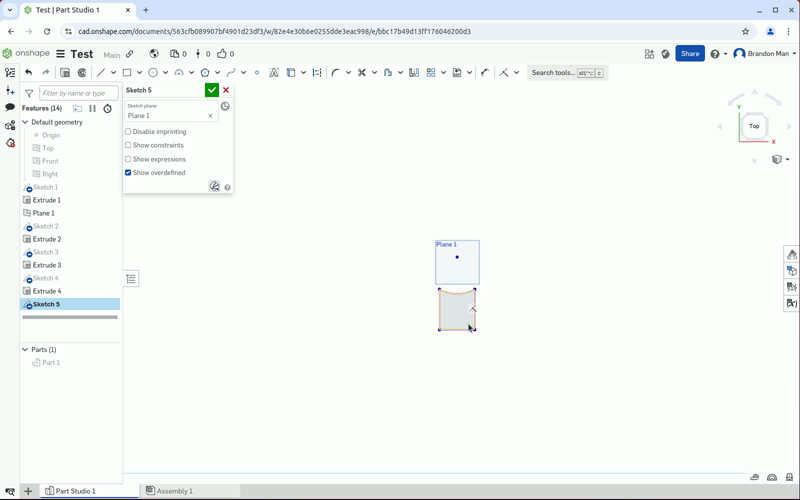
scroll(6)
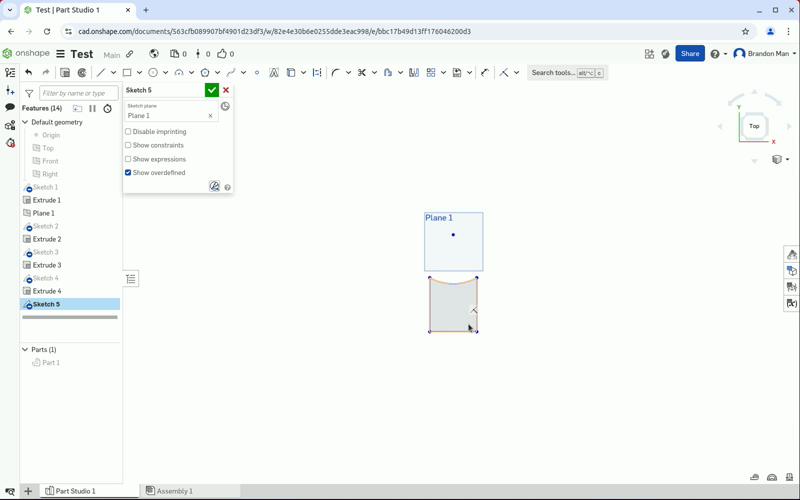
scroll(6)
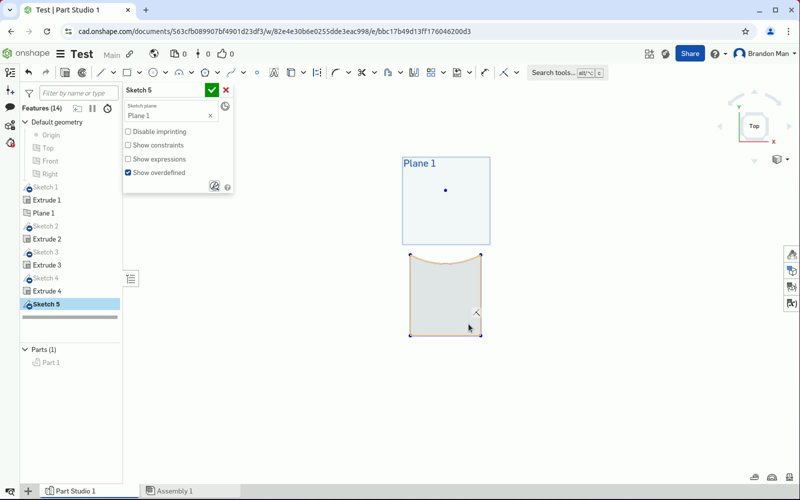
scroll(6)
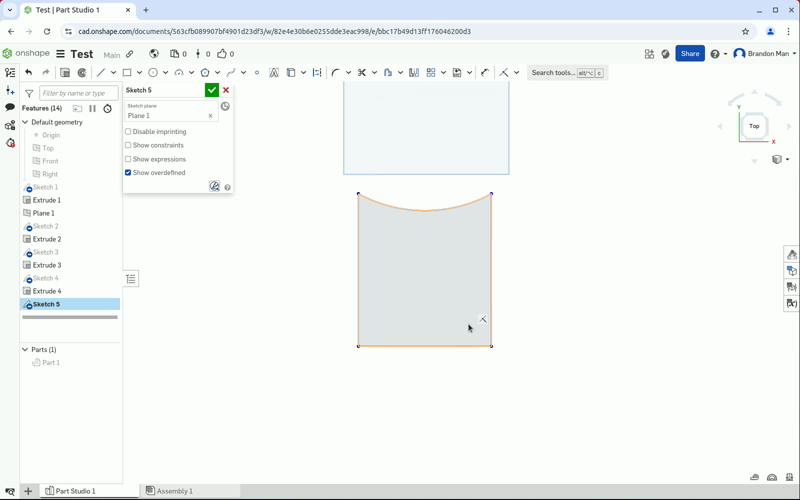
scroll(6)
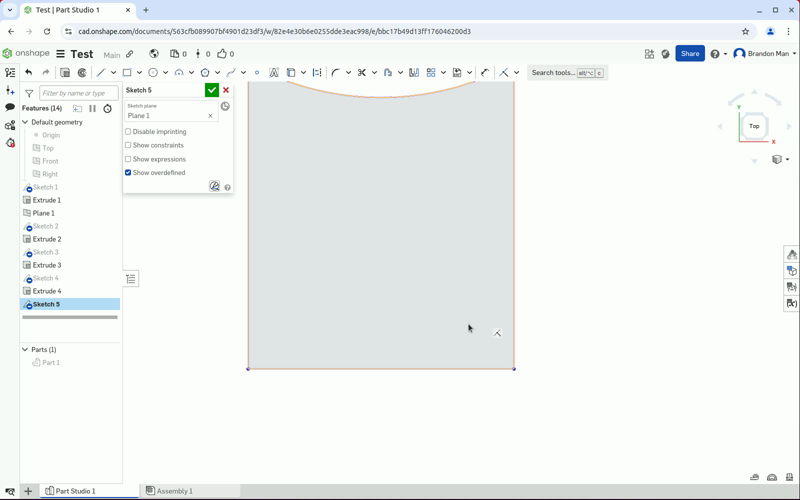
click(468, 323)
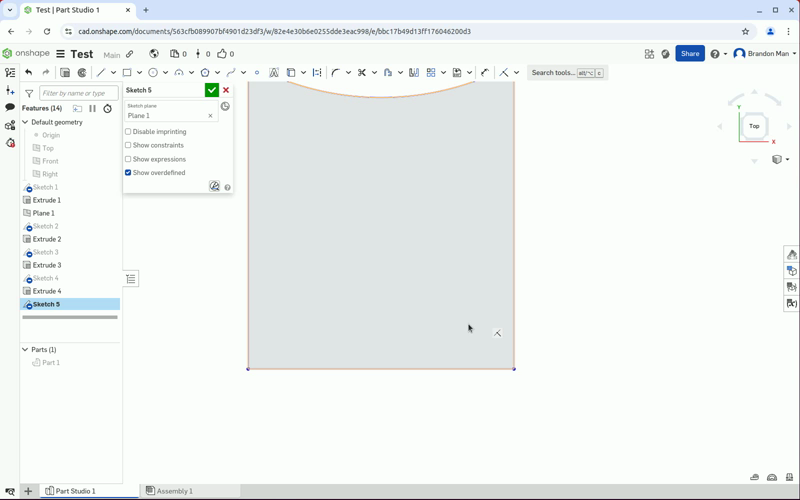
scroll(-6)
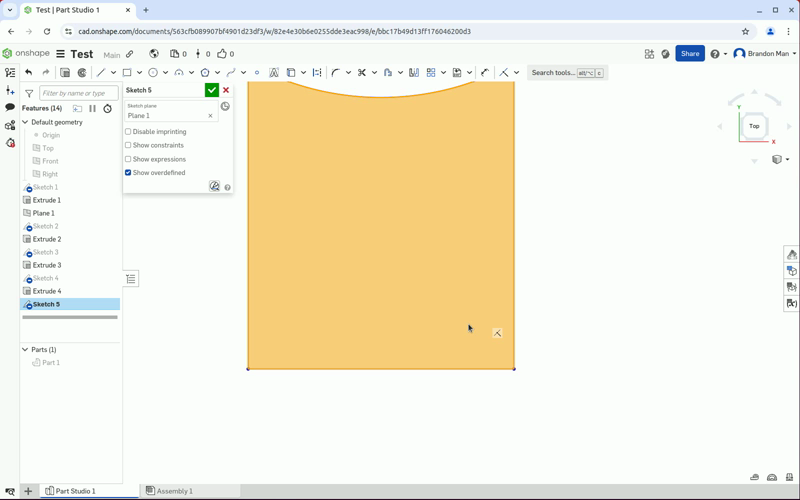
scroll(-6)
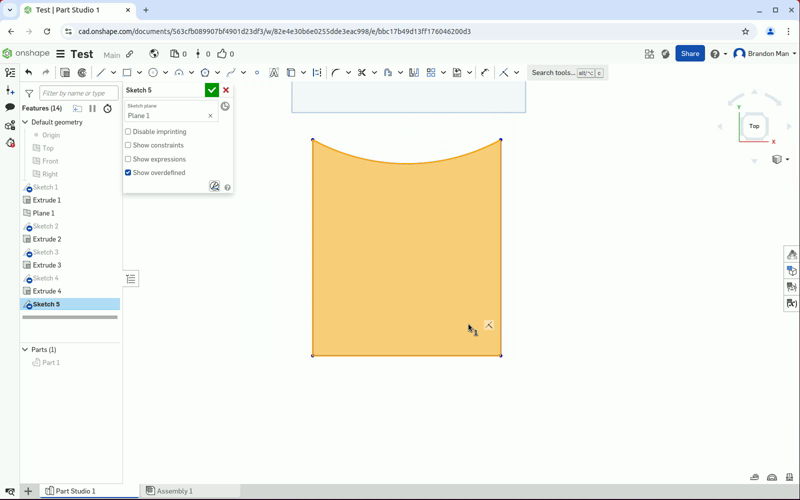
scroll(-6)
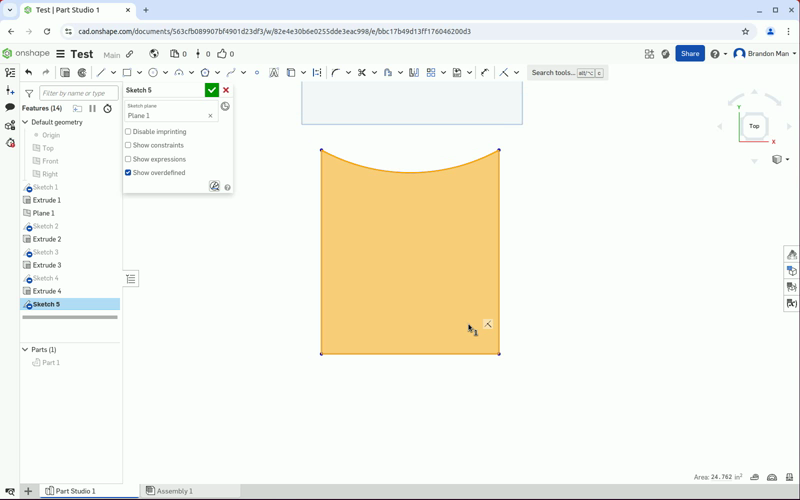
scroll(-6)
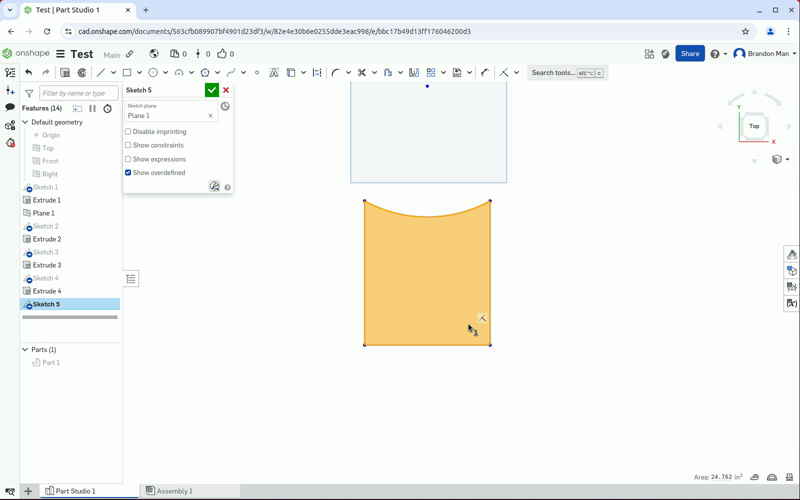
scroll(-6)
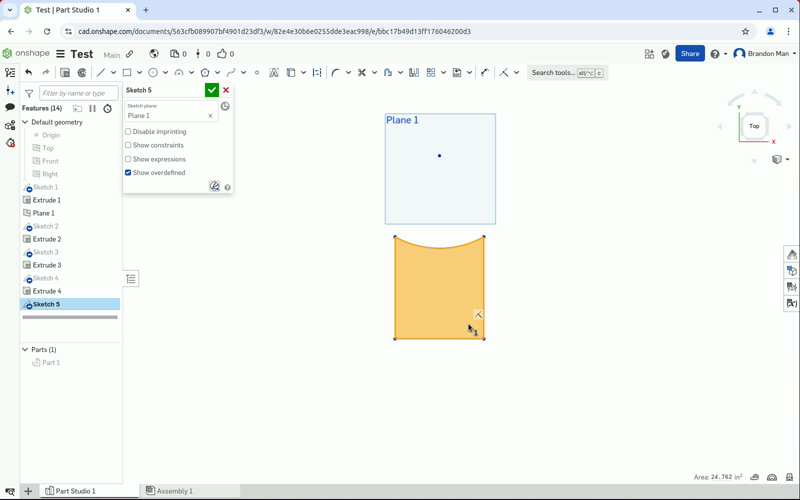
scroll(-6)
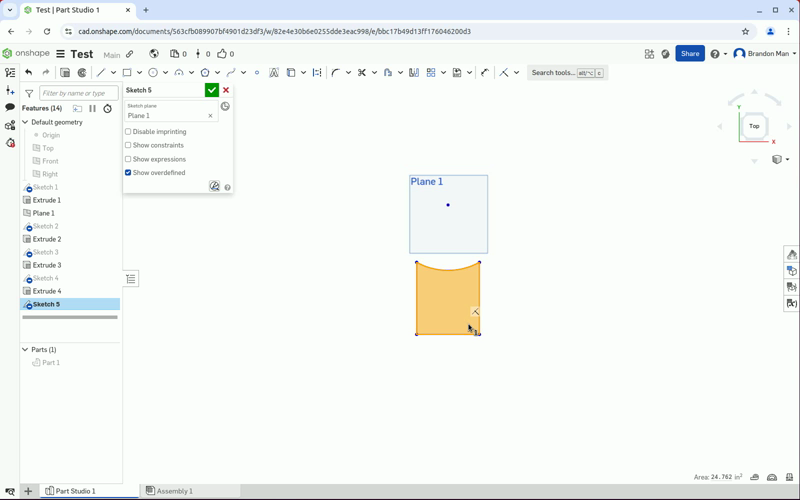
scroll(-6)
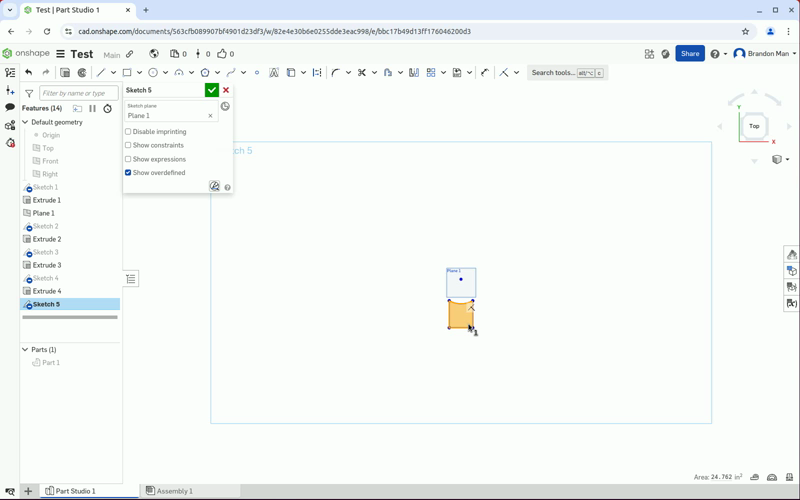
mouse_move(73, 352)
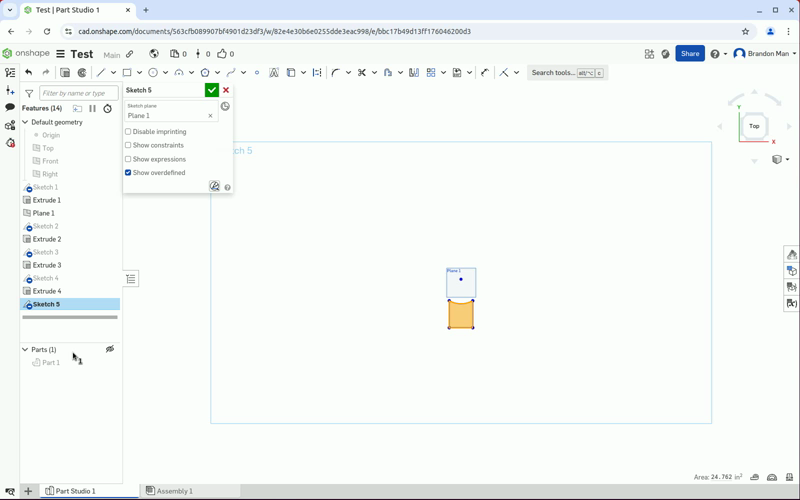
key(shift+y)
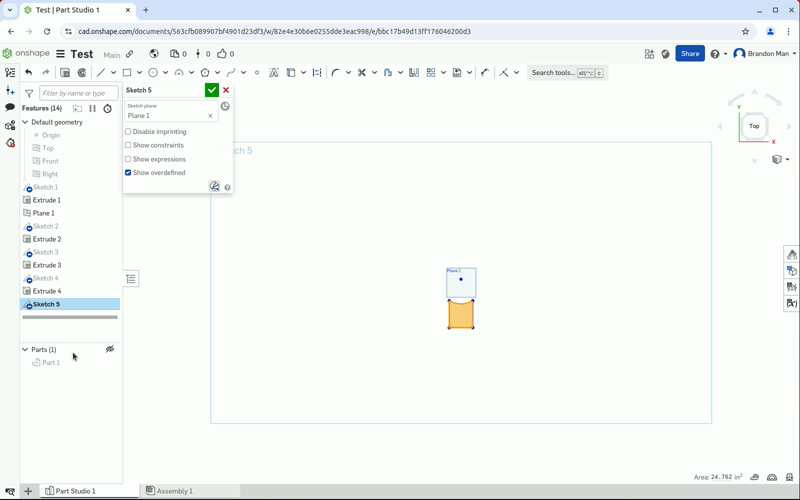
key(shift+e)
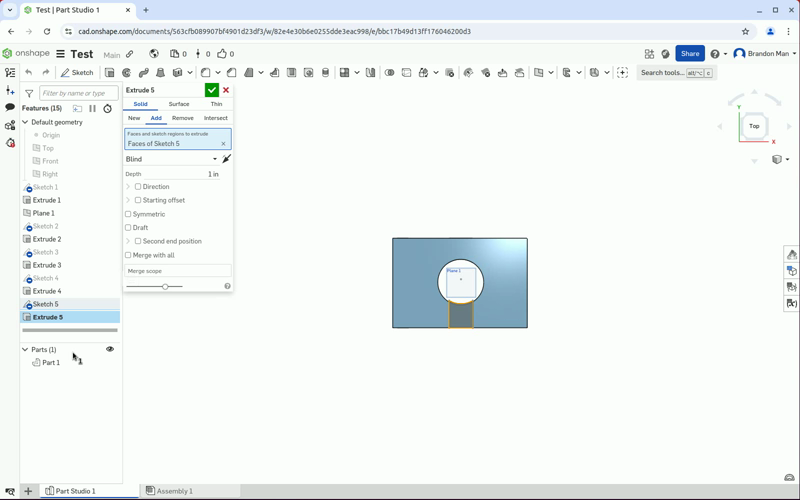
mouse_move(143, 106)
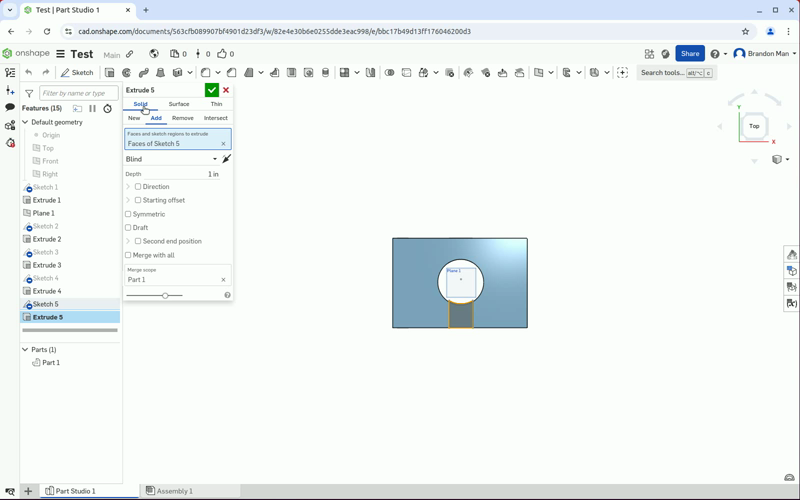
click(143, 106)
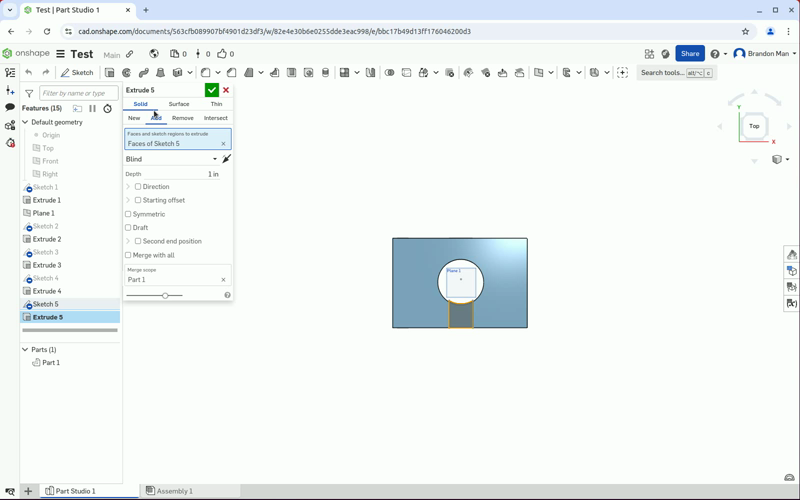
mouse_move(186, 120)
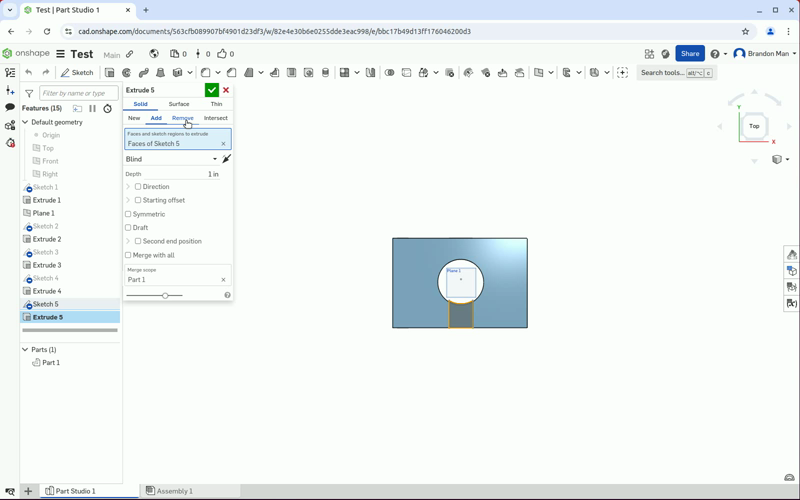
click(186, 120)
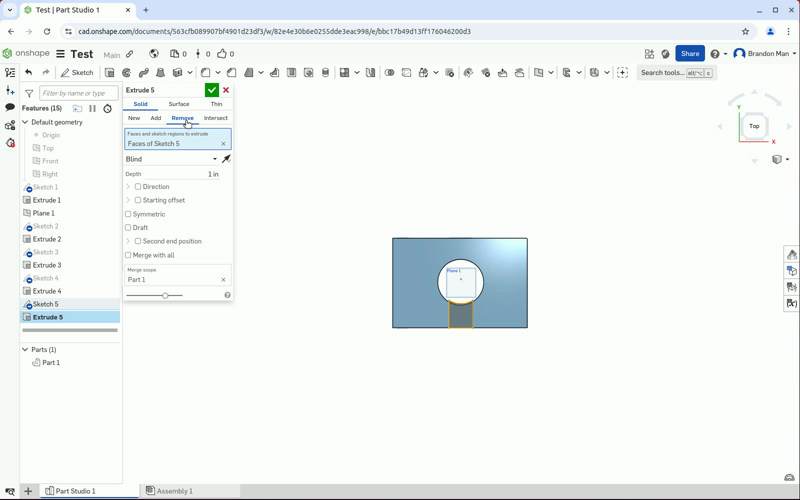
key(tab, 4)
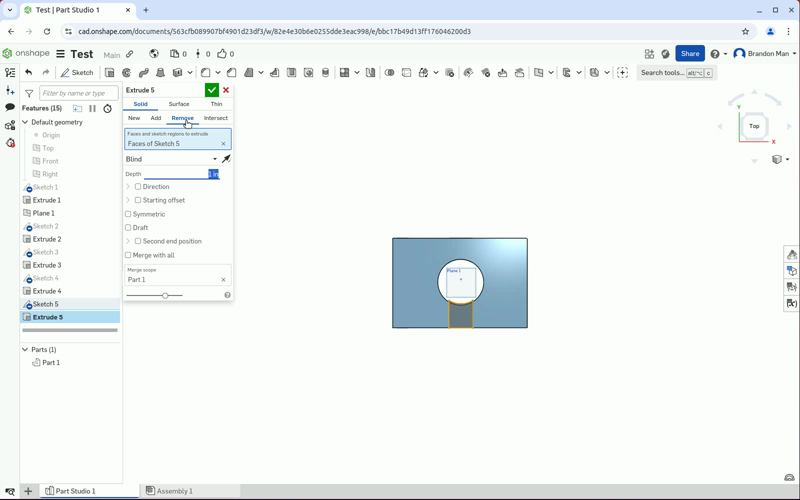
text(0.963)
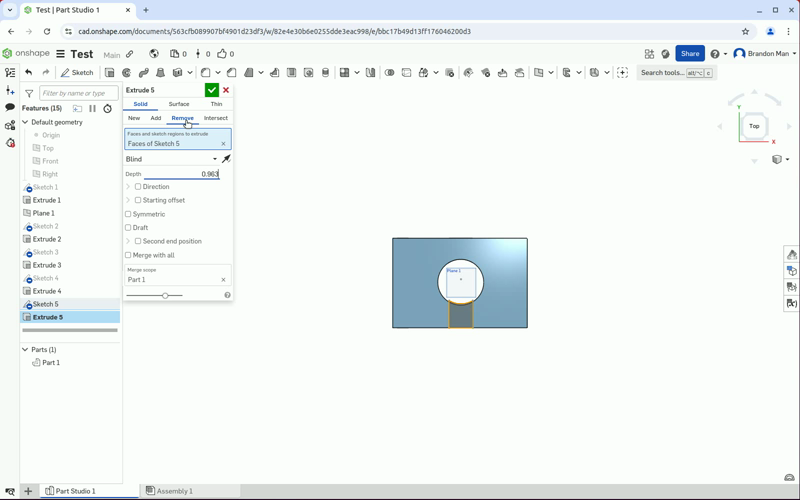
key(tab, 6)
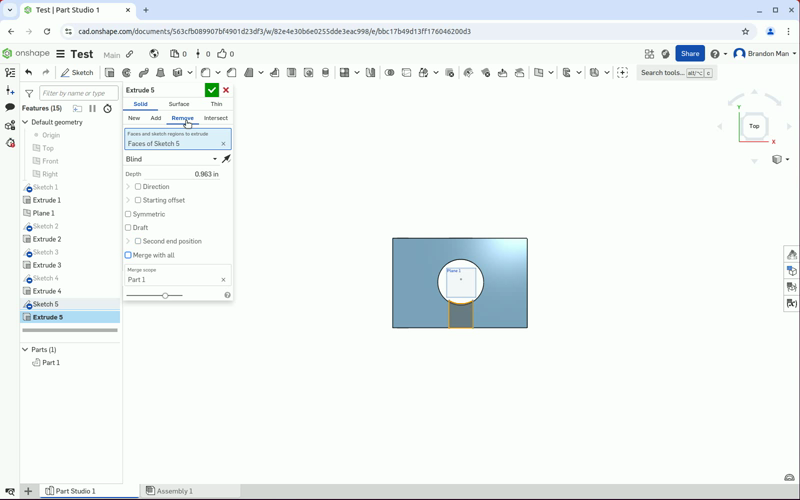
key(space)
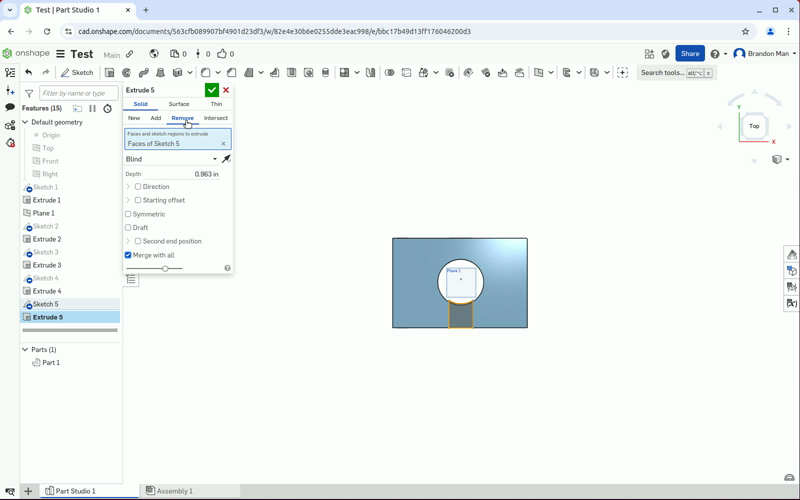
key(enter)
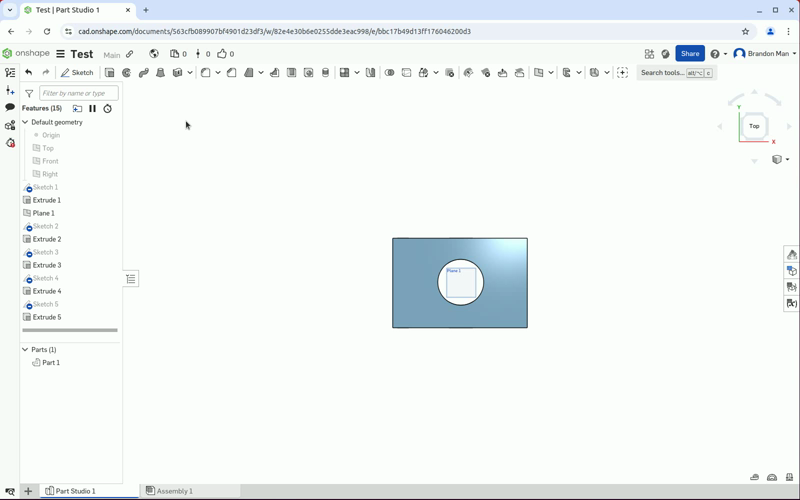
key(shift+h)
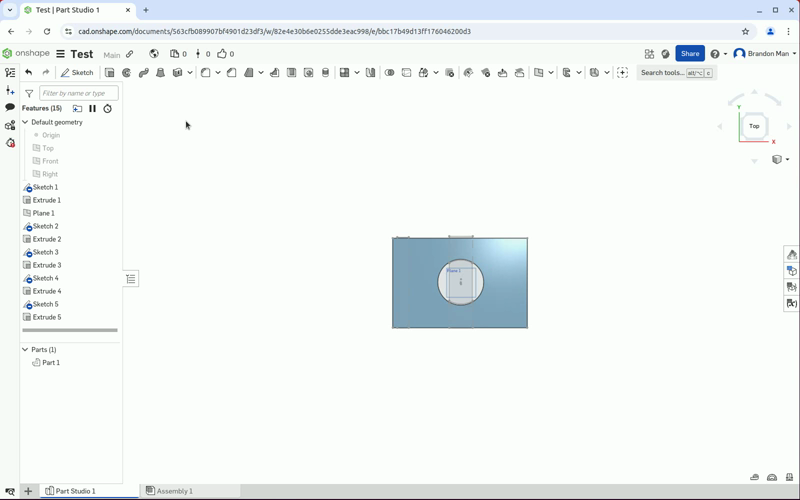
key(shift+h)
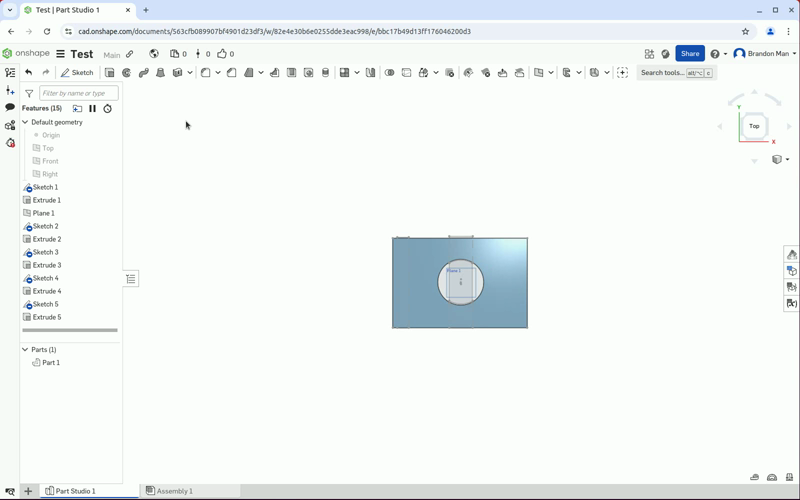
key(shift+7)
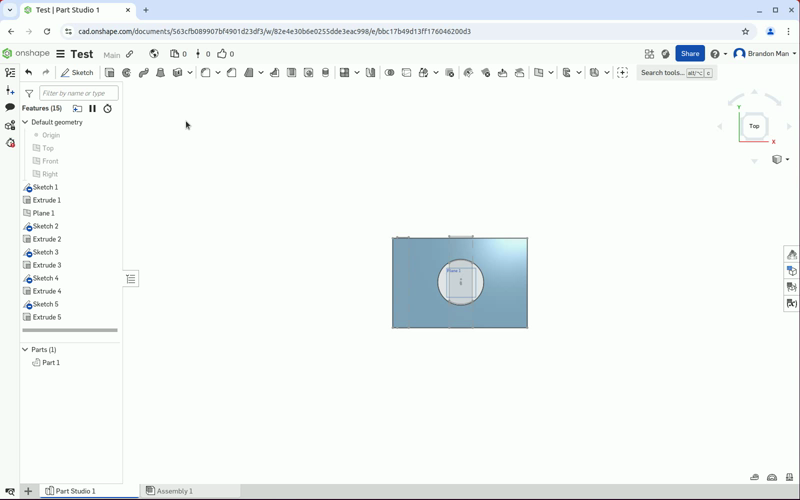
key(up, 3)
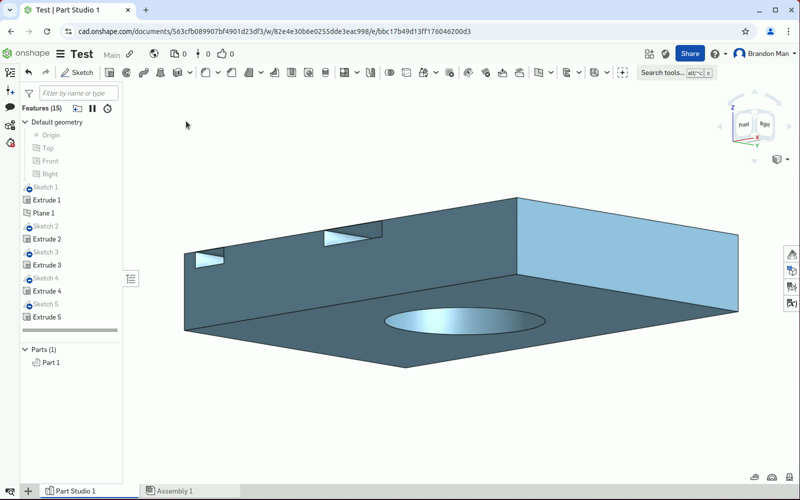
key(left, 3)
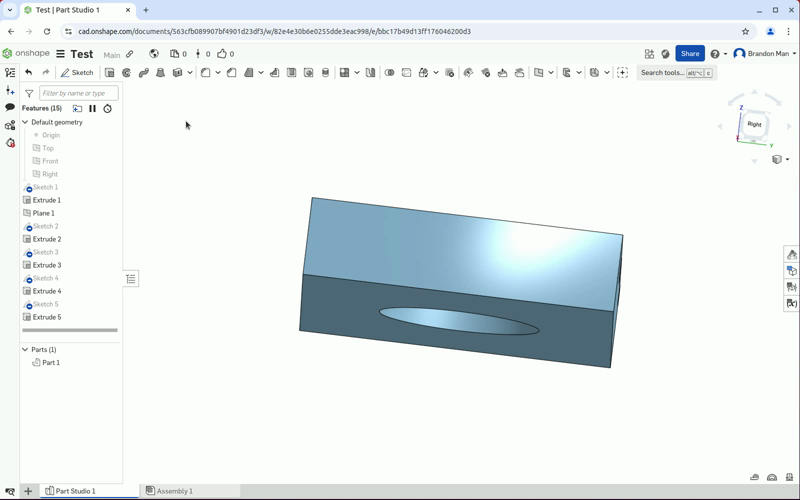
key(right, 3)
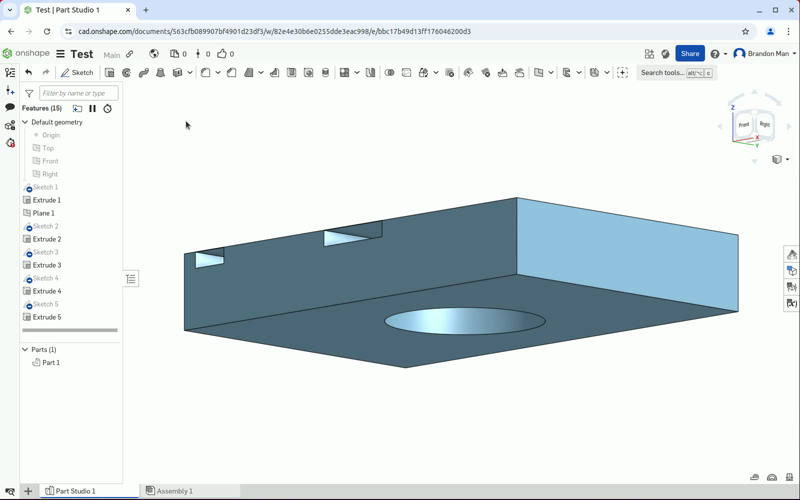
key(down, 3)
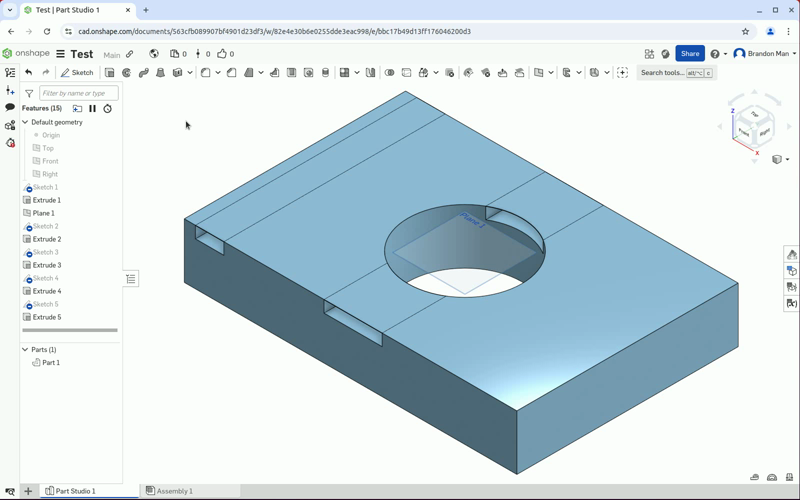
mouse_move(73, 189)
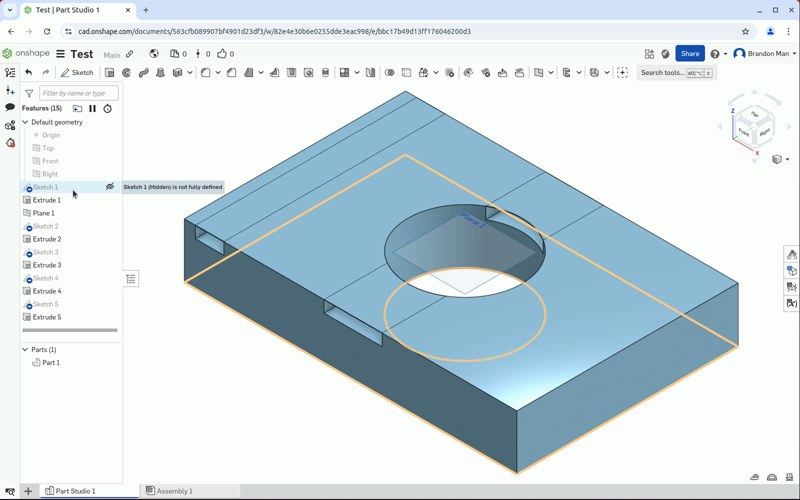
click(73, 189)